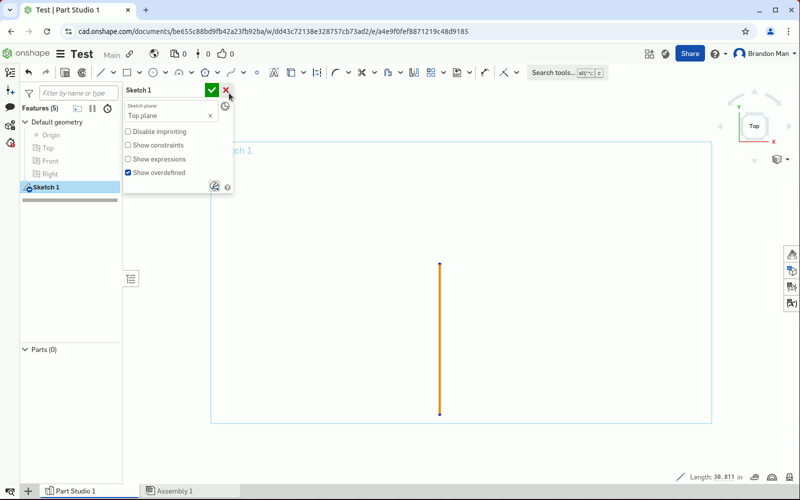
key(shift+h)
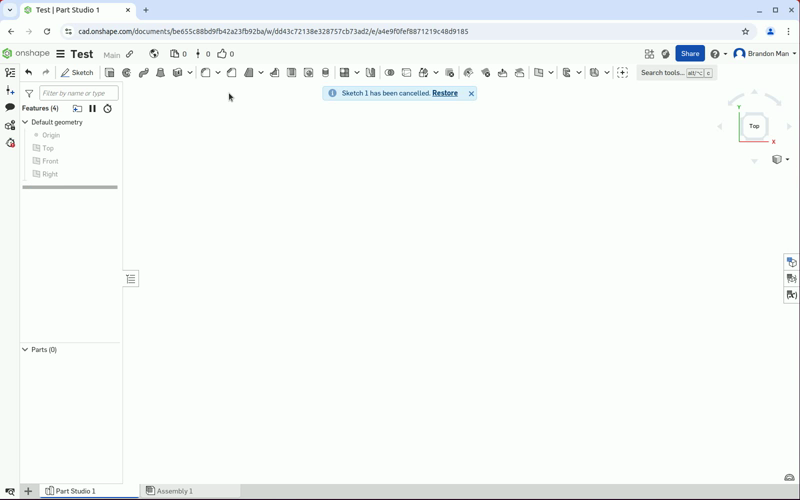
mouse_move(73, 352)
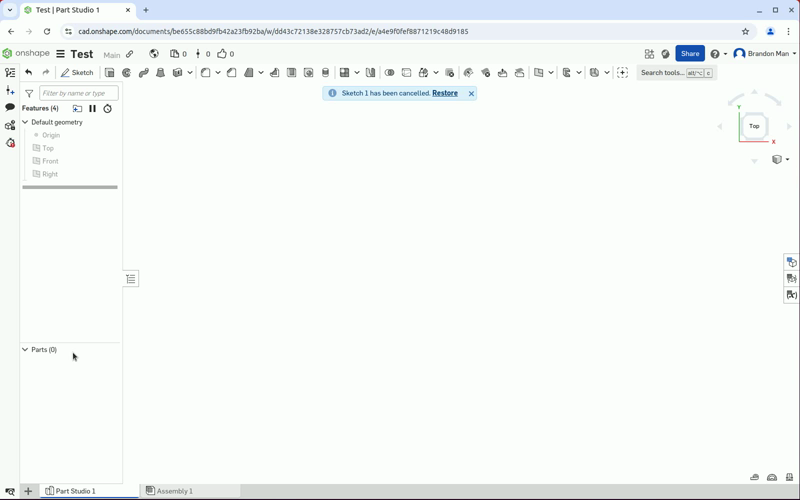
key(y)
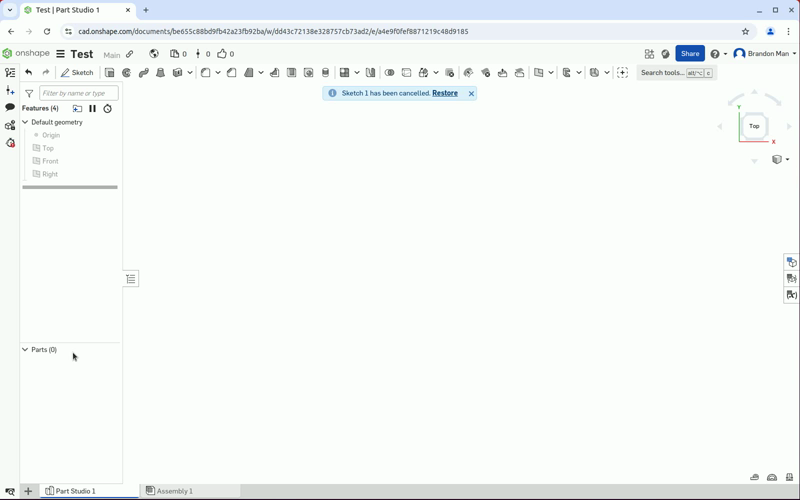
key(shift+p)
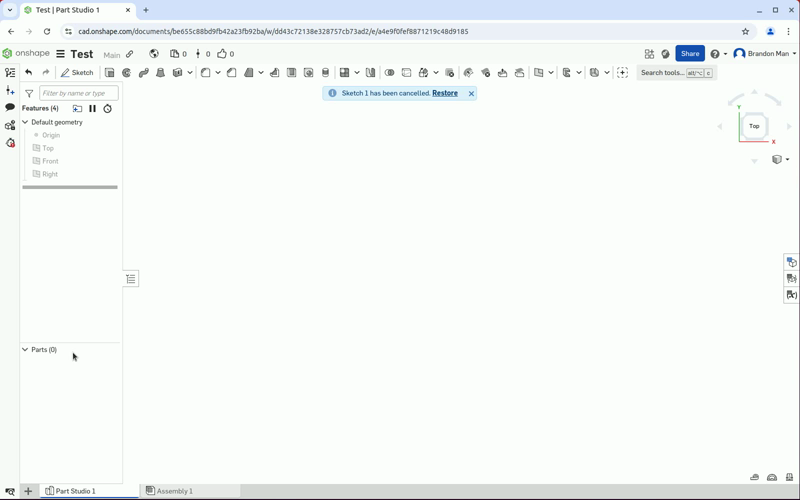
key(space)
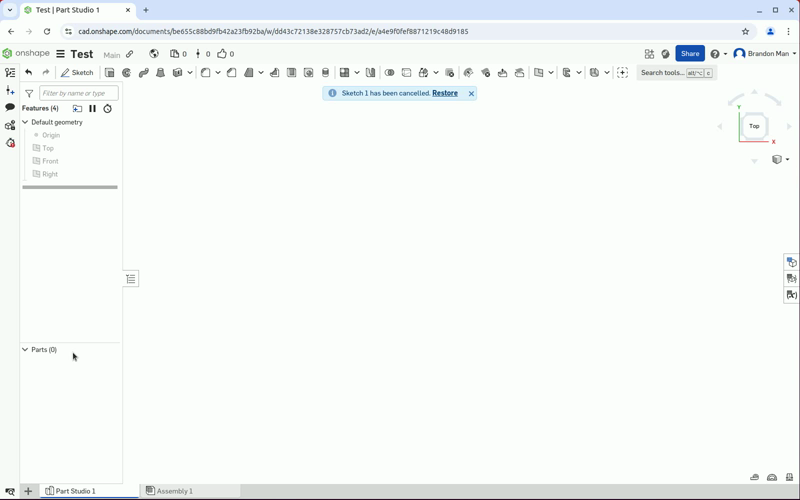
key_down(shift)
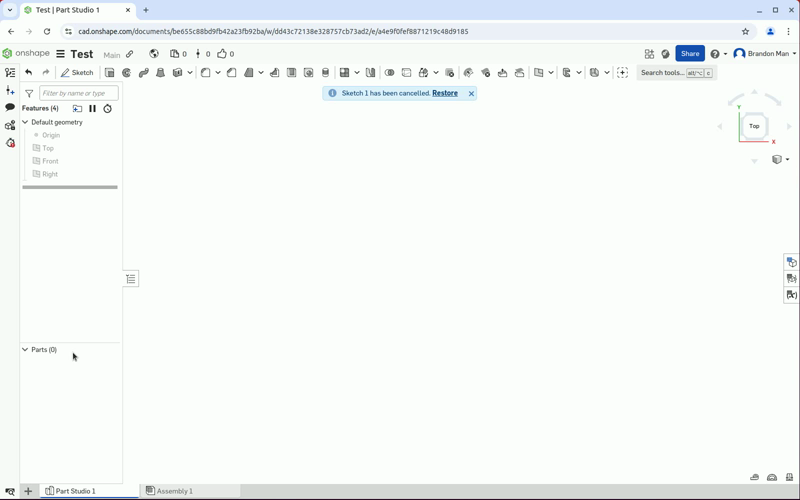
key(up)
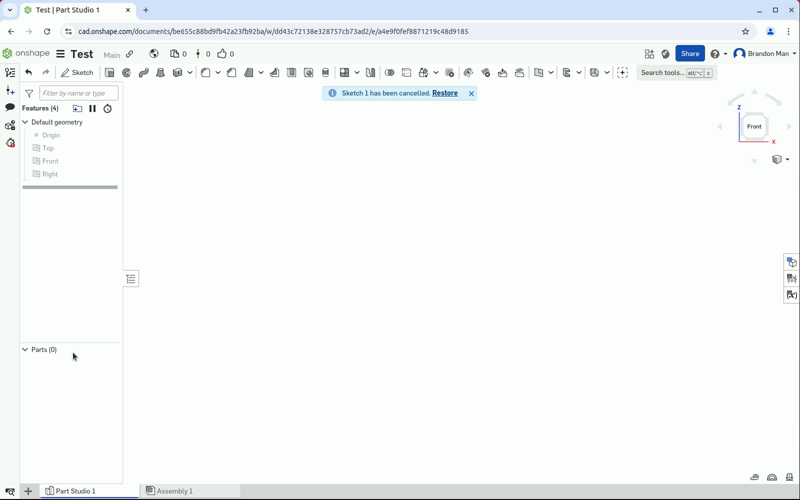
key_up(shift)
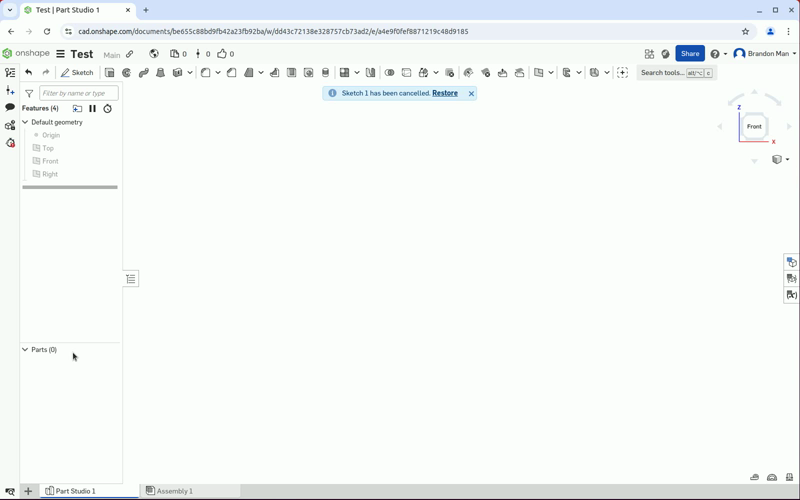
mouse_move(73, 352)
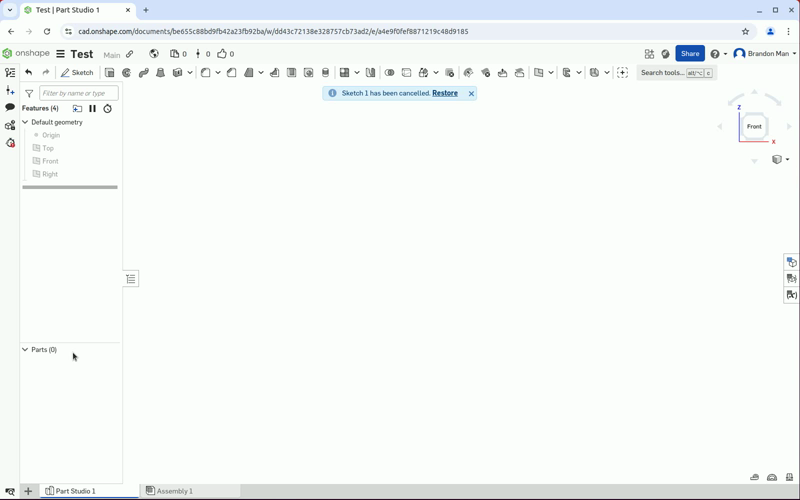
key(shift+y)
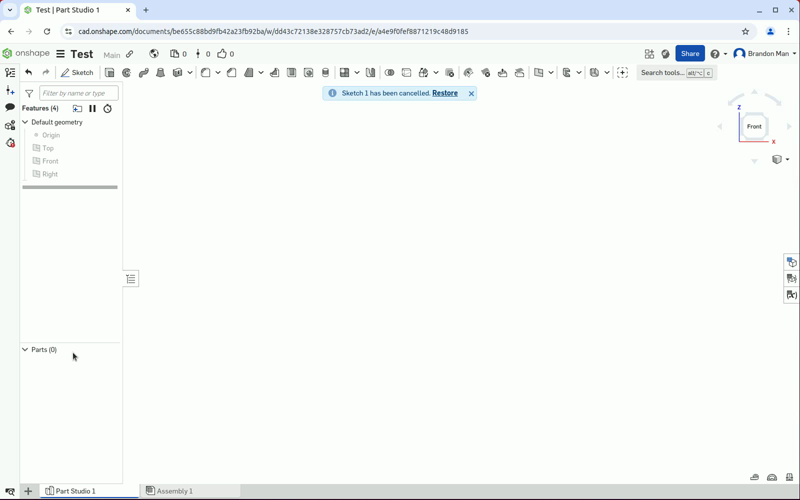
key(shift+s)
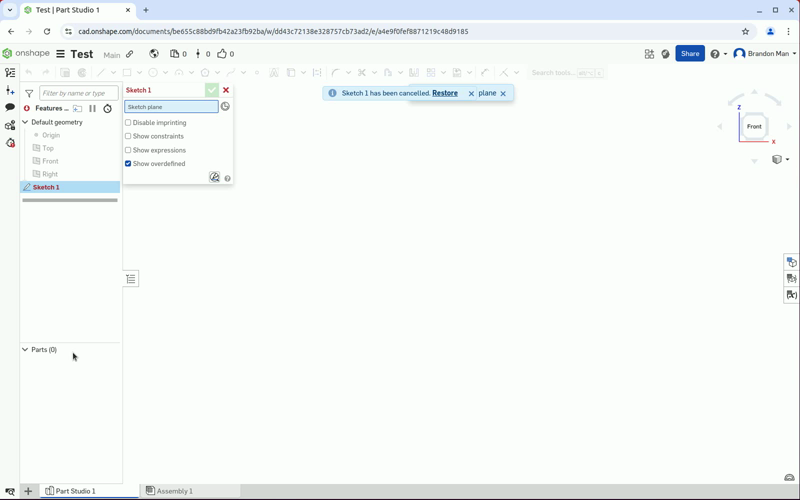
mouse_move(73, 163)
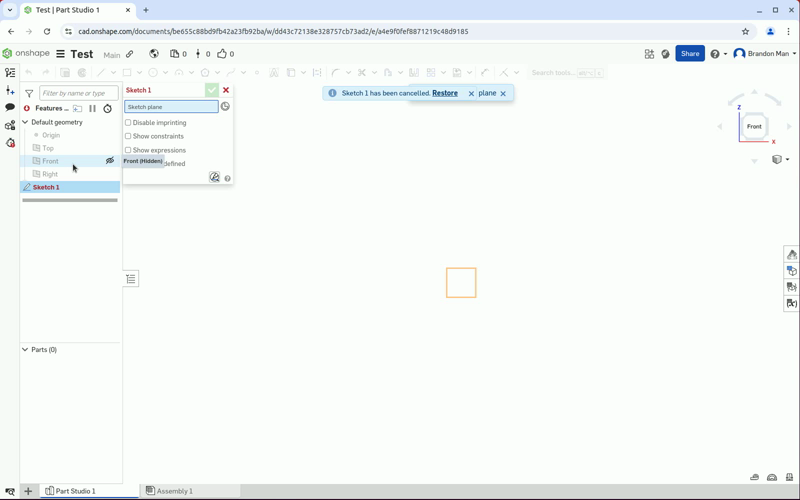
click(73, 163)
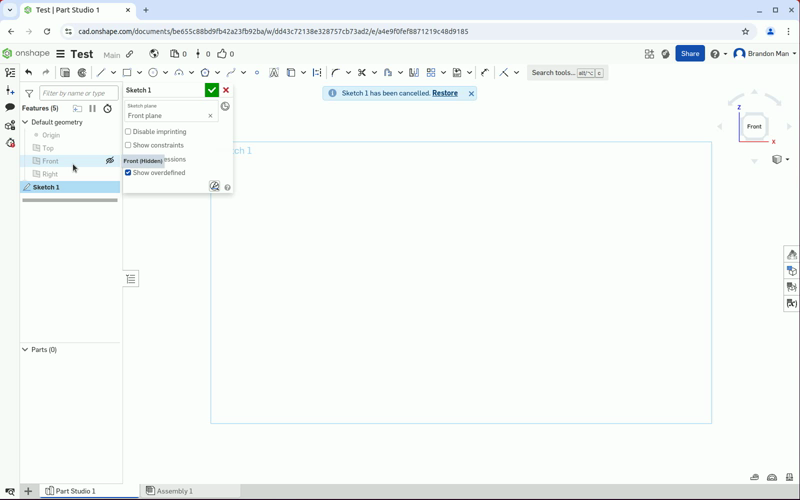
mouse_move(73, 352)
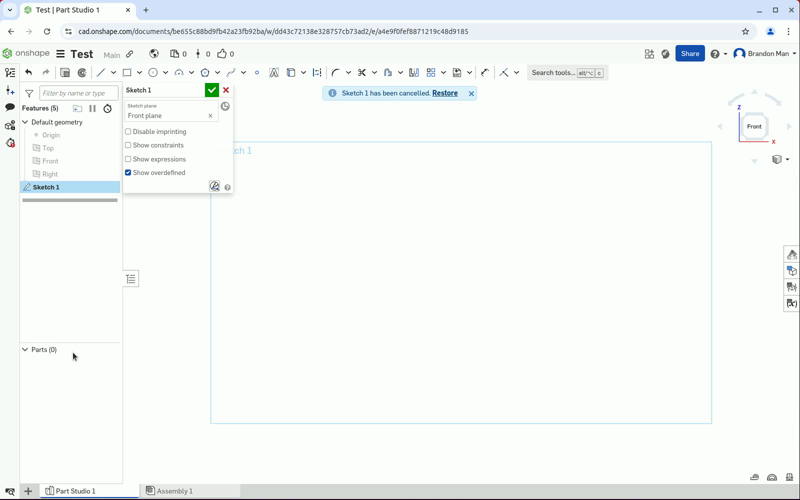
key(y)
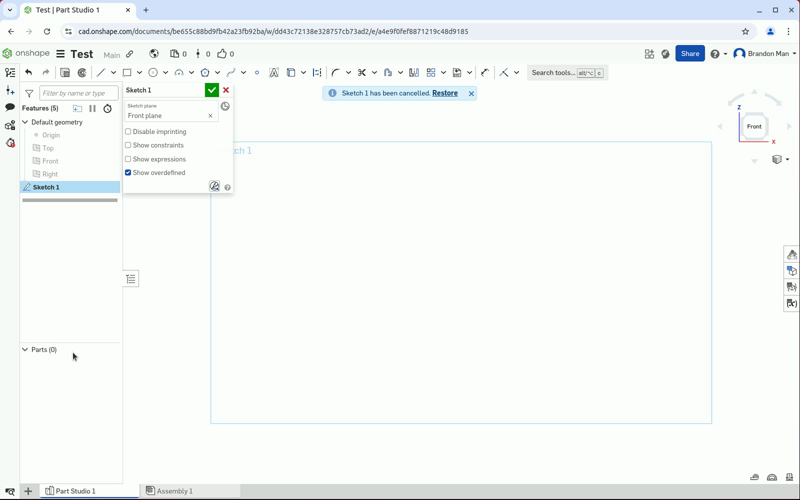
key(l)
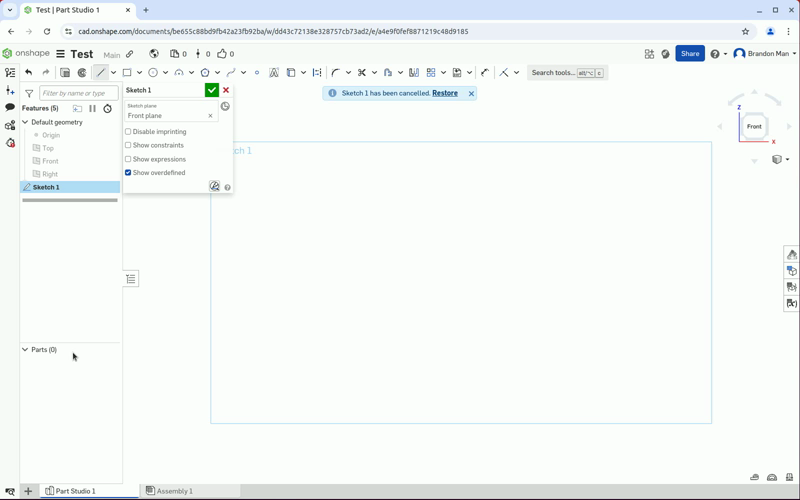
key_down(shift)
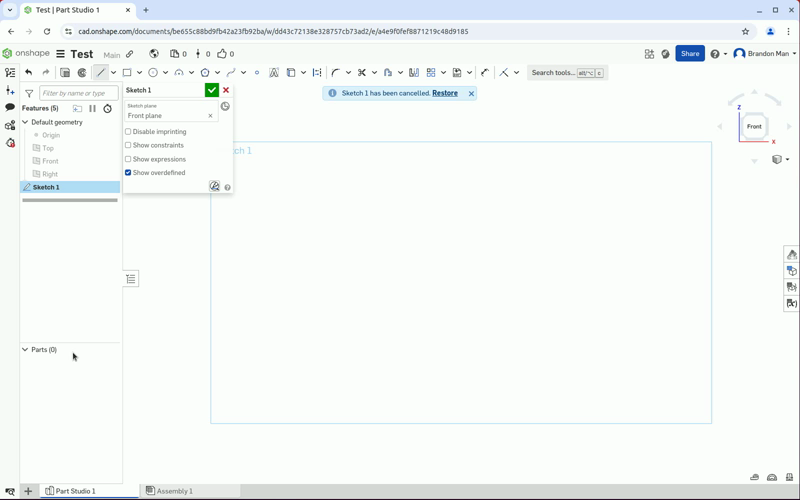
mouse_move(460, 282)
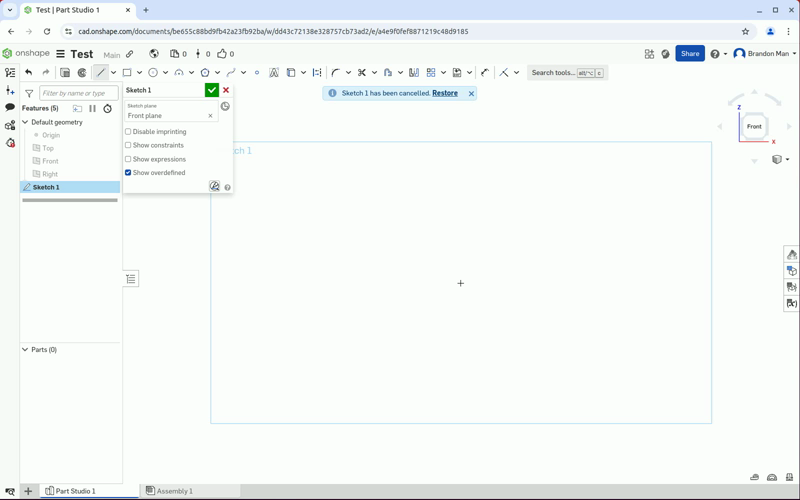
click(460, 282)
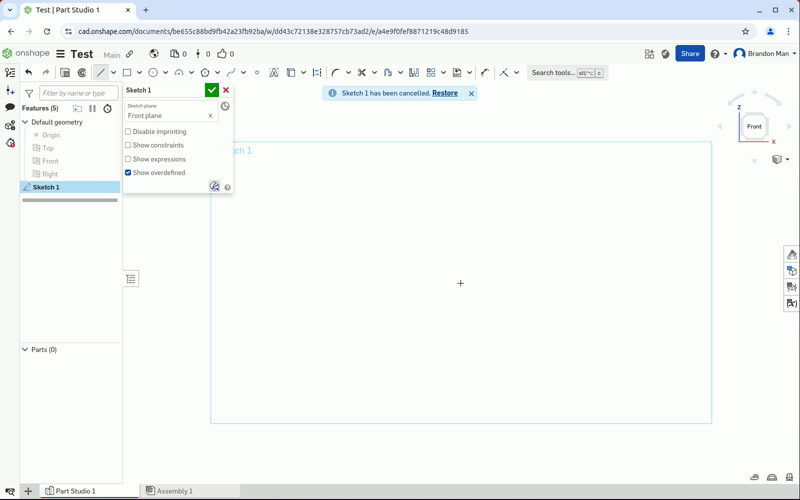
key_up(shift)
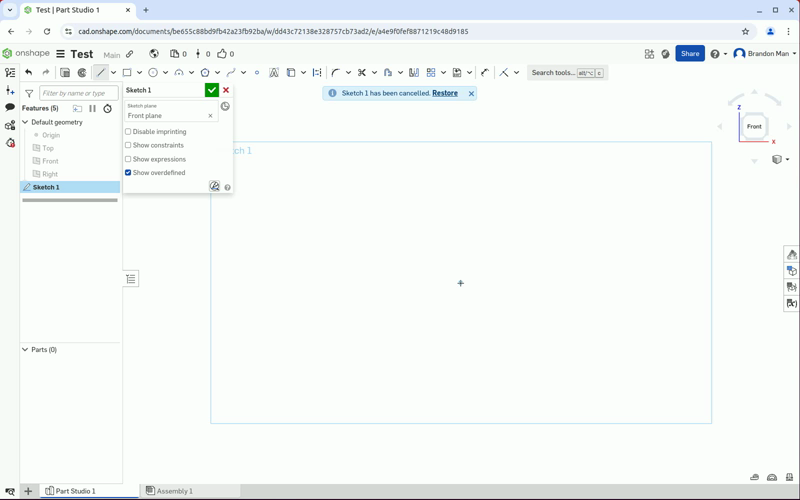
key_down(shift)
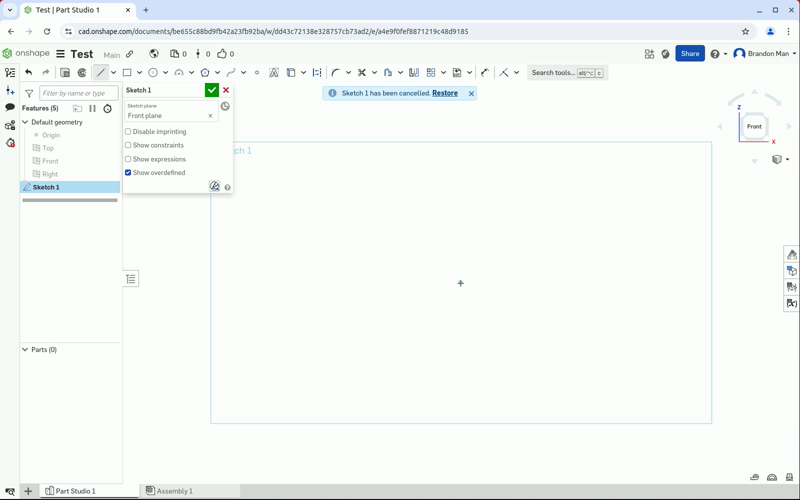
mouse_move(490, 282)
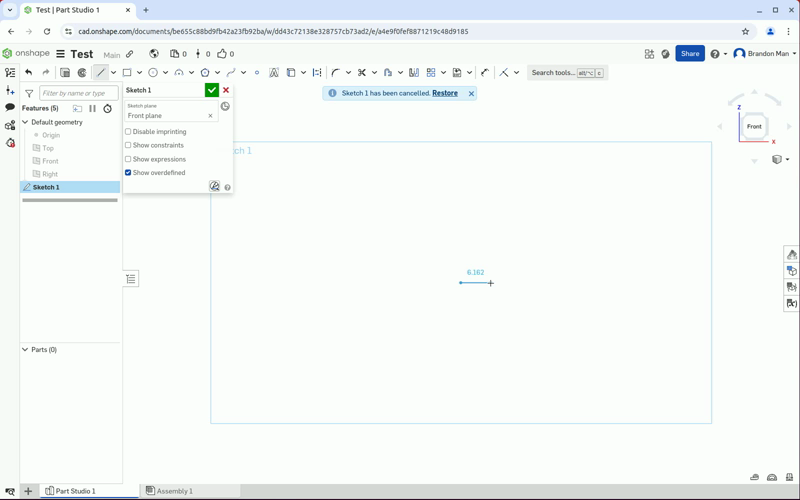
mouse_move(466, 282)
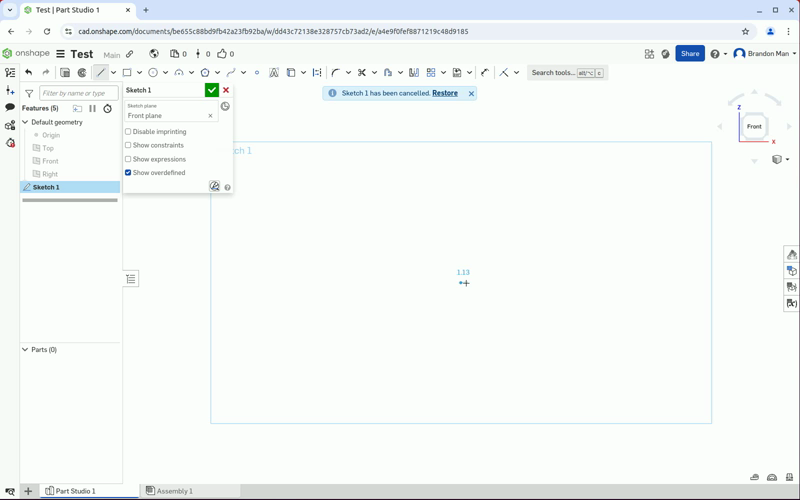
scroll(6)
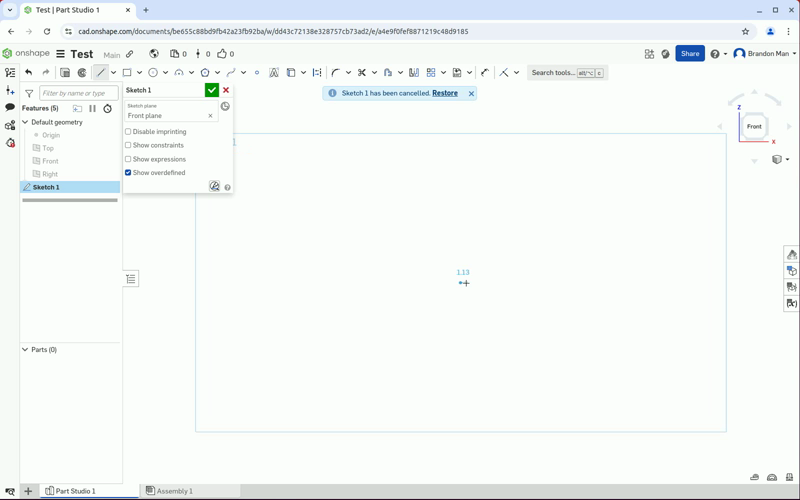
scroll(6)
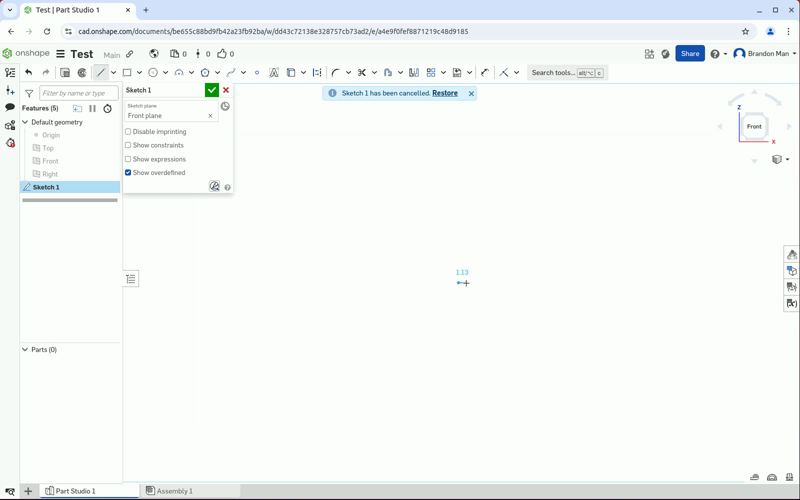
scroll(6)
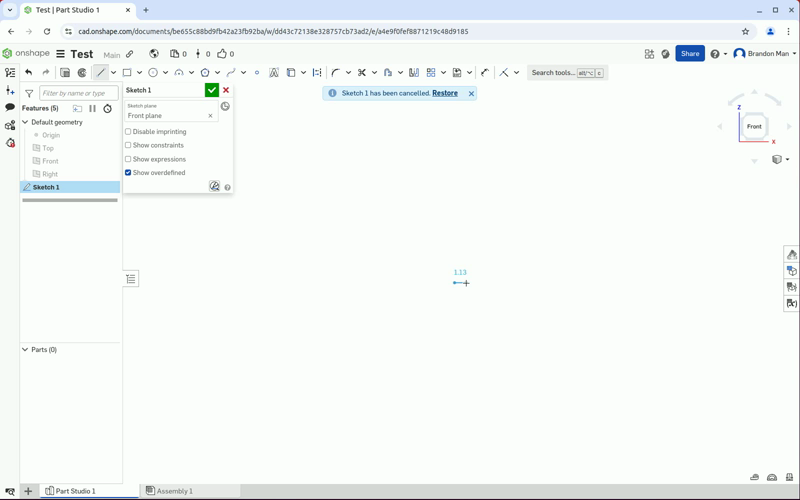
scroll(6)
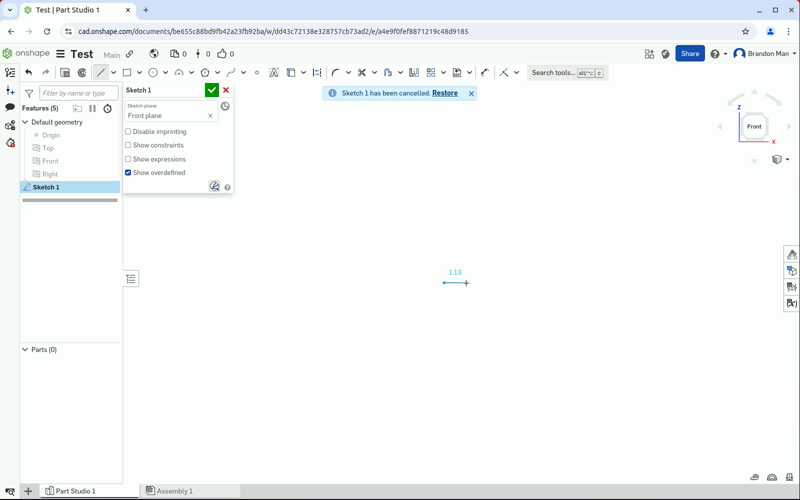
scroll(6)
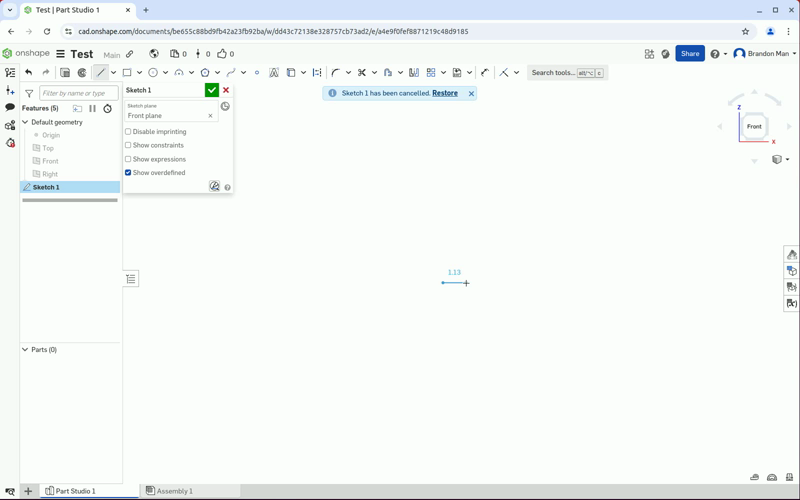
scroll(6)
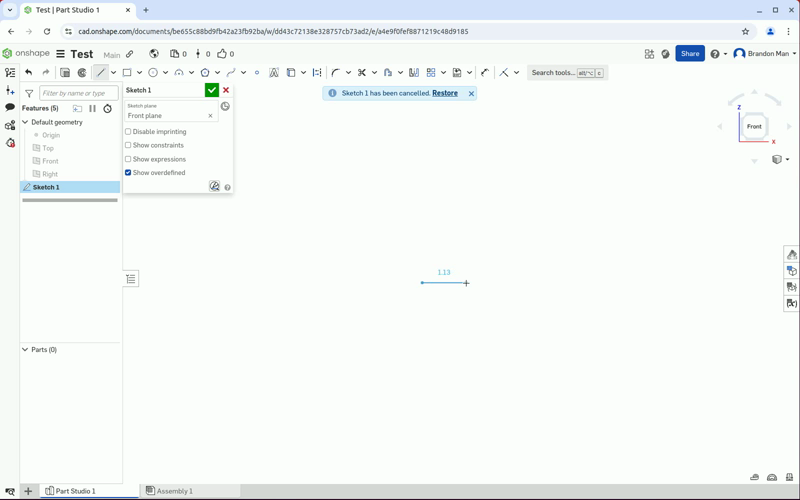
scroll(6)
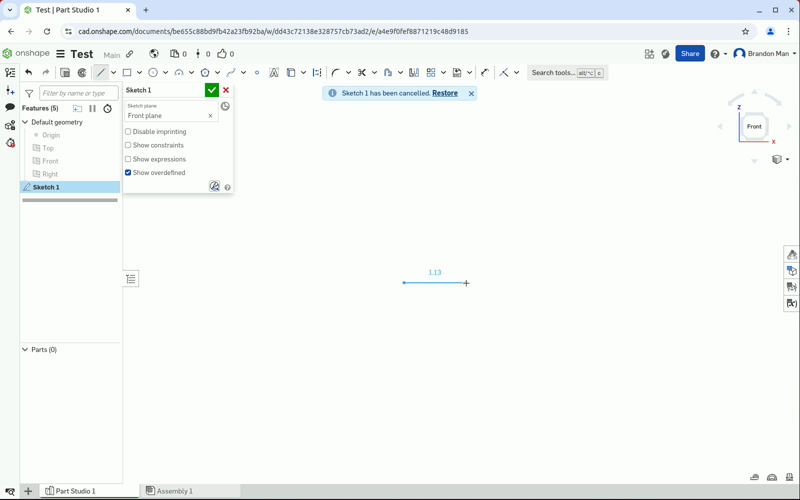
click(466, 282)
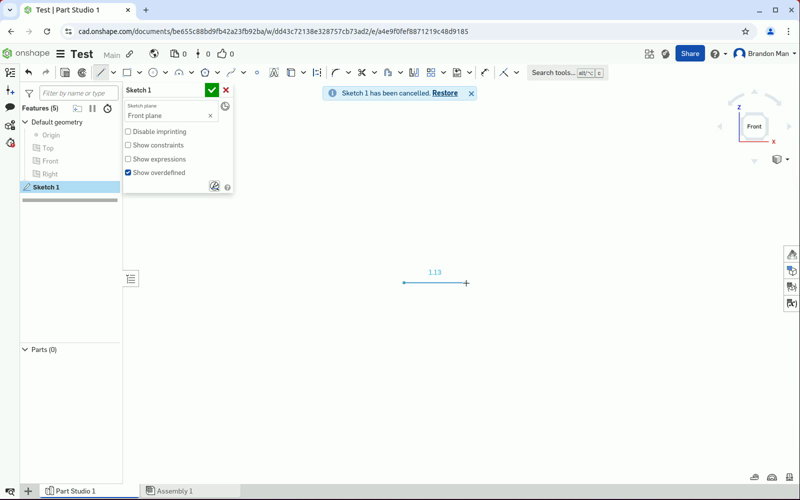
scroll(-6)
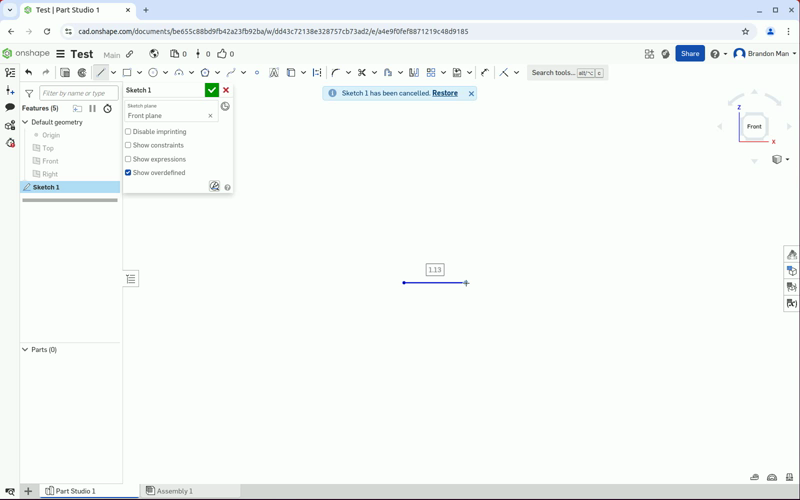
scroll(-6)
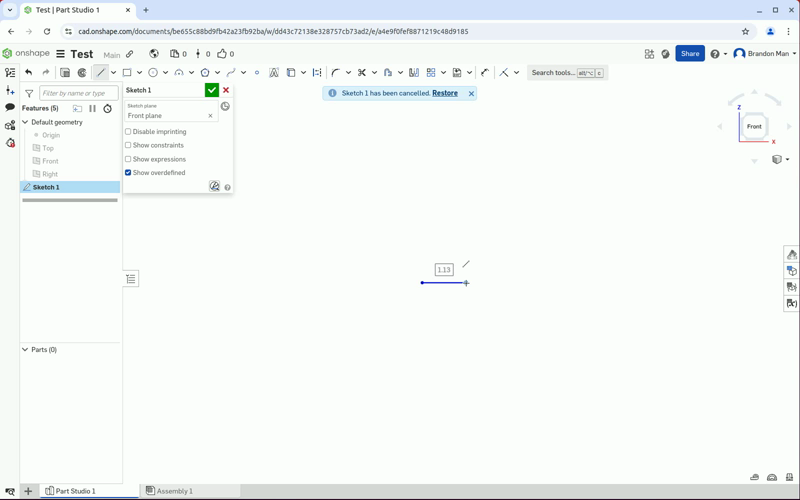
scroll(-6)
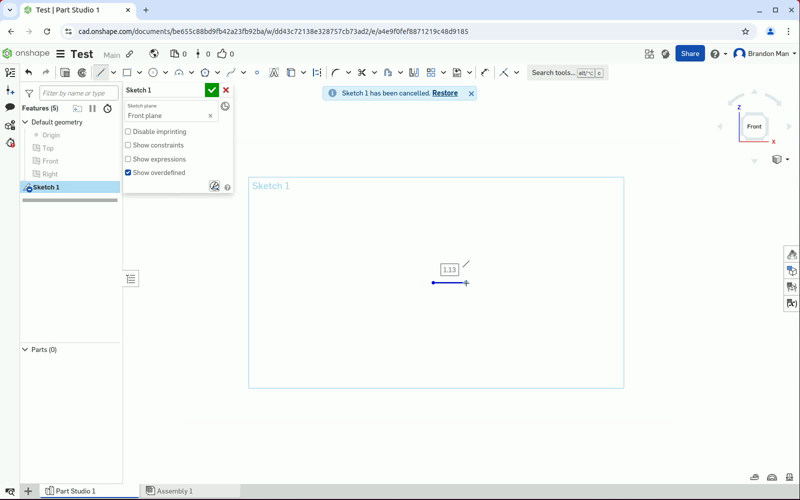
scroll(-6)
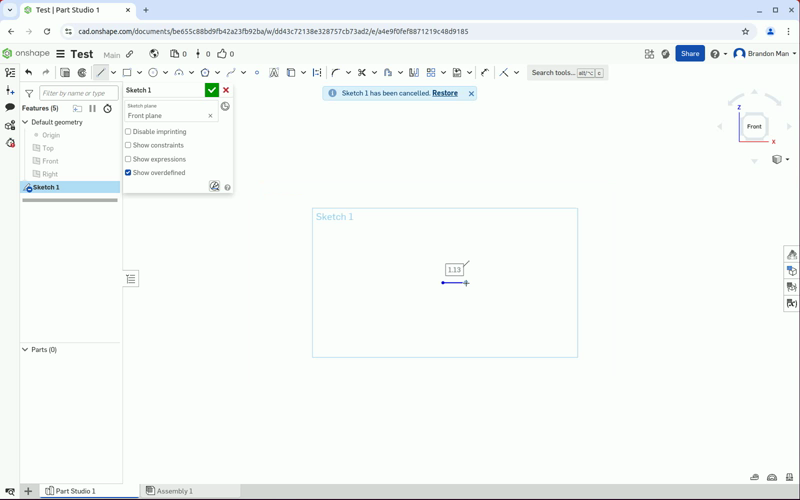
scroll(-6)
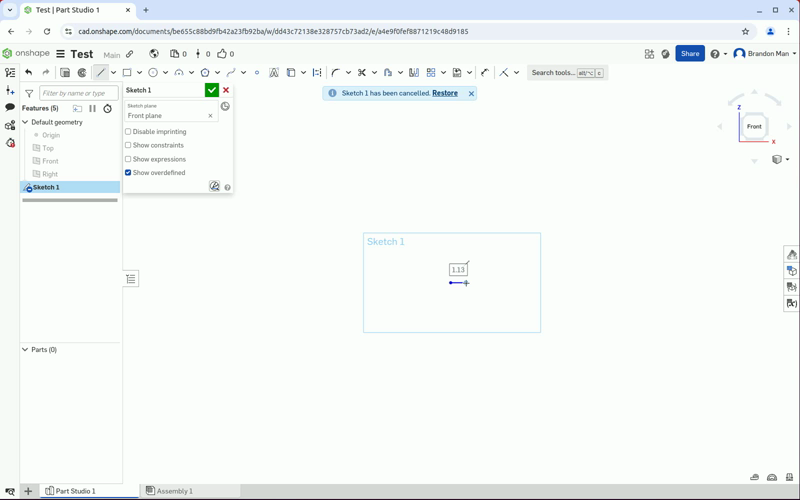
scroll(-6)
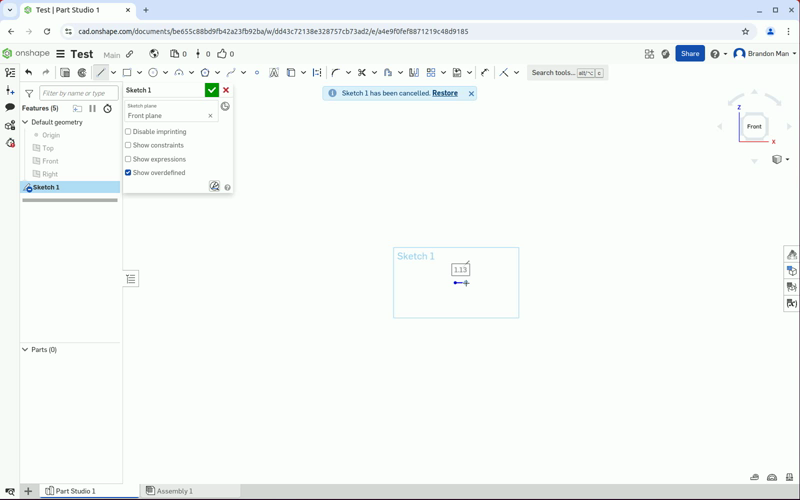
scroll(-6)
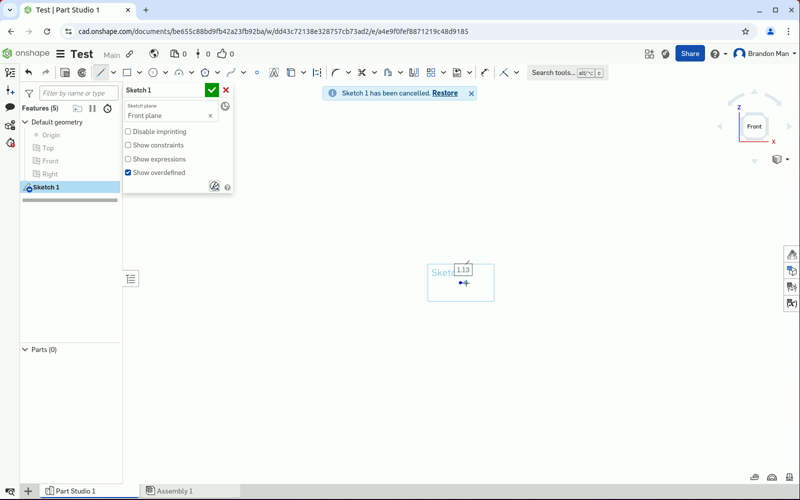
key_up(shift)
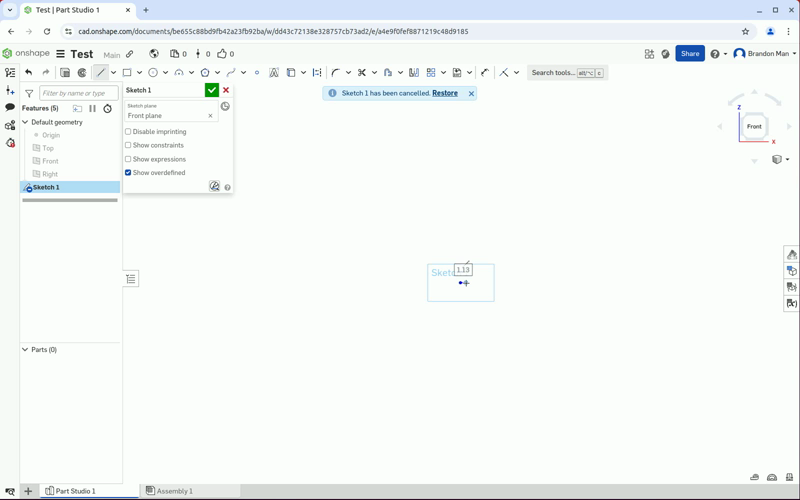
key_down(shift)
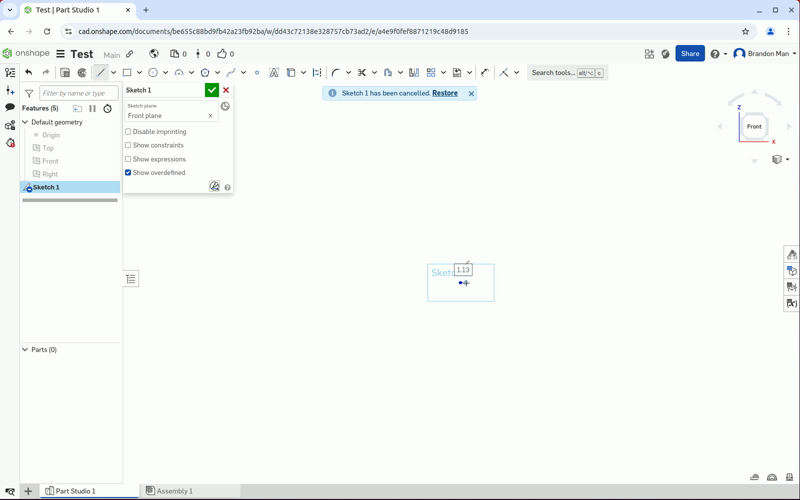
key_up(shift)
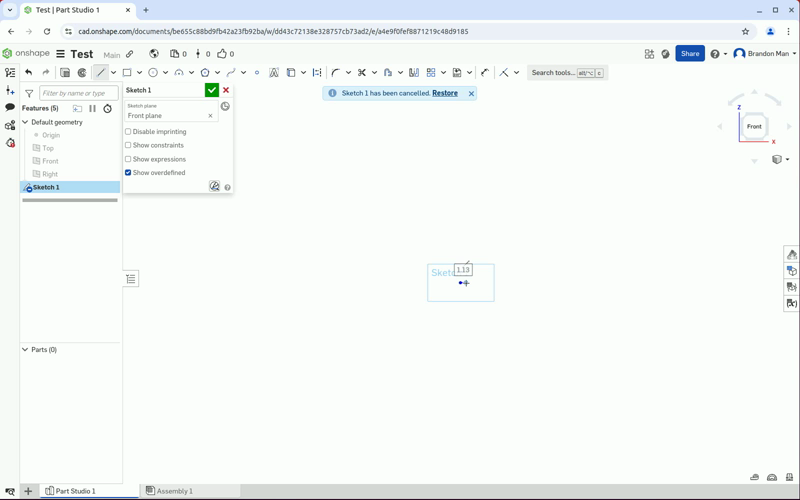
key_down(shift)
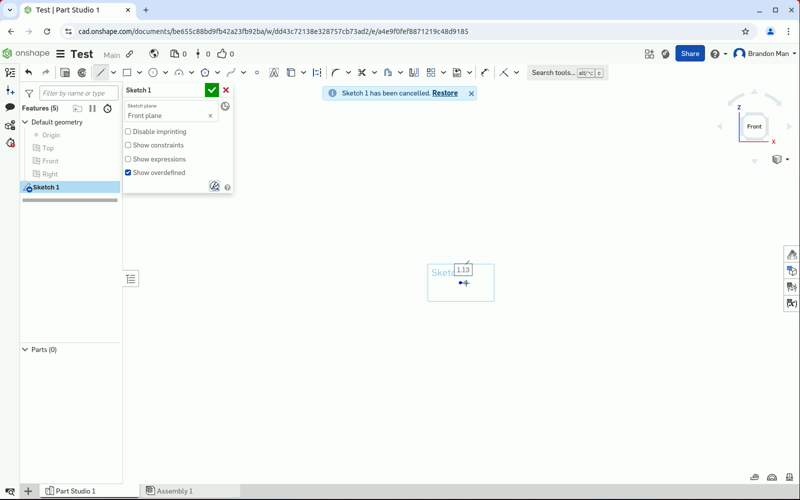
mouse_move(496, 282)
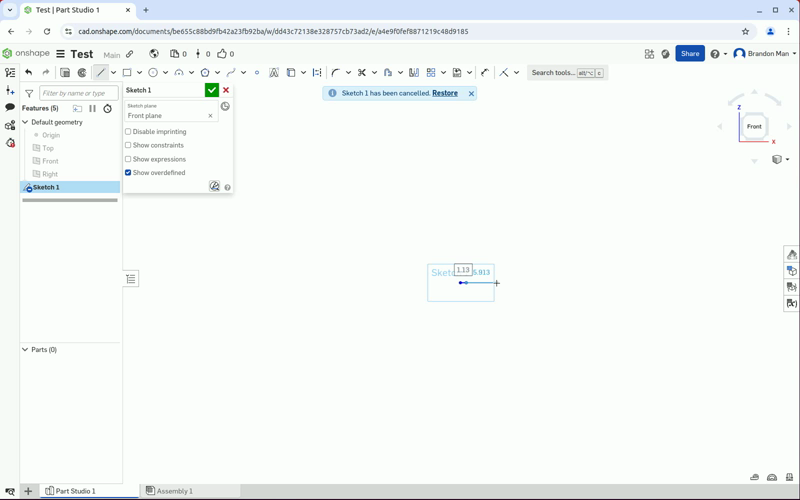
mouse_move(461, 282)
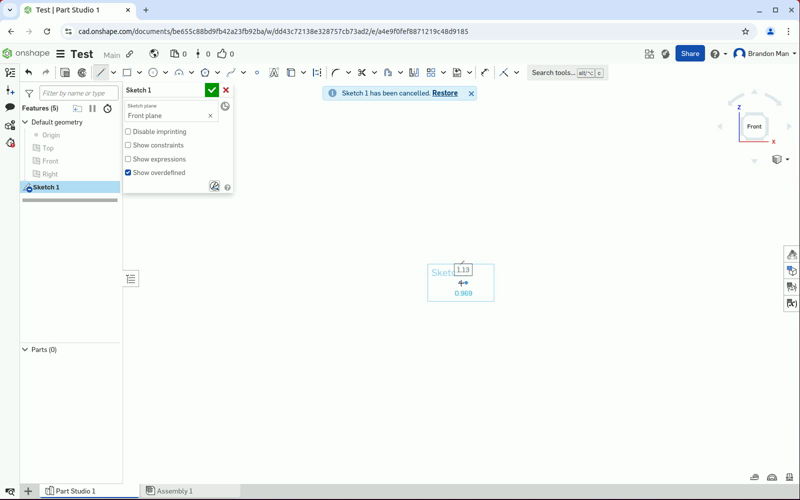
scroll(6)
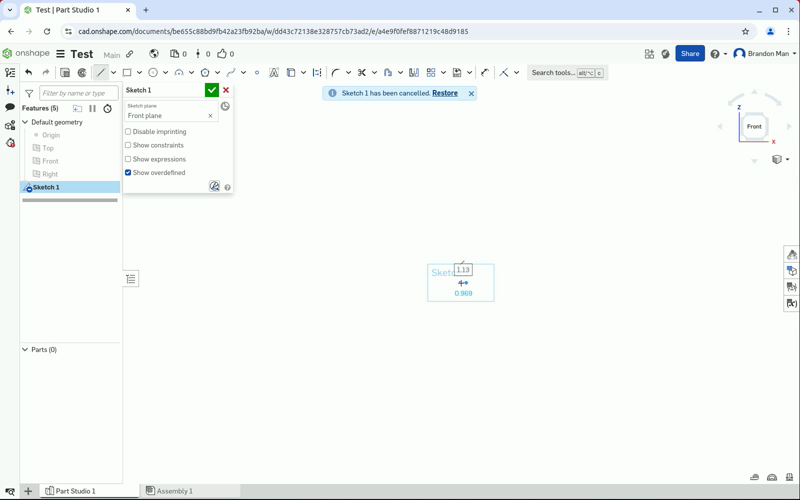
scroll(6)
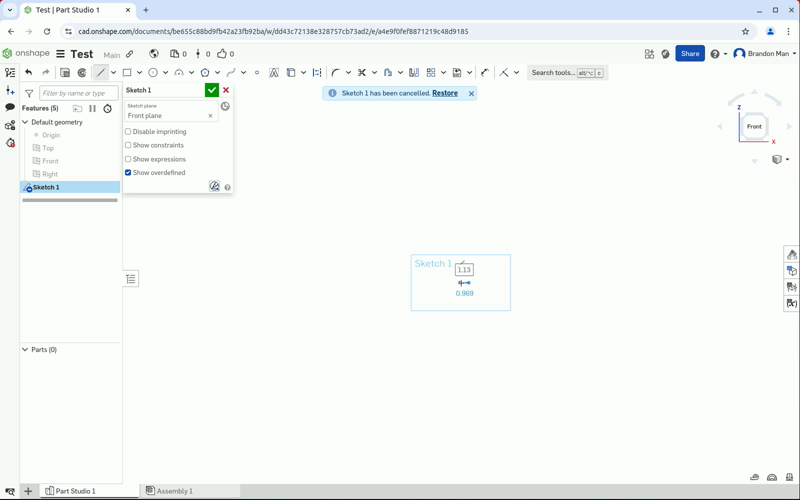
scroll(6)
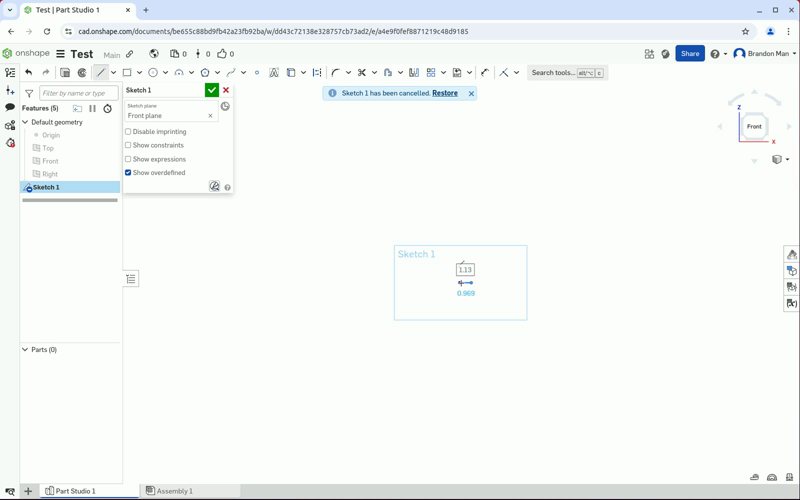
scroll(6)
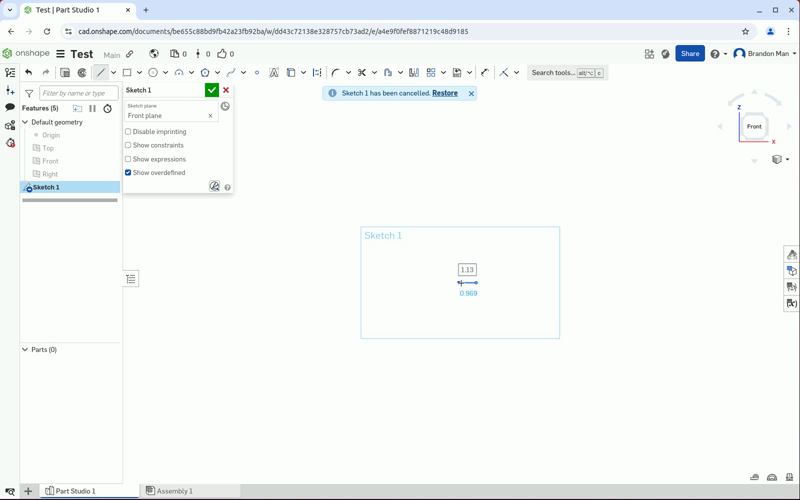
scroll(6)
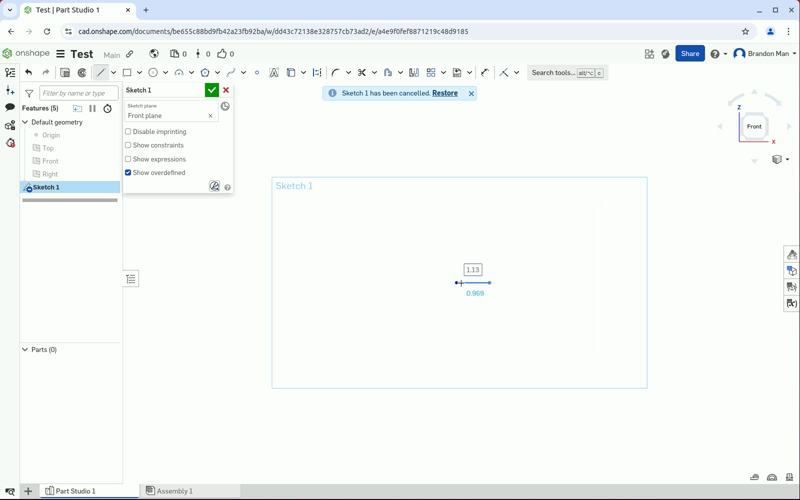
scroll(6)
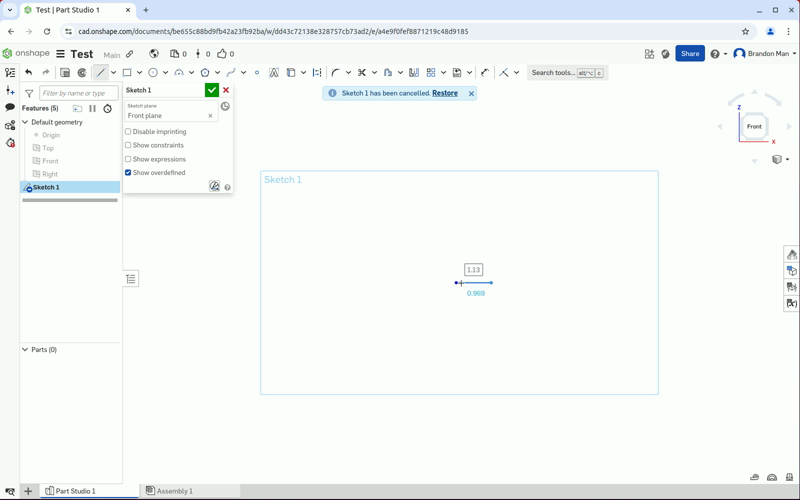
scroll(6)
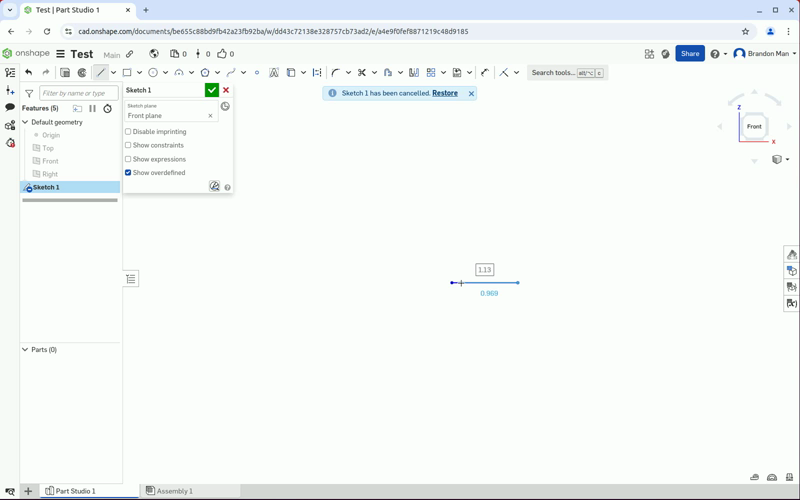
click(461, 282)
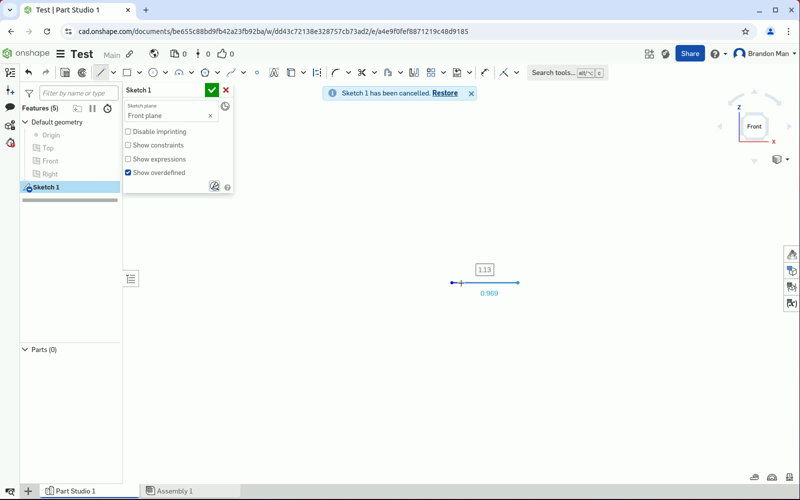
scroll(-6)
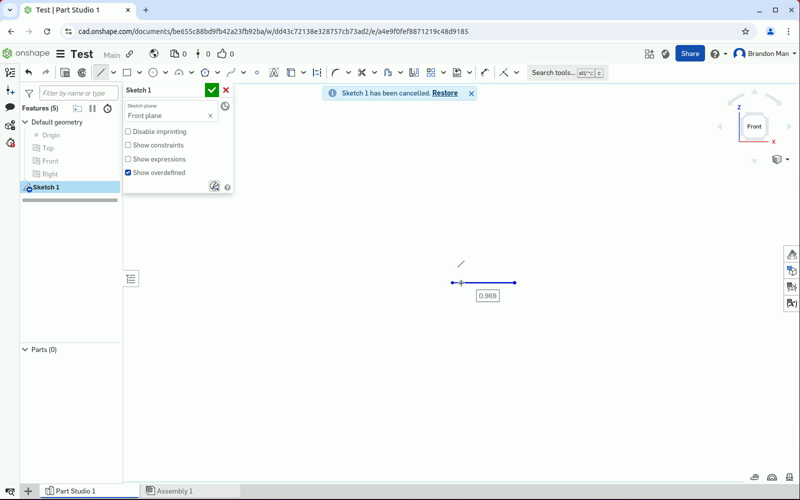
scroll(-6)
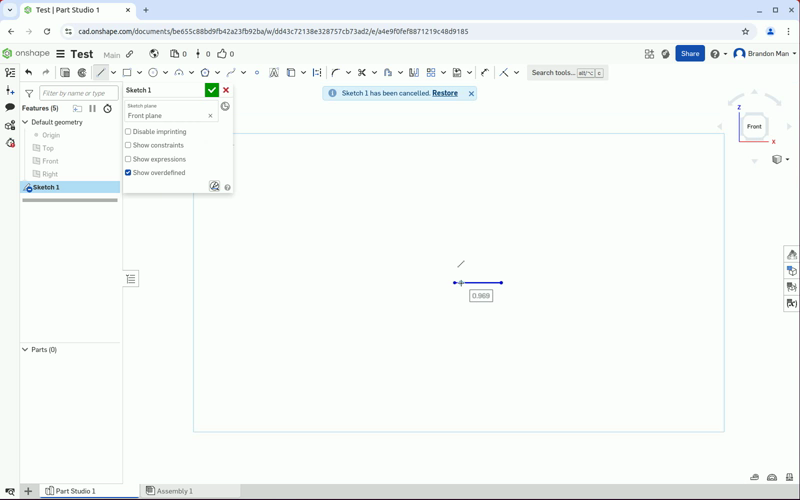
scroll(-6)
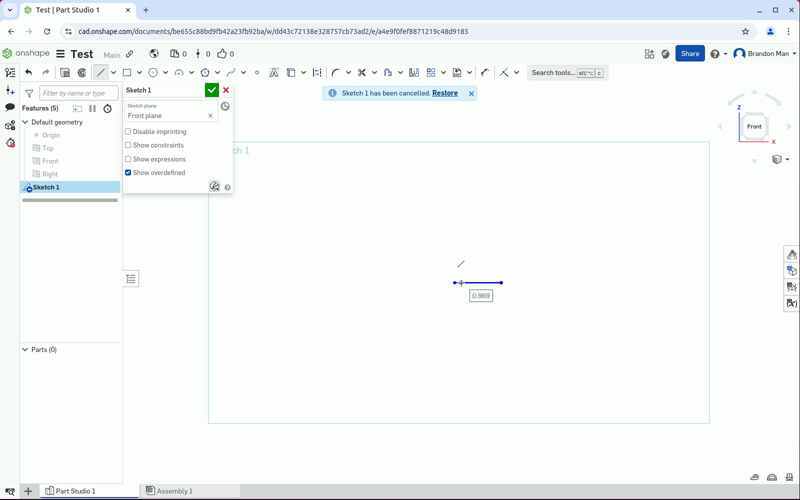
scroll(-6)
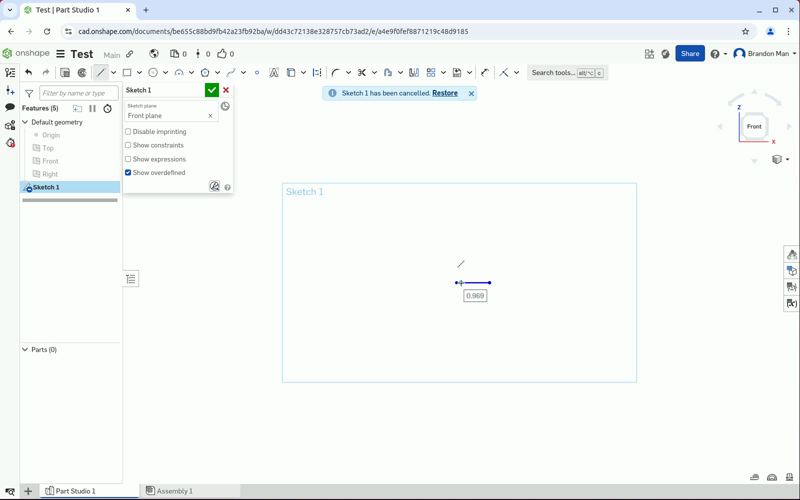
scroll(-6)
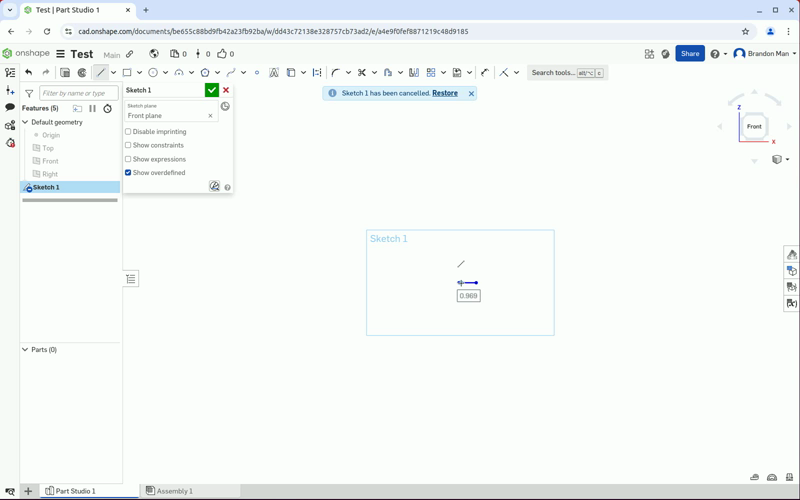
scroll(-6)
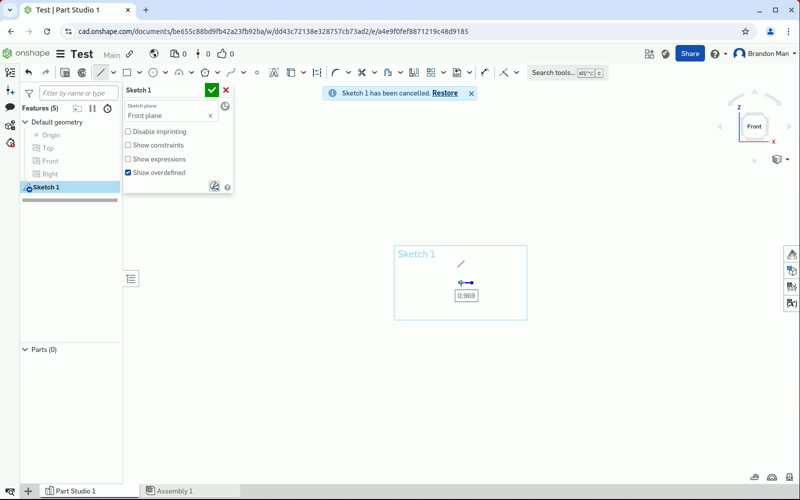
scroll(-6)
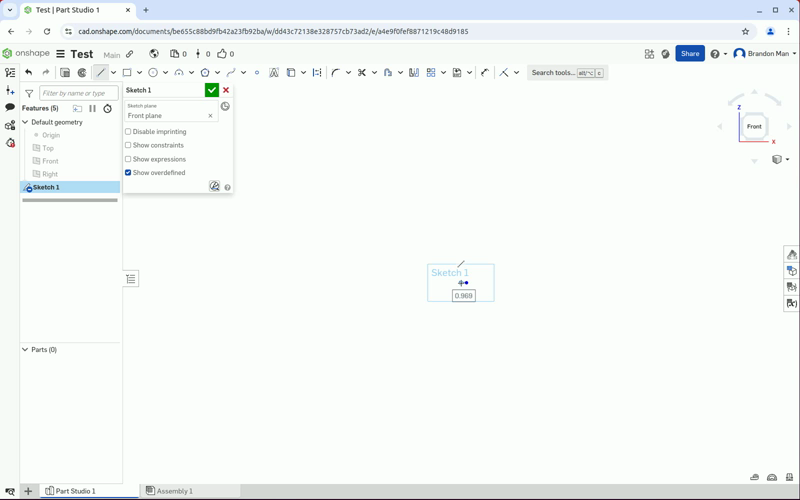
key_up(shift)
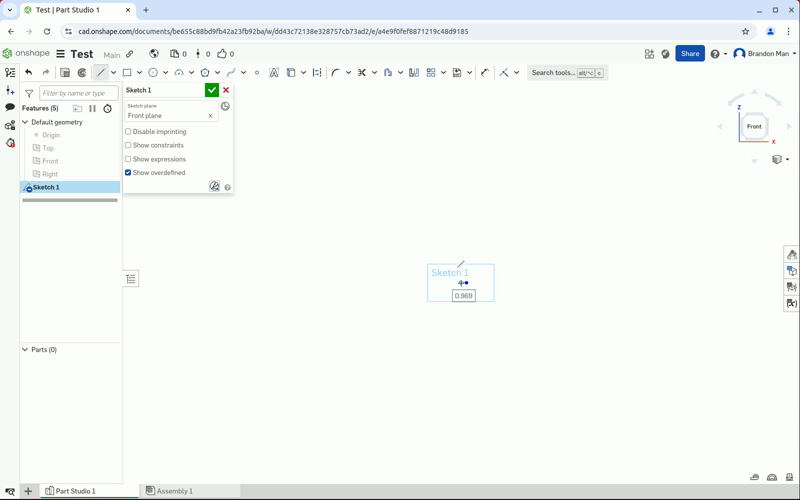
key_down(shift)
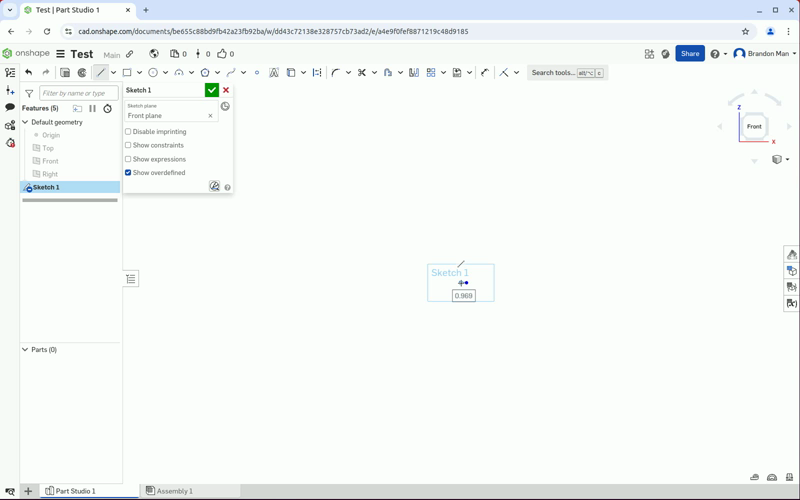
mouse_move(491, 282)
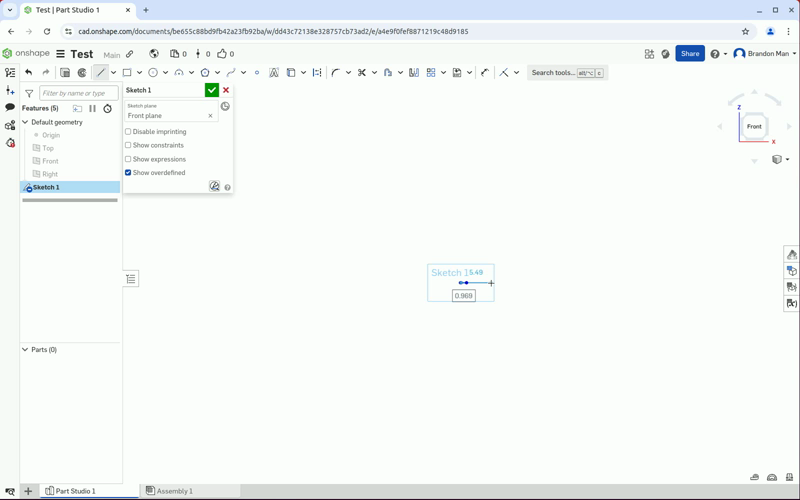
mouse_move(461, 277)
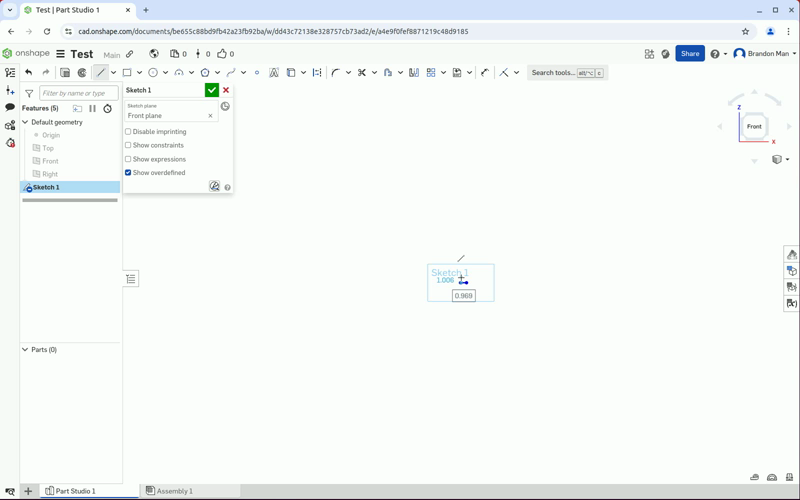
scroll(6)
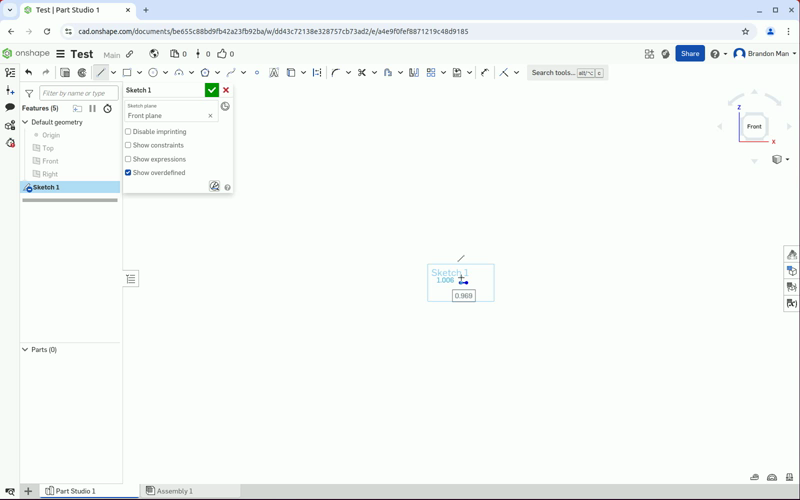
scroll(6)
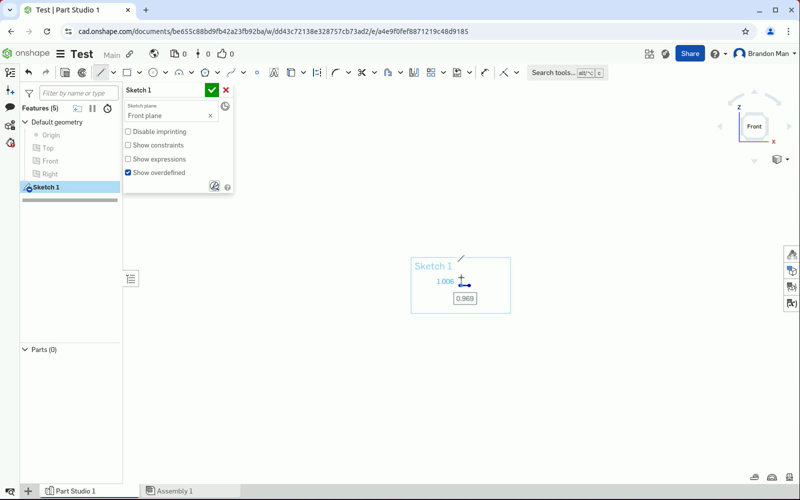
scroll(6)
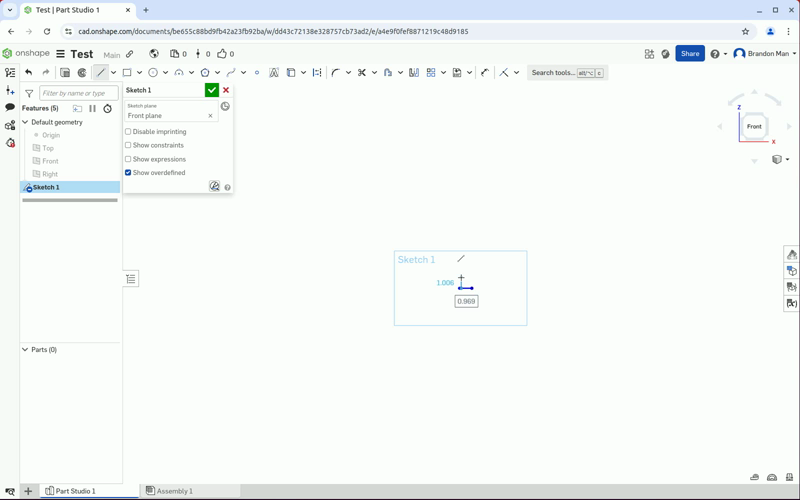
scroll(6)
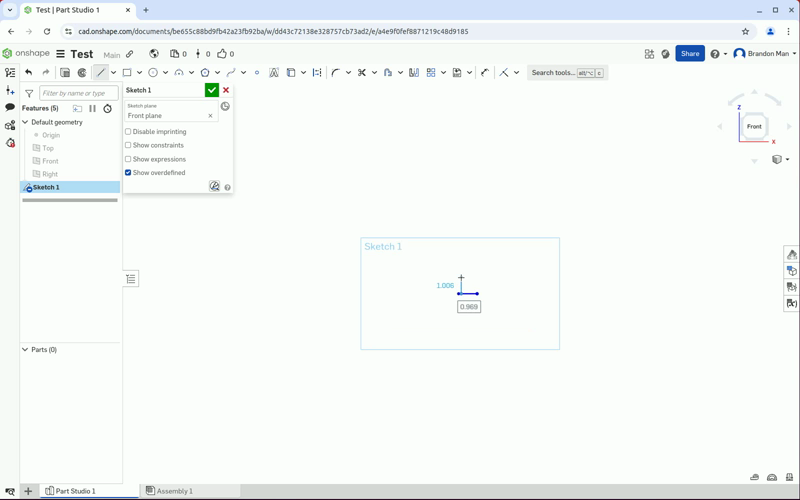
scroll(6)
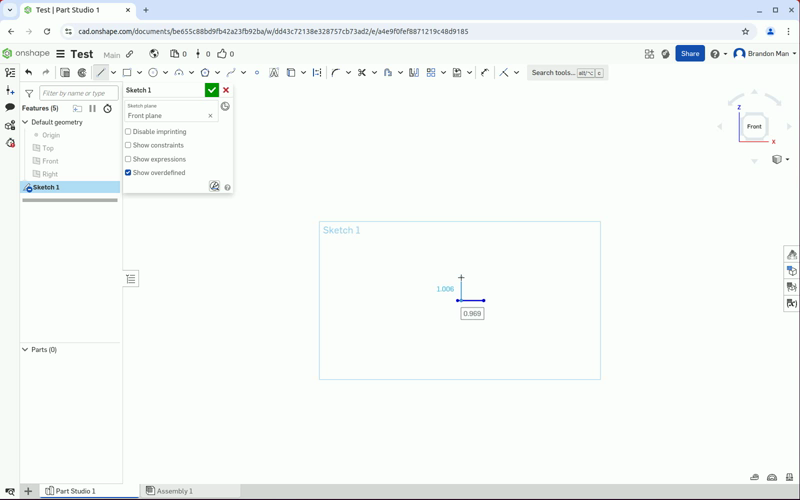
scroll(6)
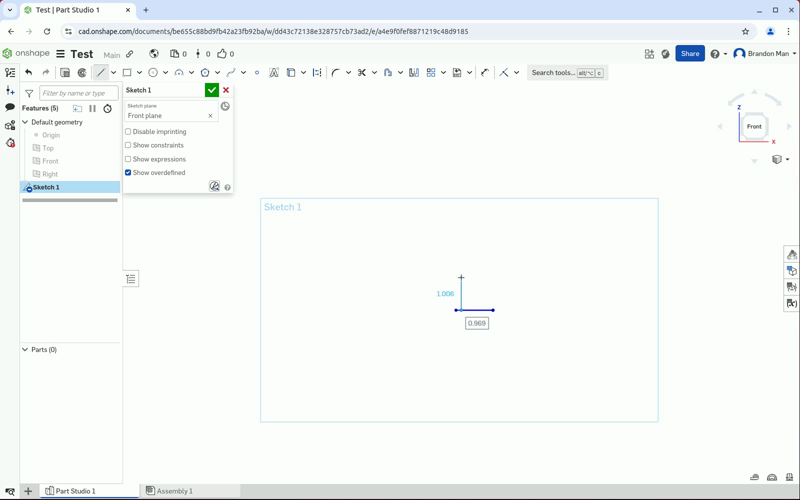
scroll(6)
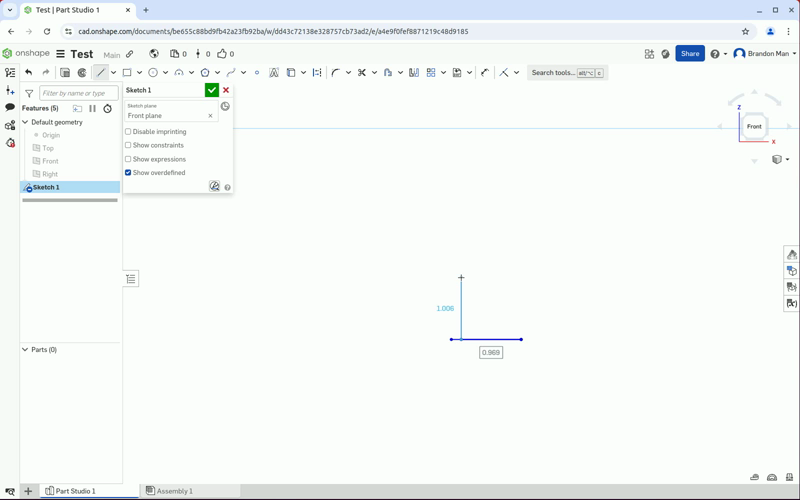
click(461, 277)
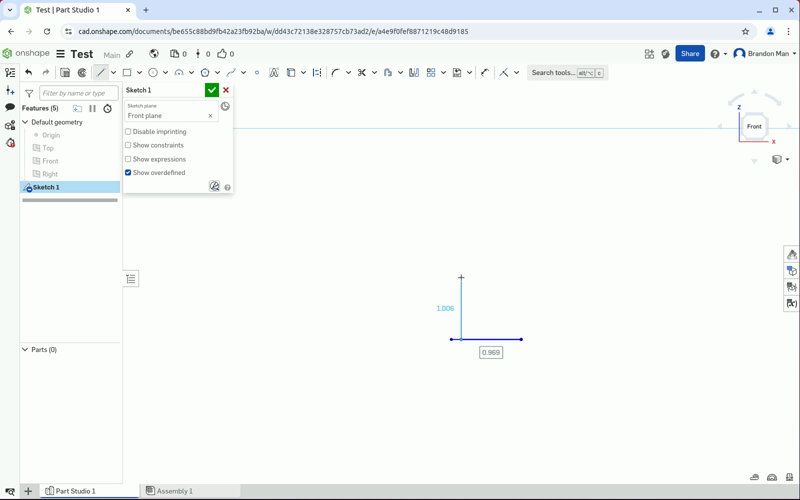
scroll(-6)
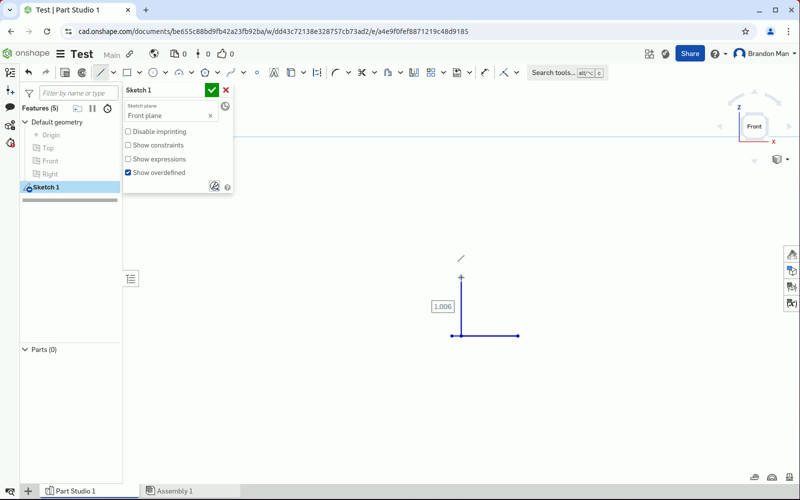
scroll(-6)
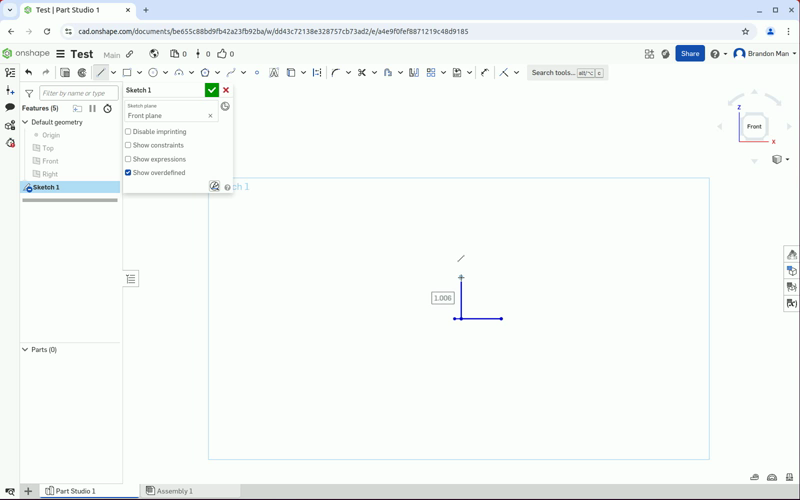
scroll(-6)
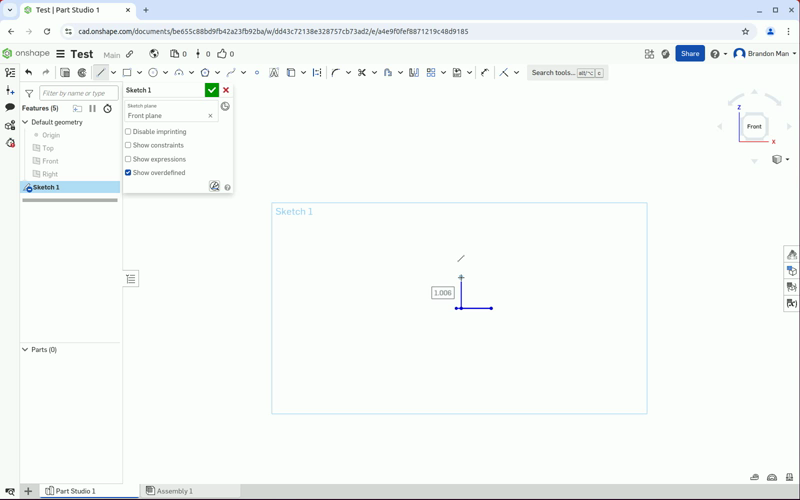
scroll(-6)
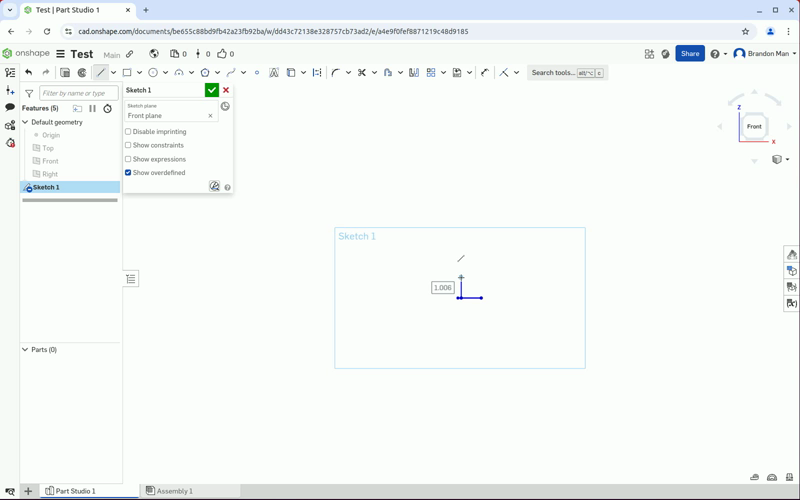
scroll(-6)
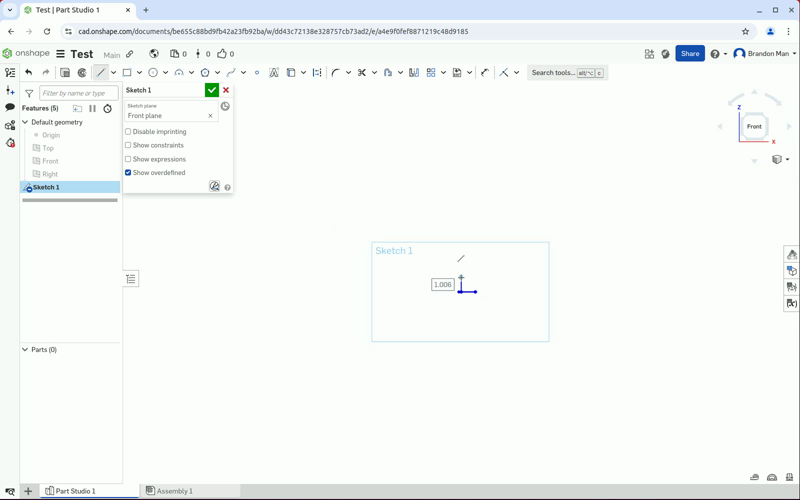
scroll(-6)
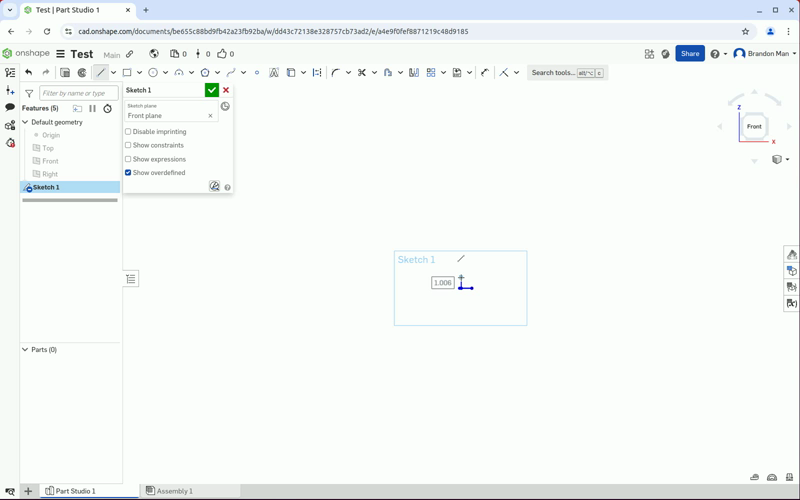
scroll(-6)
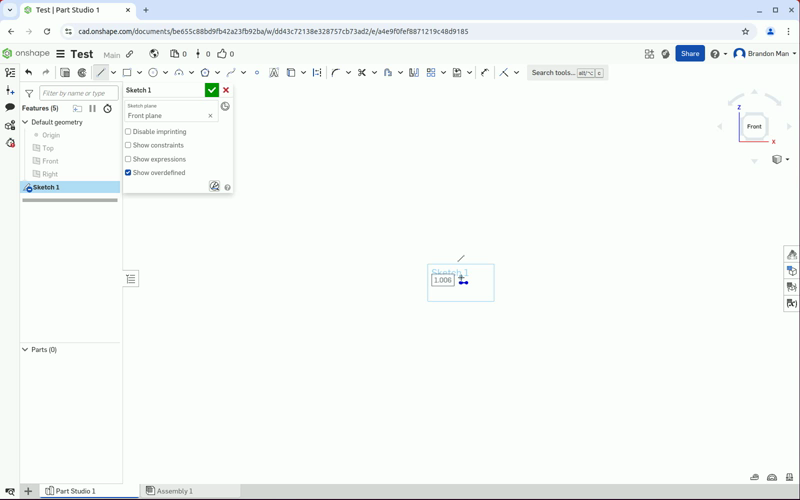
key_up(shift)
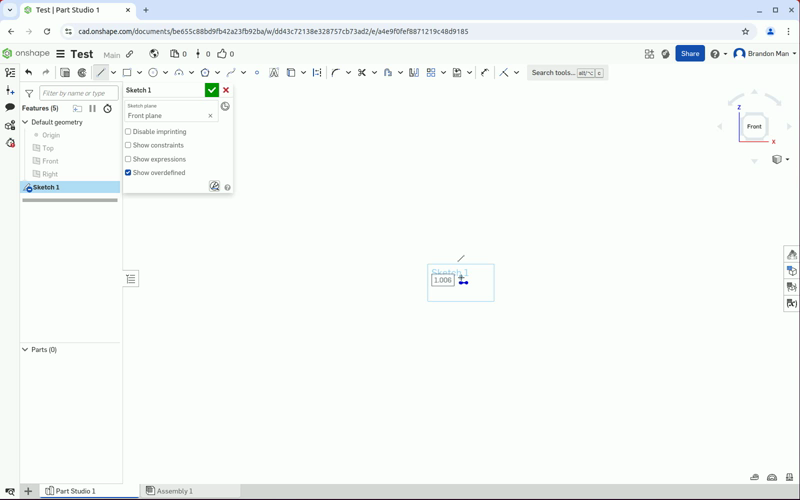
key_down(shift)
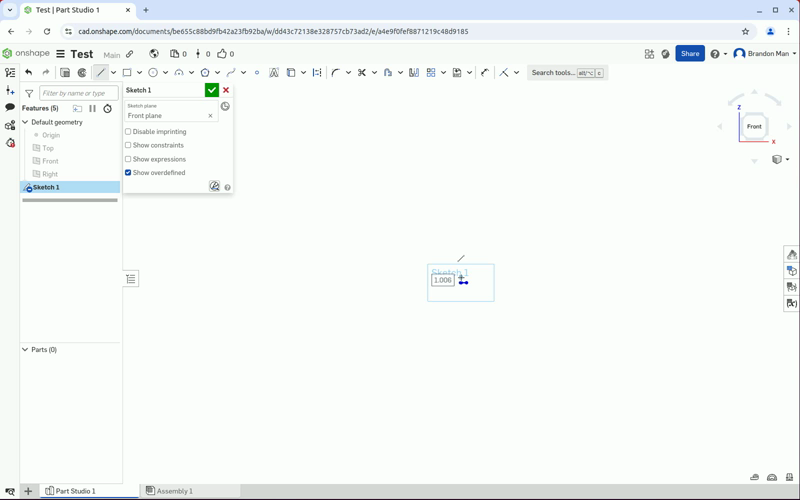
key_up(shift)
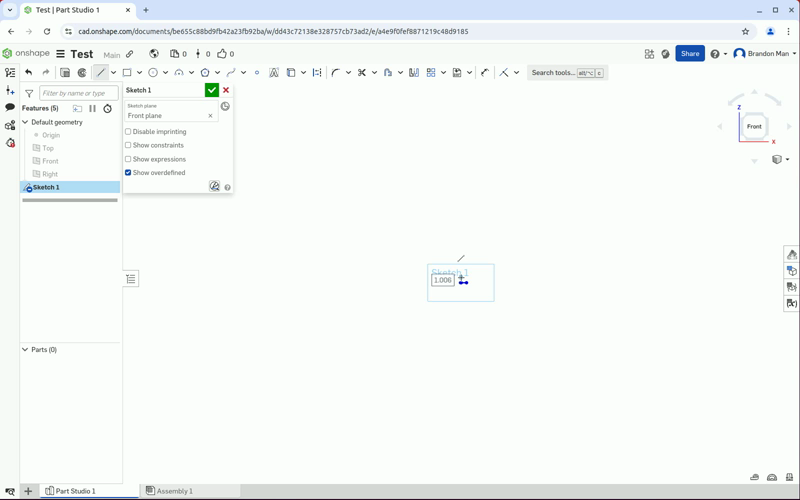
mouse_move(490, 277)
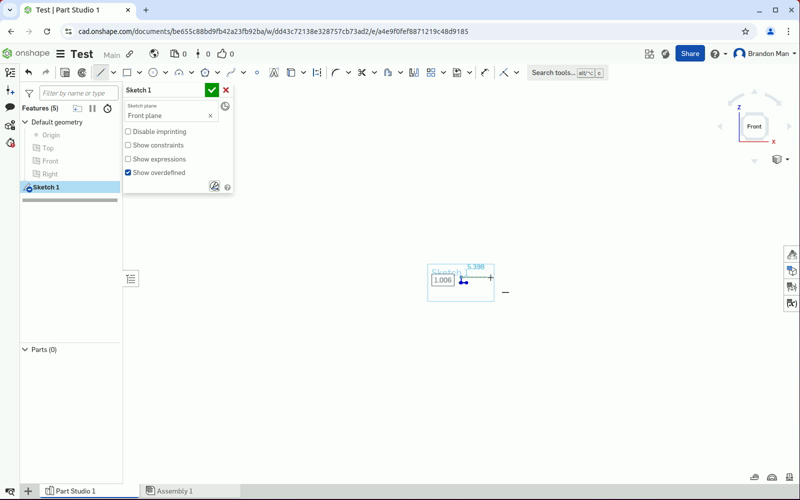
key_down(shift)
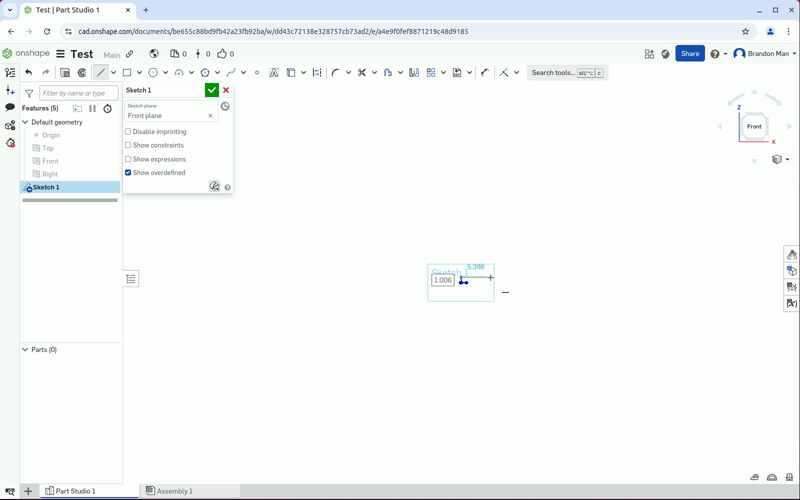
mouse_move(460, 282)
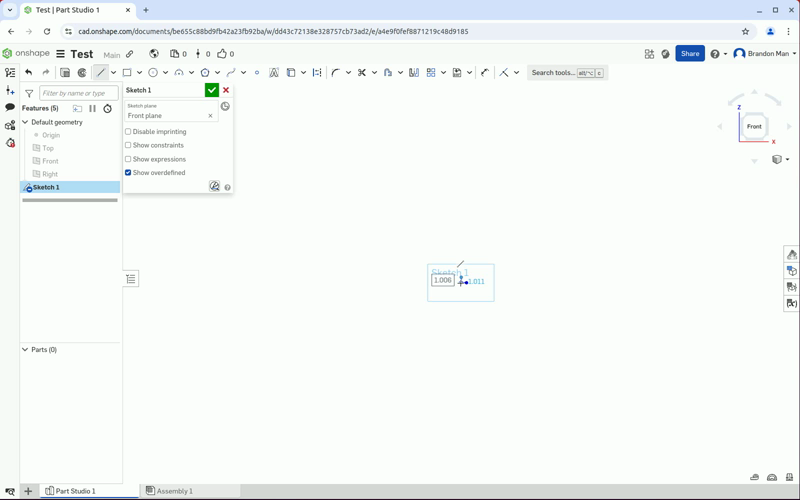
scroll(6)
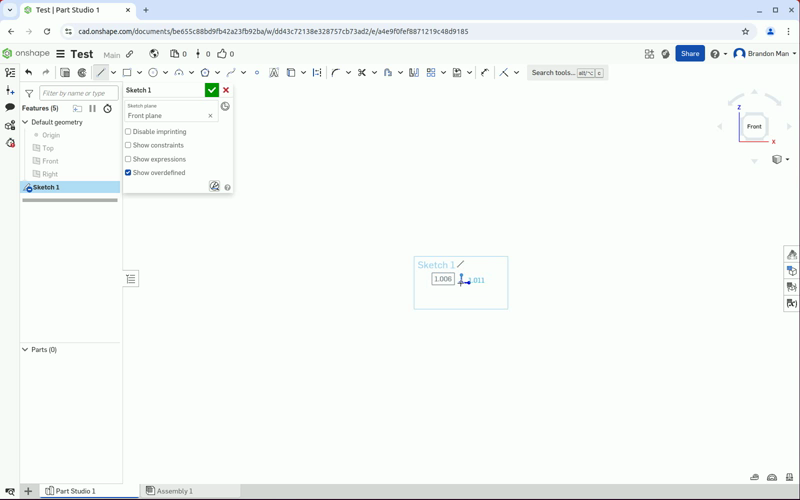
scroll(6)
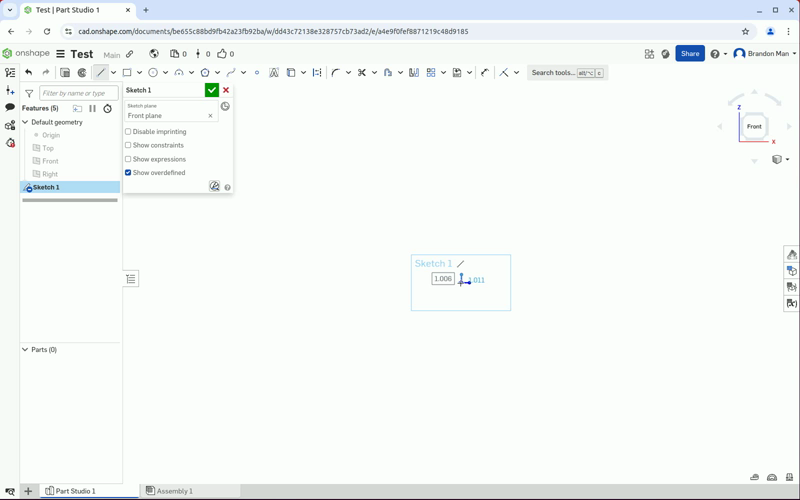
scroll(6)
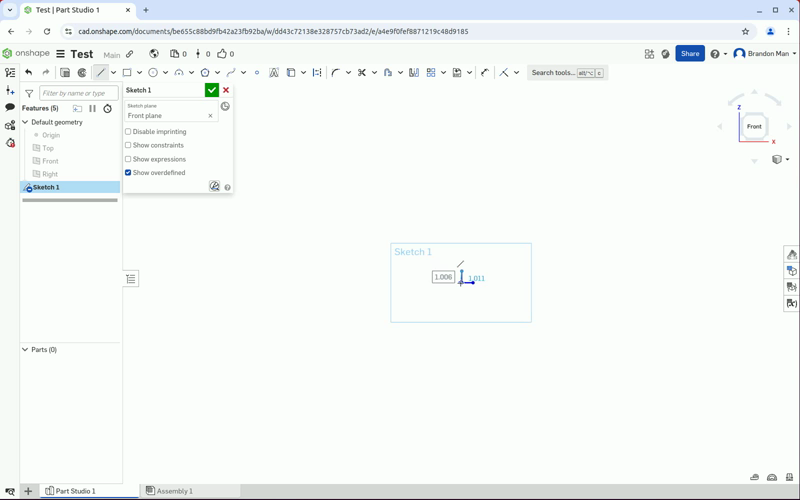
scroll(6)
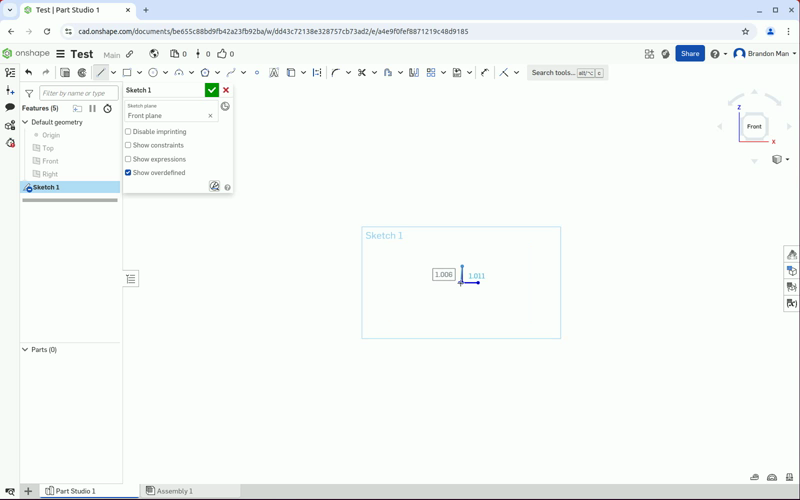
scroll(6)
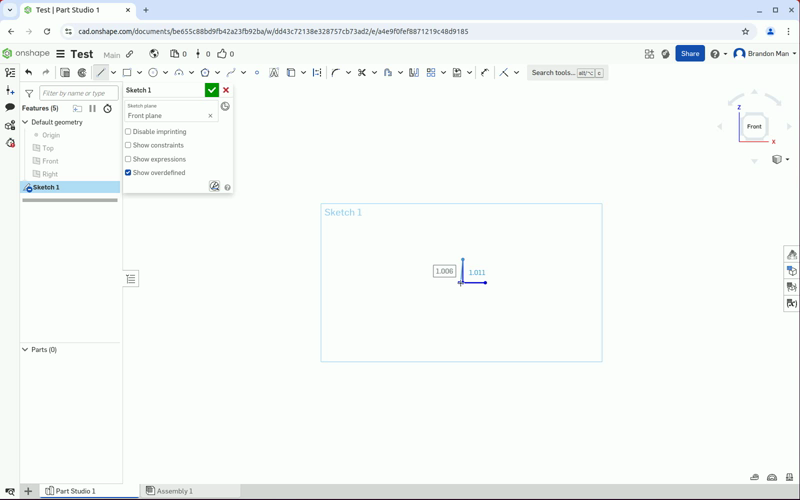
scroll(6)
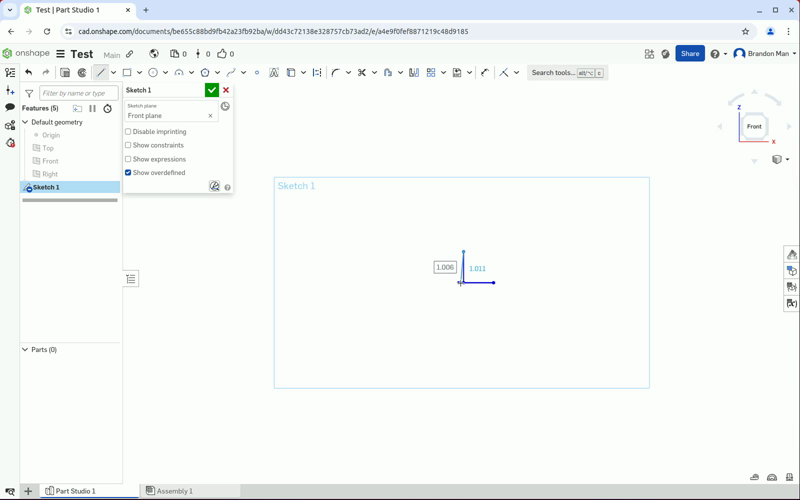
scroll(6)
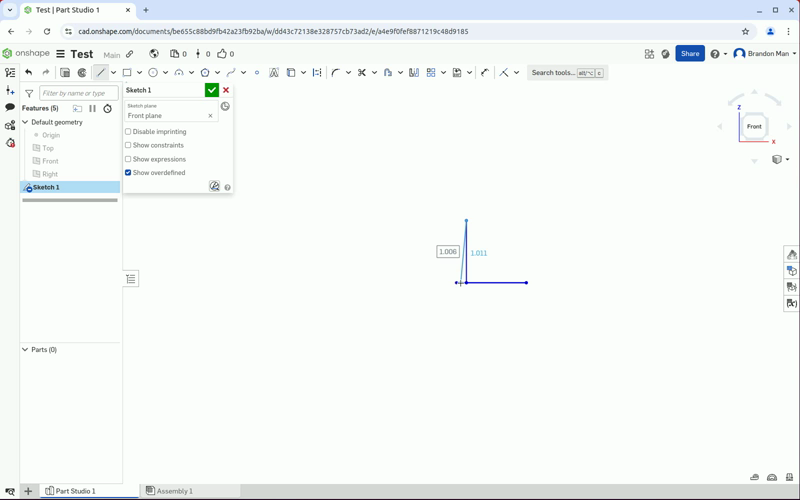
key_up(shift)
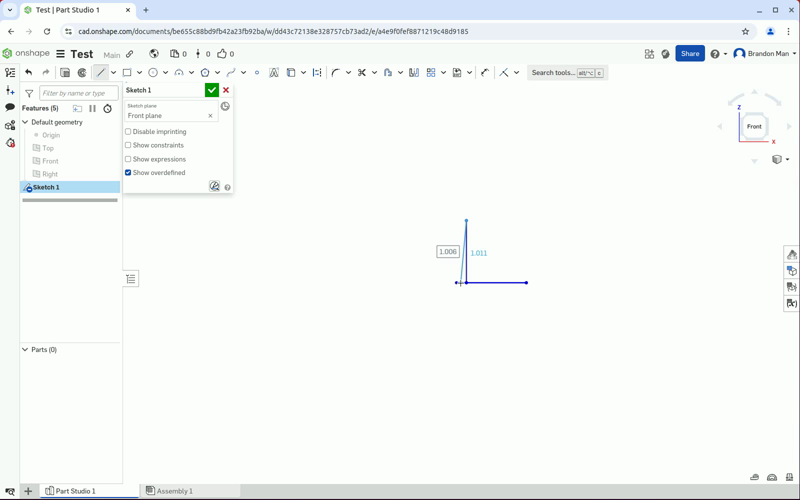
click(460, 282)
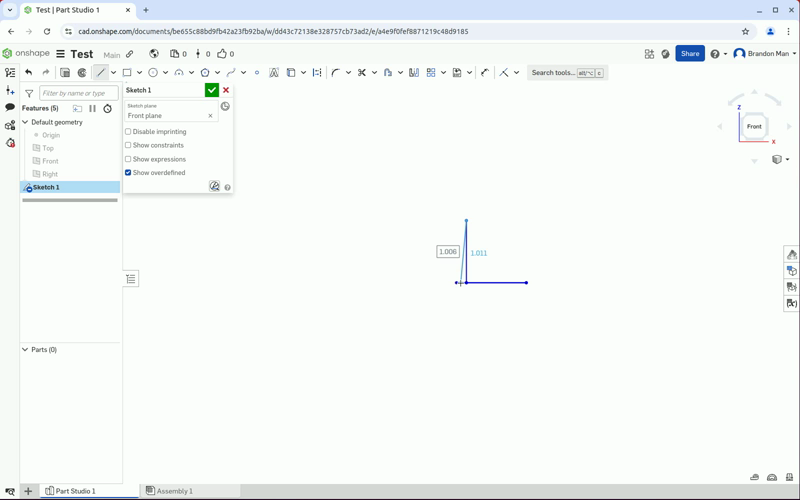
scroll(-6)
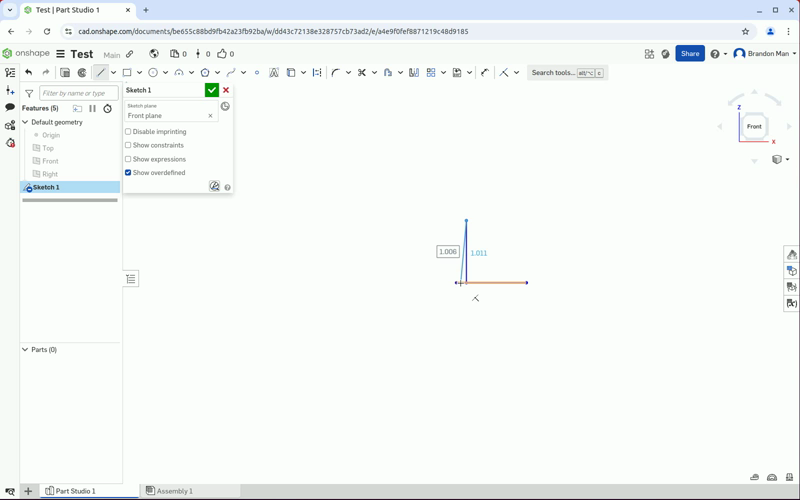
scroll(-6)
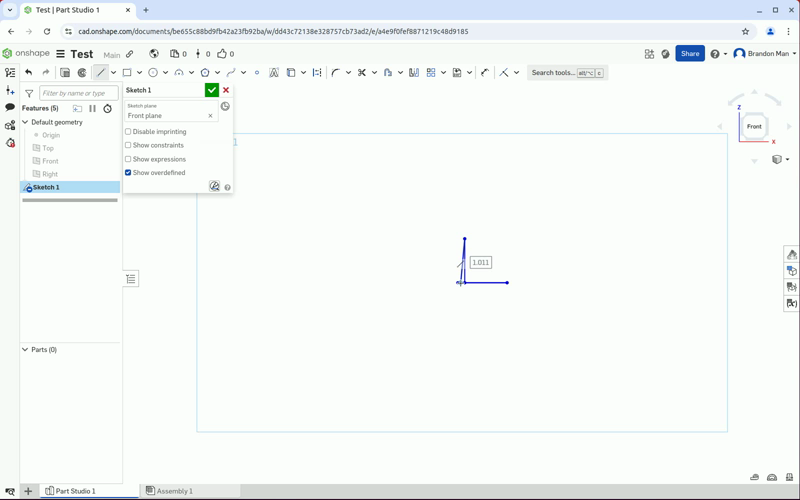
scroll(-6)
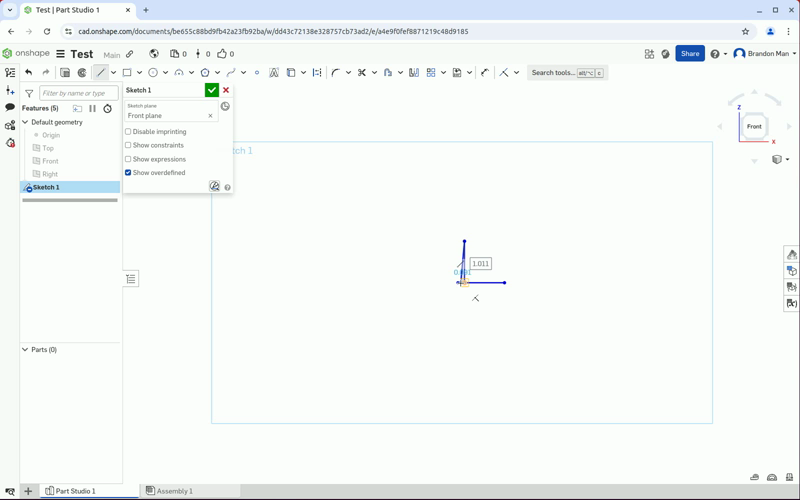
scroll(-6)
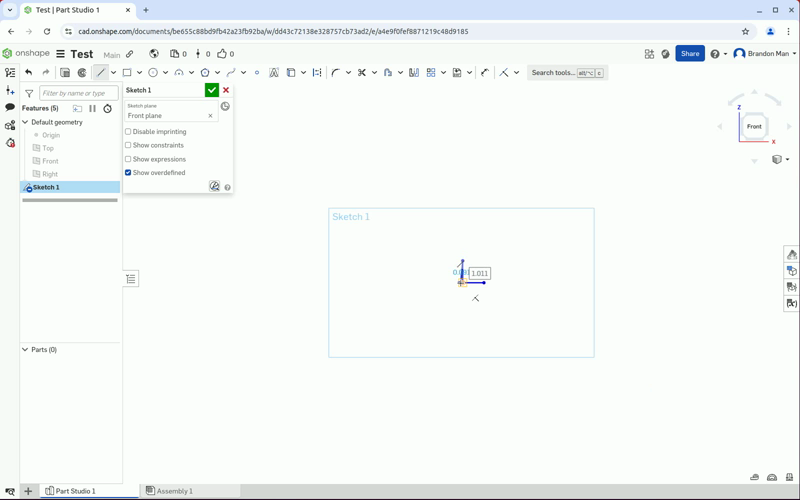
scroll(-6)
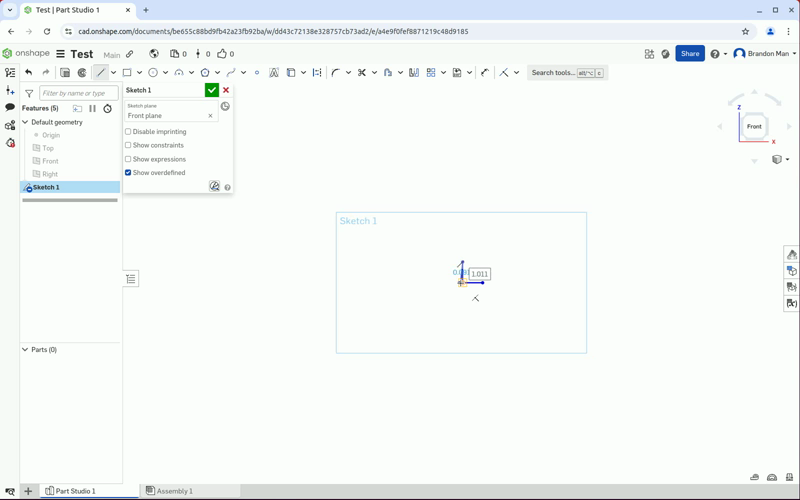
scroll(-6)
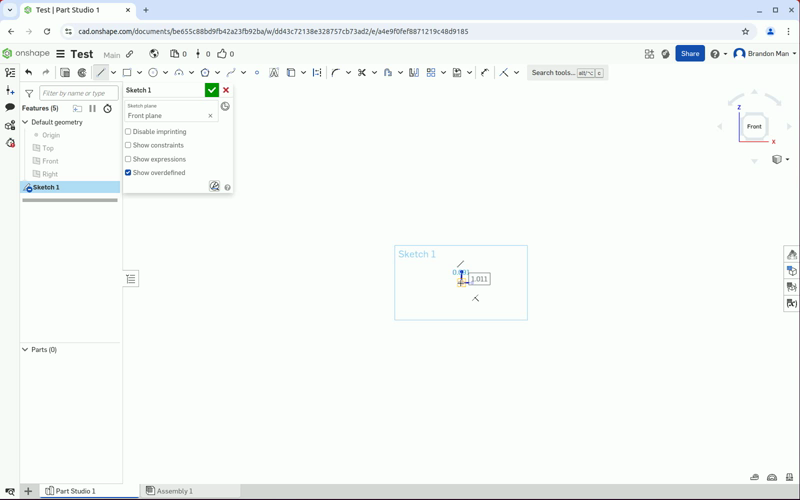
scroll(-6)
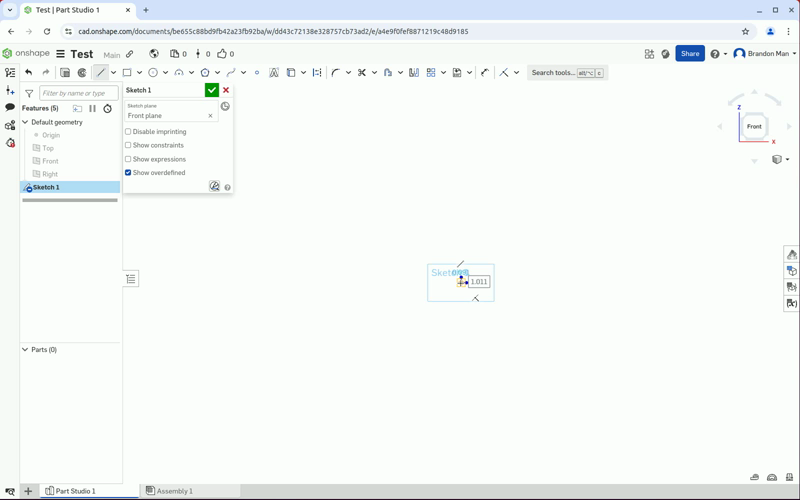
key(esc)
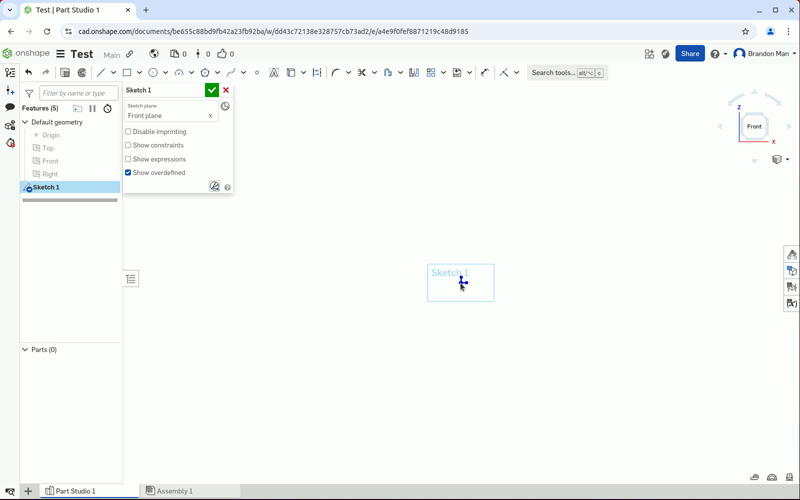
mouse_move(460, 279)
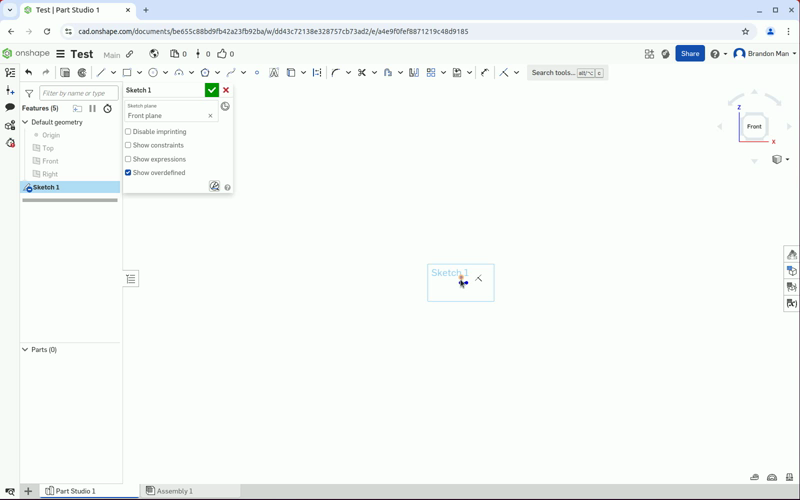
scroll(6)
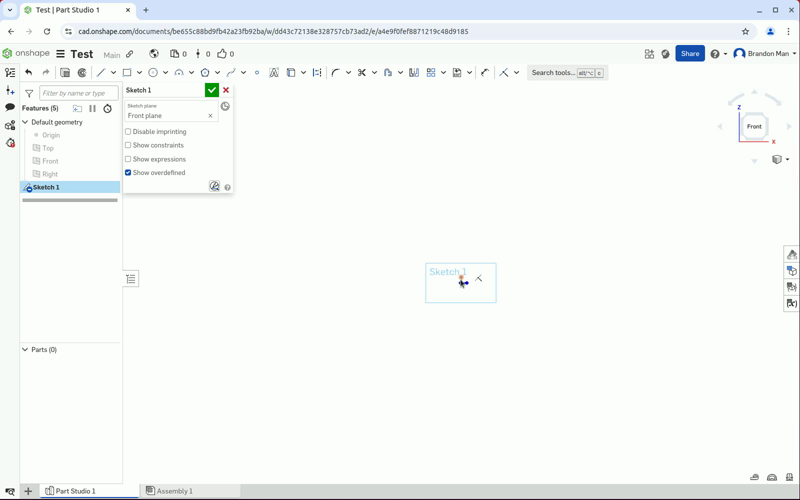
scroll(6)
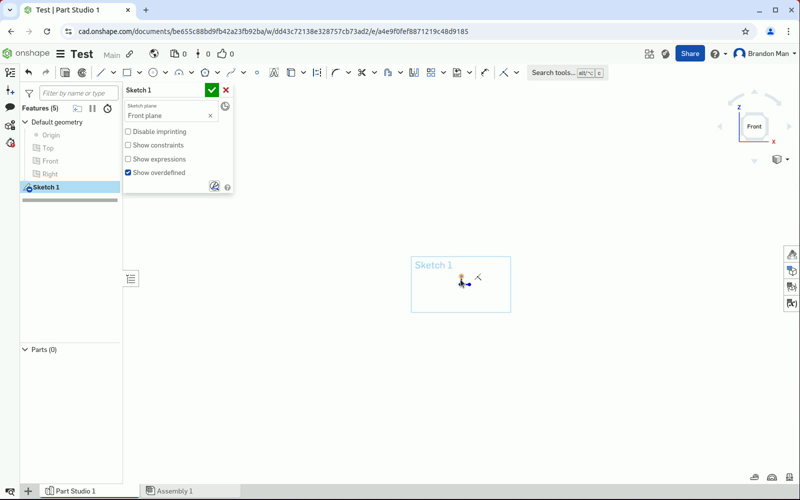
scroll(6)
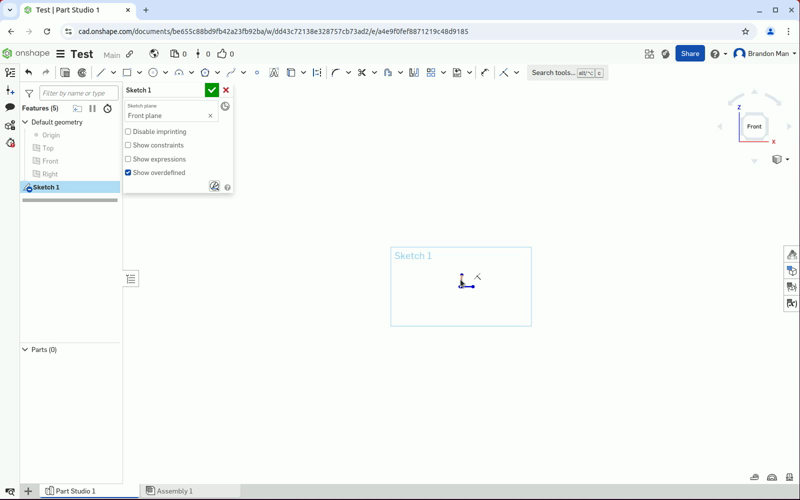
scroll(6)
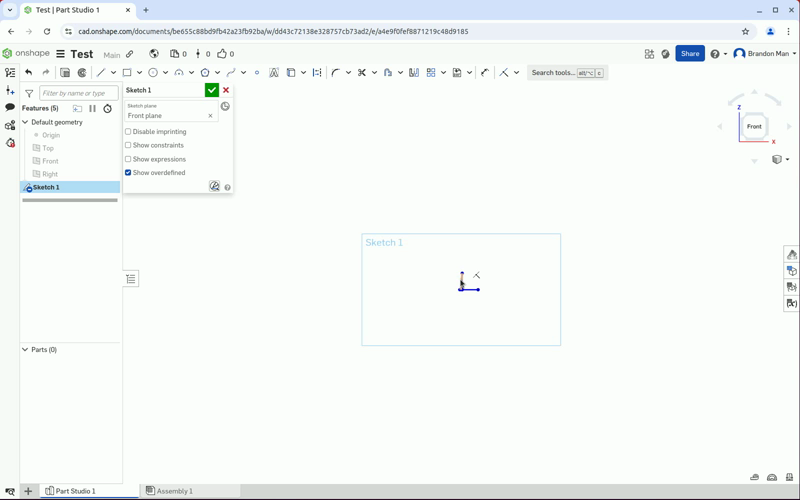
scroll(6)
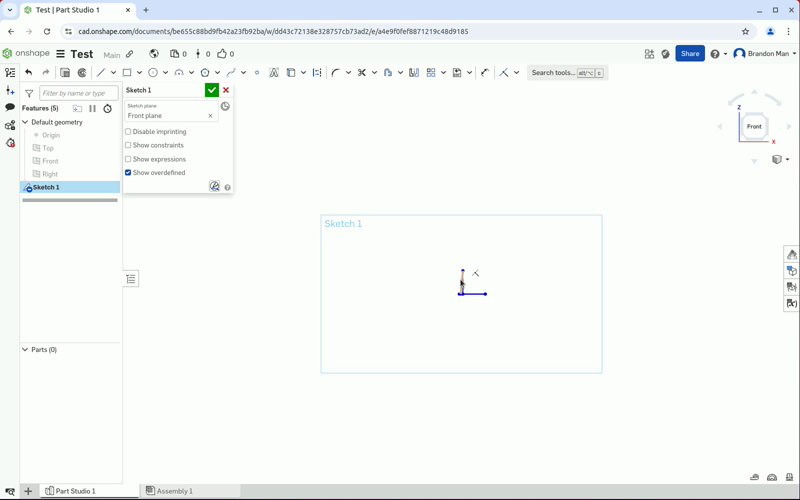
scroll(6)
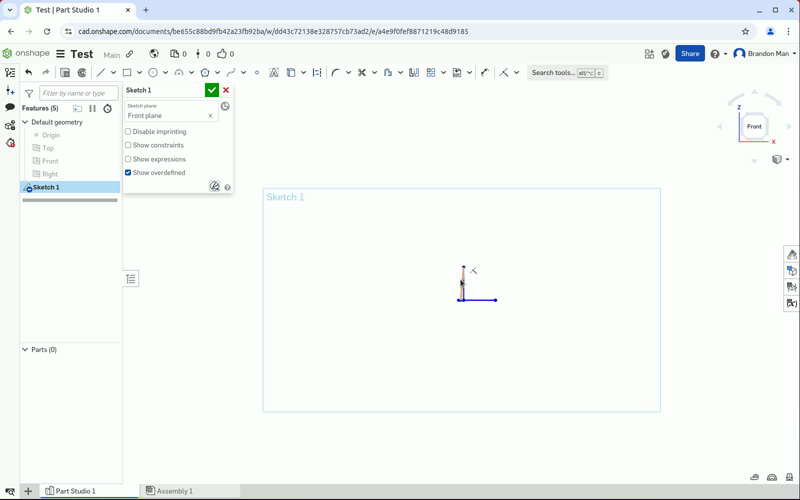
scroll(6)
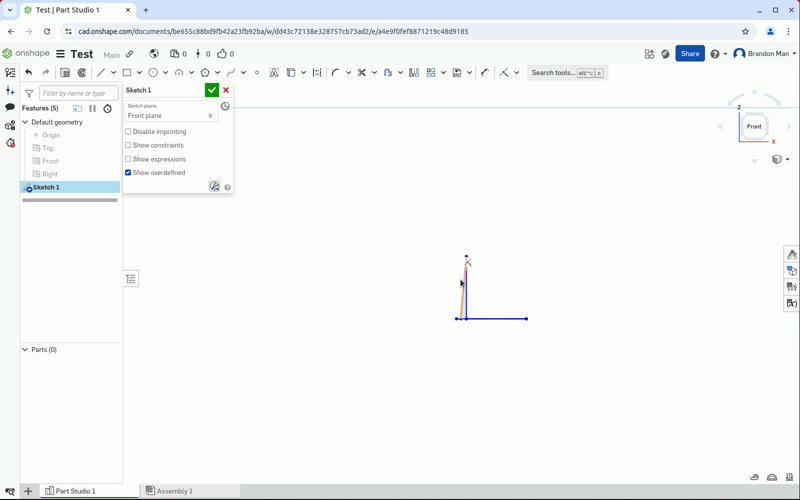
click(460, 279)
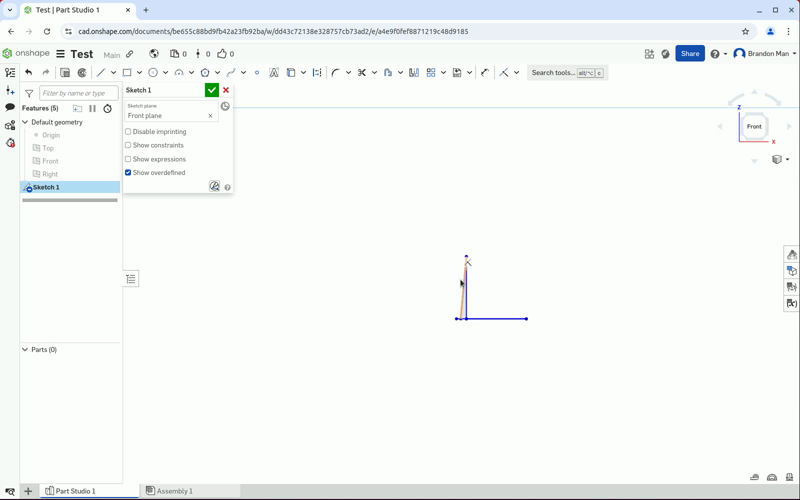
scroll(-6)
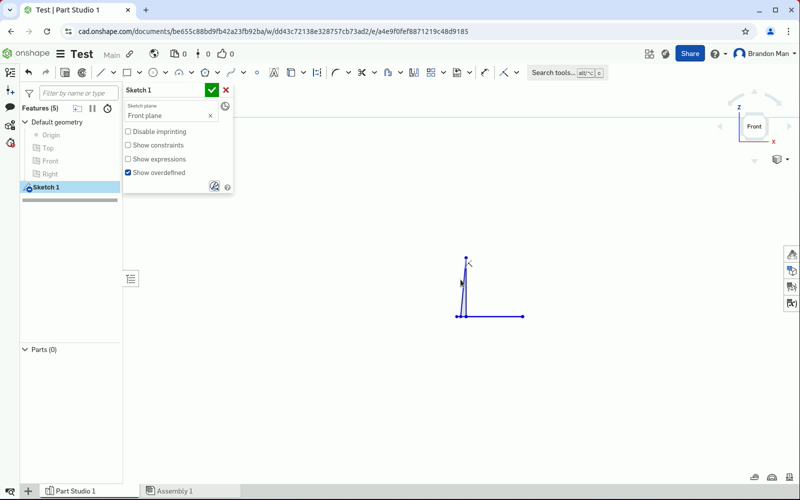
scroll(-6)
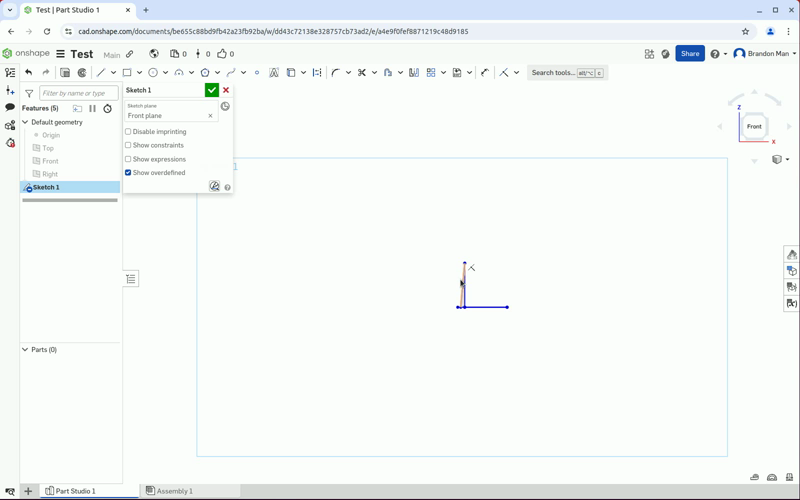
scroll(-6)
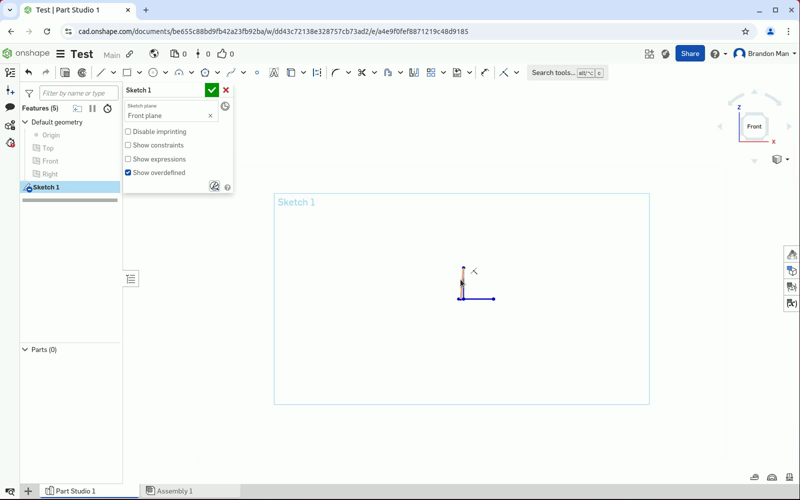
scroll(-6)
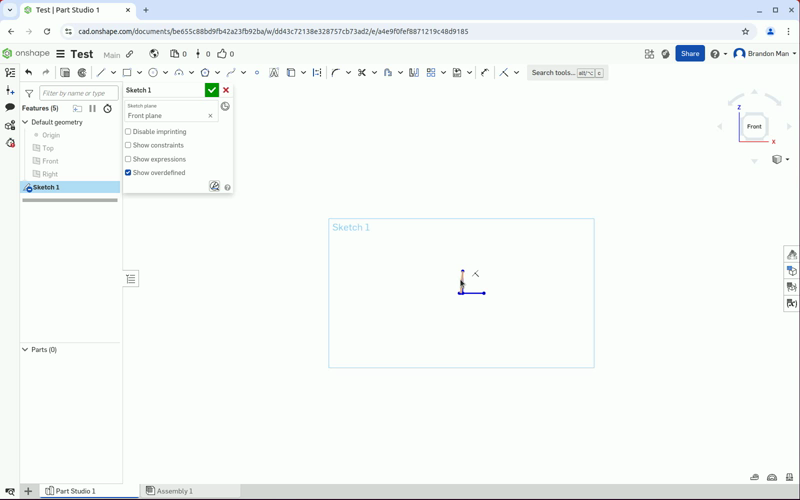
scroll(-6)
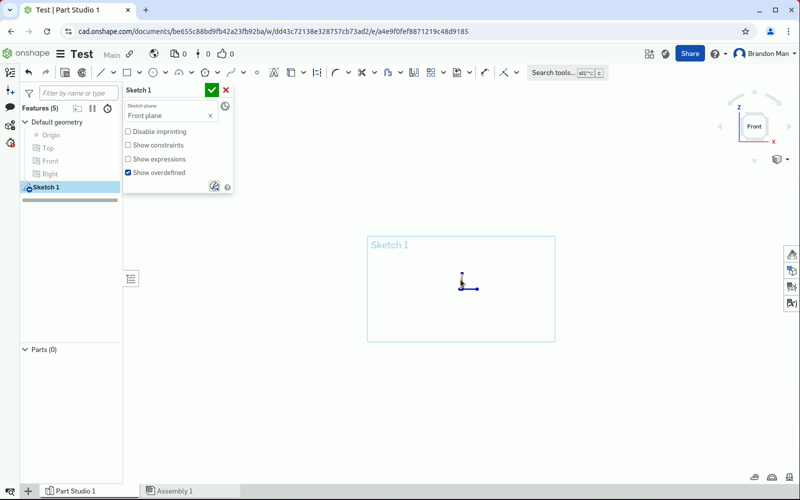
scroll(-6)
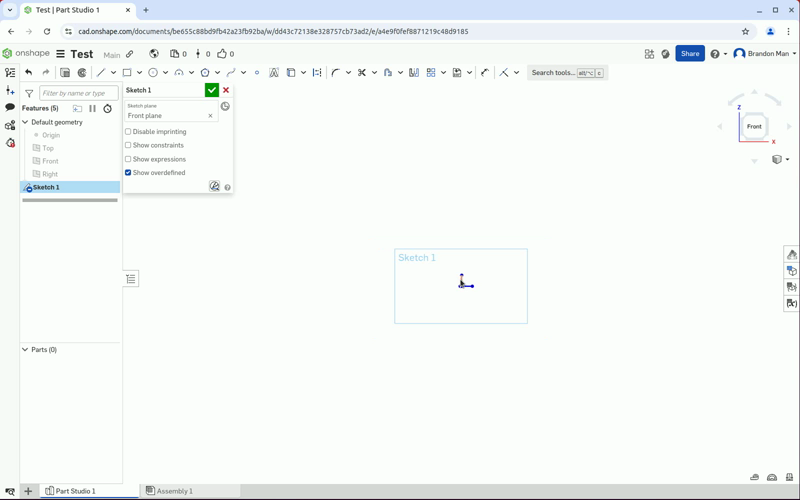
scroll(-6)
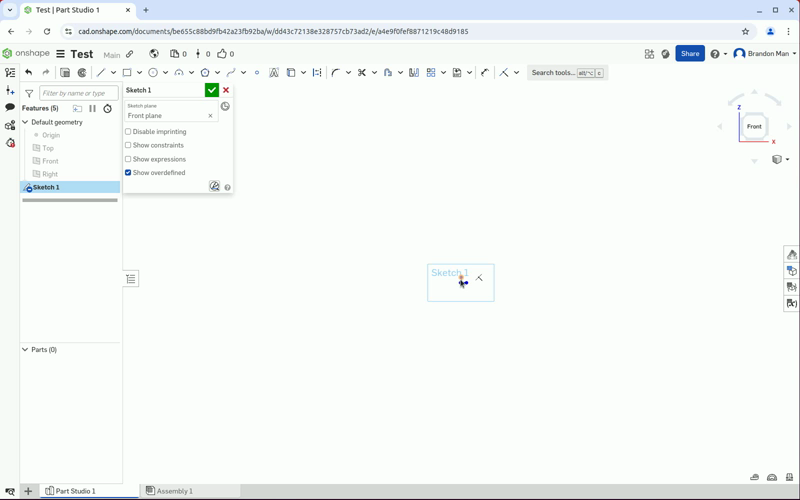
mouse_move(73, 352)
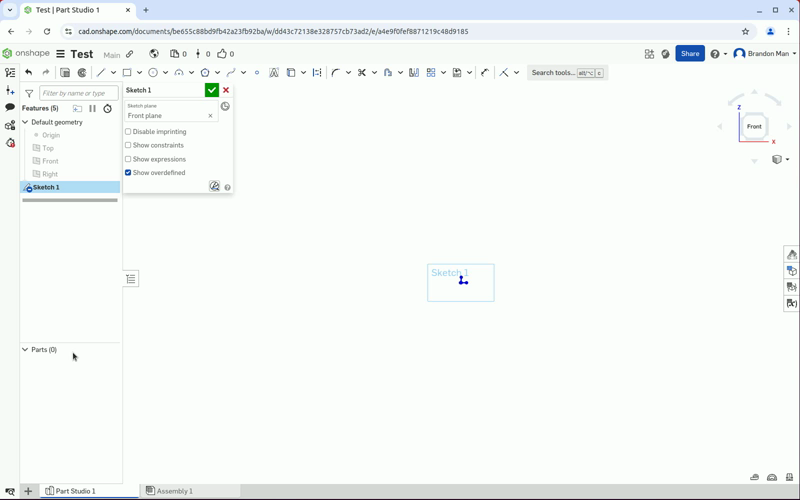
key(shift+y)
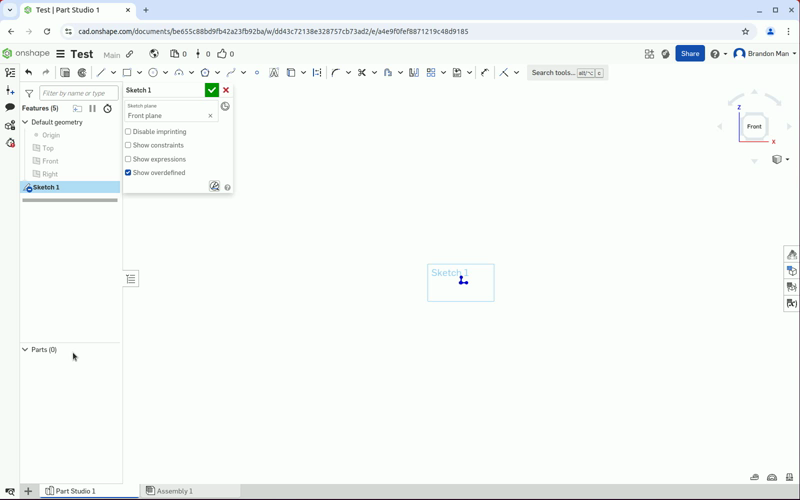
key(shift+e)
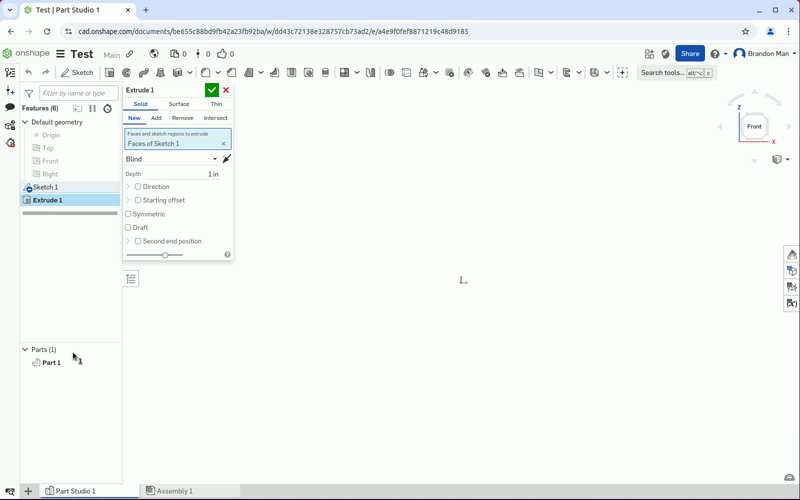
mouse_move(143, 106)
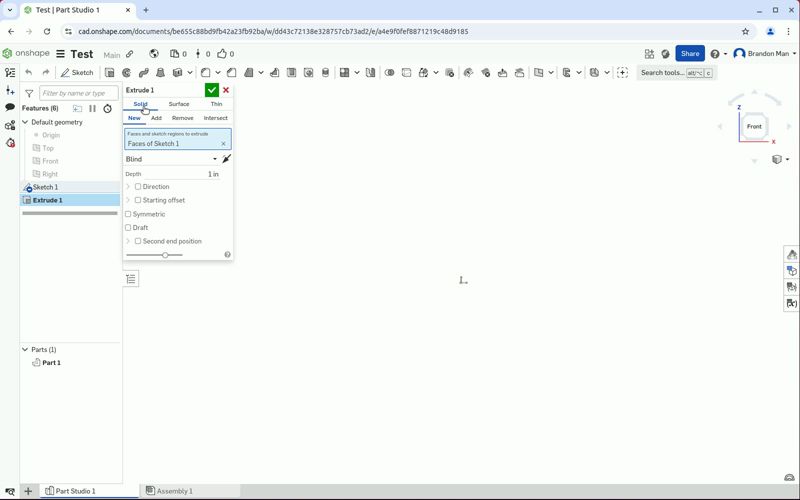
click(143, 106)
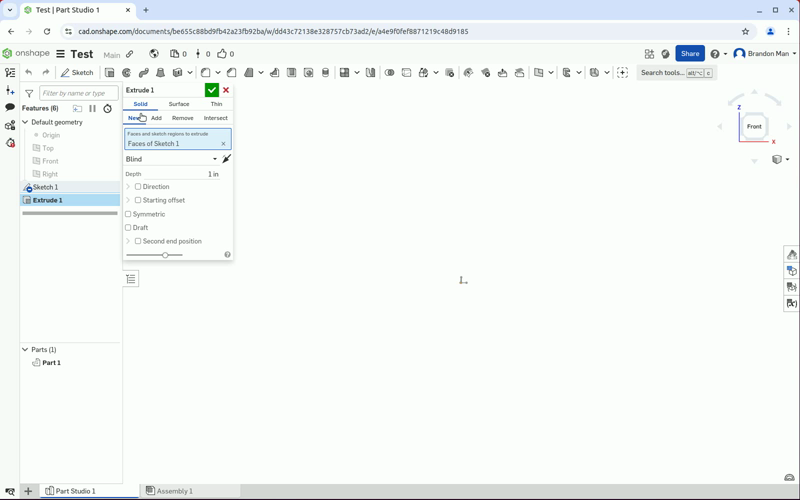
mouse_move(137, 120)
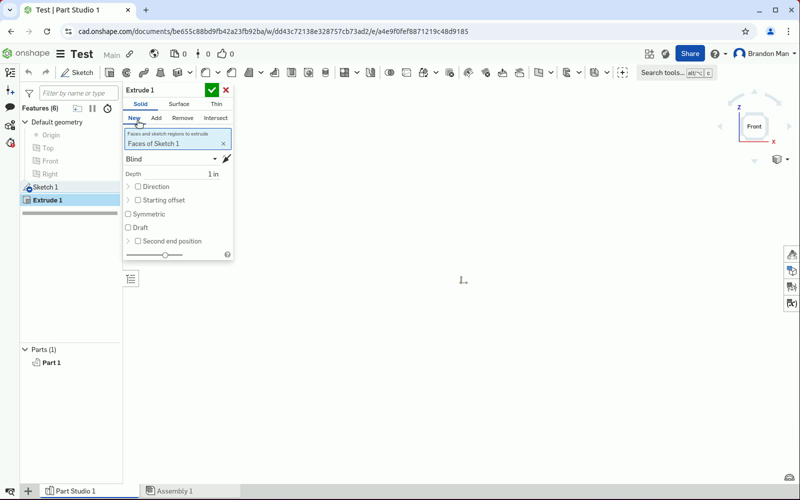
click(137, 120)
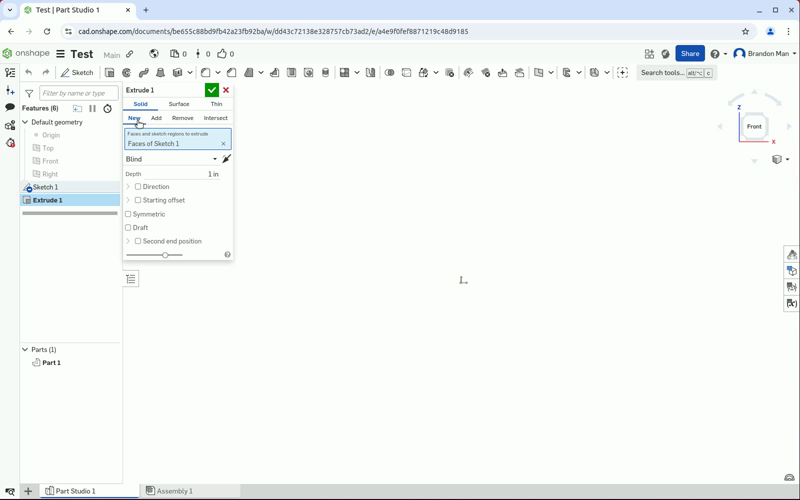
key(tab, 4)
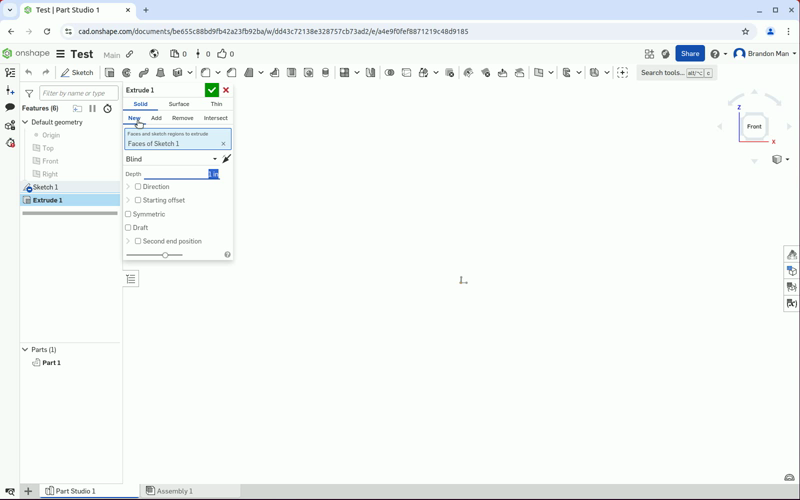
text(7.221)
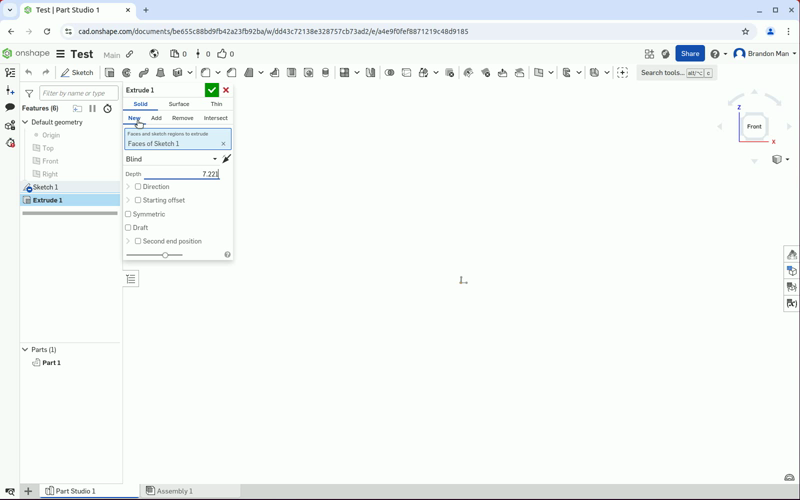
key(enter)
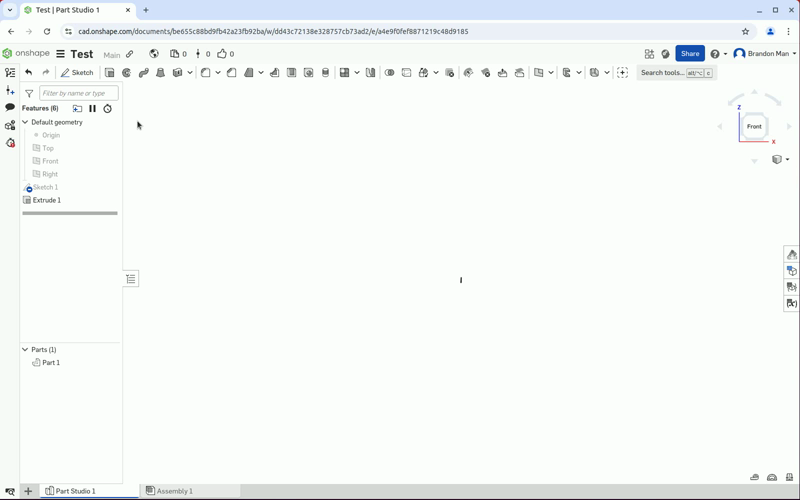
key(shift+h)
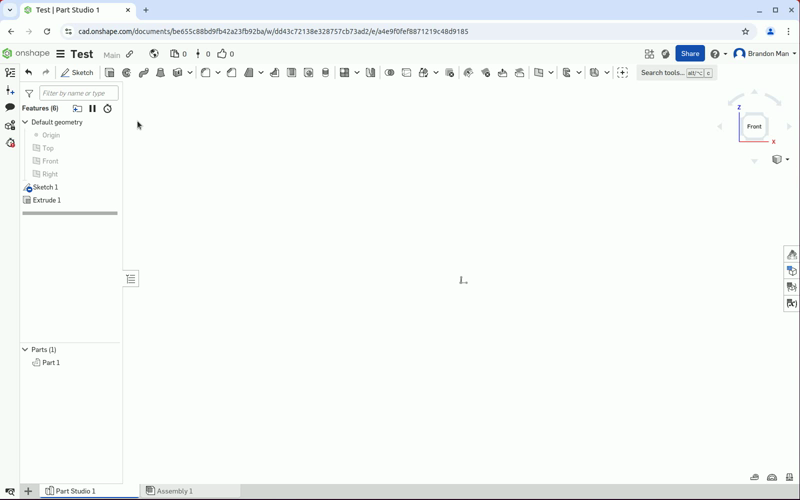
key(shift+h)
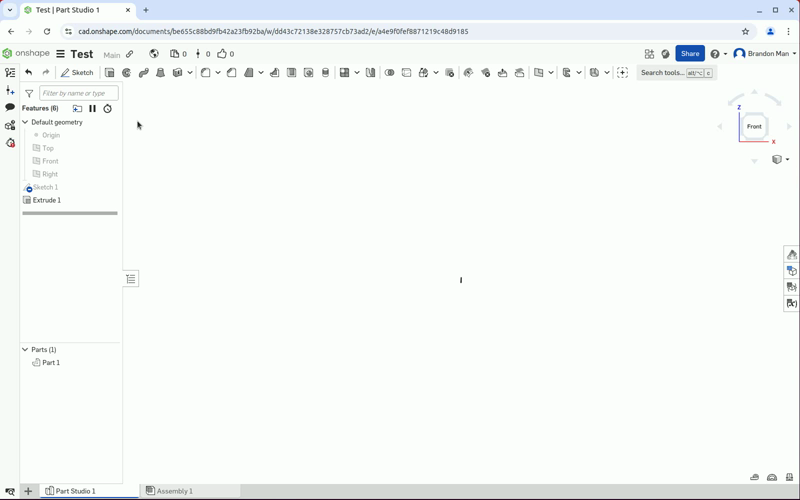
mouse_move(73, 189)
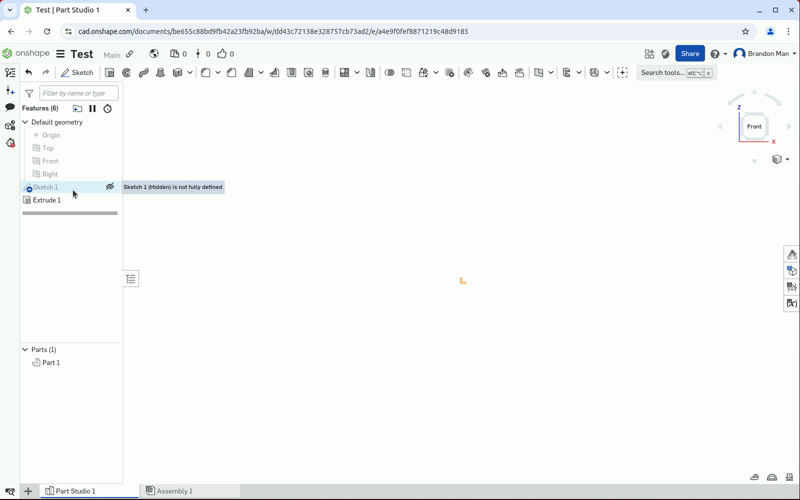
click(73, 189)
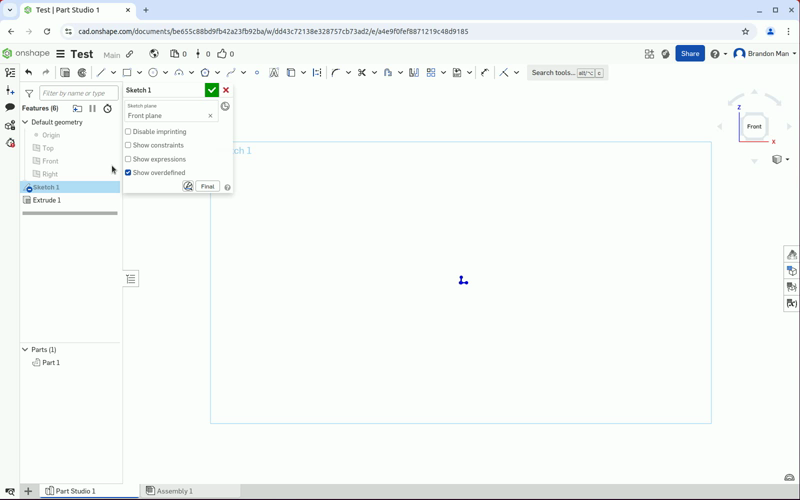
mouse_move(229, 92)
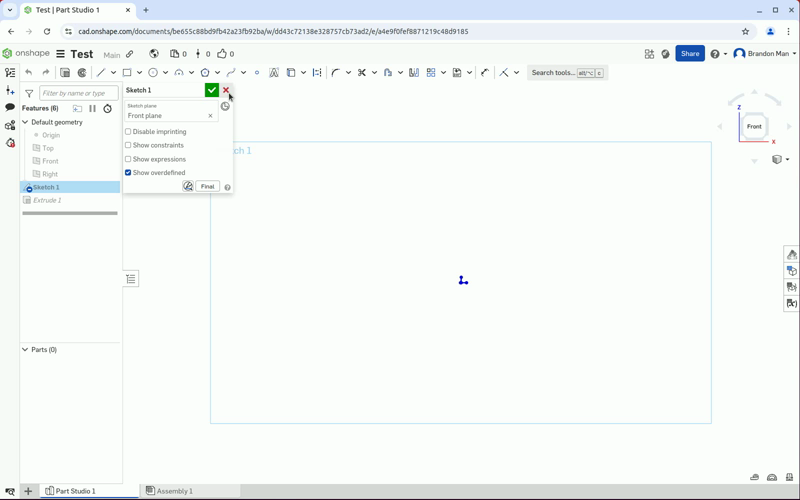
click(229, 92)
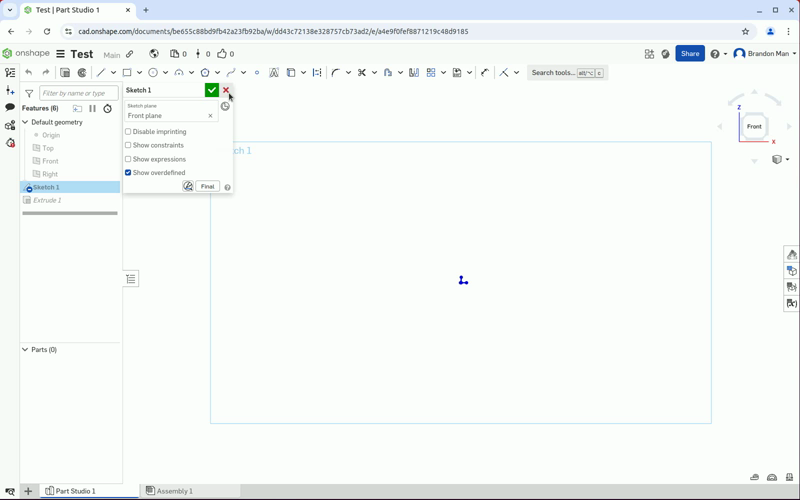
key(shift+s)
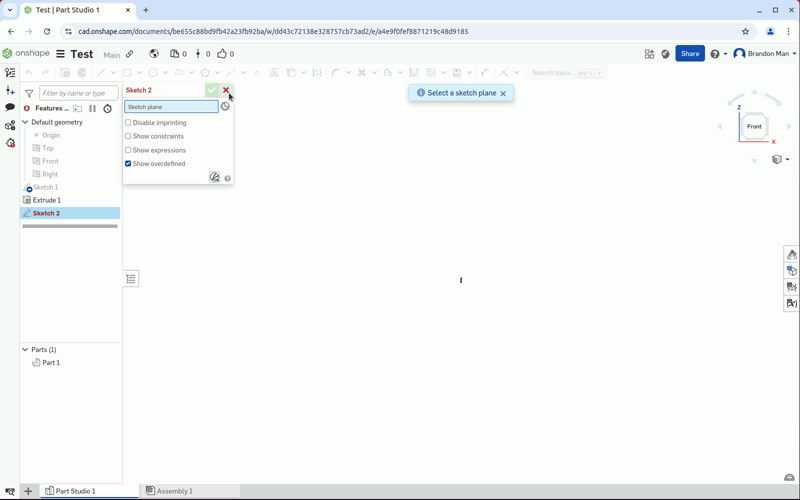
mouse_move(73, 163)
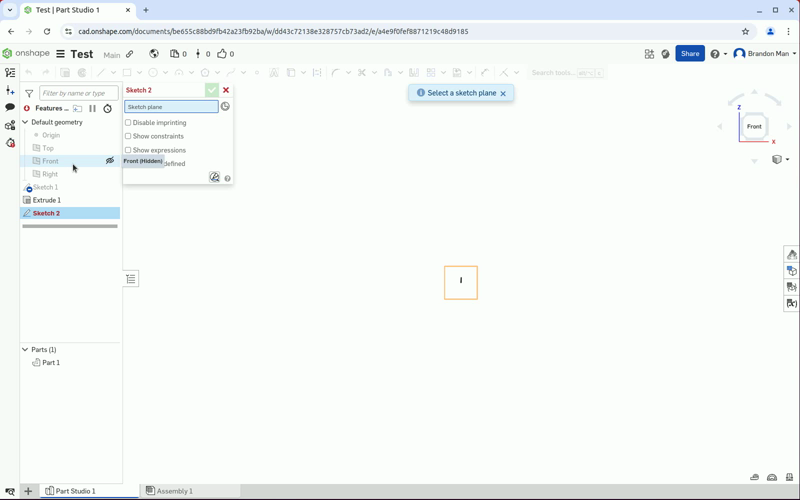
click(73, 163)
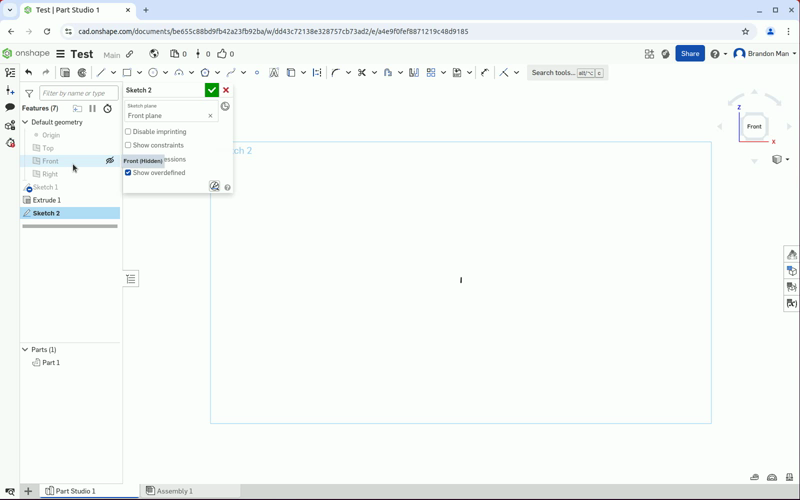
mouse_move(73, 352)
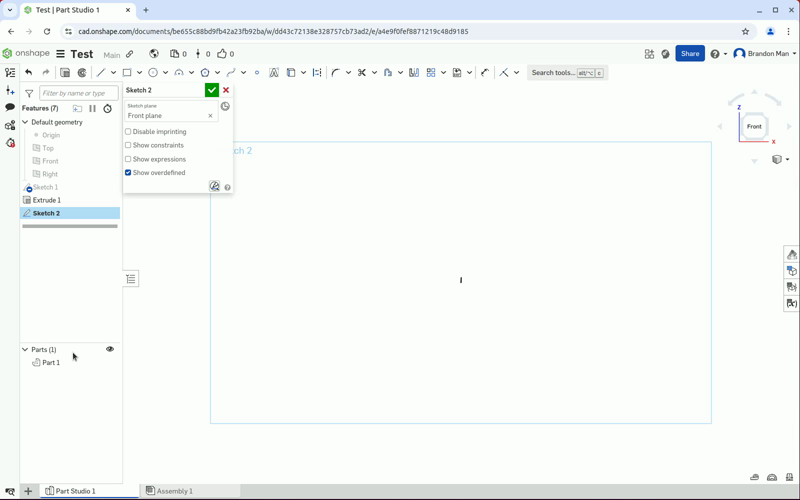
key(y)
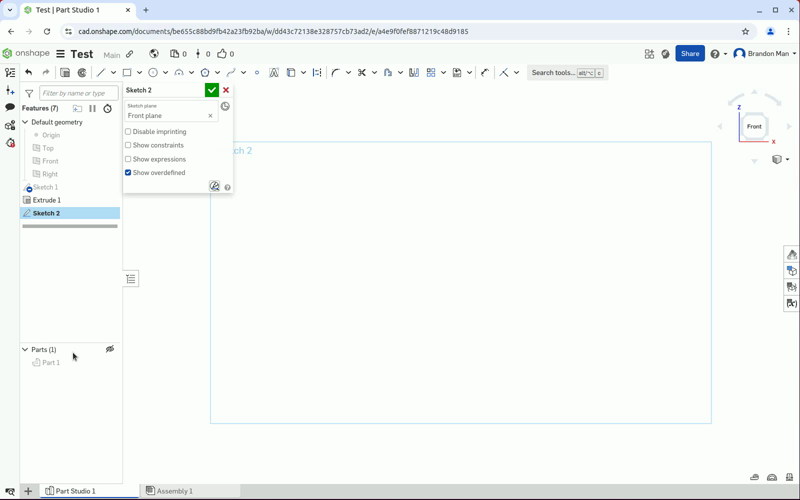
key(l)
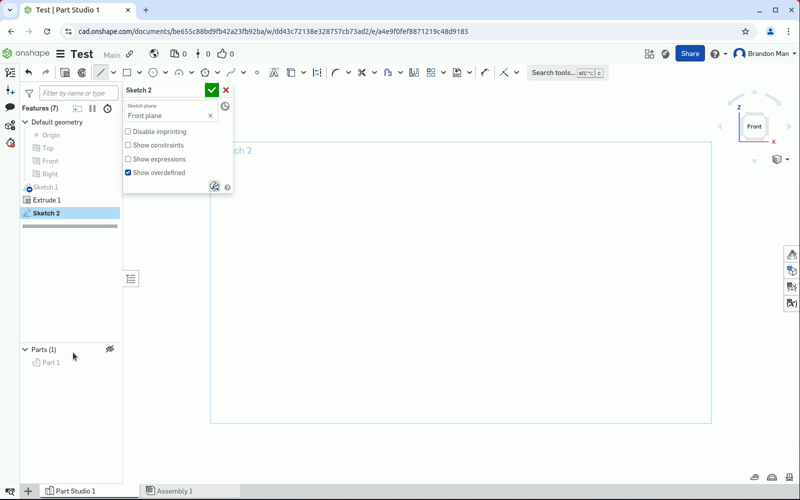
key_down(shift)
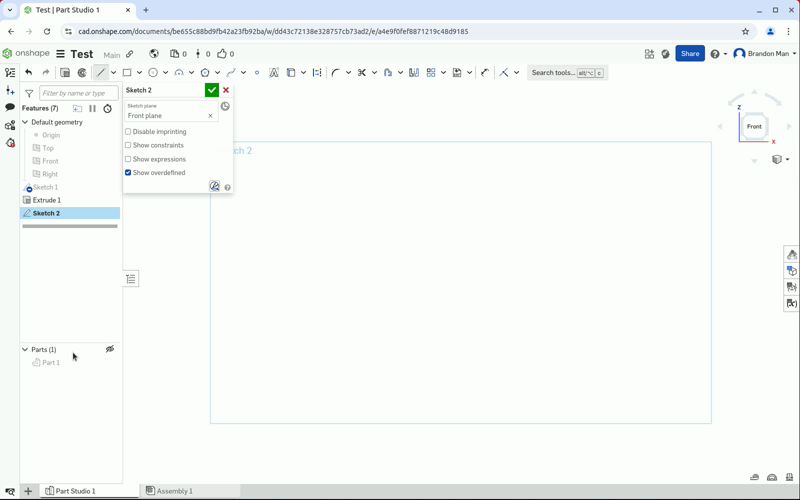
mouse_move(460, 282)
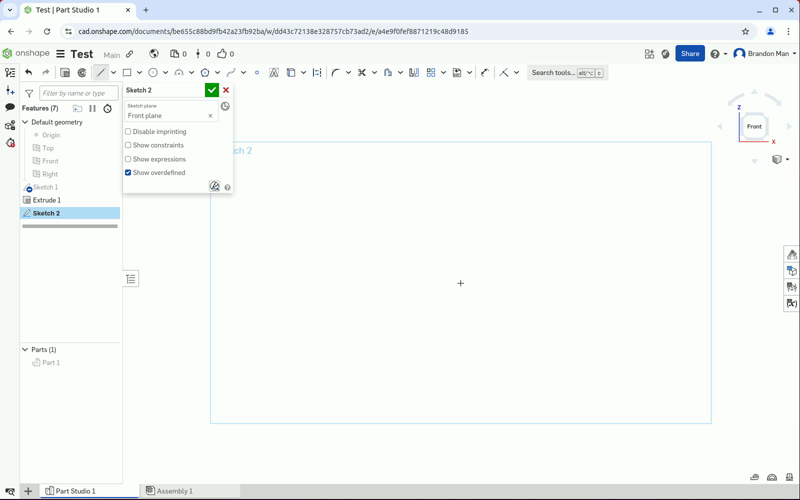
click(460, 282)
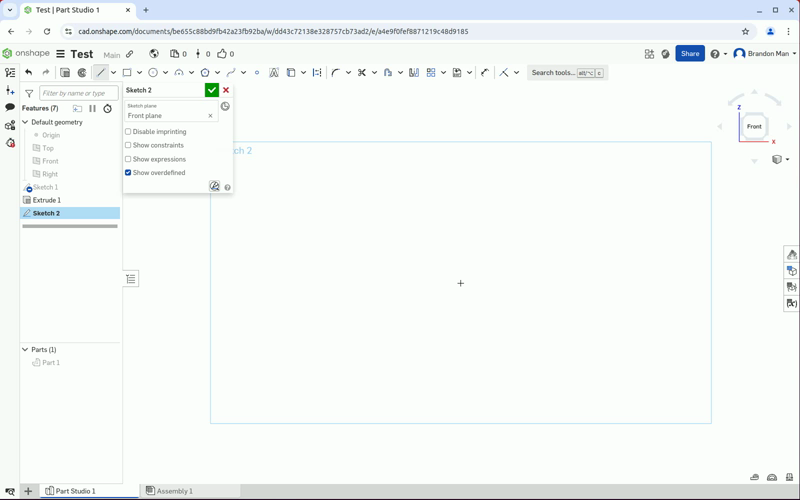
key_up(shift)
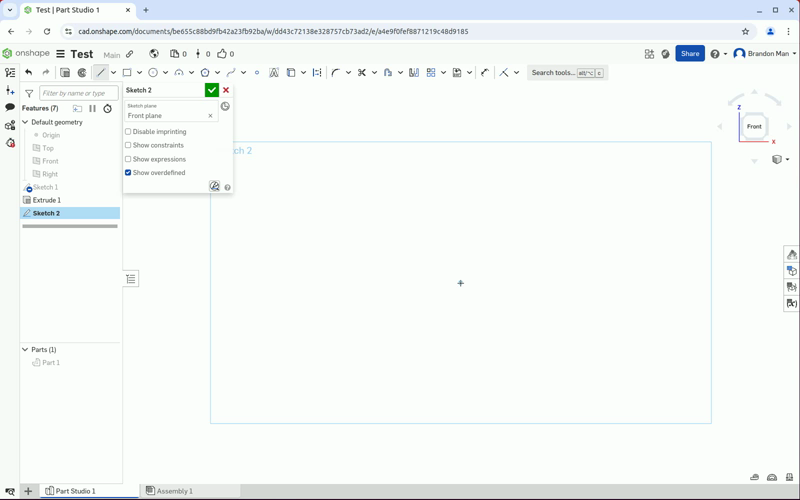
key_down(shift)
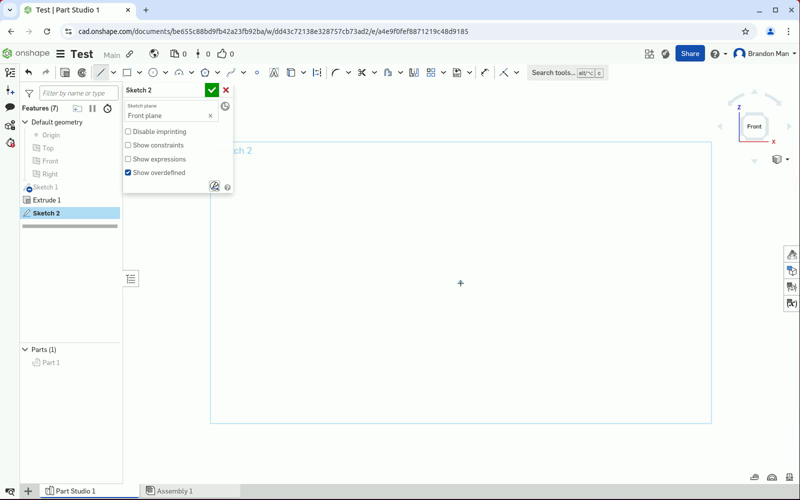
mouse_move(490, 282)
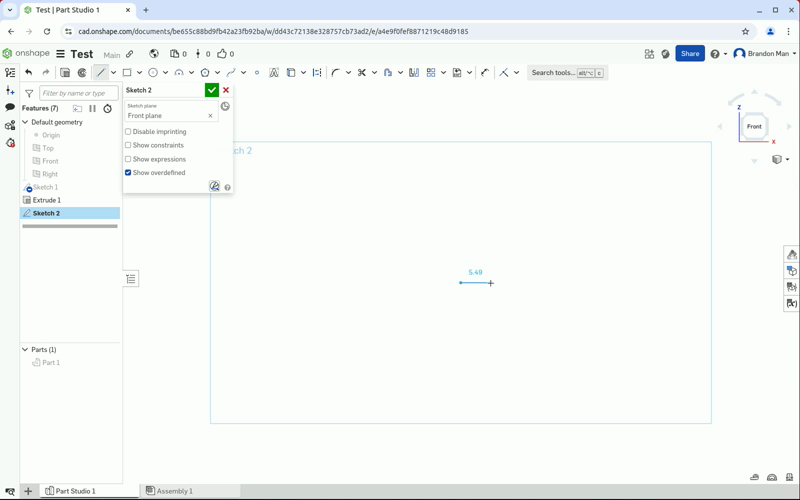
mouse_move(466, 282)
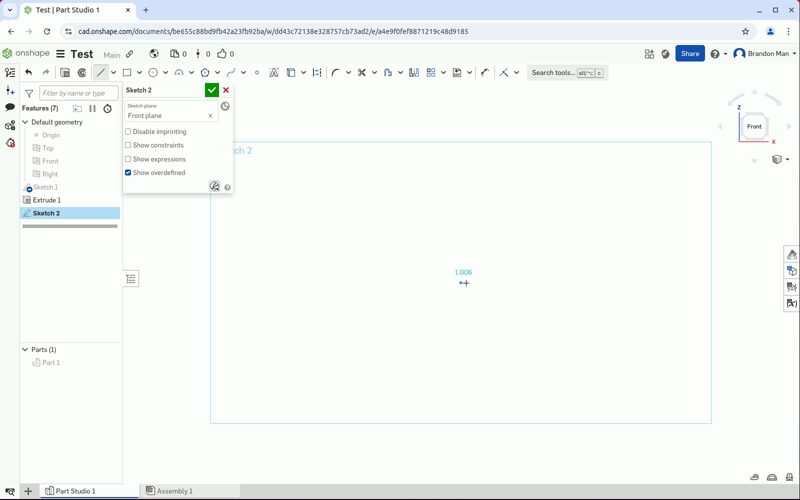
scroll(6)
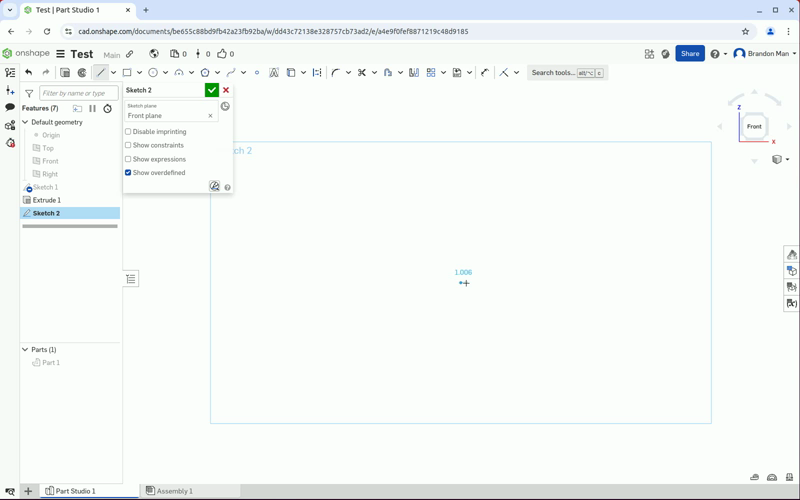
scroll(6)
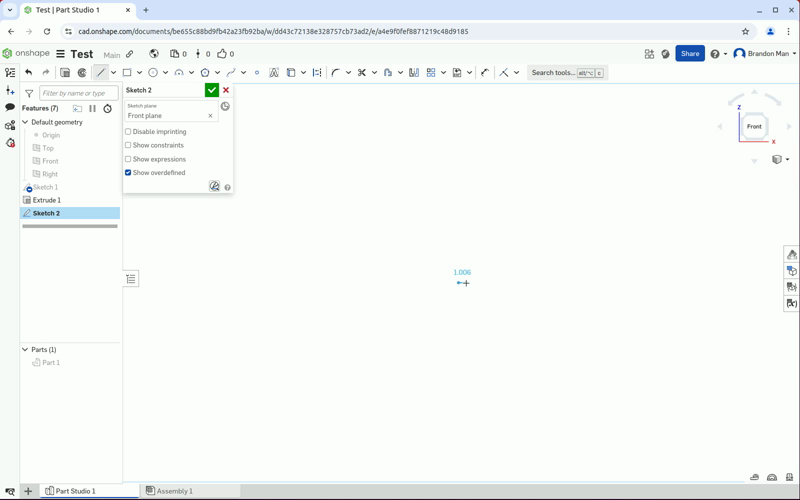
scroll(6)
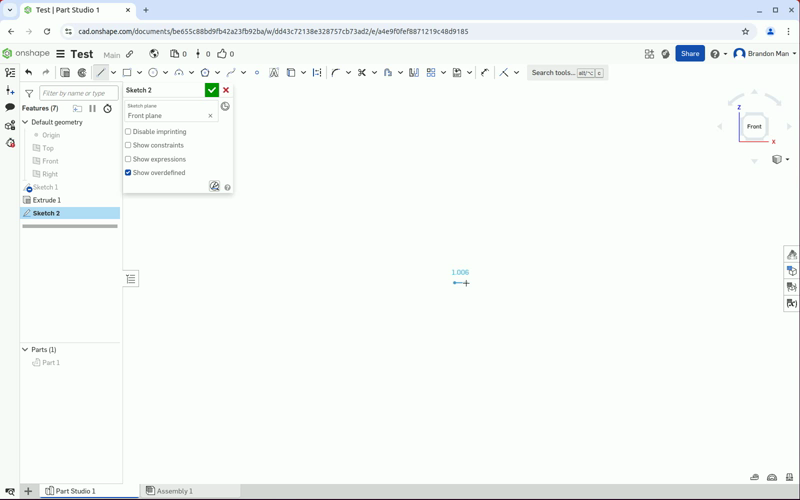
scroll(6)
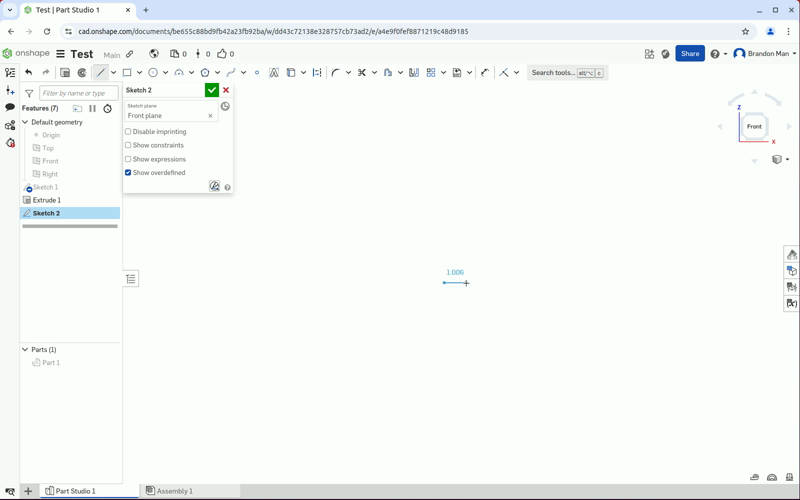
scroll(6)
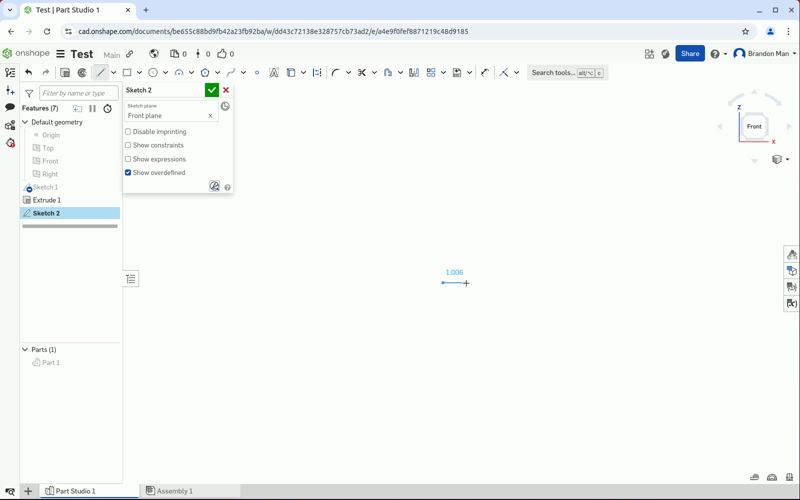
scroll(6)
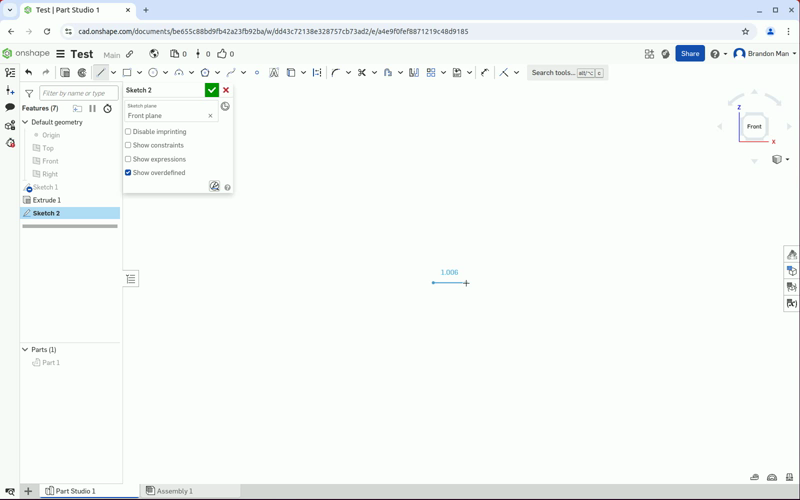
scroll(6)
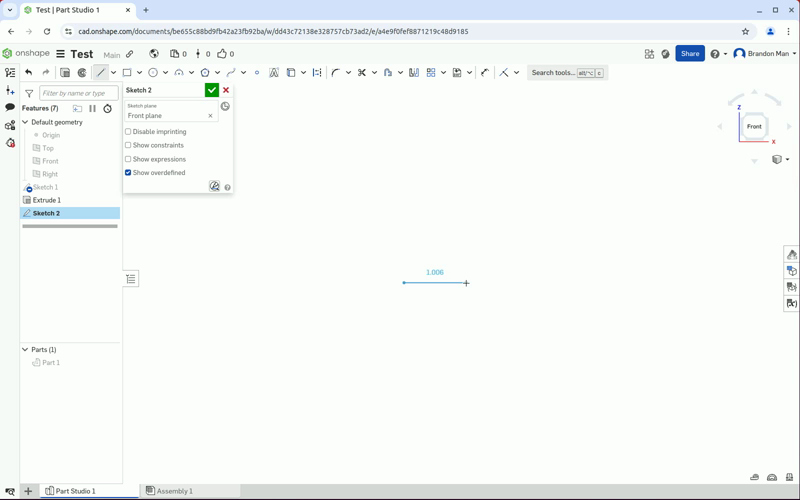
click(466, 282)
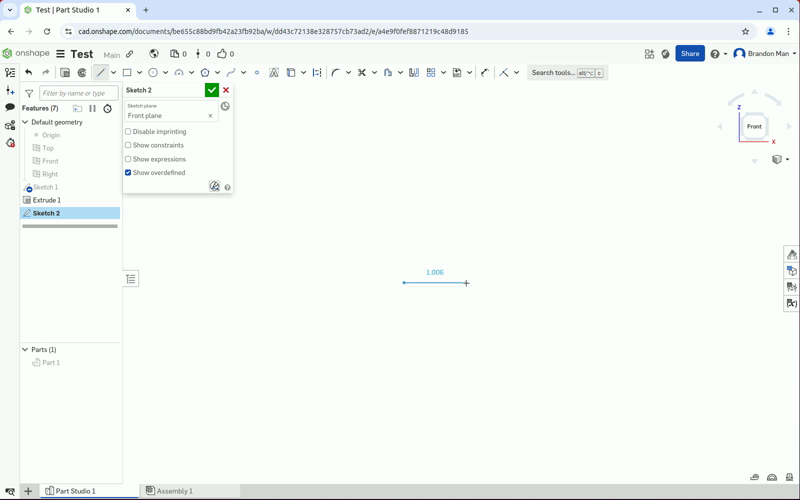
scroll(-6)
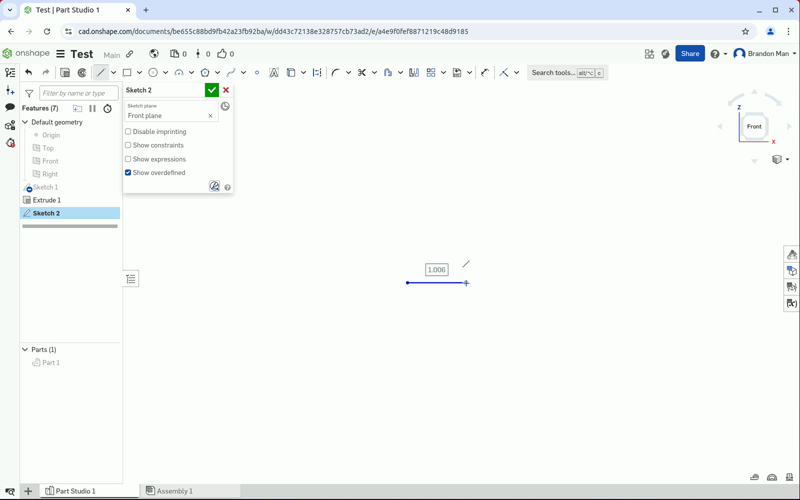
scroll(-6)
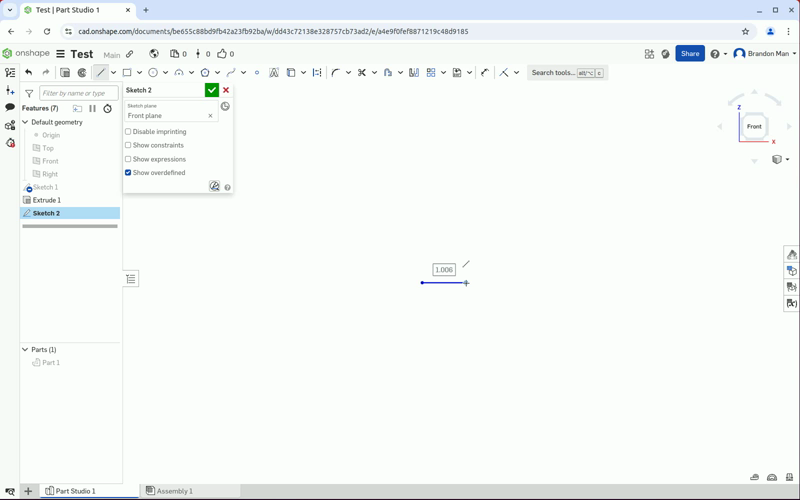
scroll(-6)
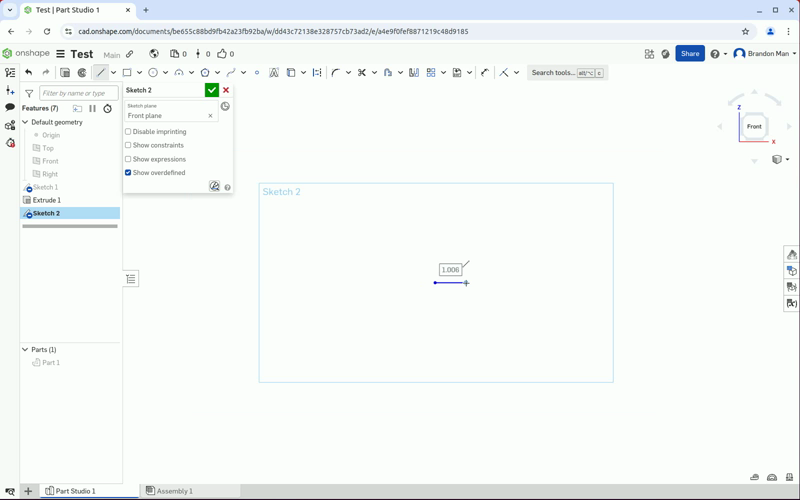
scroll(-6)
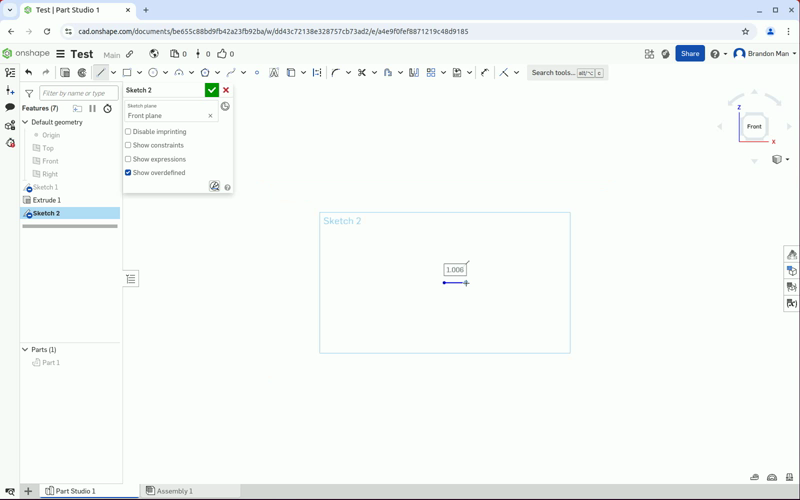
scroll(-6)
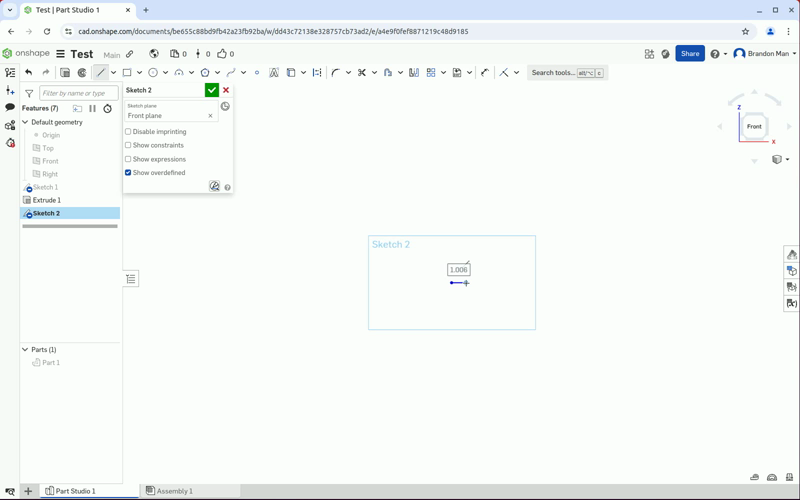
scroll(-6)
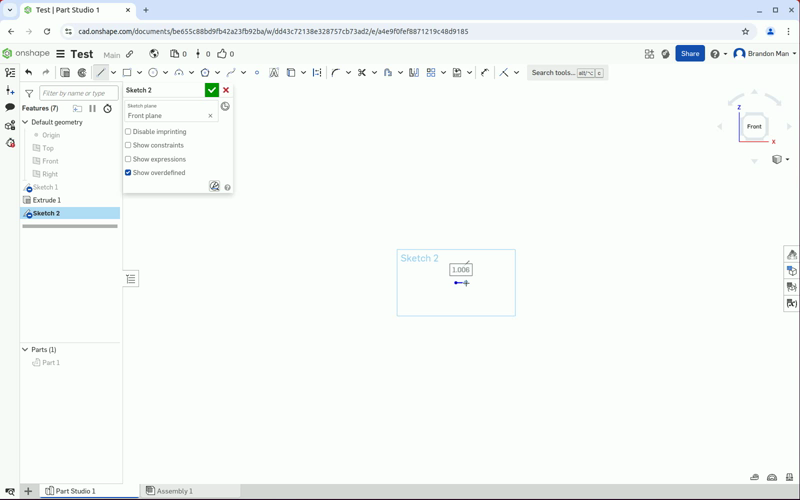
scroll(-6)
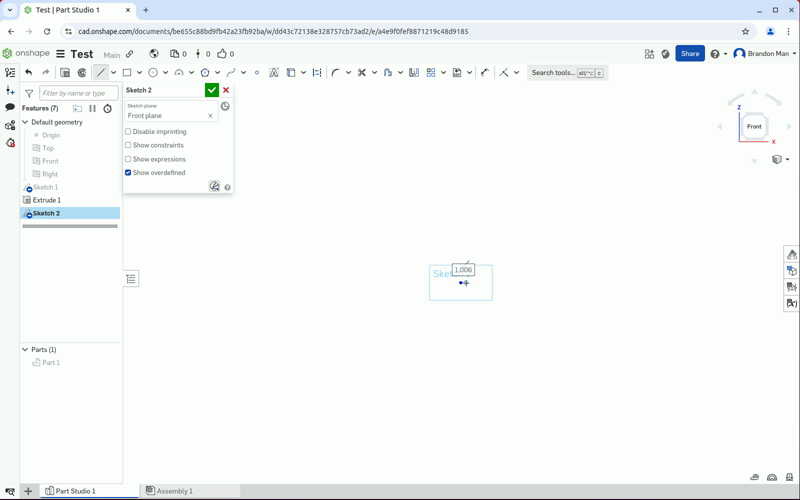
key_up(shift)
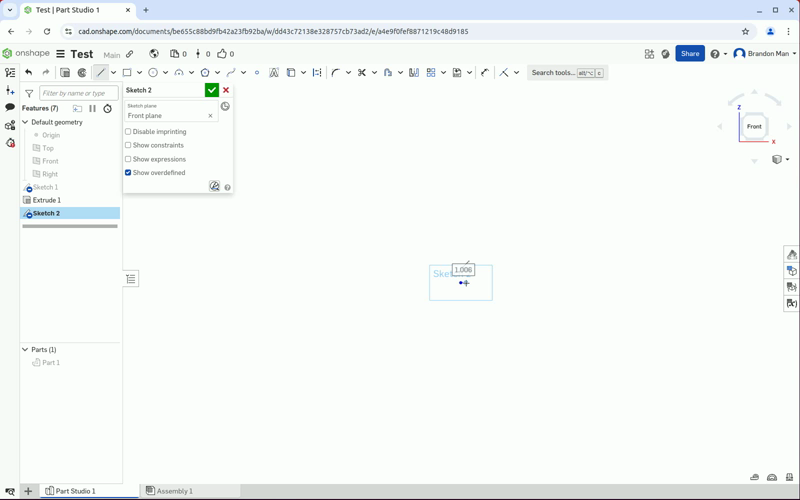
key_down(shift)
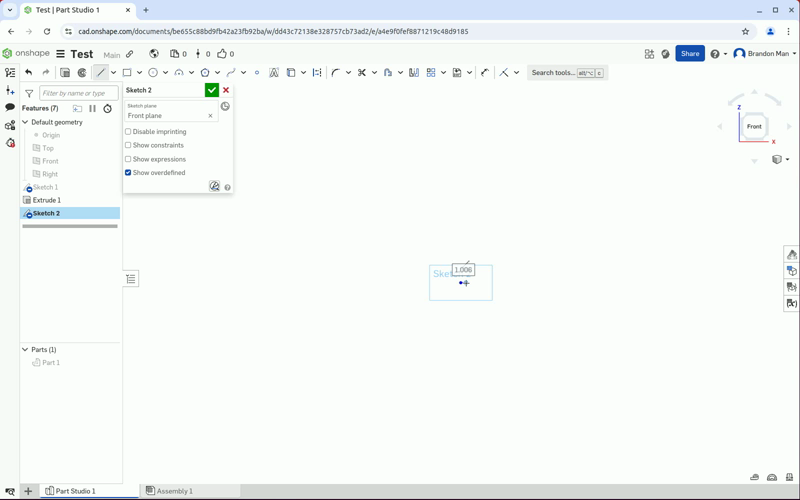
key_up(shift)
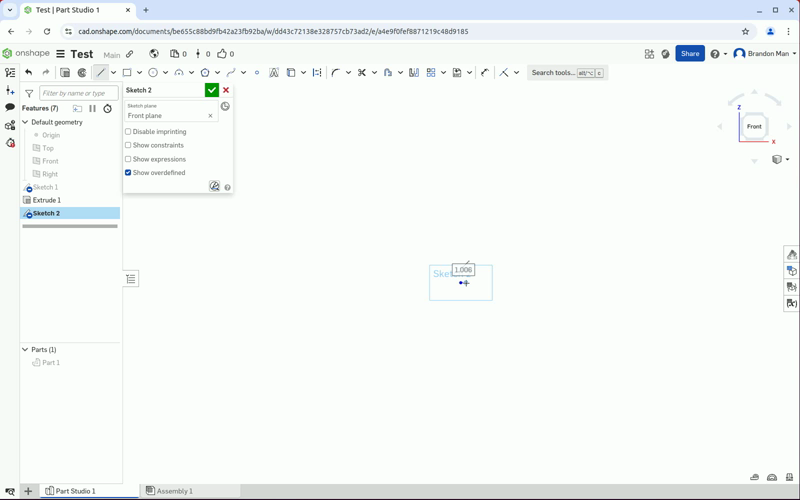
key_down(shift)
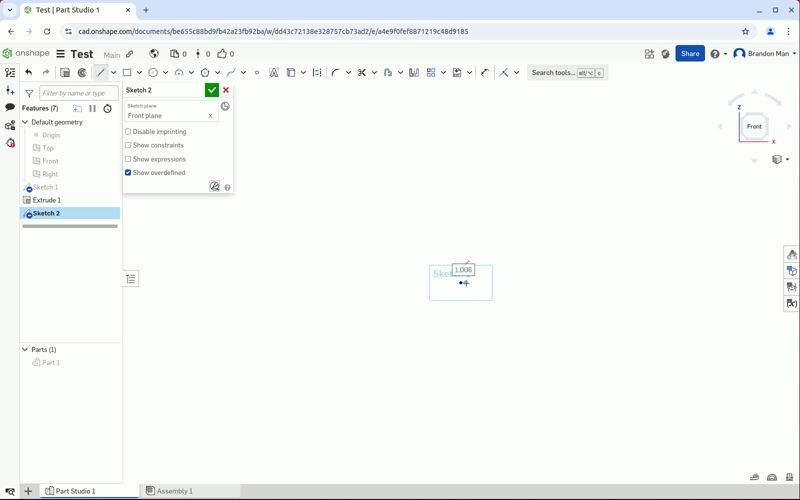
mouse_move(496, 282)
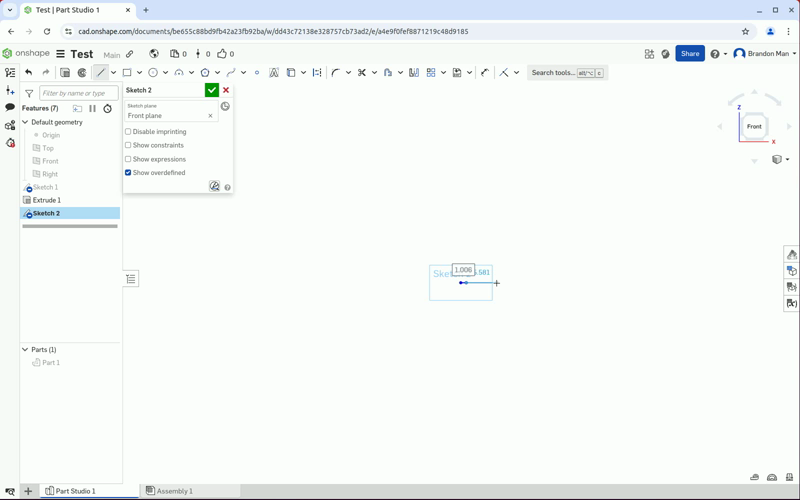
mouse_move(461, 282)
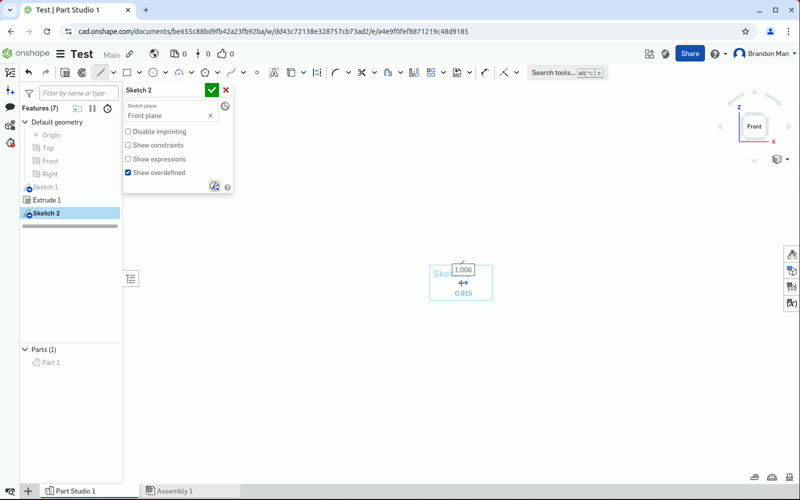
scroll(6)
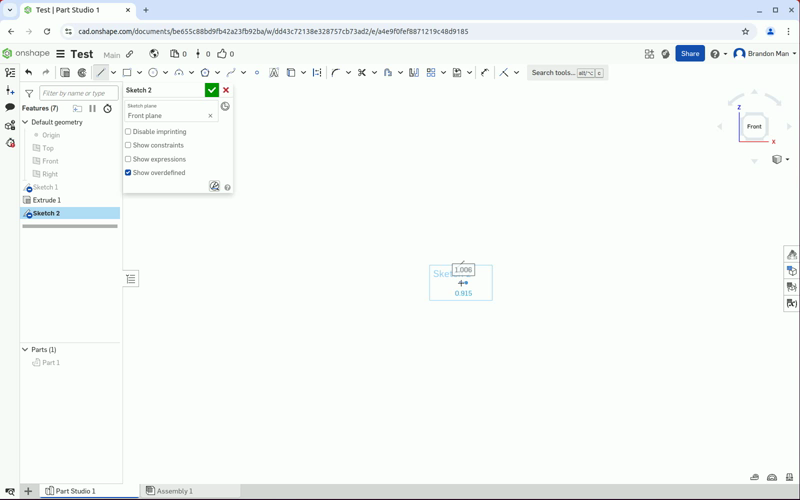
scroll(6)
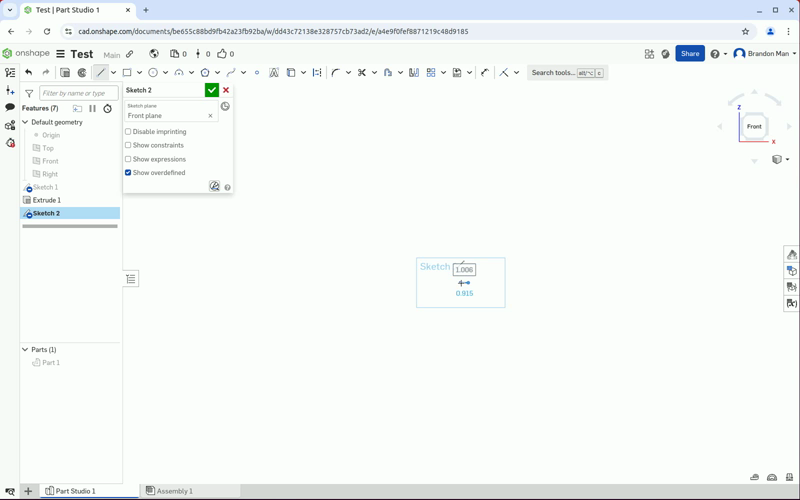
scroll(6)
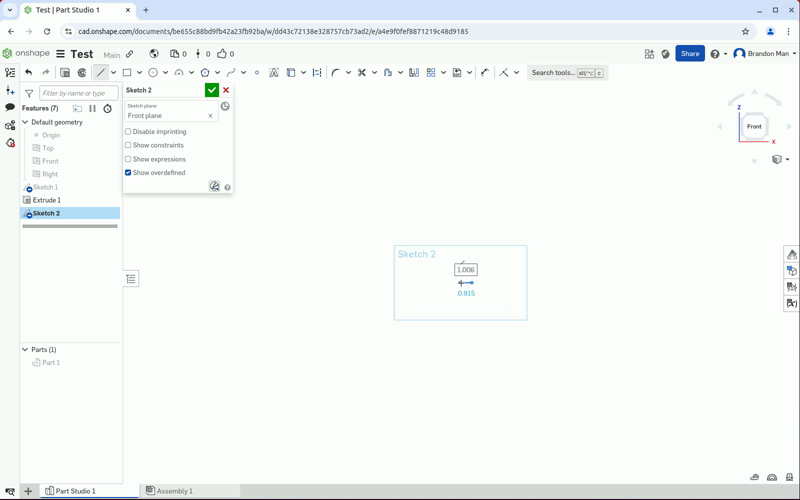
scroll(6)
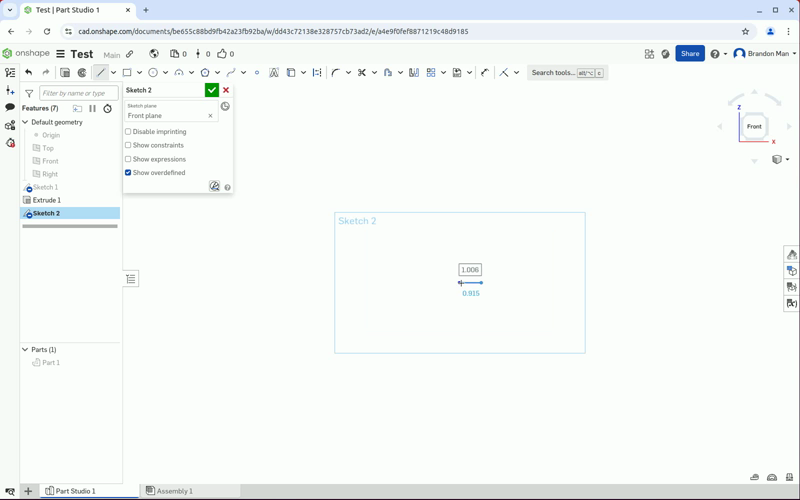
scroll(6)
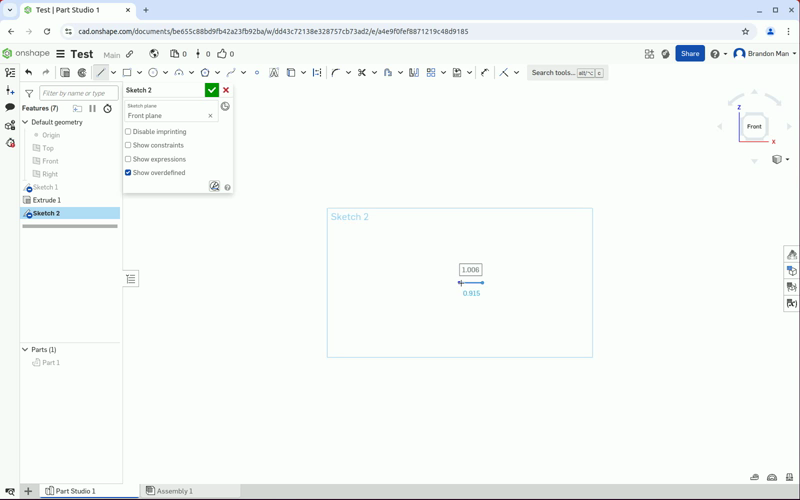
scroll(6)
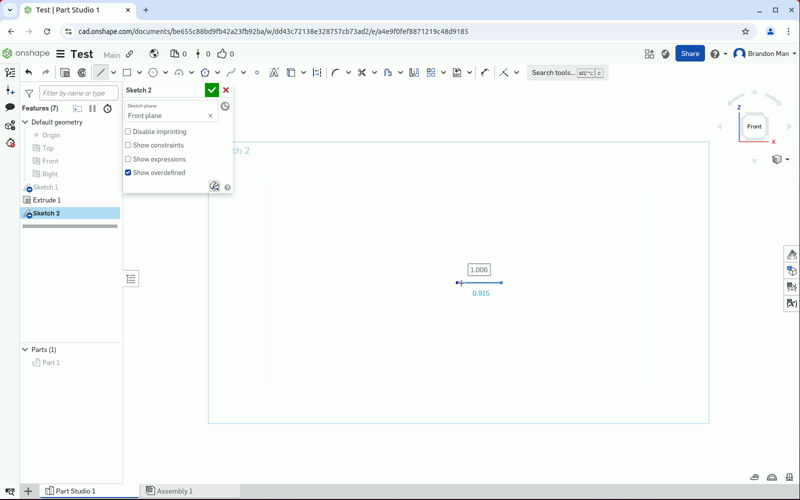
scroll(6)
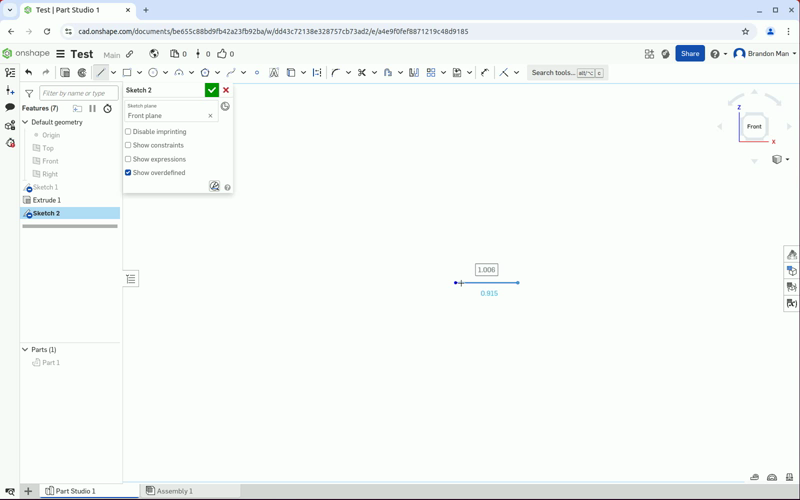
click(461, 282)
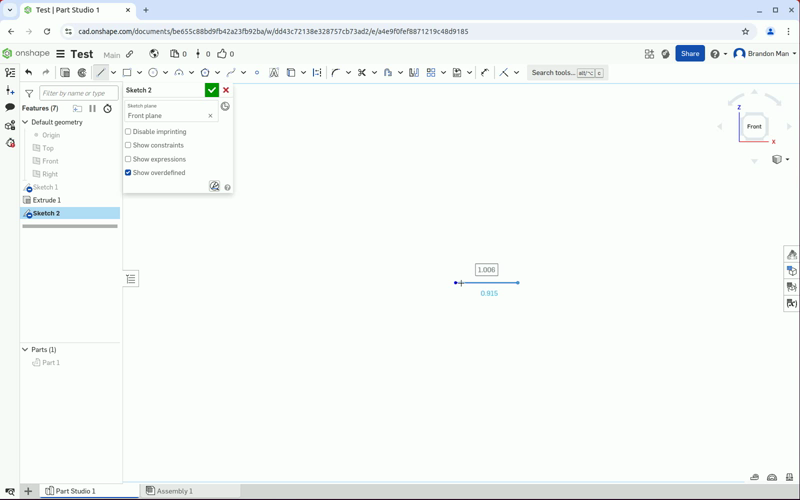
scroll(-6)
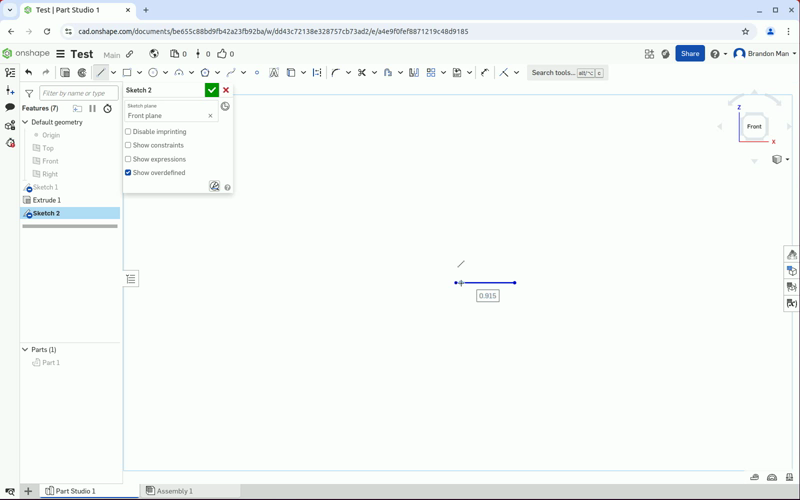
scroll(-6)
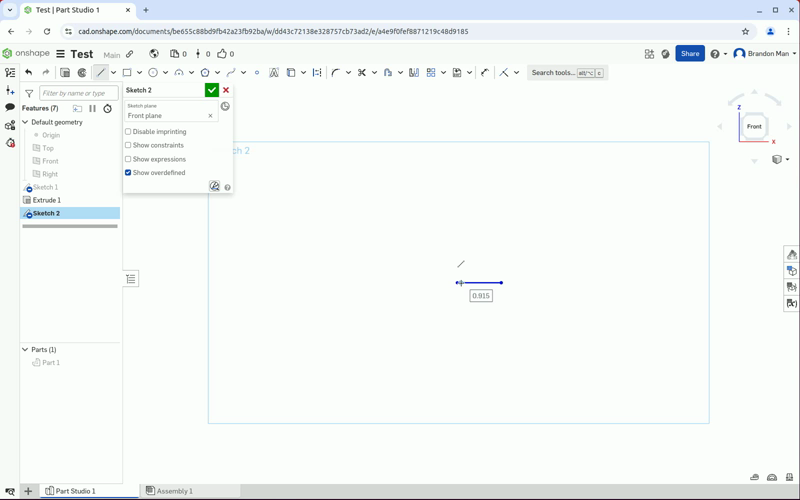
scroll(-6)
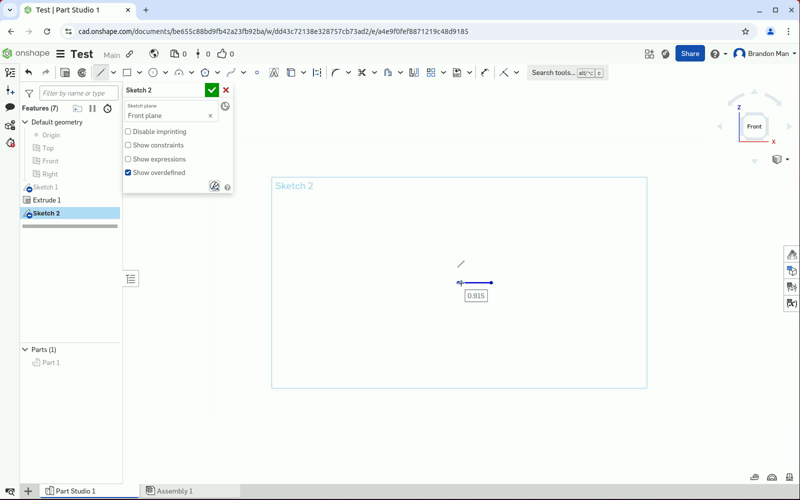
scroll(-6)
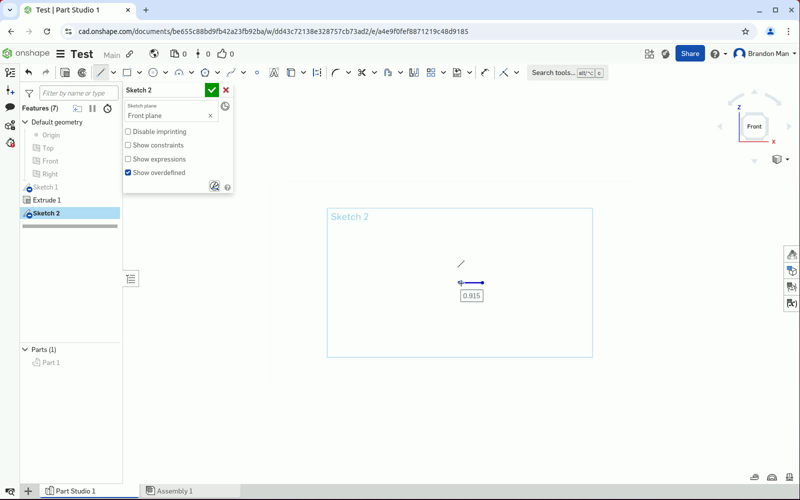
scroll(-6)
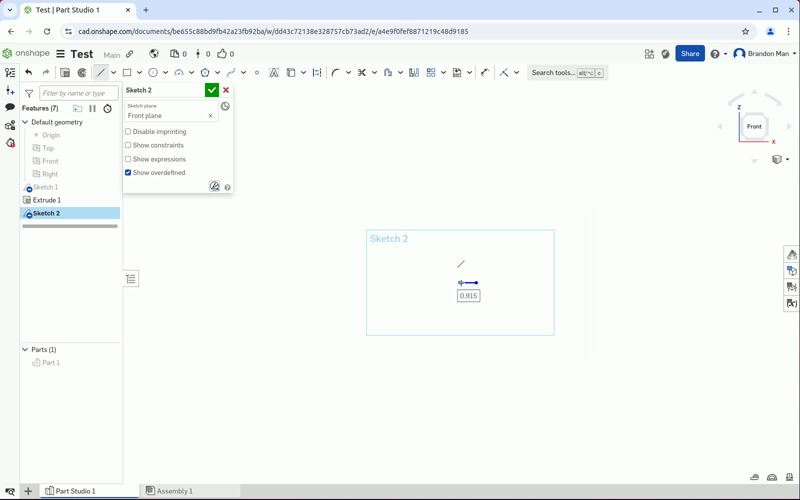
scroll(-6)
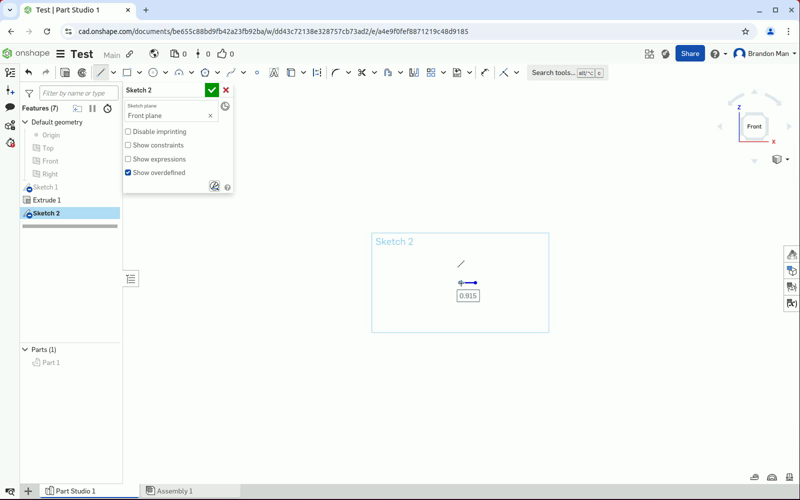
scroll(-6)
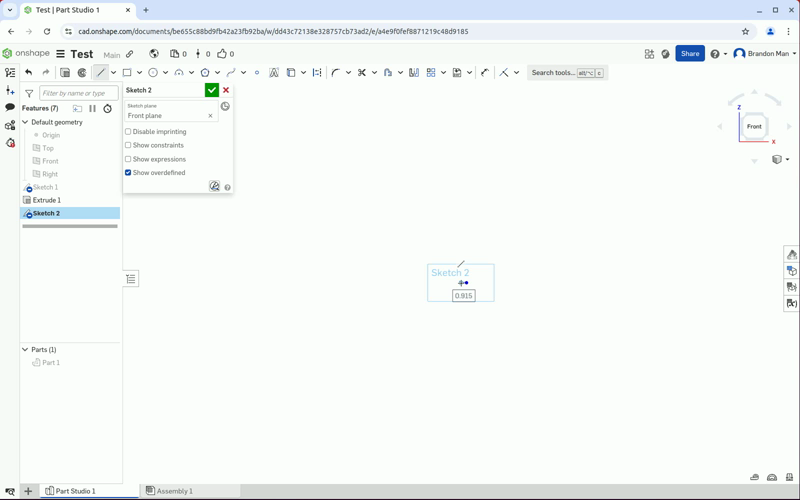
key_up(shift)
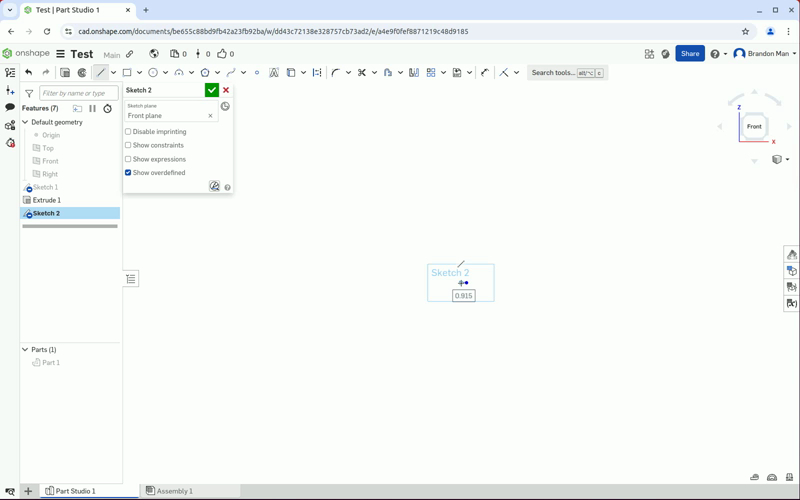
key_down(shift)
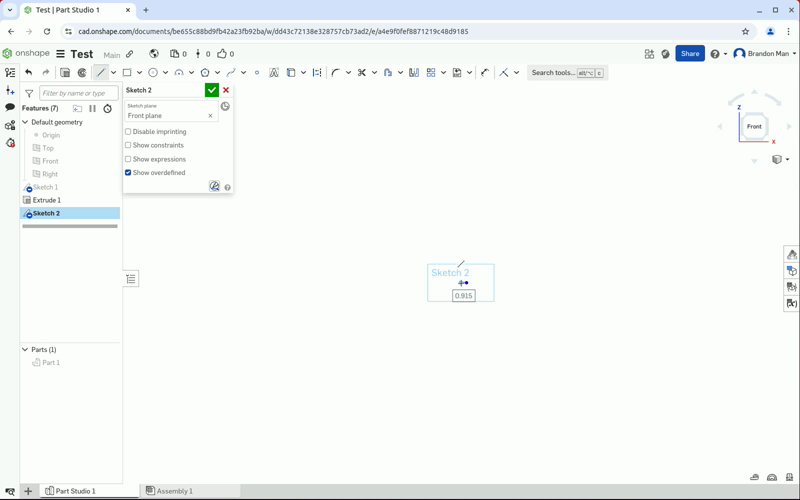
mouse_move(491, 282)
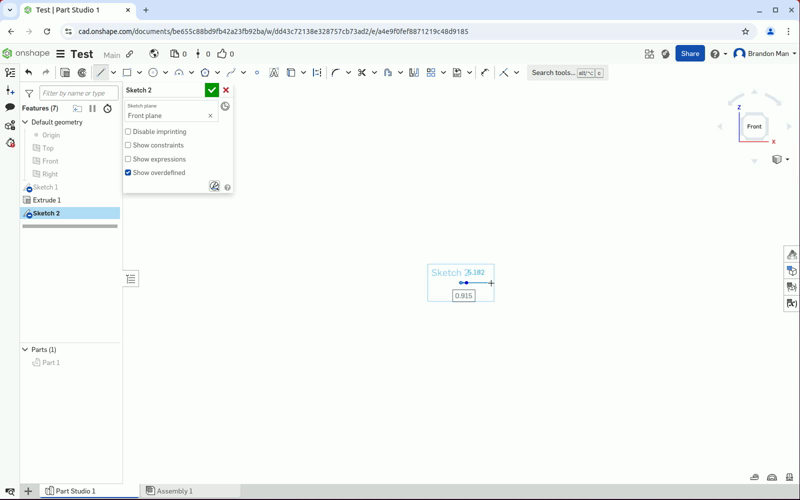
mouse_move(461, 277)
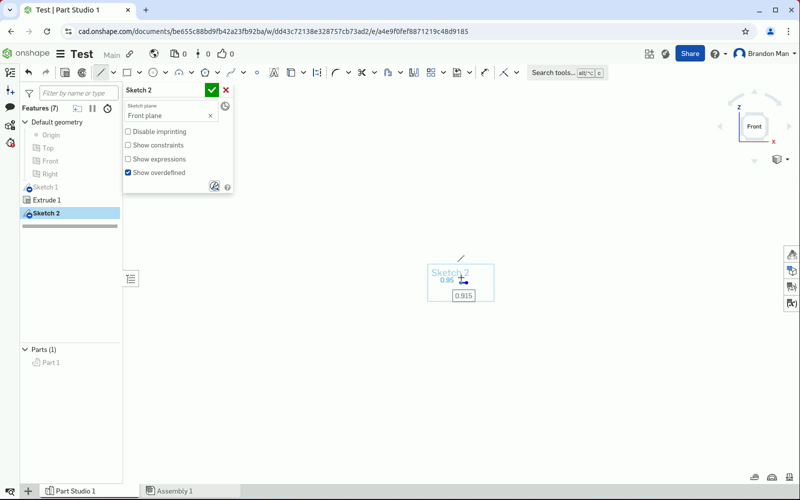
scroll(6)
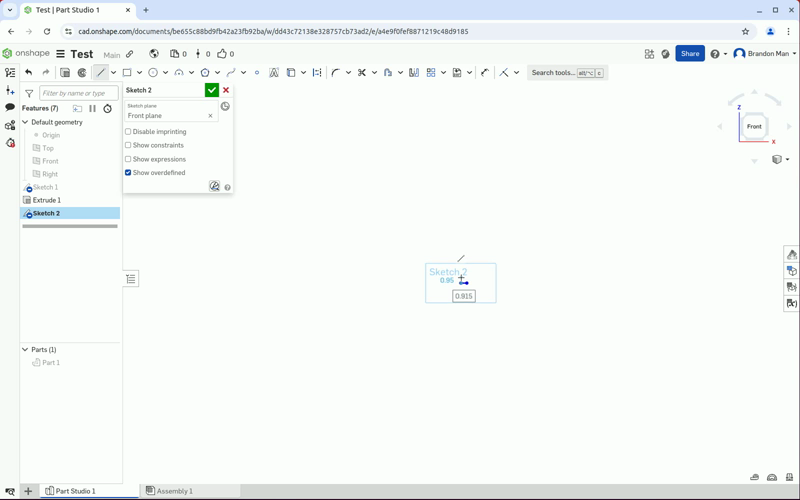
scroll(6)
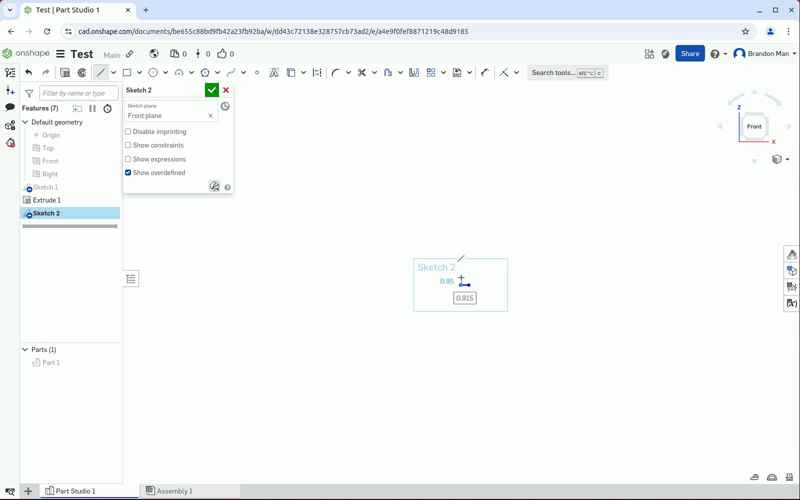
scroll(6)
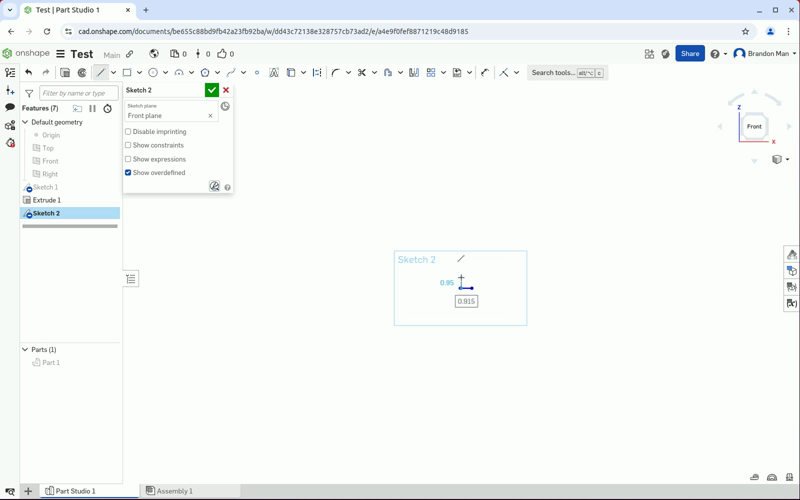
scroll(6)
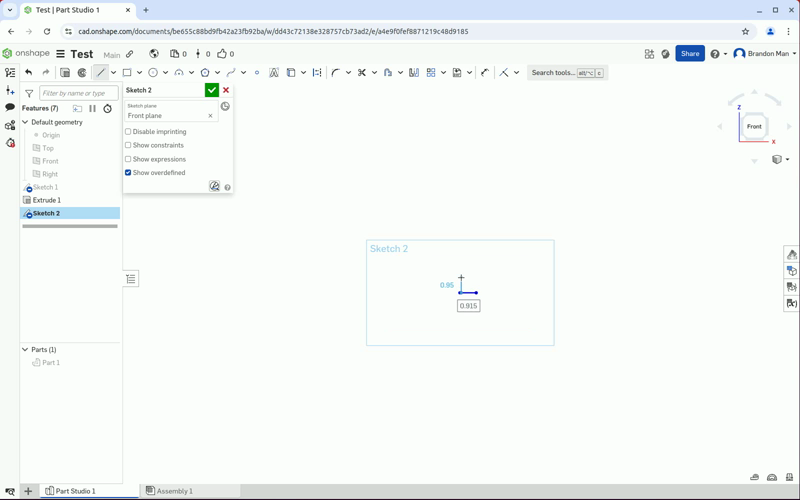
scroll(6)
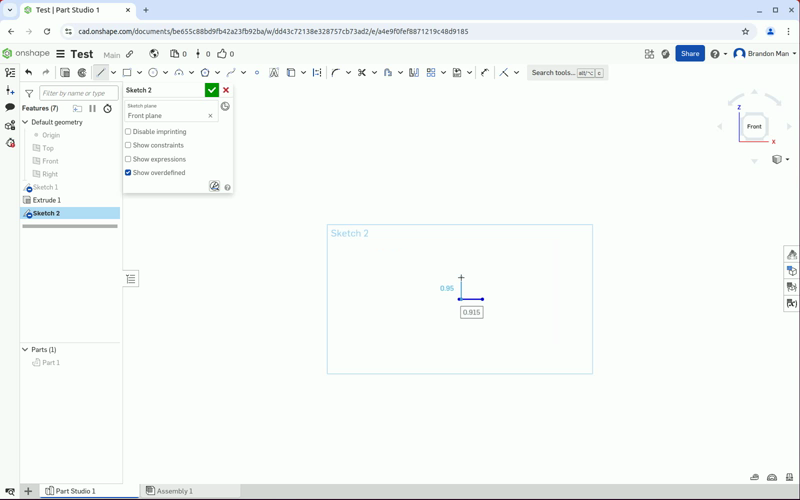
scroll(6)
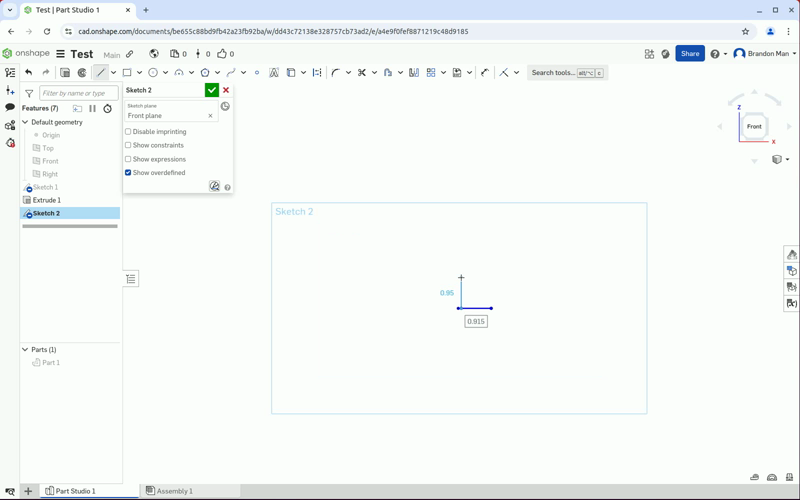
scroll(6)
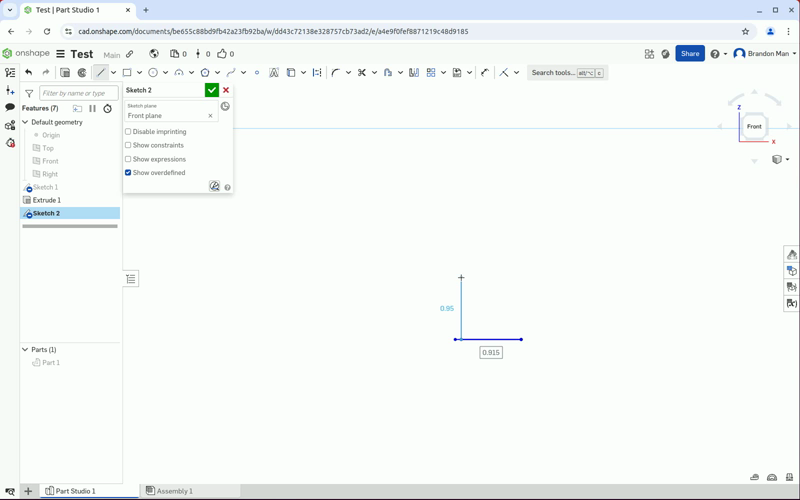
click(461, 277)
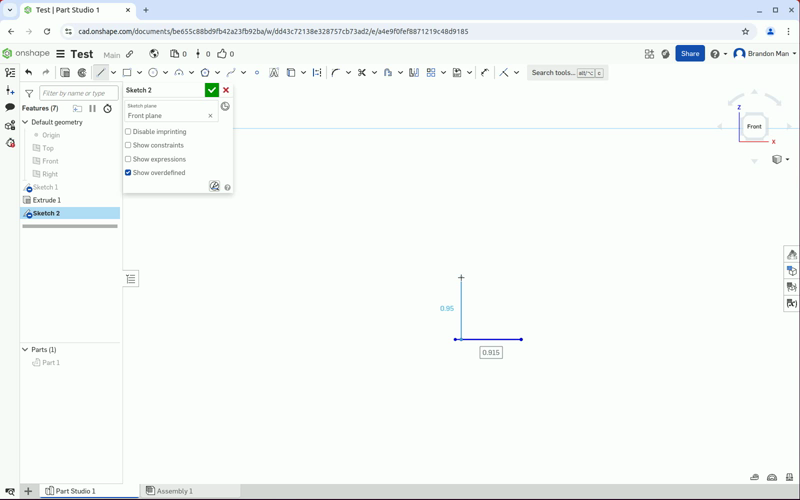
scroll(-6)
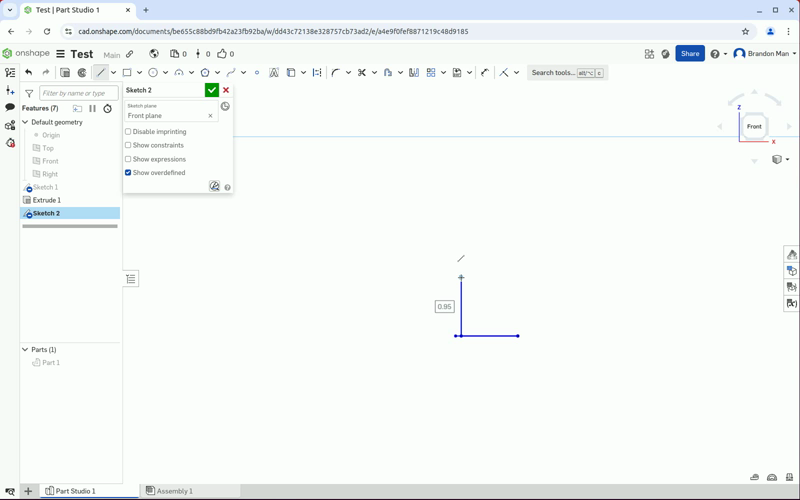
scroll(-6)
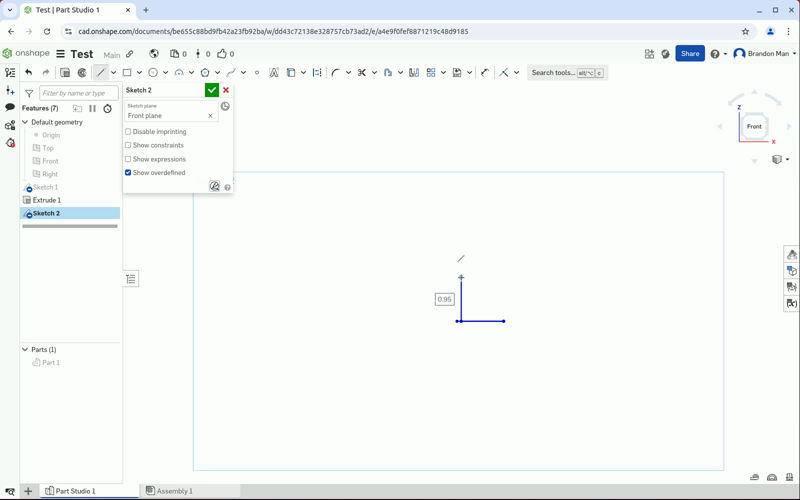
scroll(-6)
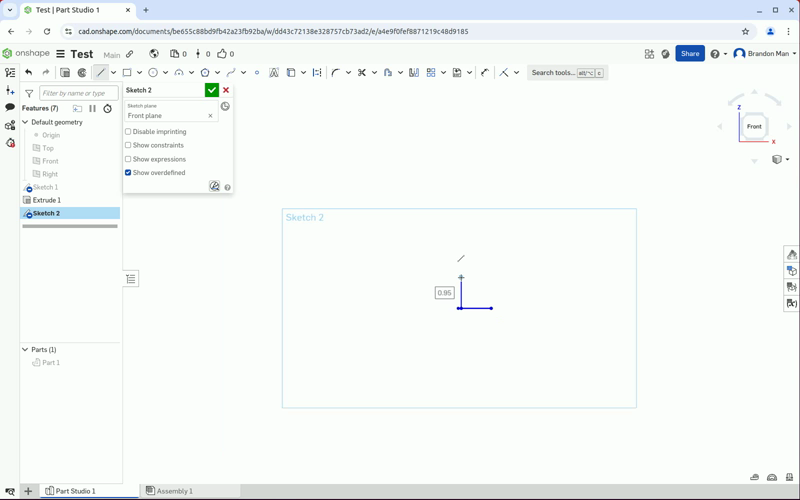
scroll(-6)
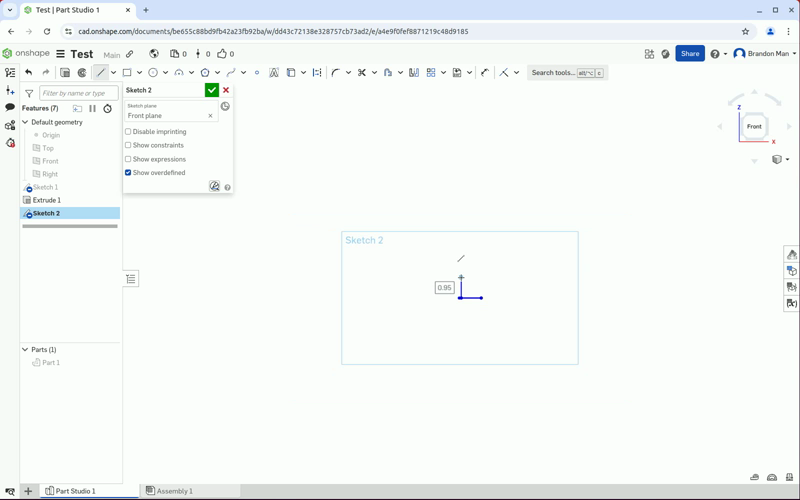
scroll(-6)
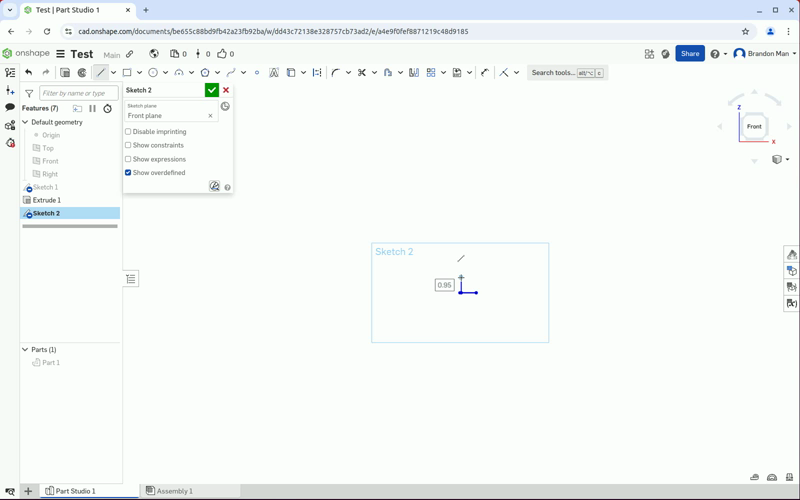
scroll(-6)
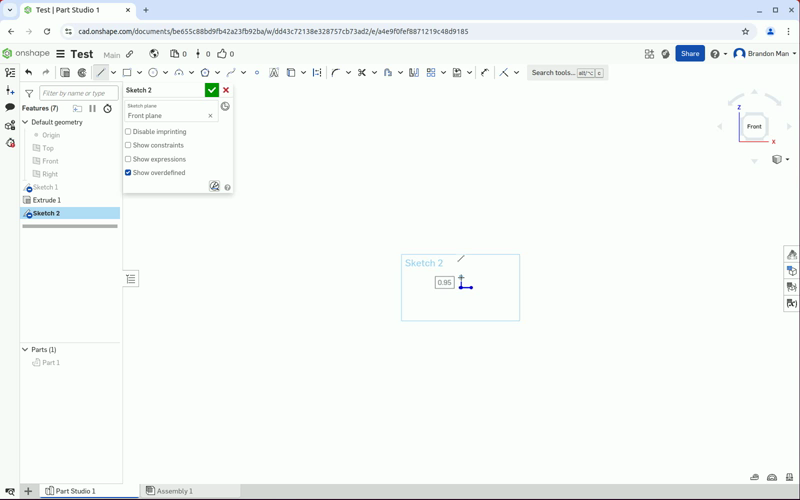
scroll(-6)
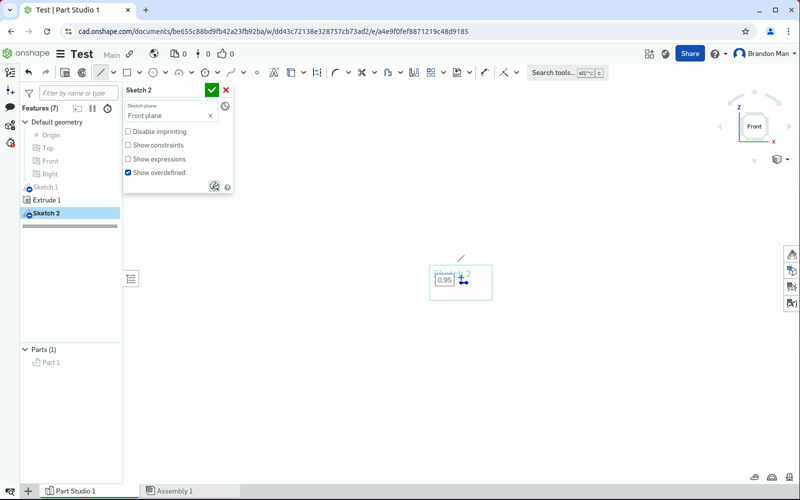
key_up(shift)
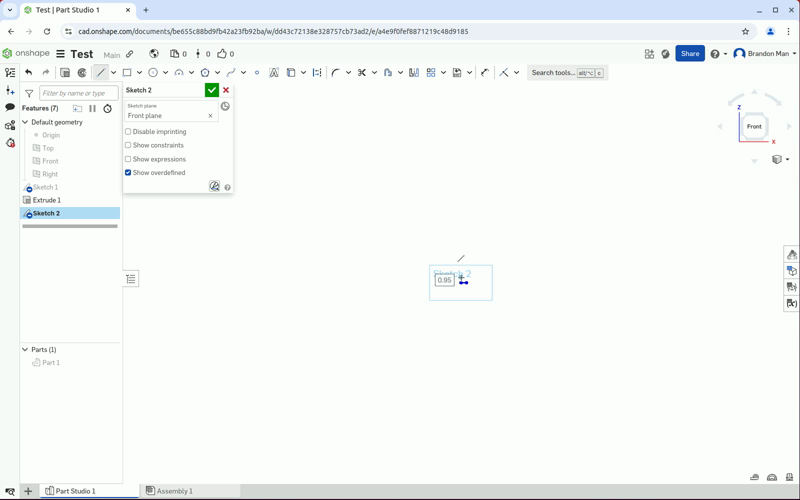
key_down(shift)
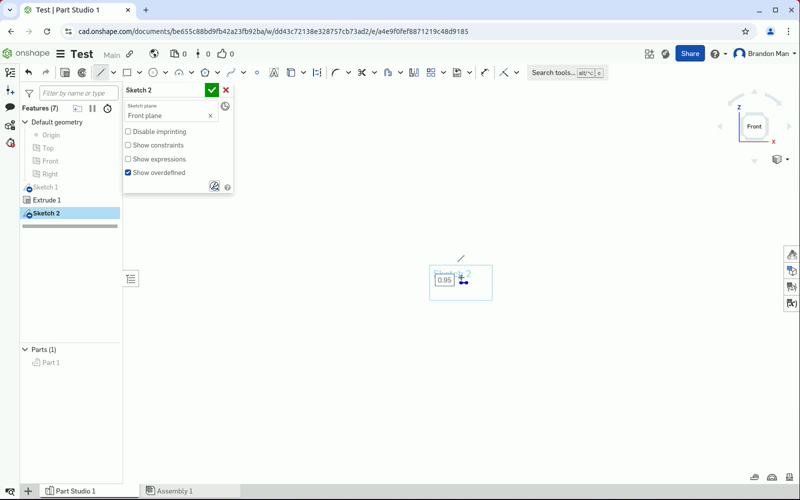
key_up(shift)
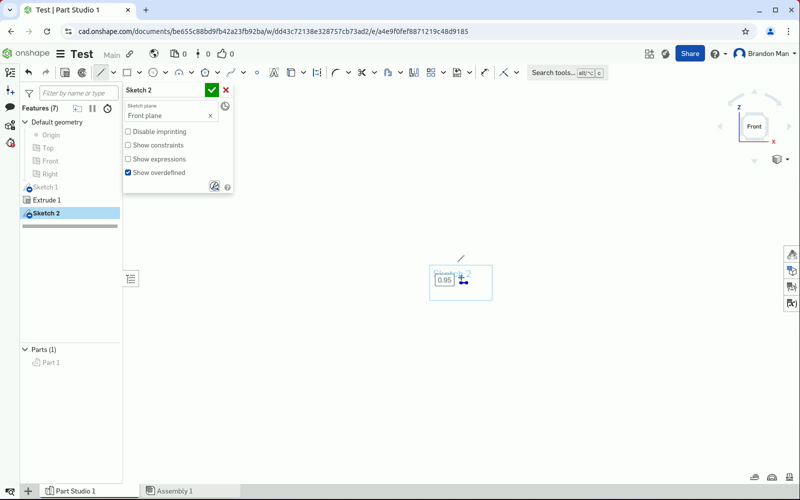
mouse_move(490, 277)
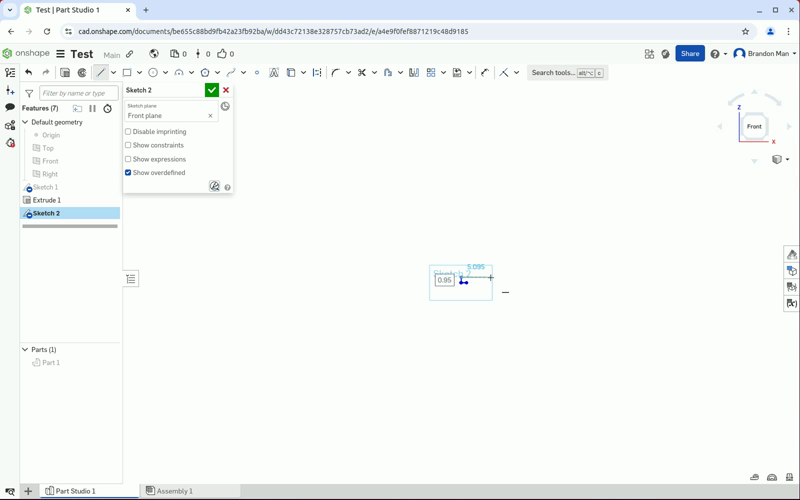
key_down(shift)
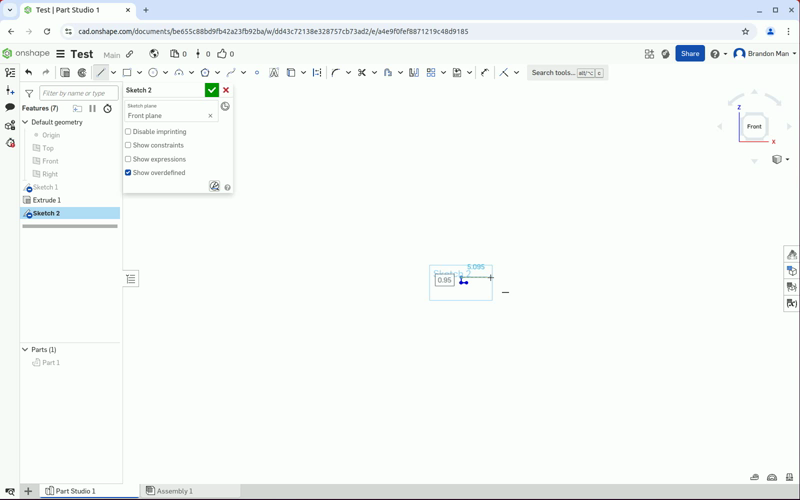
mouse_move(460, 282)
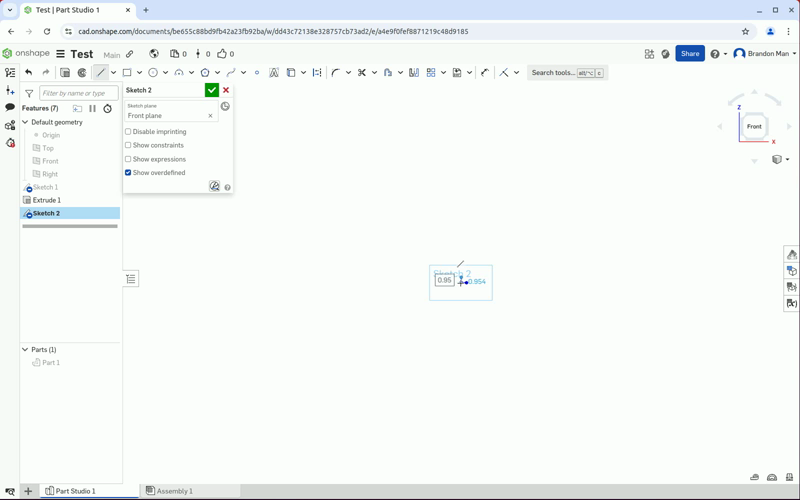
scroll(6)
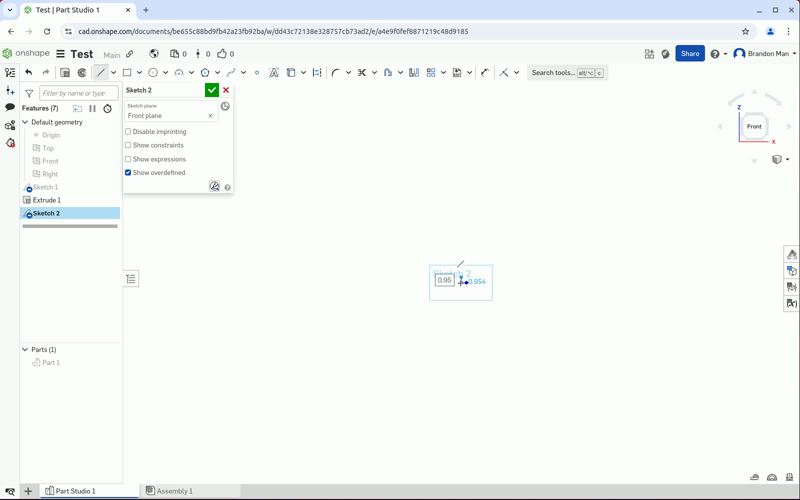
scroll(6)
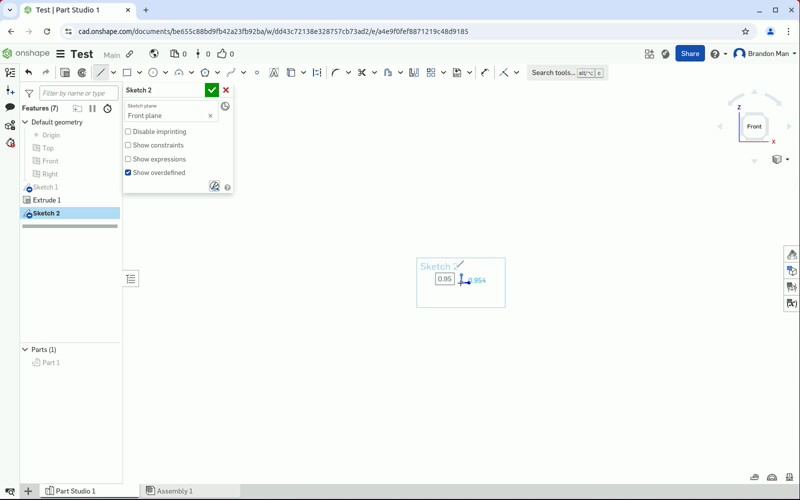
scroll(6)
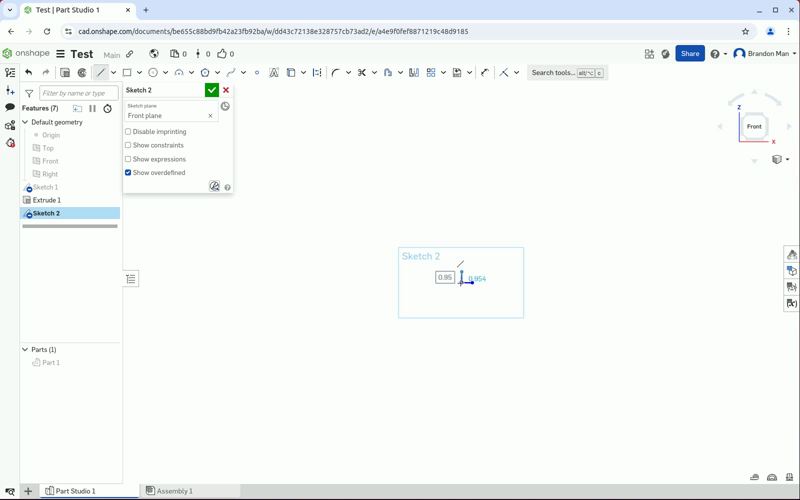
scroll(6)
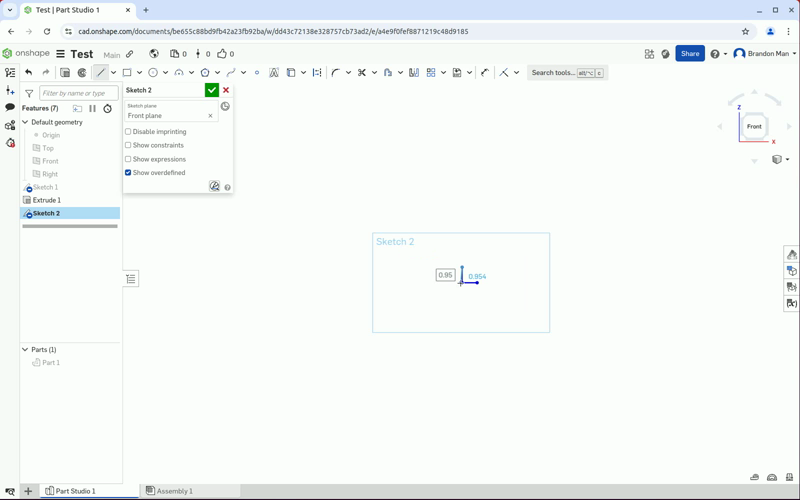
scroll(6)
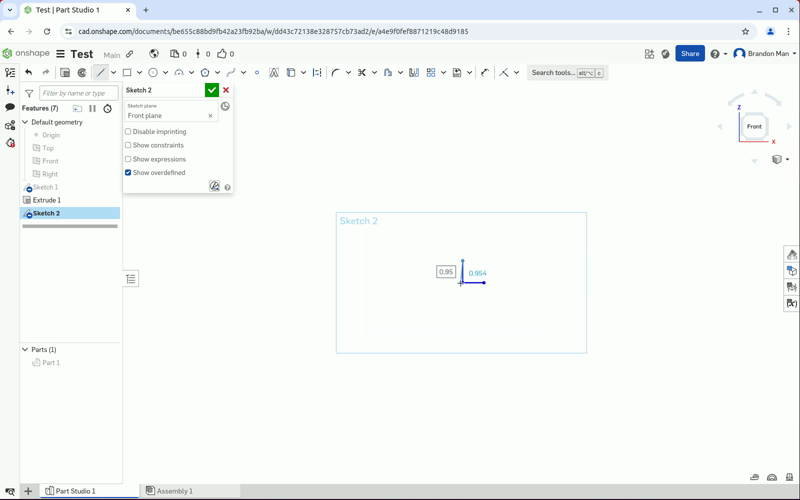
scroll(6)
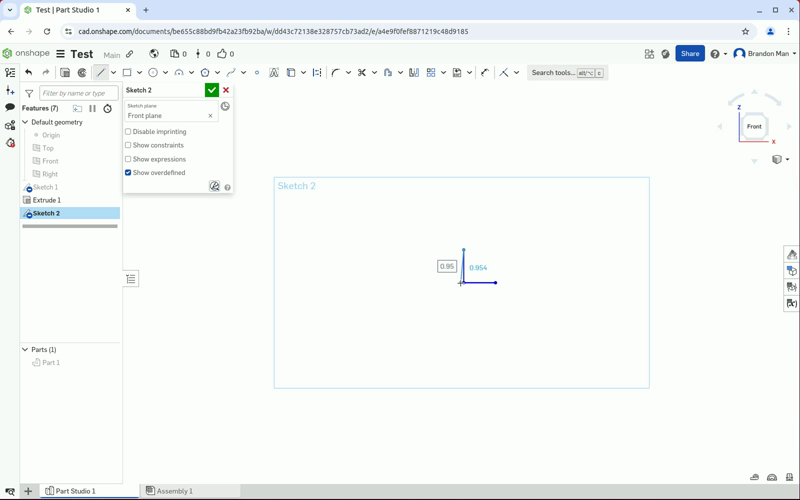
scroll(6)
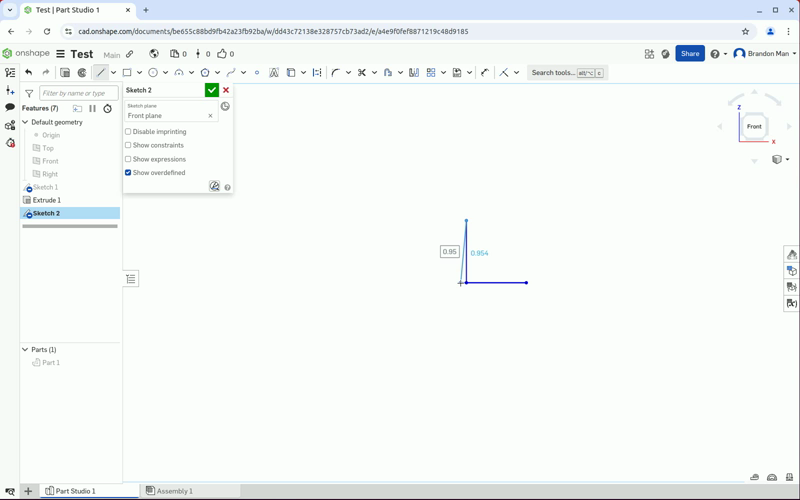
key_up(shift)
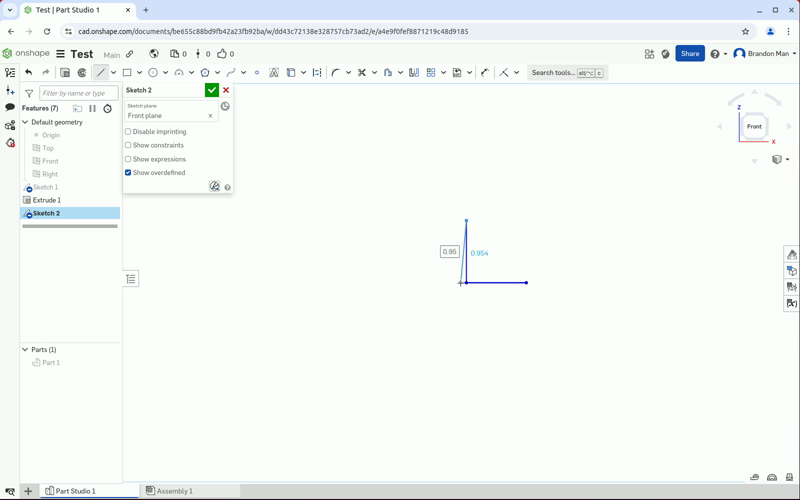
click(460, 282)
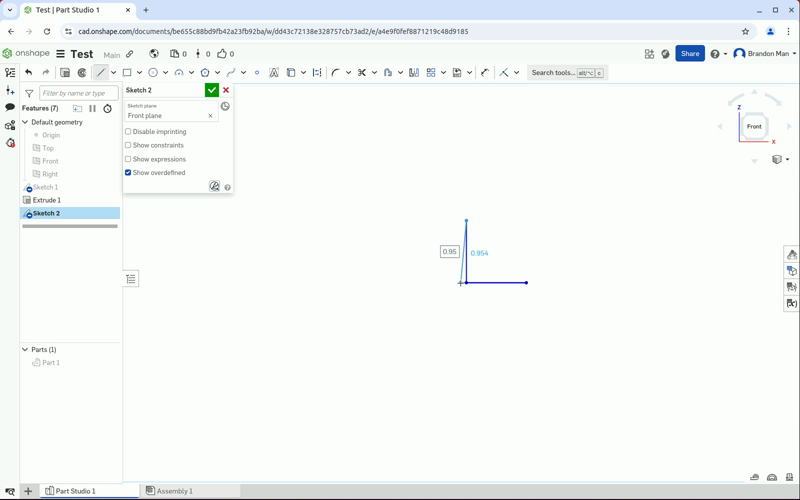
scroll(-6)
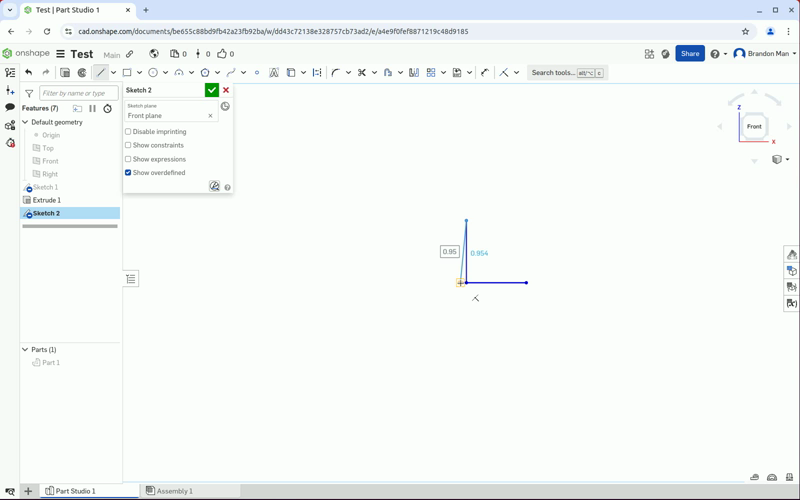
scroll(-6)
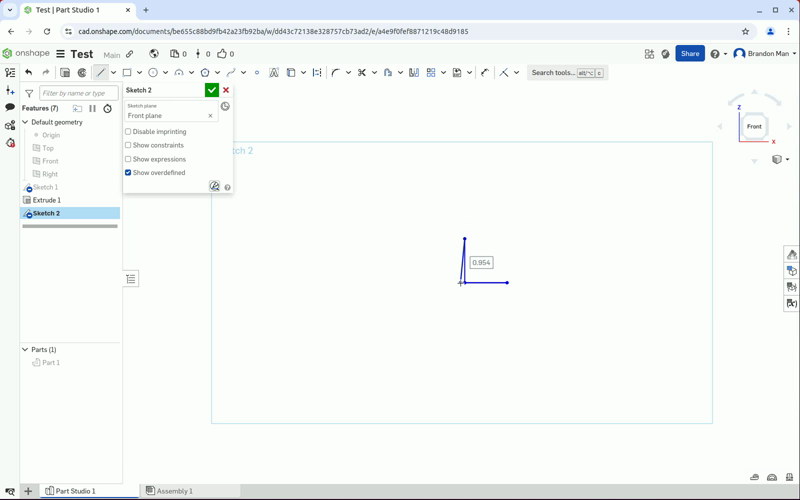
scroll(-6)
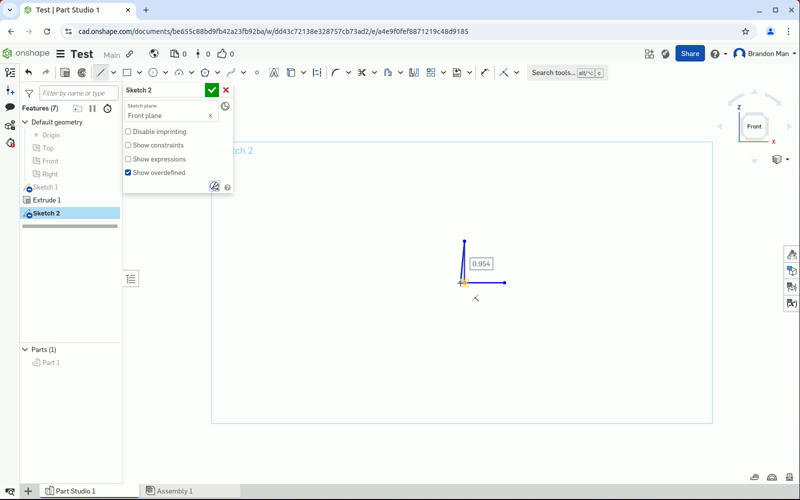
scroll(-6)
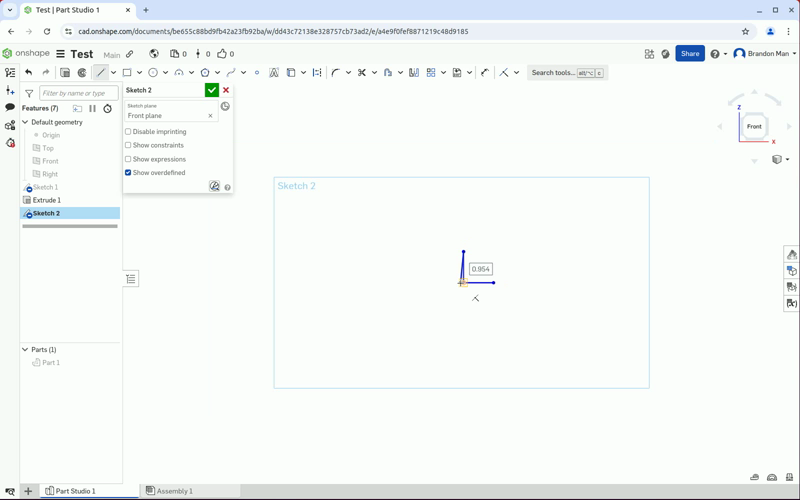
scroll(-6)
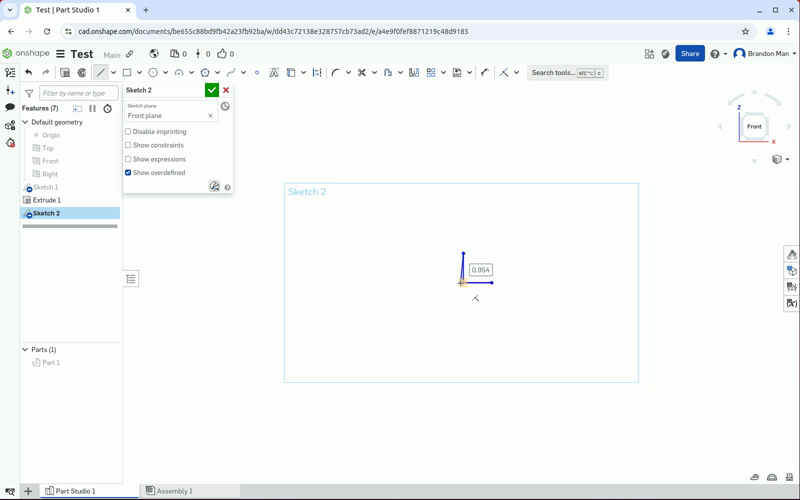
scroll(-6)
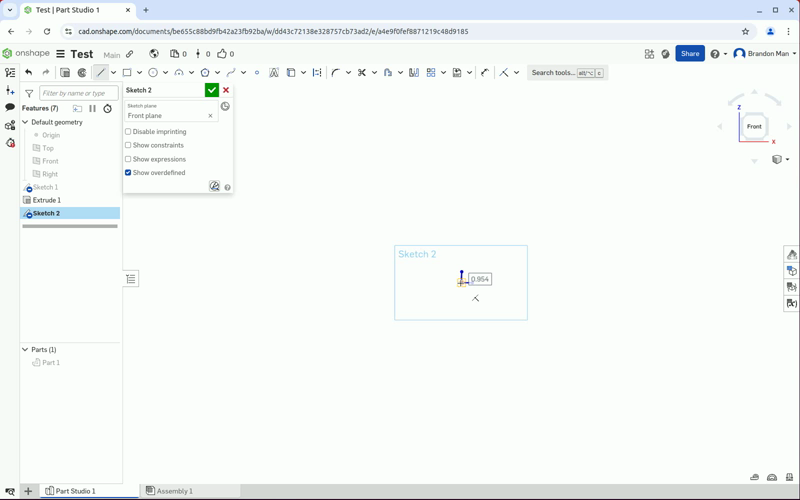
scroll(-6)
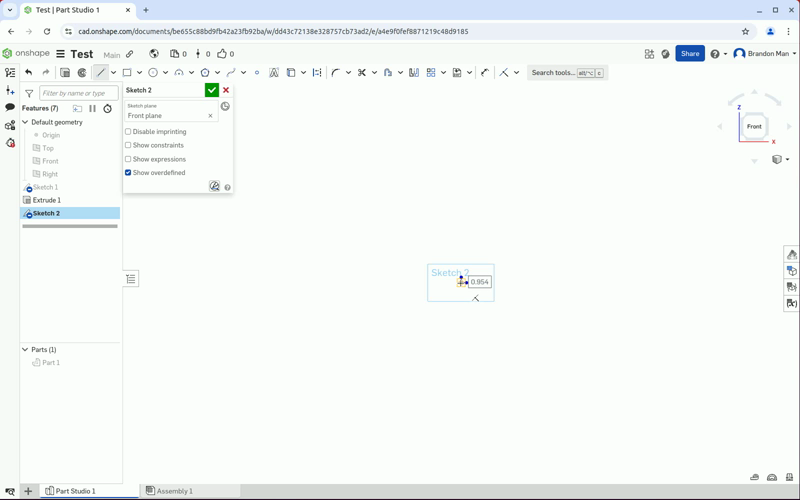
key(esc)
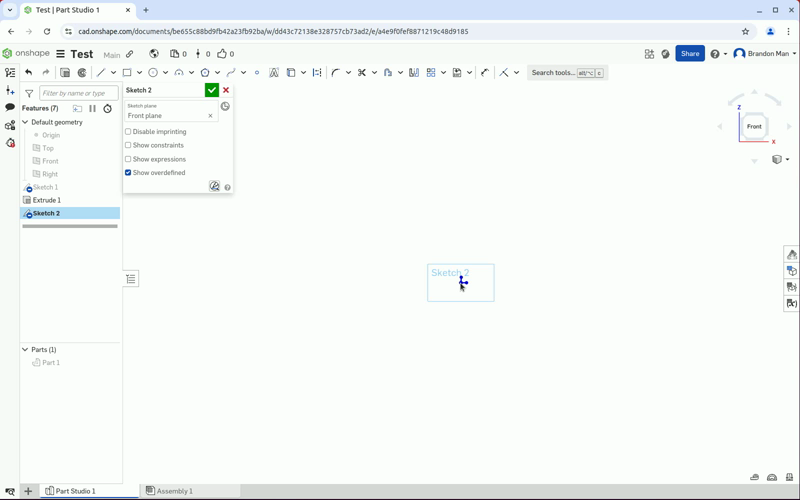
mouse_move(466, 282)
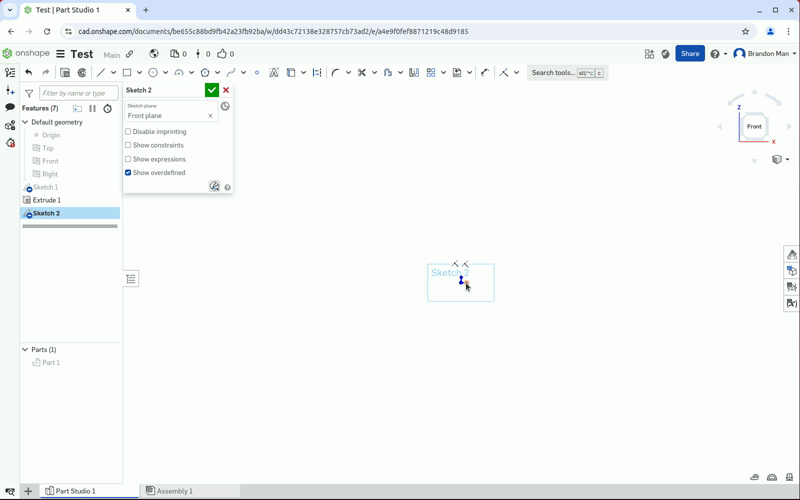
scroll(6)
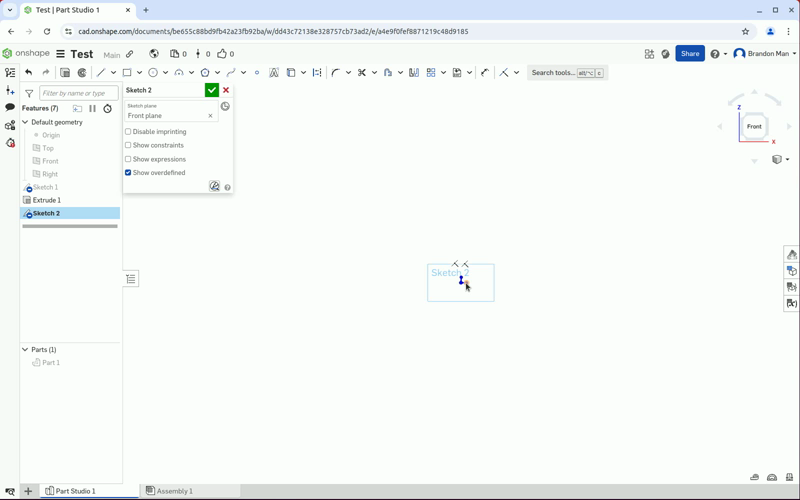
scroll(6)
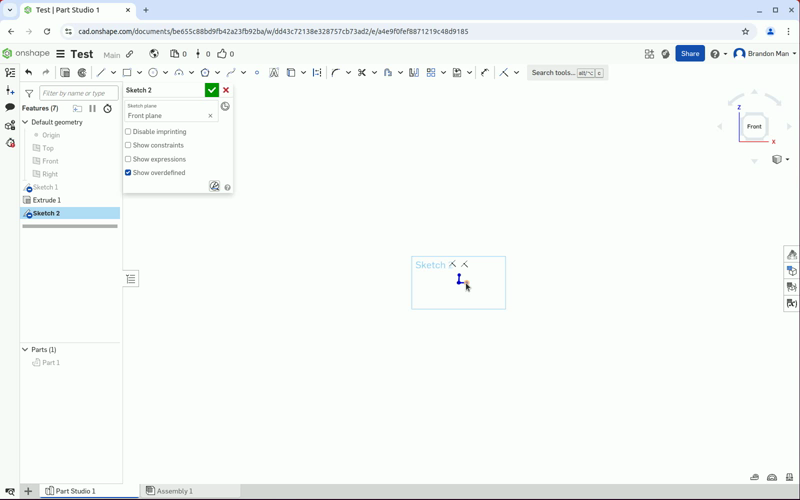
scroll(6)
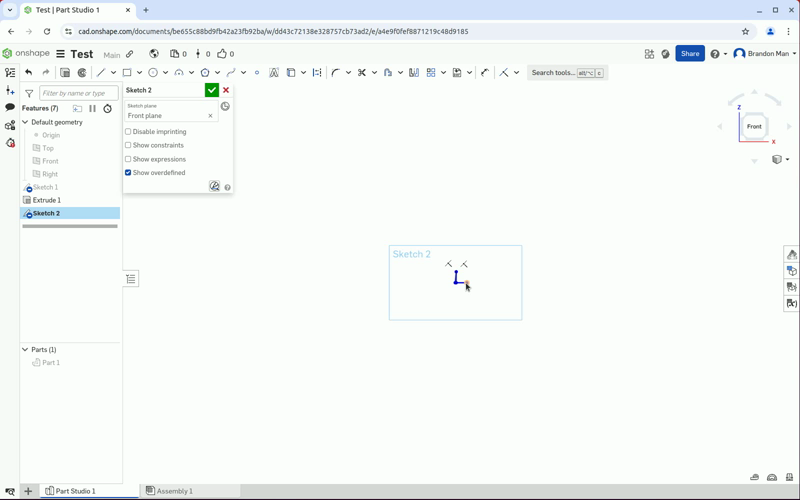
scroll(6)
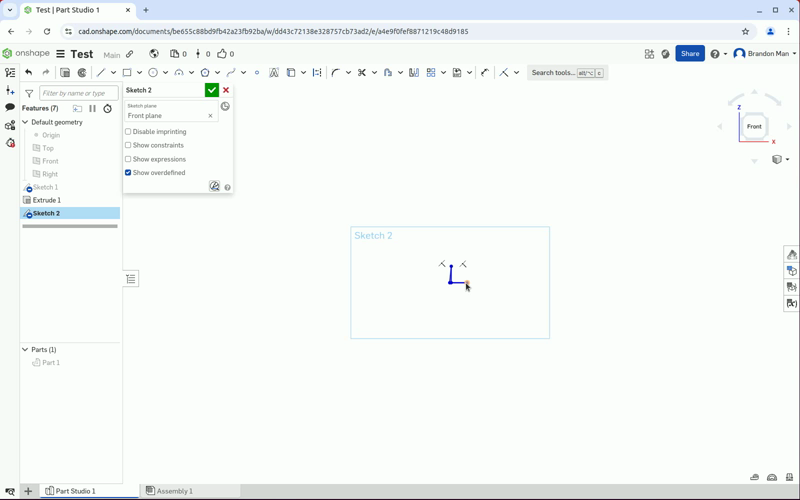
scroll(6)
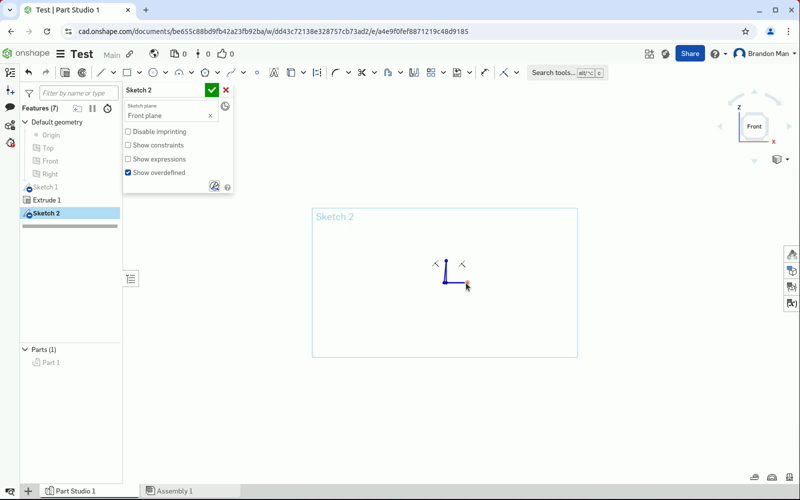
scroll(6)
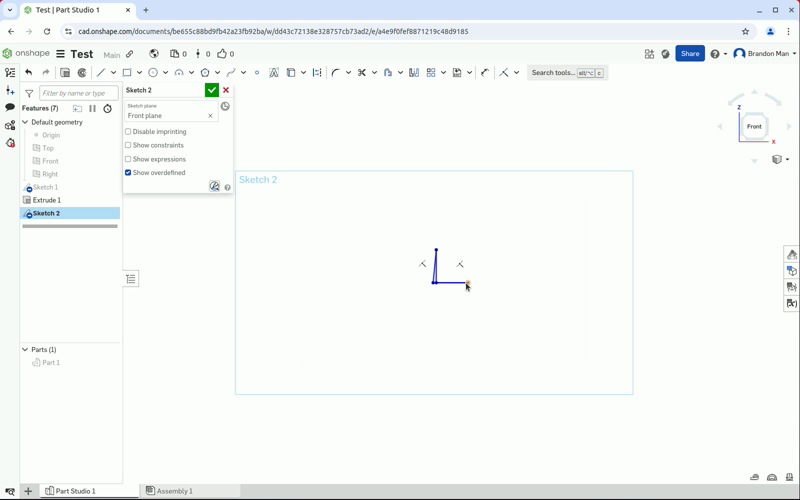
scroll(6)
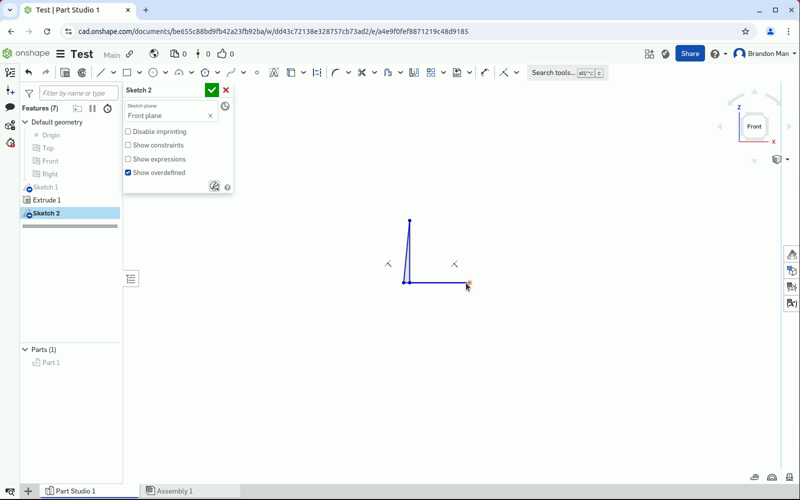
click(466, 282)
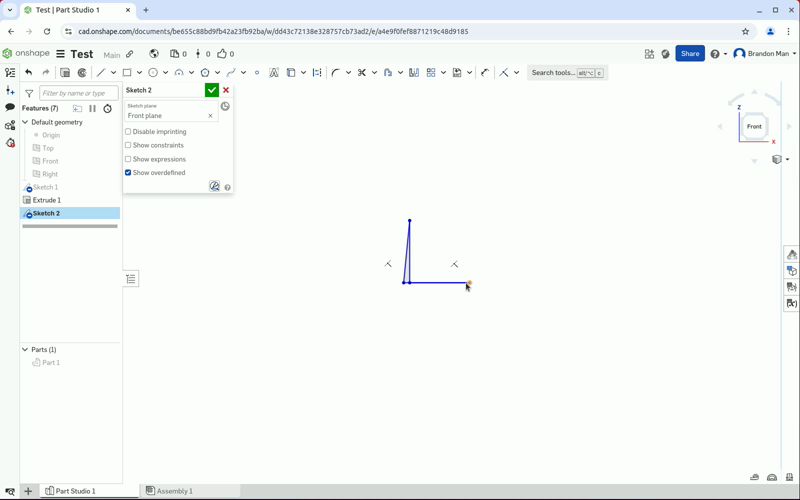
scroll(-6)
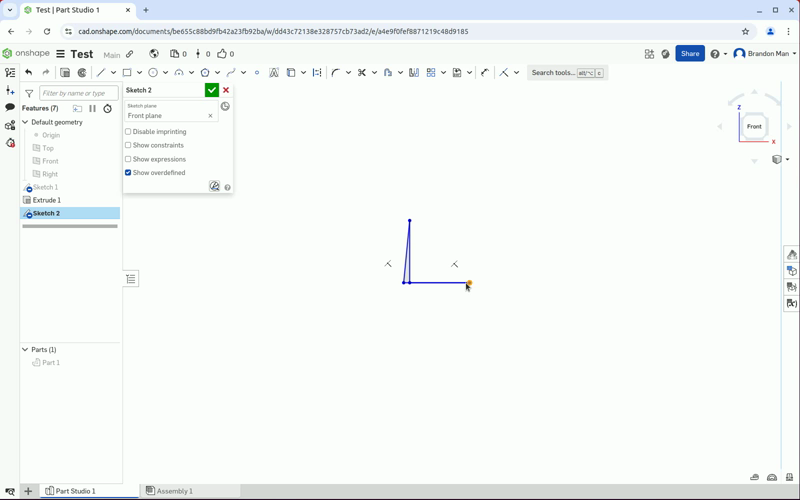
scroll(-6)
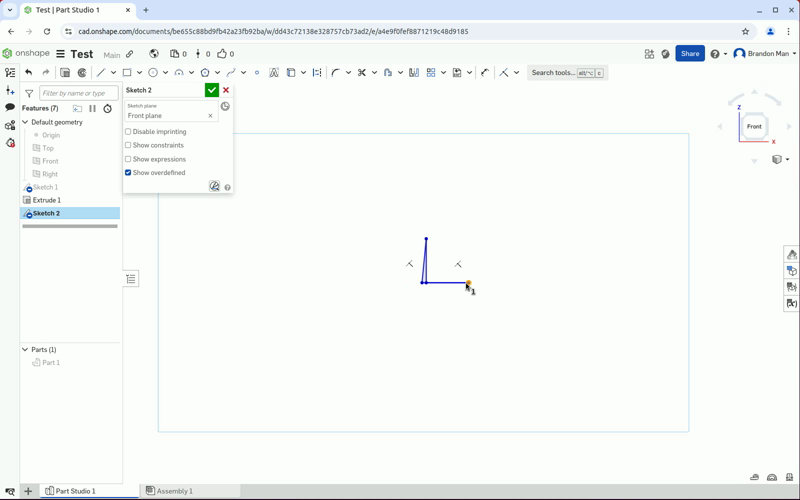
scroll(-6)
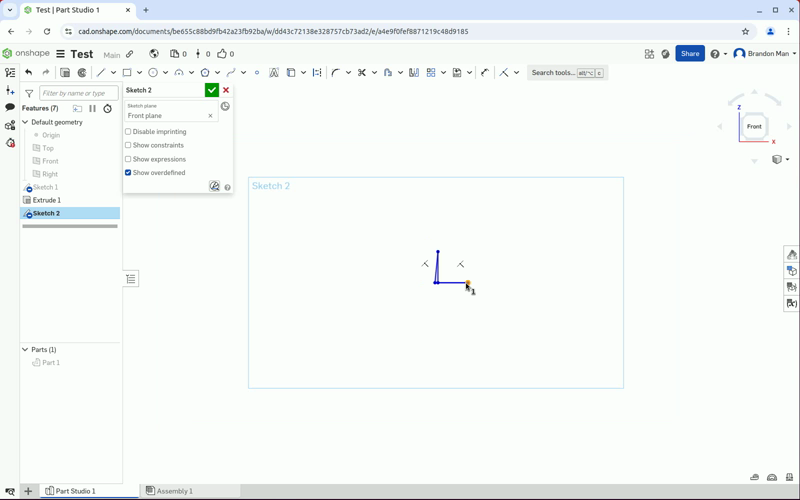
scroll(-6)
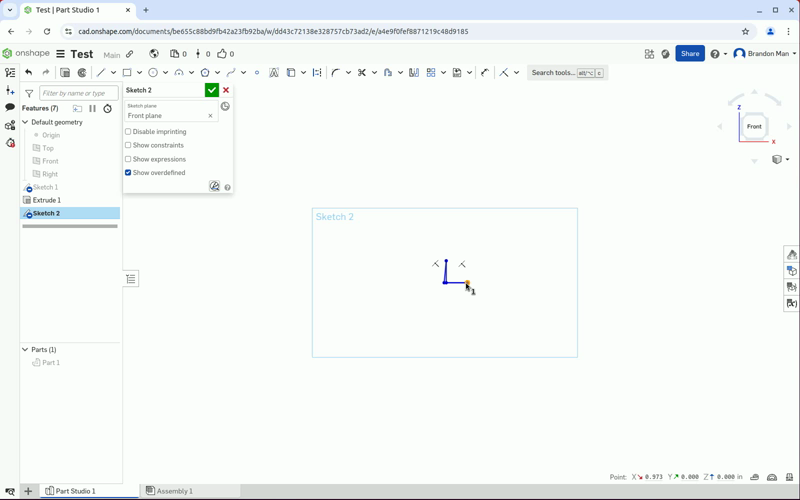
scroll(-6)
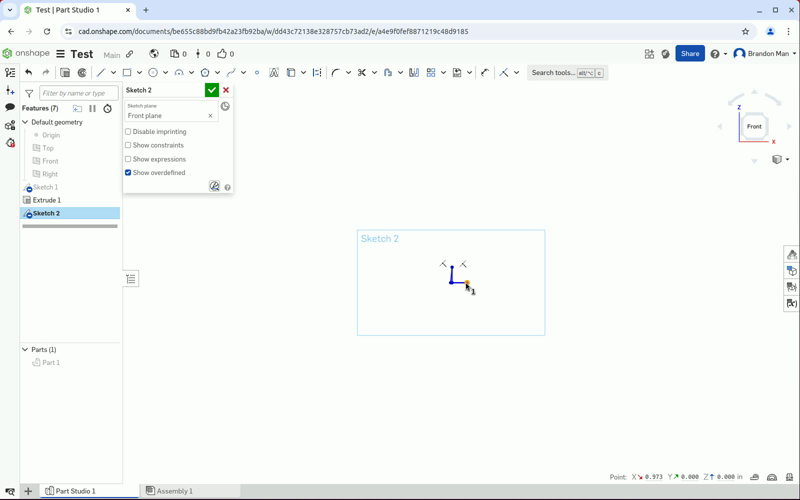
scroll(-6)
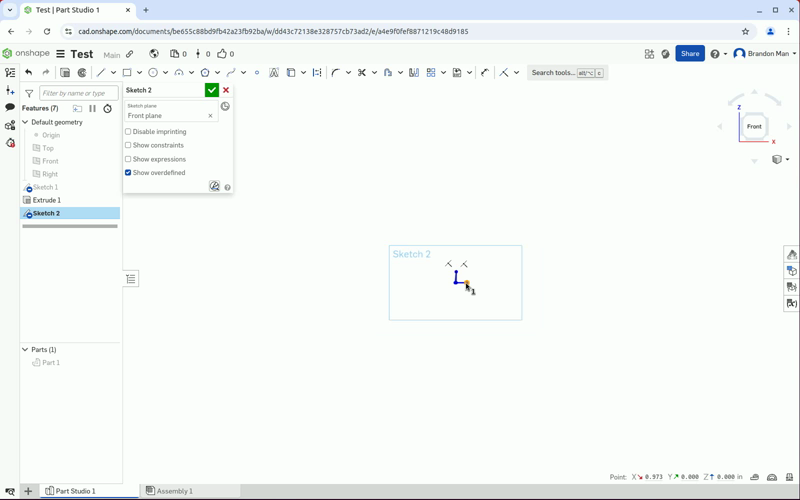
scroll(-6)
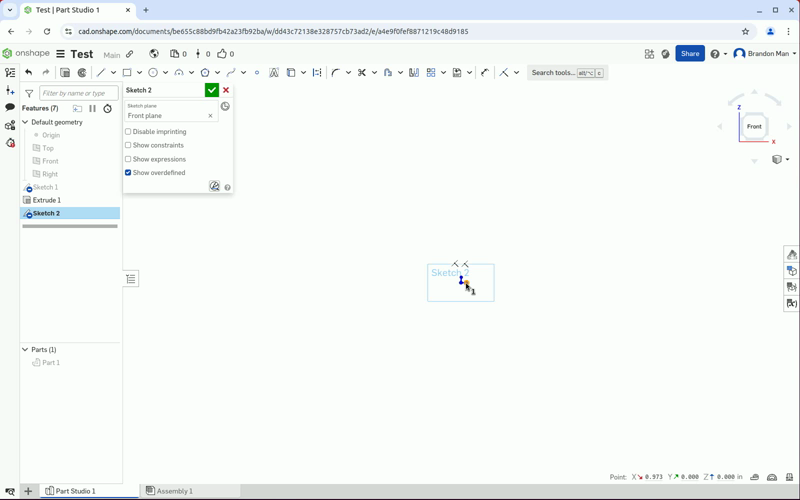
mouse_move(73, 352)
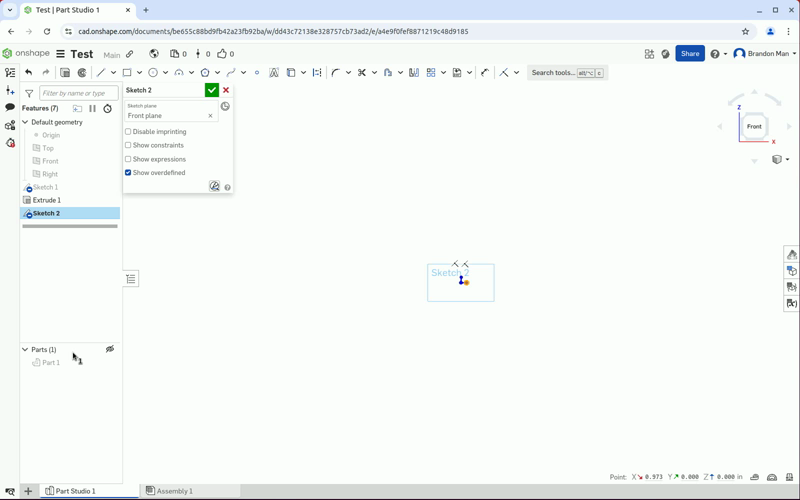
key(shift+y)
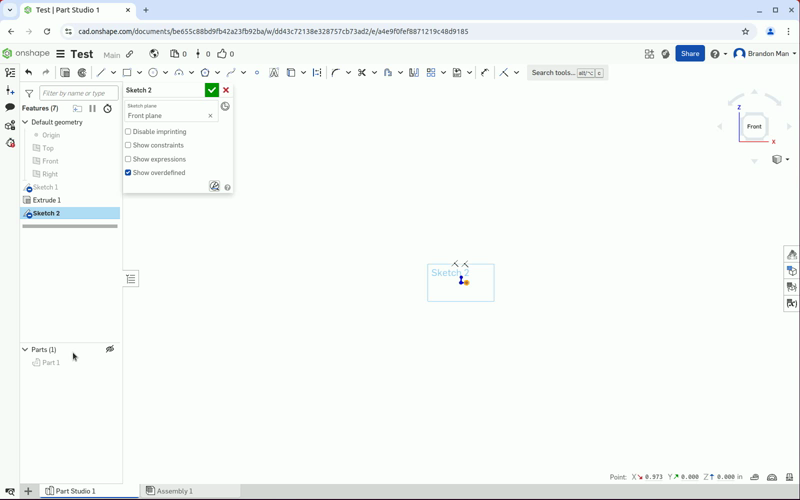
key(shift+e)
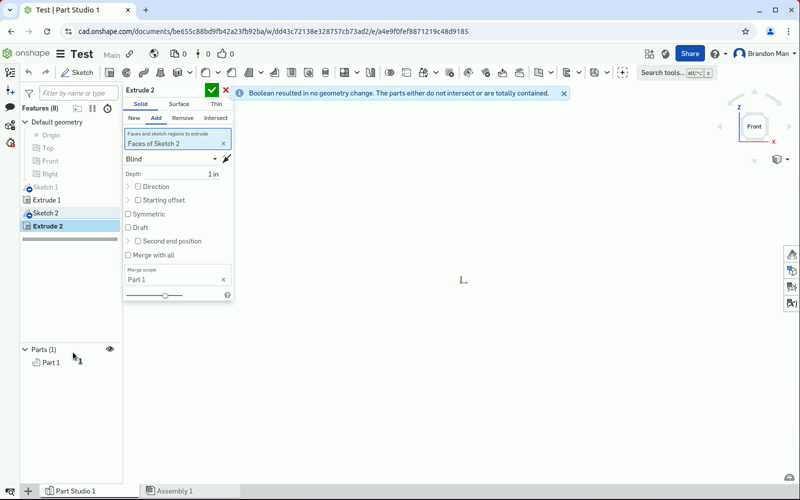
mouse_move(143, 106)
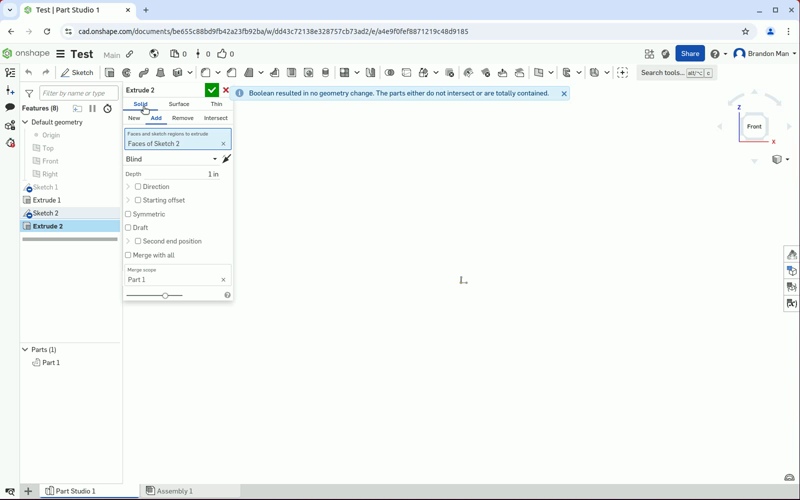
click(143, 106)
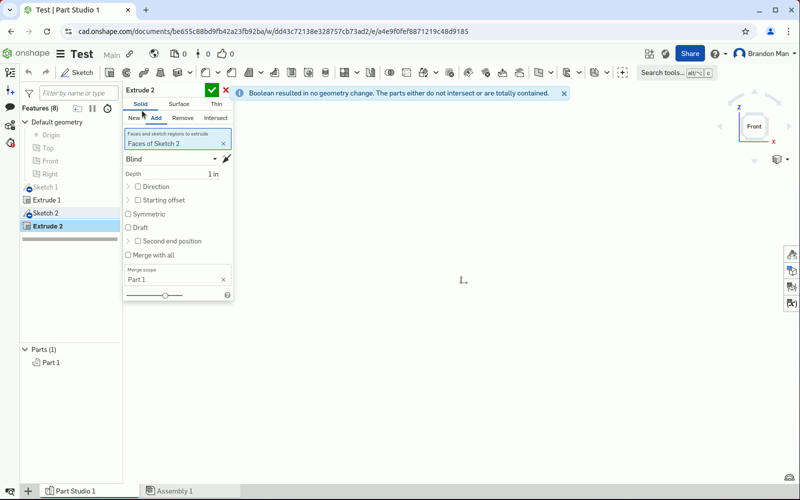
mouse_move(137, 120)
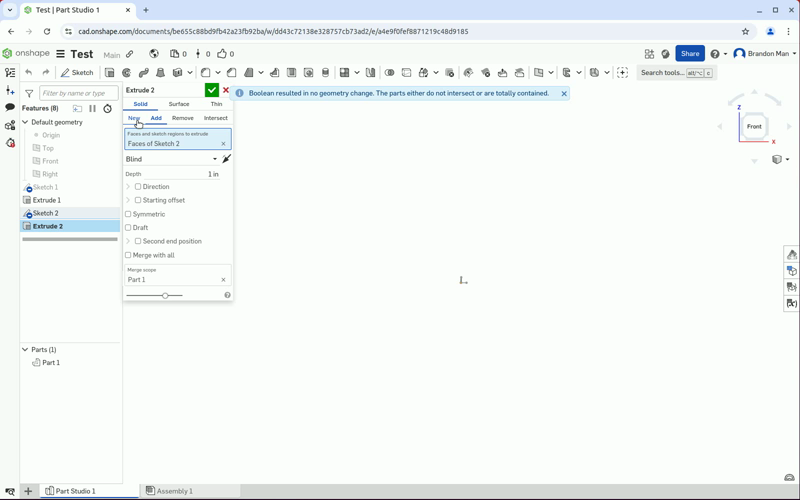
click(137, 120)
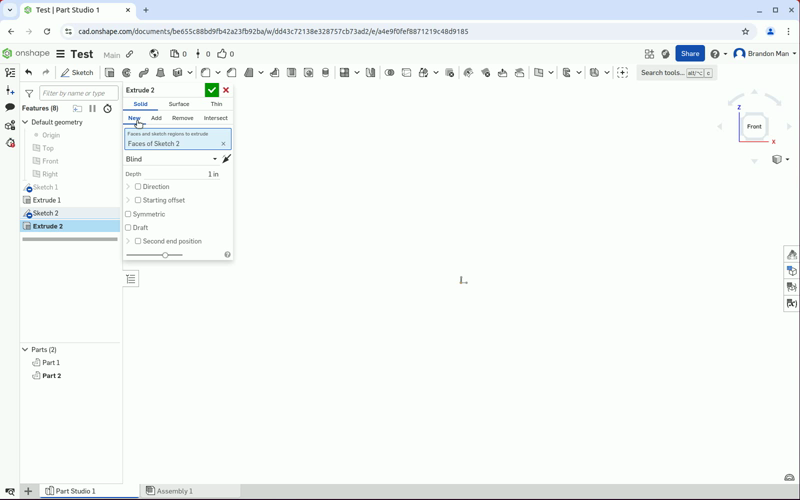
key(tab, 4)
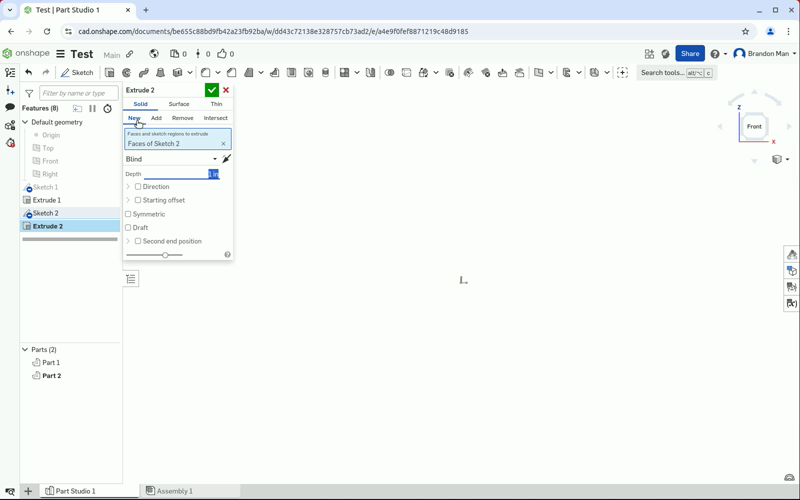
text(23.108)
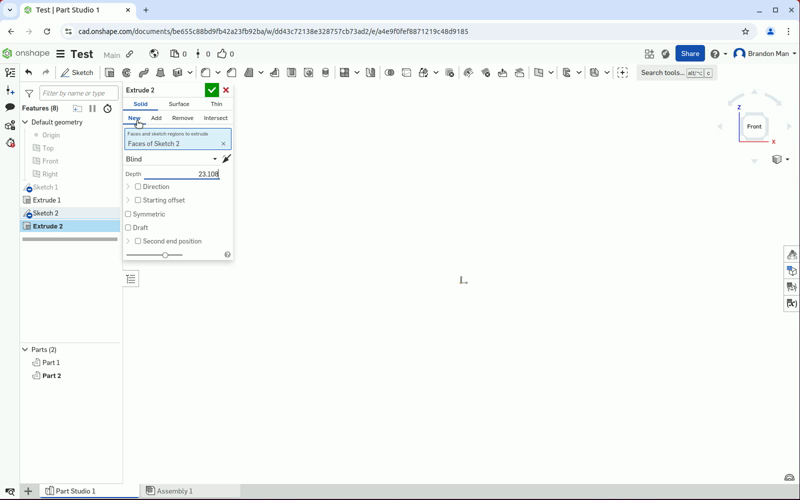
key(enter)
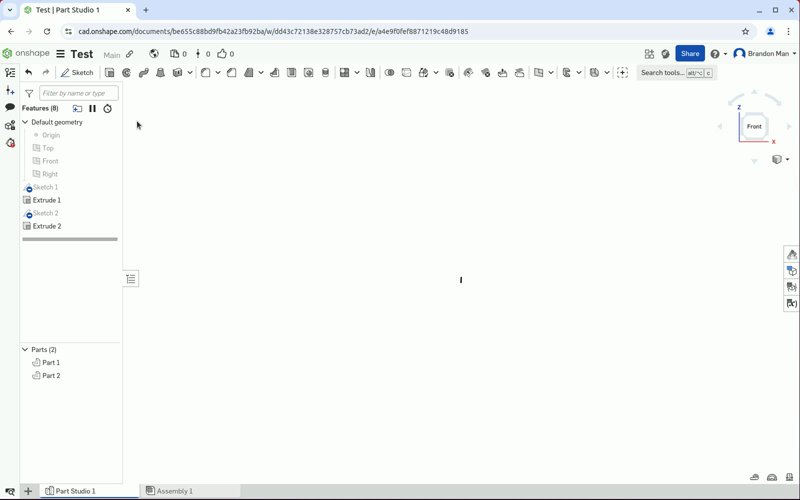
key(shift+h)
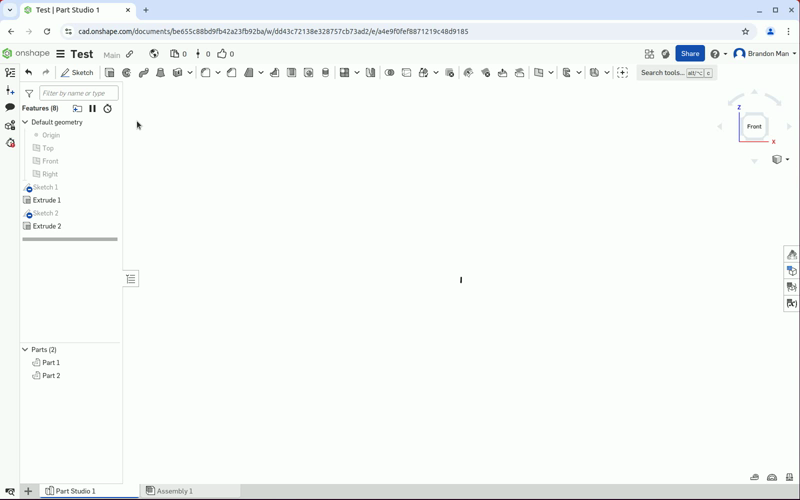
key(shift+h)
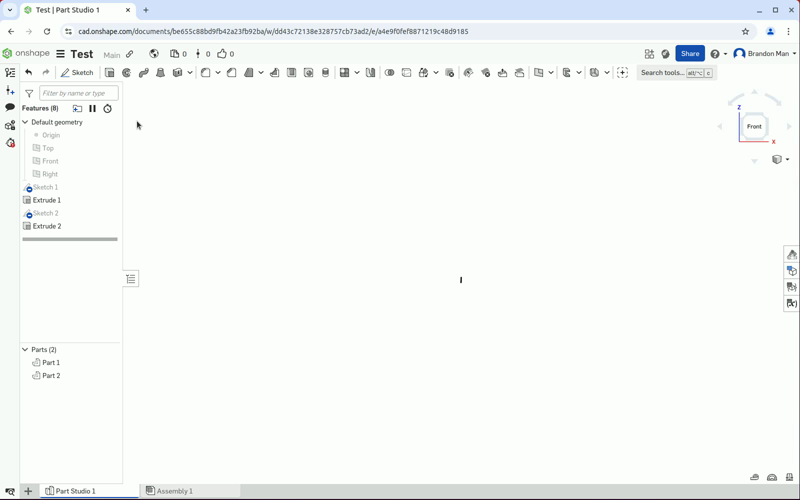
mouse_move(73, 189)
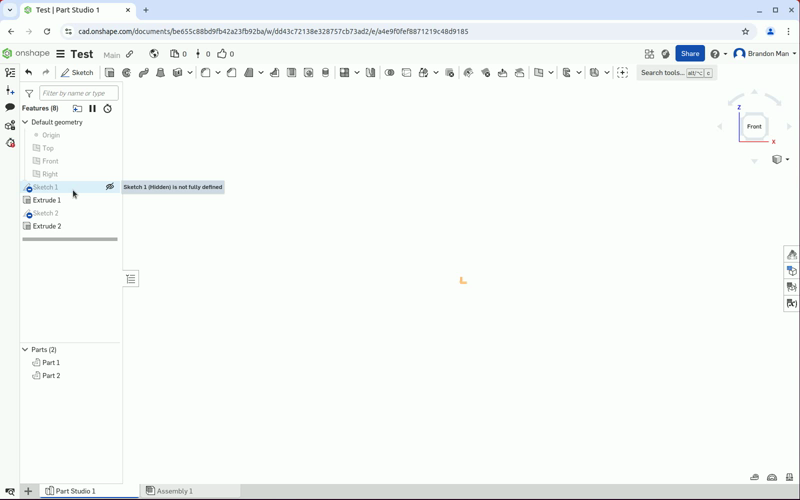
click(73, 189)
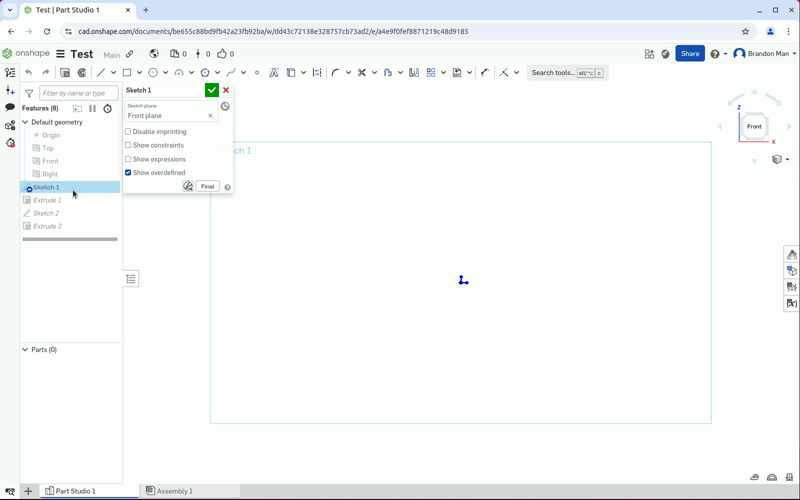
mouse_move(229, 92)
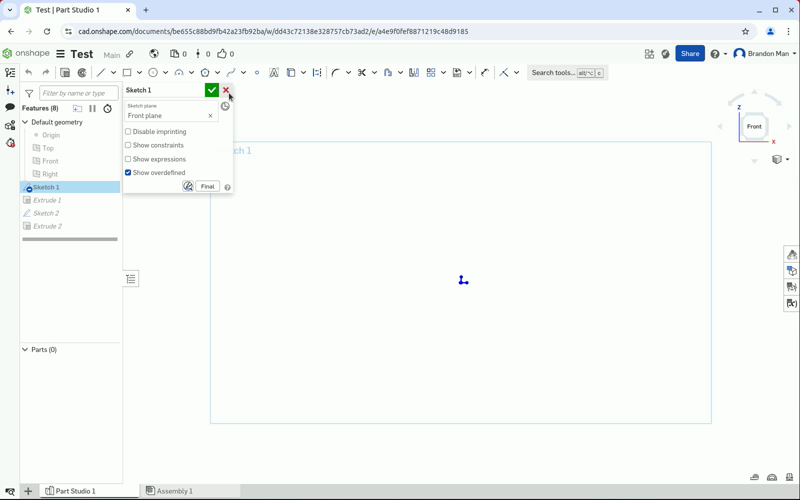
click(229, 92)
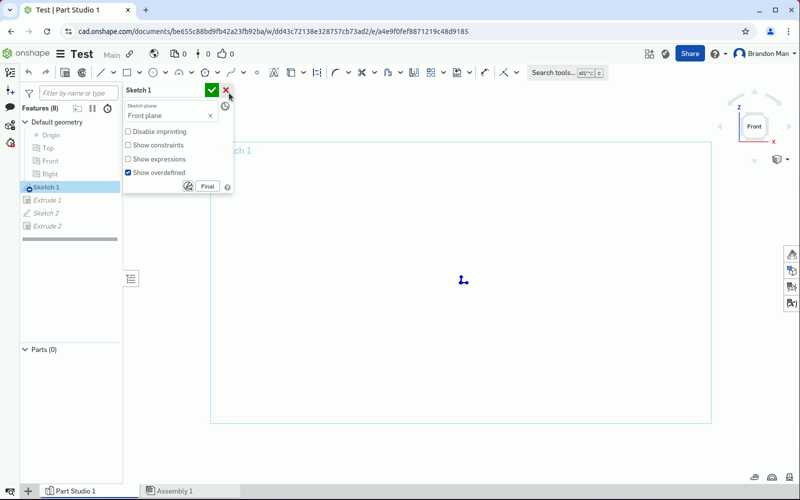
key(shift+s)
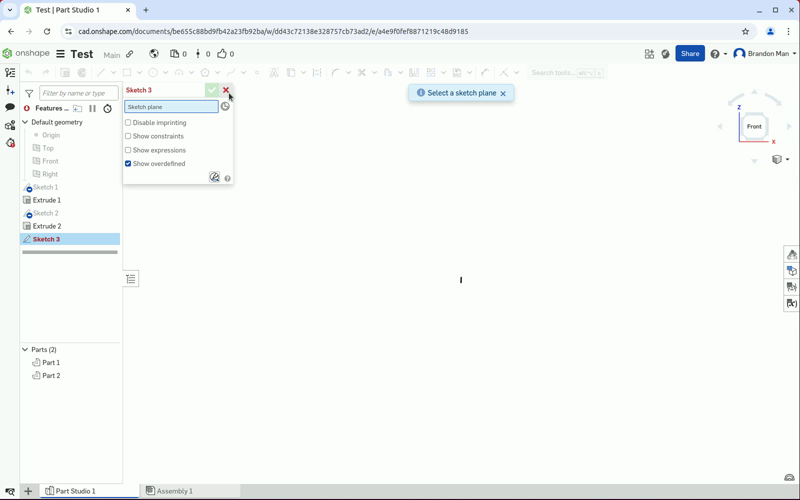
mouse_move(73, 163)
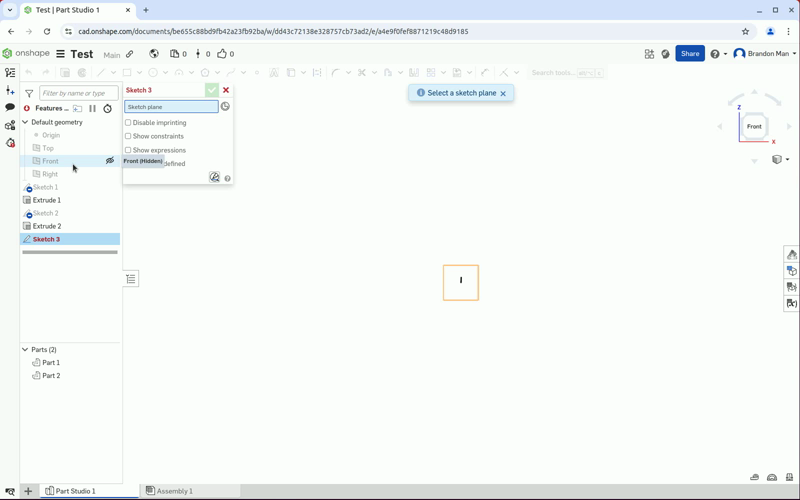
click(73, 163)
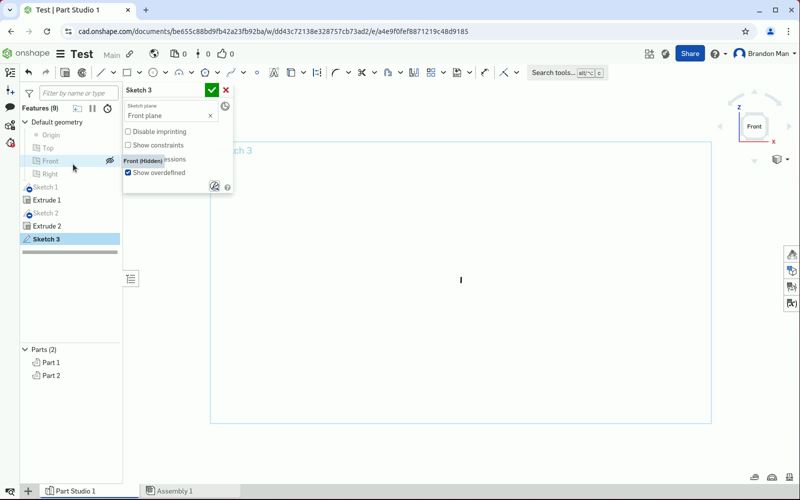
mouse_move(73, 352)
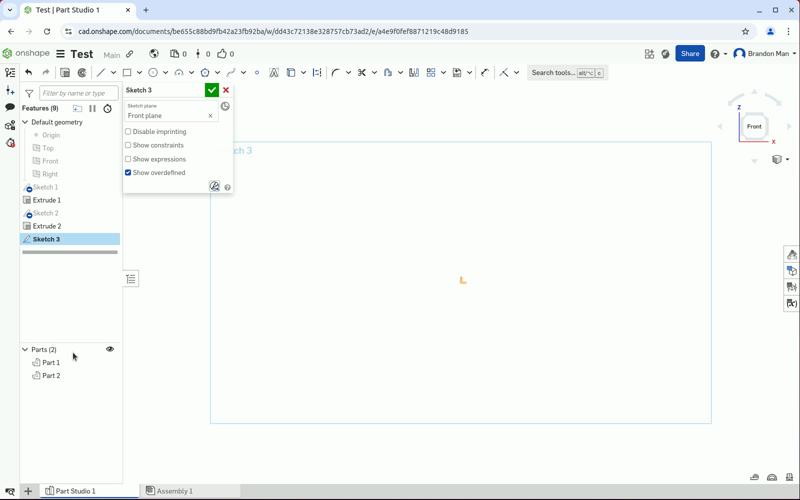
key(y)
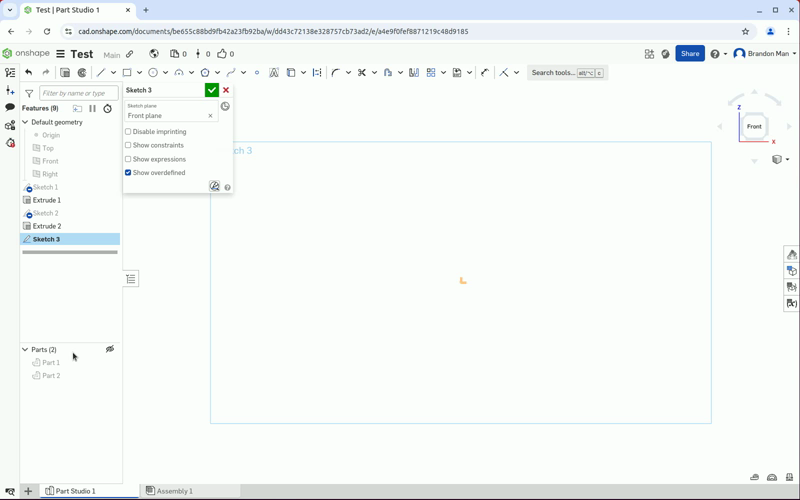
key(l)
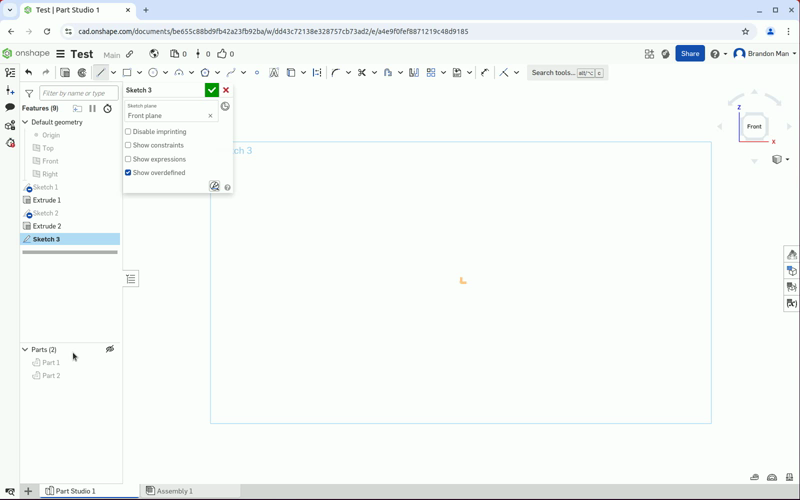
key_down(shift)
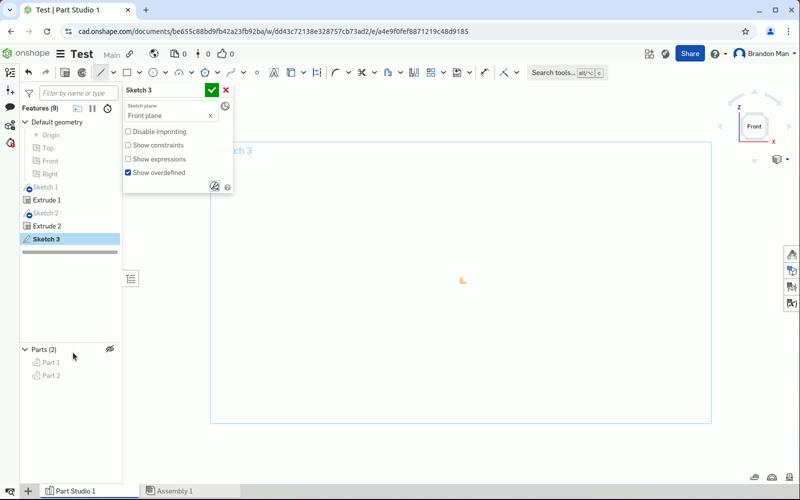
mouse_move(460, 282)
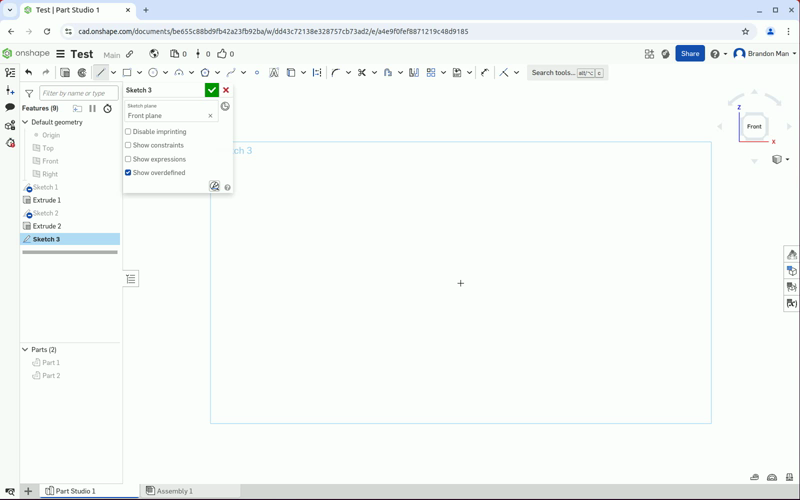
click(460, 282)
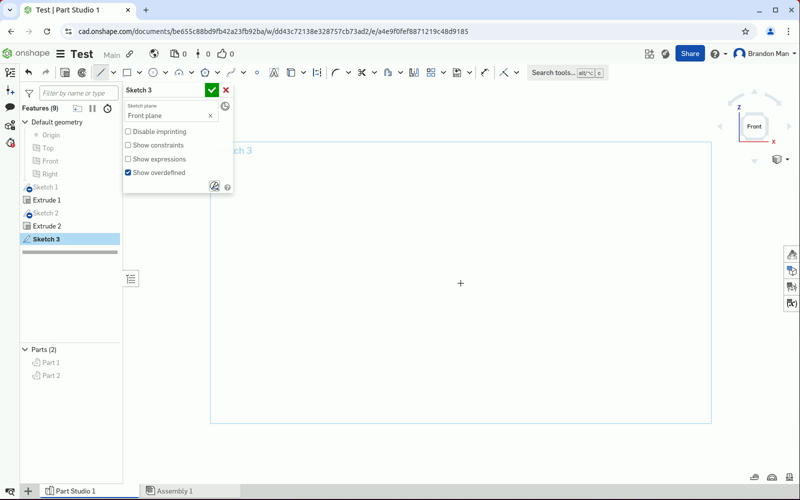
key_up(shift)
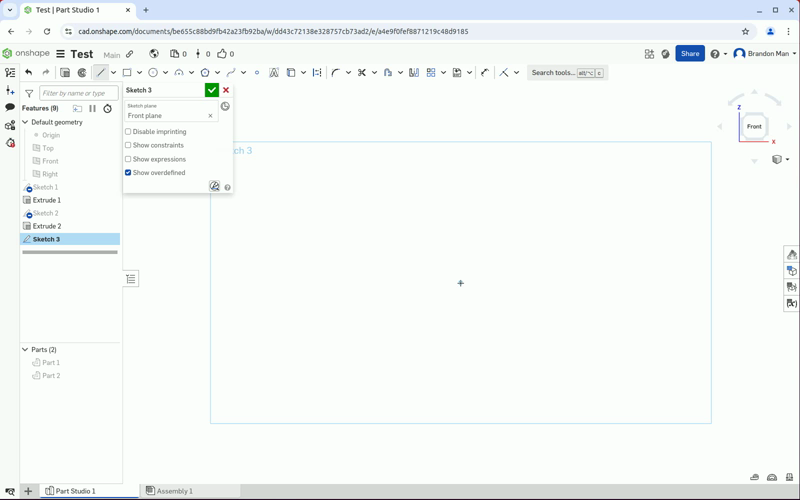
key_down(shift)
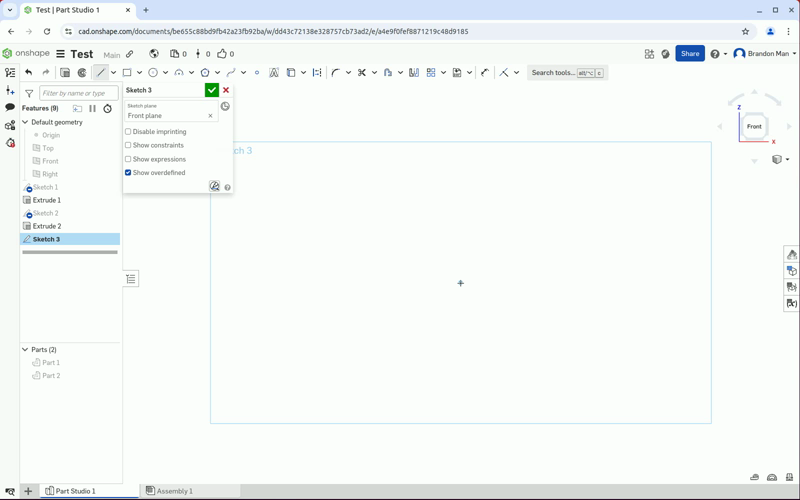
mouse_move(490, 282)
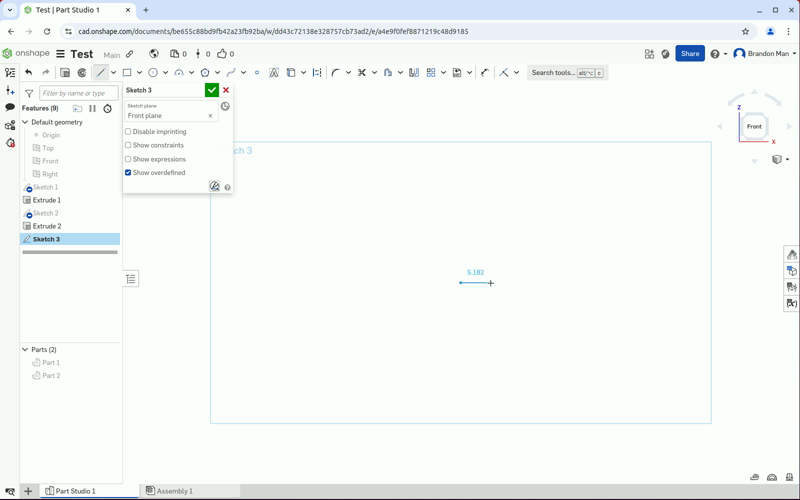
mouse_move(466, 282)
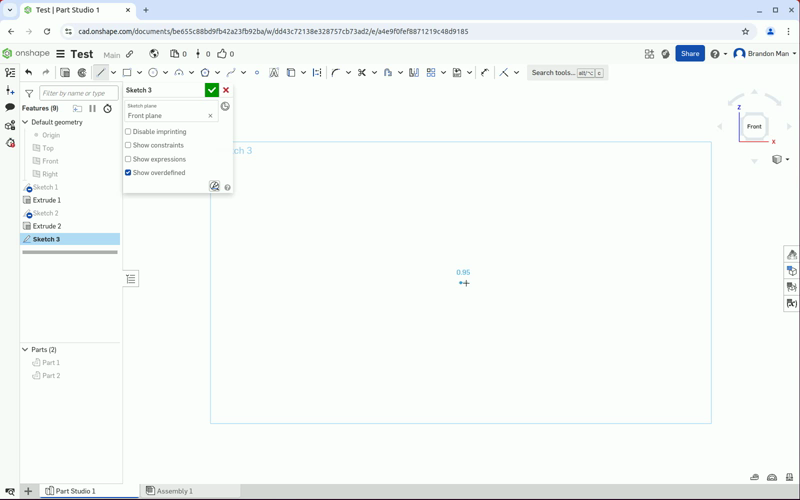
scroll(6)
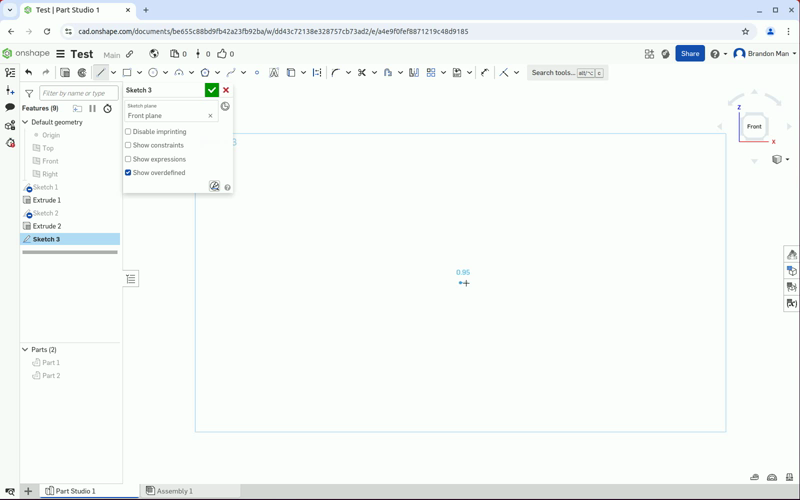
scroll(6)
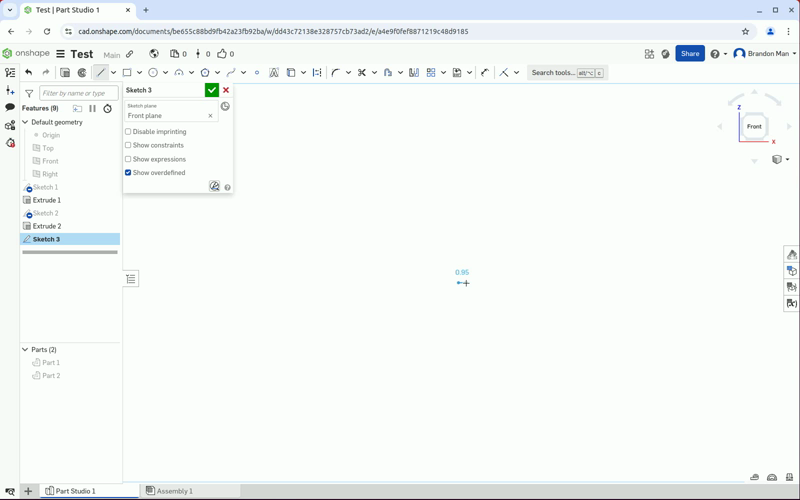
scroll(6)
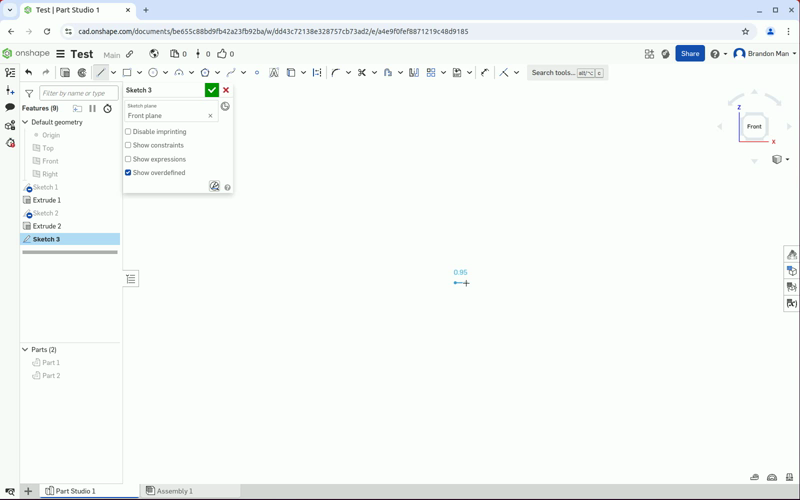
scroll(6)
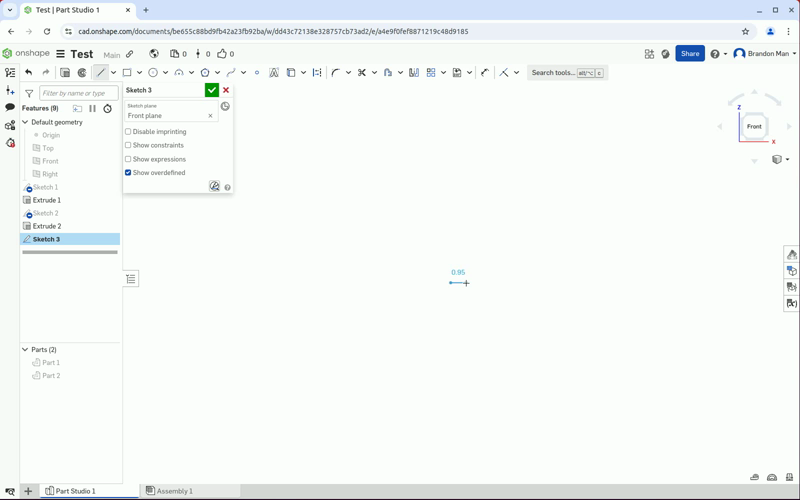
scroll(6)
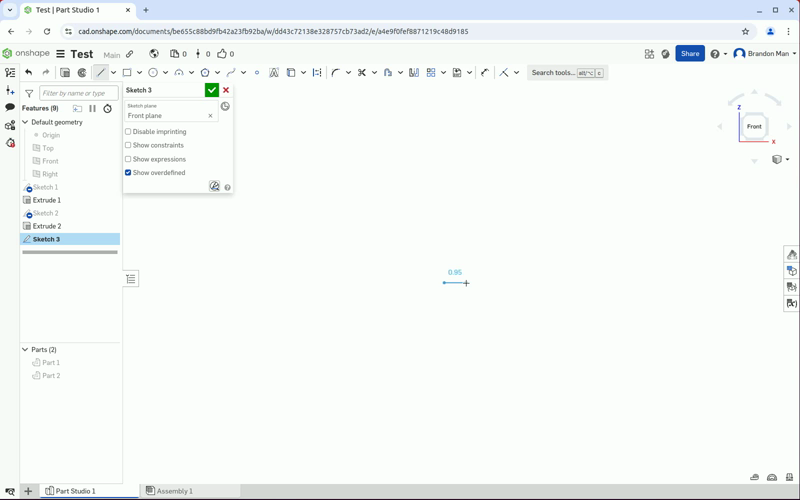
scroll(6)
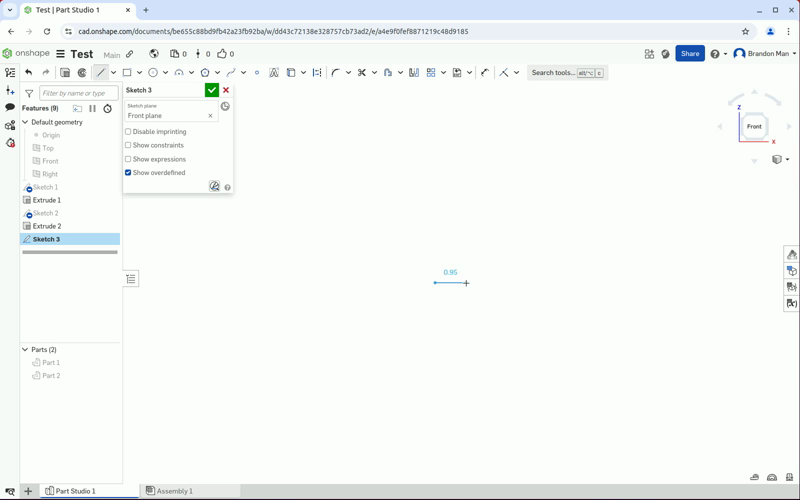
scroll(6)
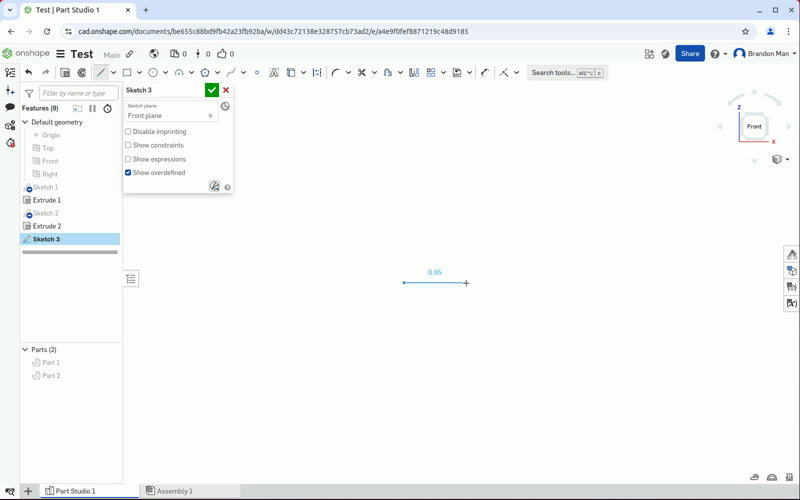
click(466, 282)
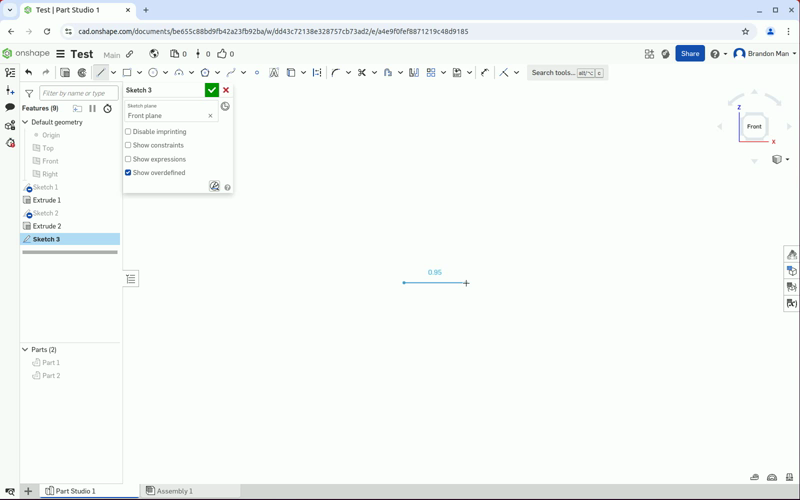
scroll(-6)
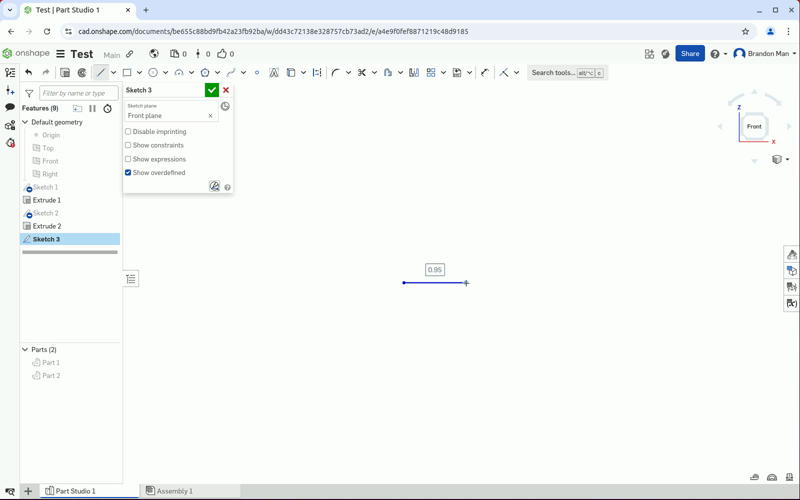
scroll(-6)
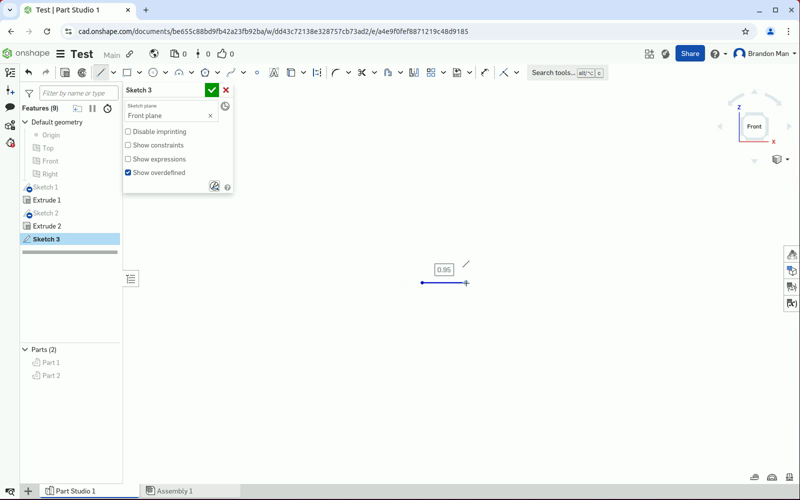
scroll(-6)
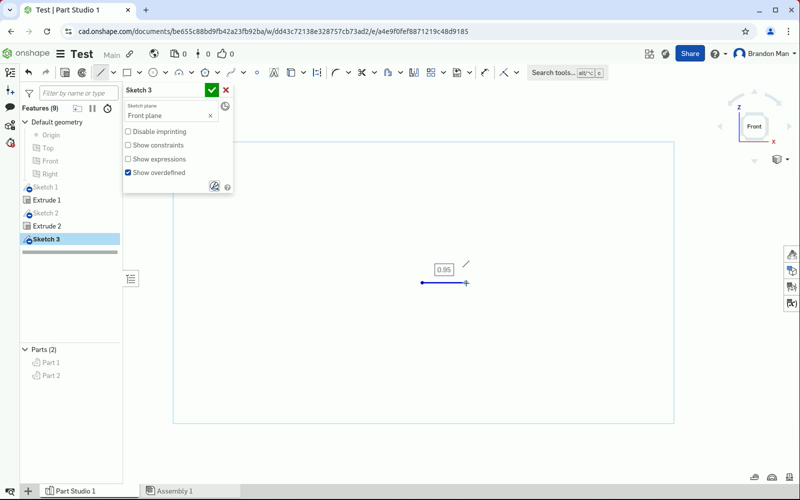
scroll(-6)
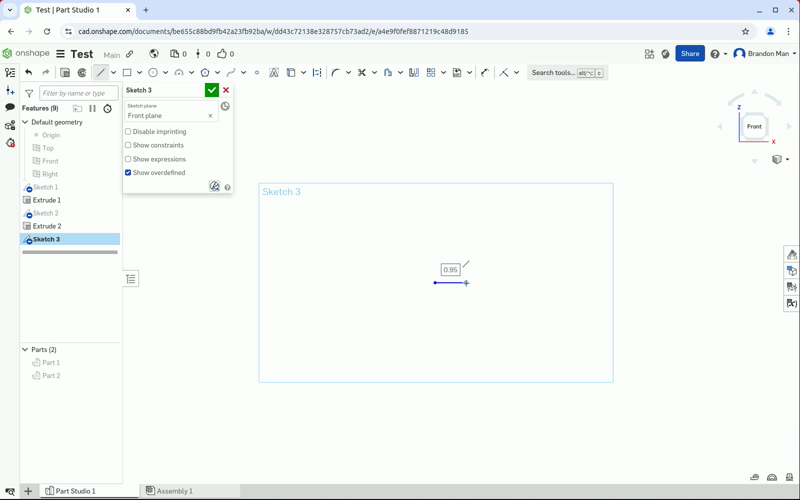
scroll(-6)
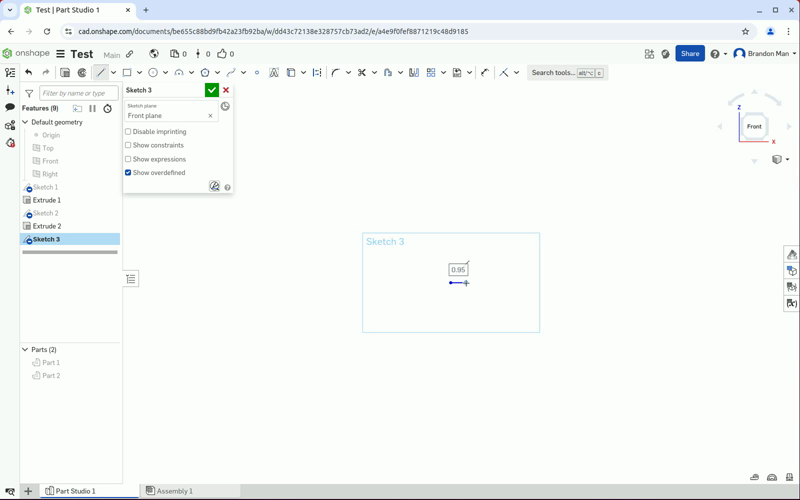
scroll(-6)
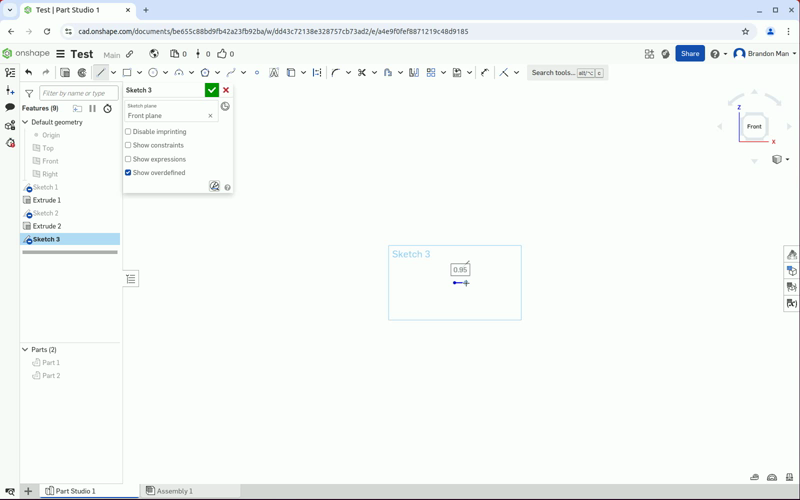
scroll(-6)
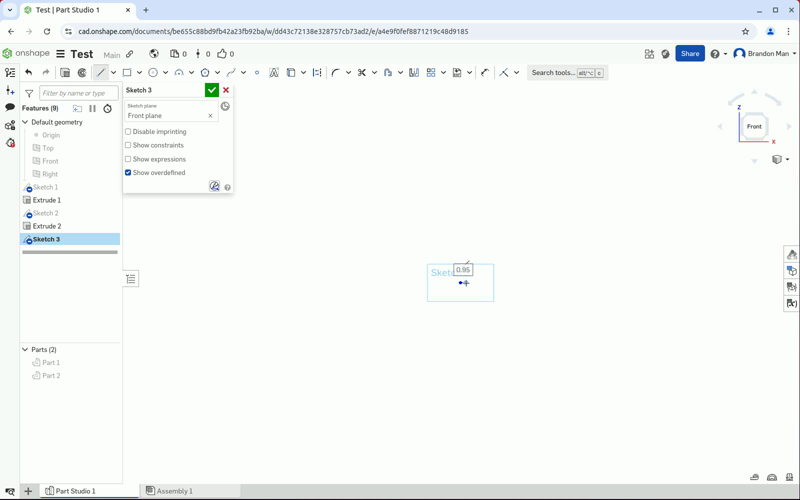
key_up(shift)
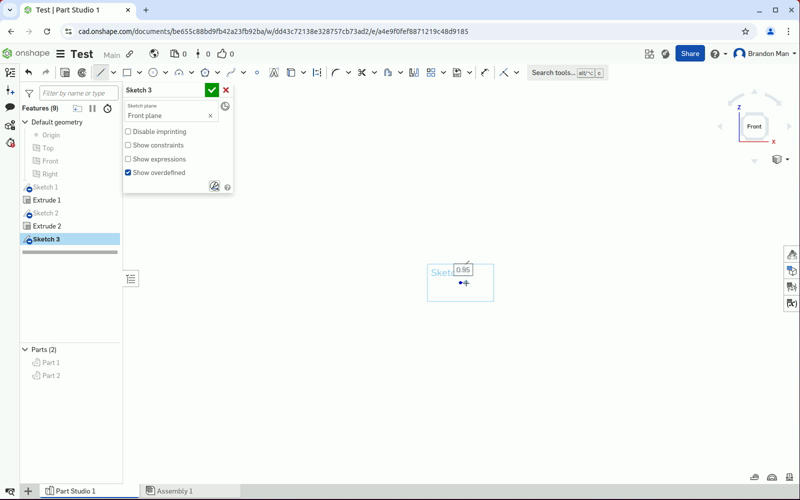
key_down(shift)
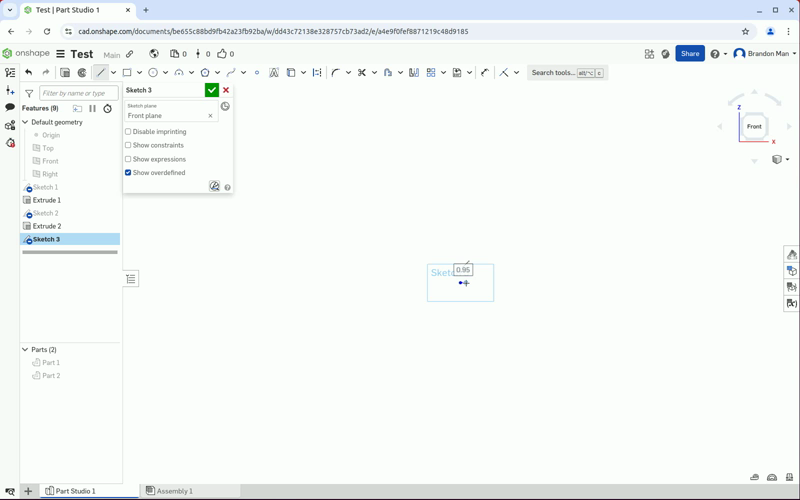
key_up(shift)
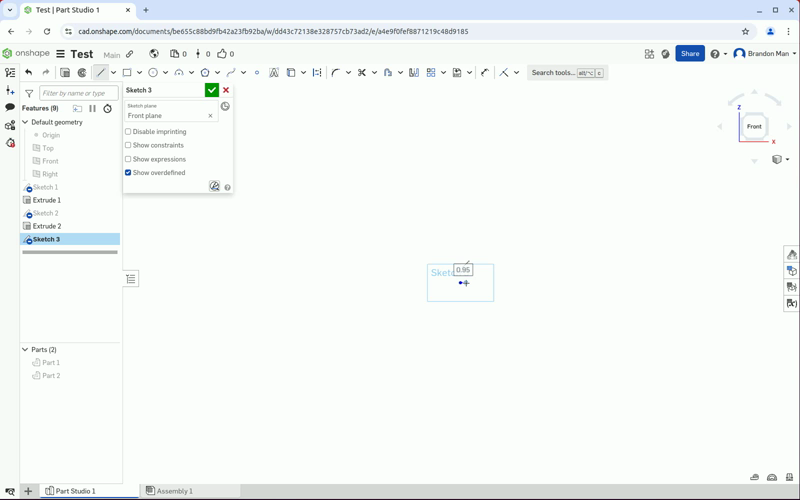
key_down(shift)
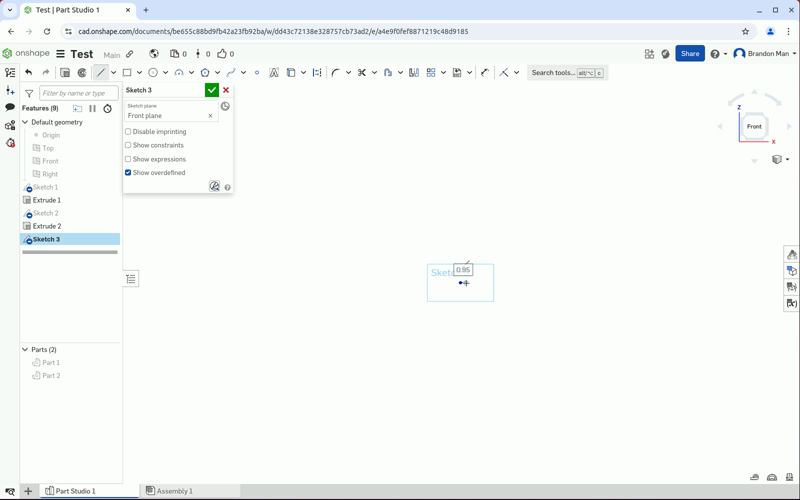
mouse_move(496, 282)
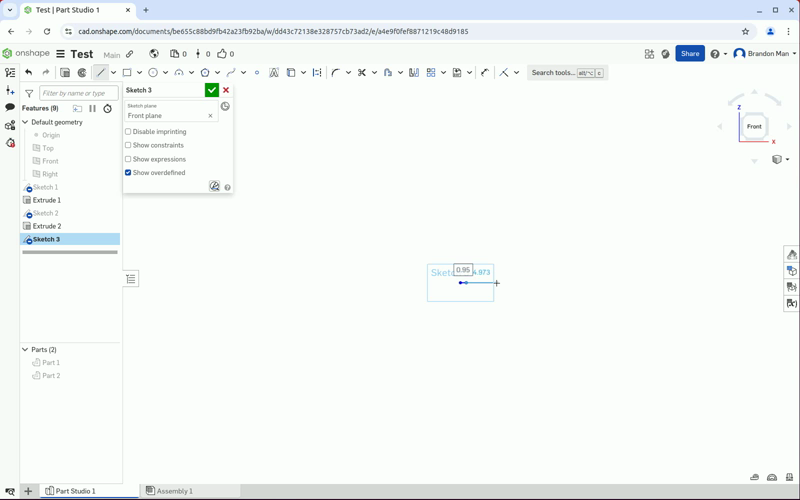
mouse_move(461, 282)
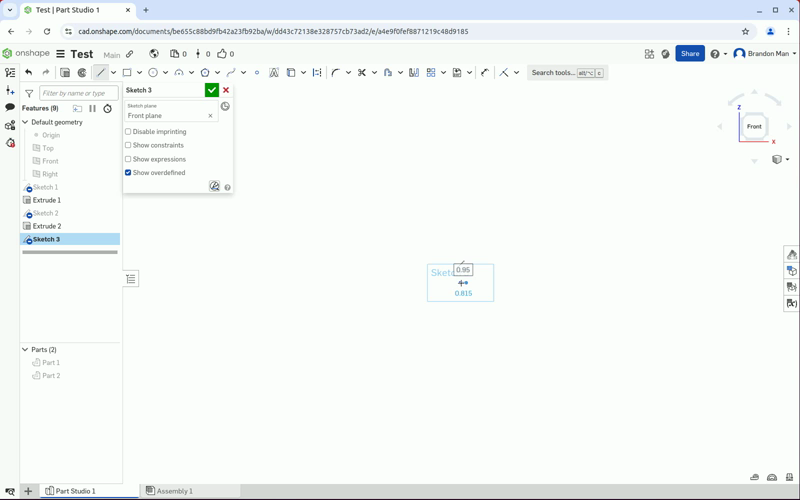
scroll(6)
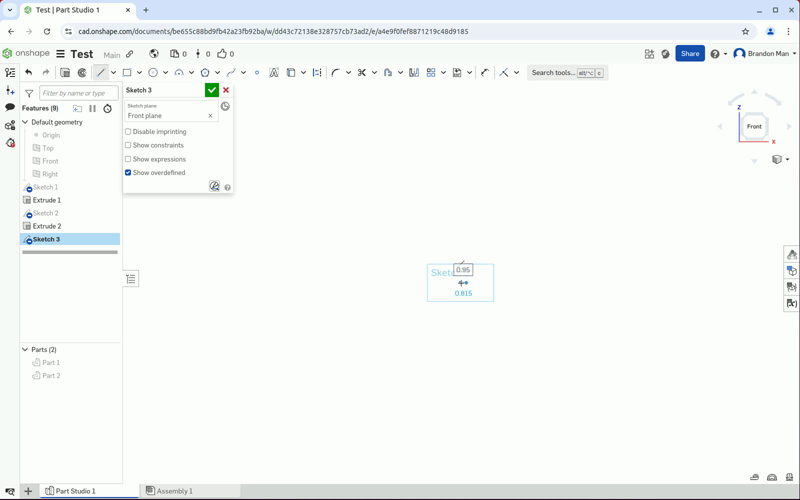
scroll(6)
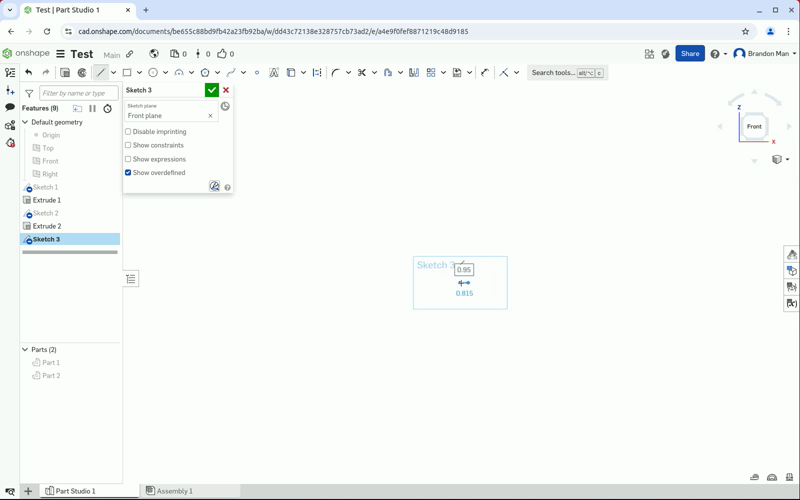
scroll(6)
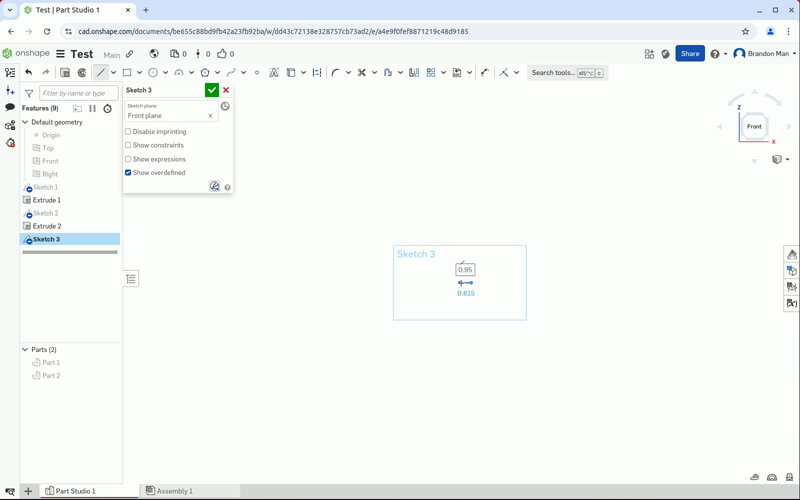
scroll(6)
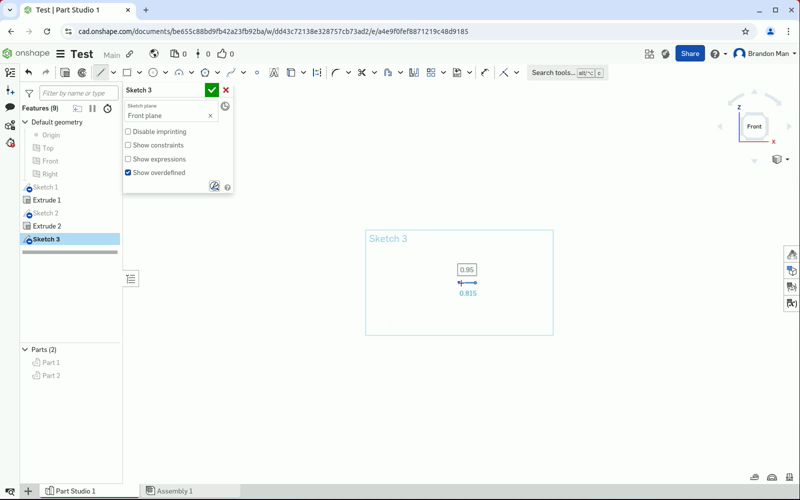
scroll(6)
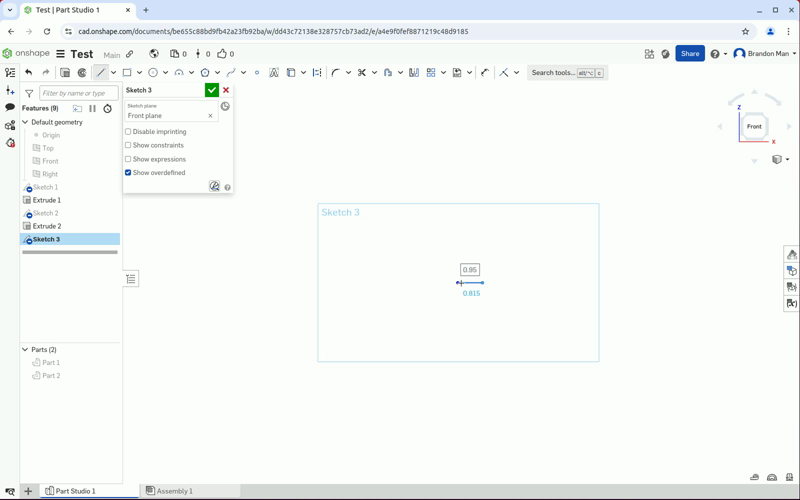
scroll(6)
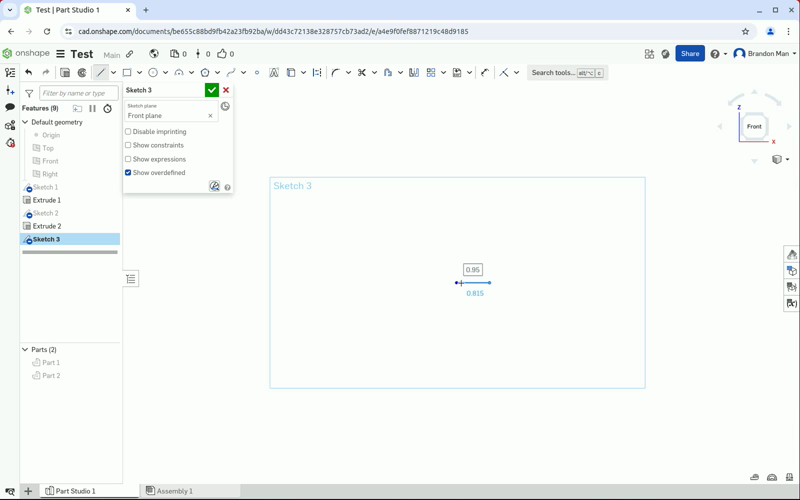
scroll(6)
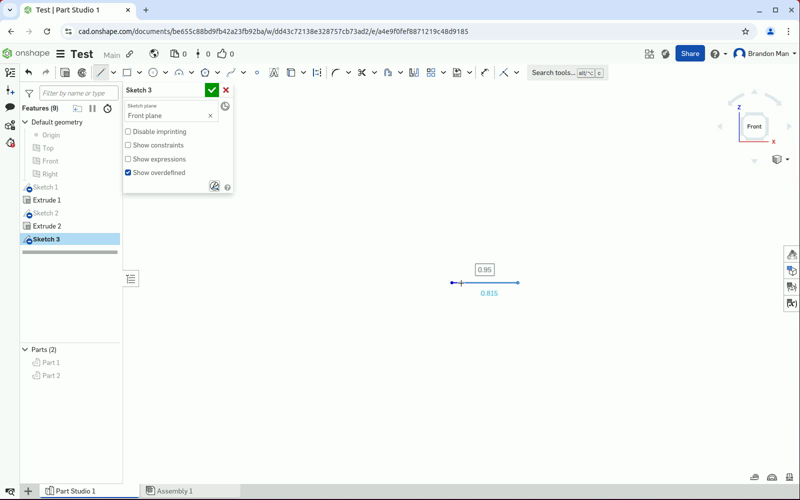
click(461, 282)
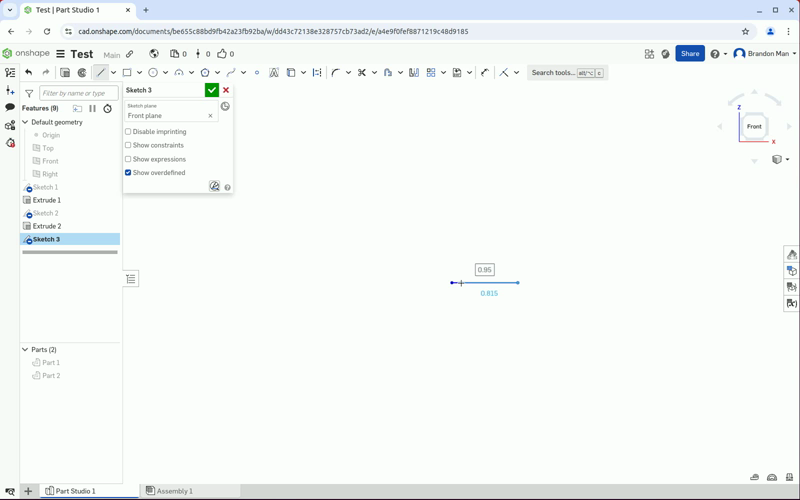
scroll(-6)
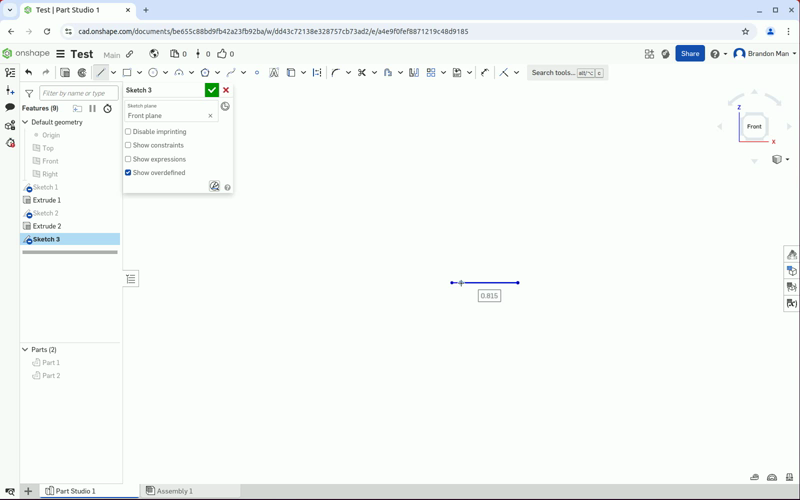
scroll(-6)
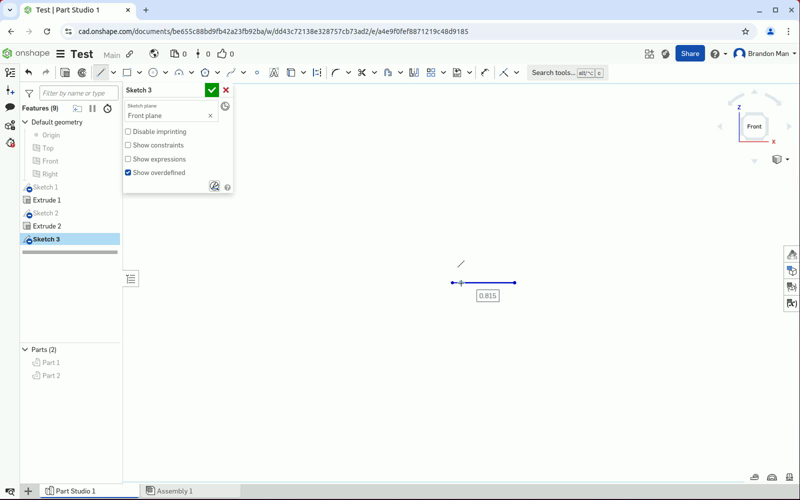
scroll(-6)
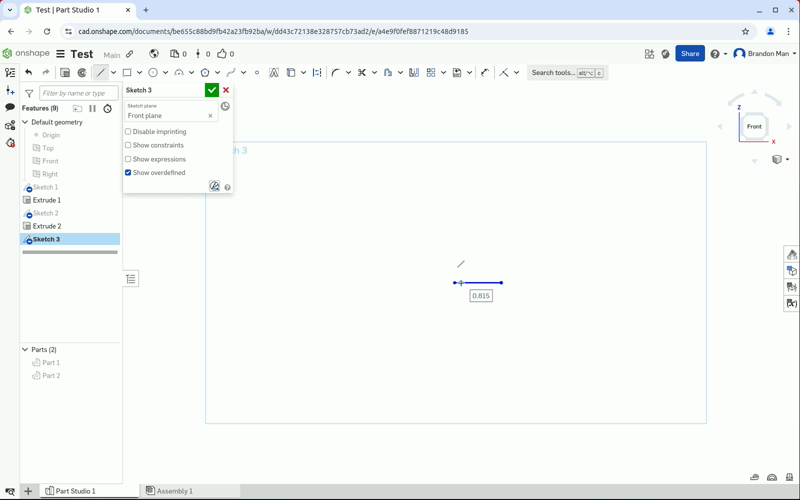
scroll(-6)
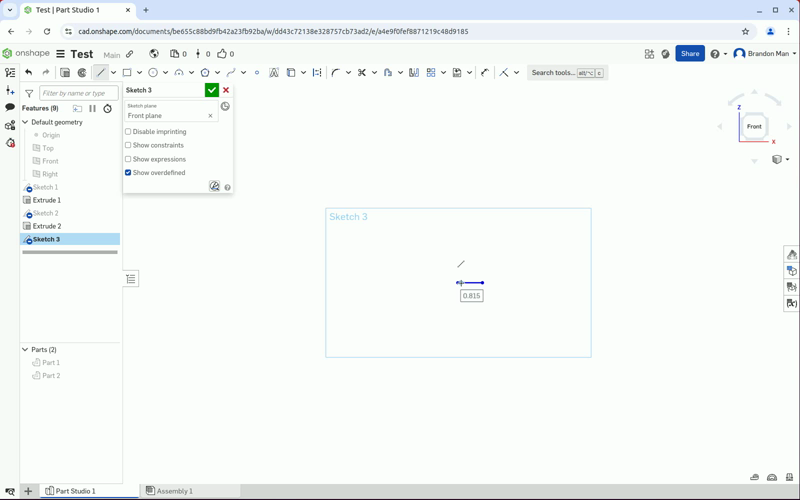
scroll(-6)
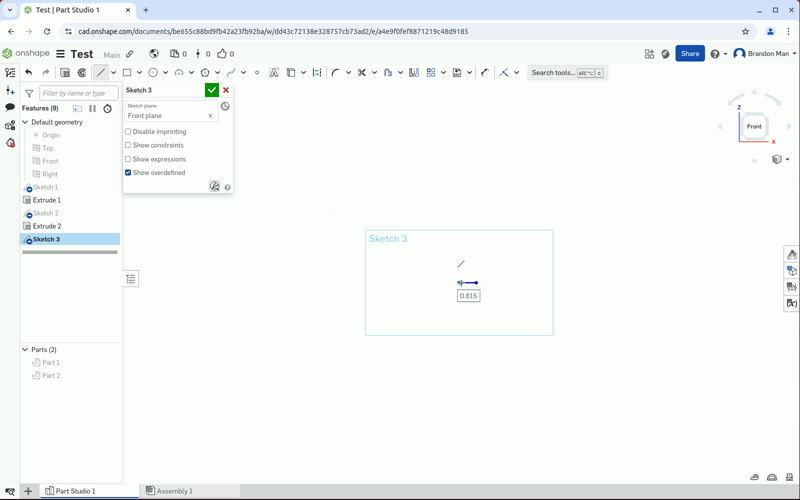
scroll(-6)
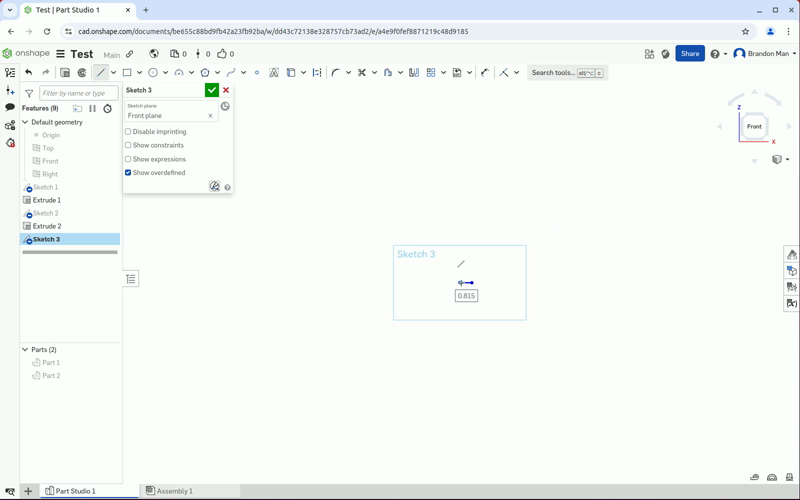
scroll(-6)
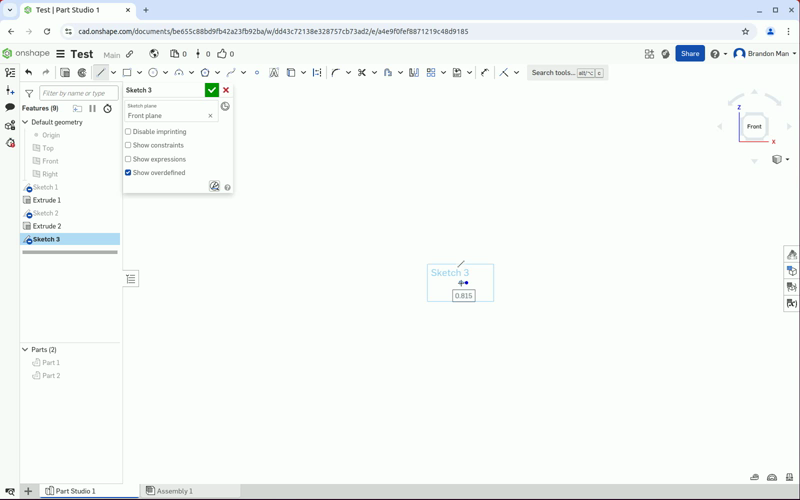
key_up(shift)
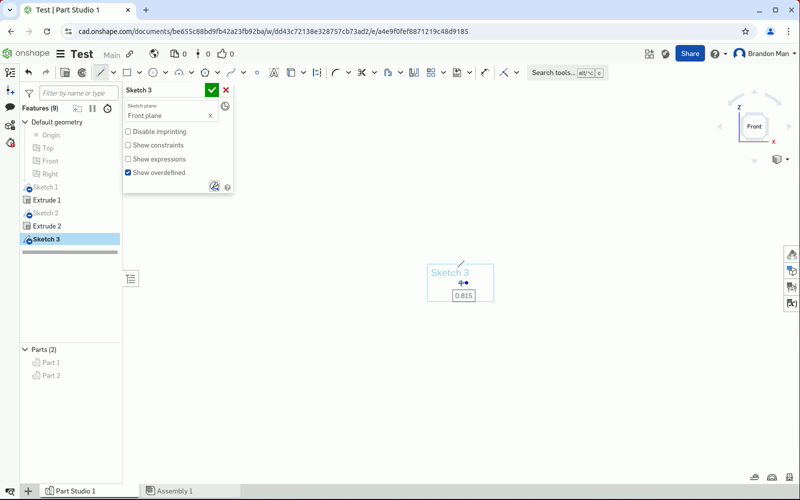
key_down(shift)
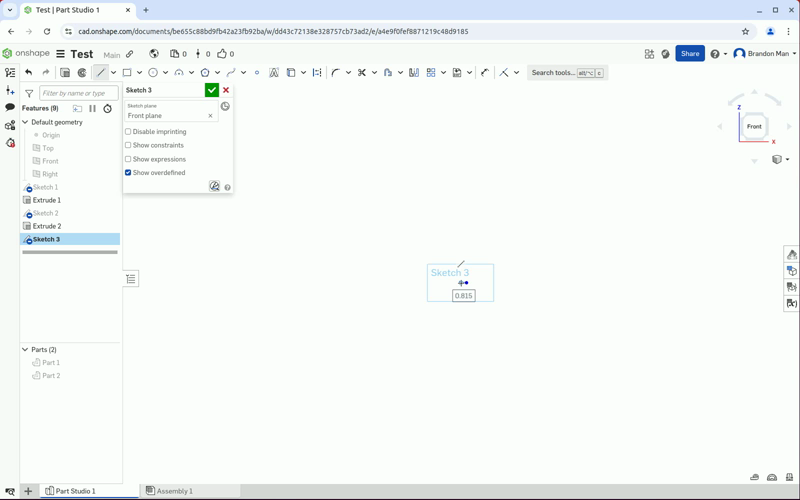
mouse_move(491, 282)
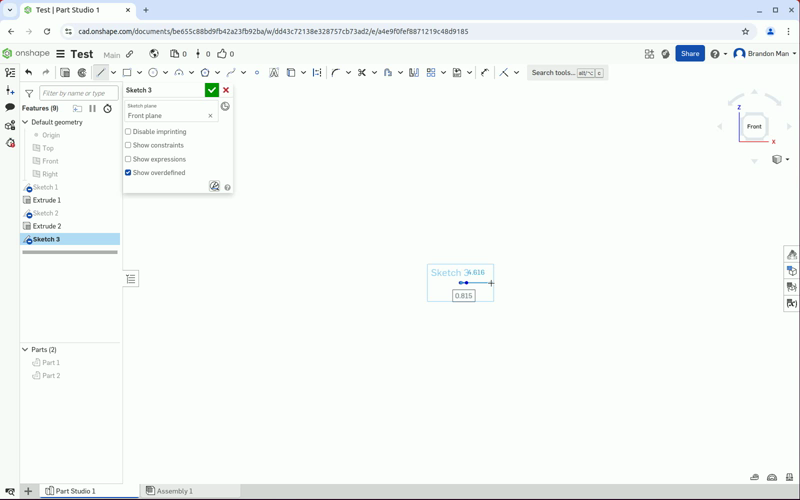
mouse_move(461, 277)
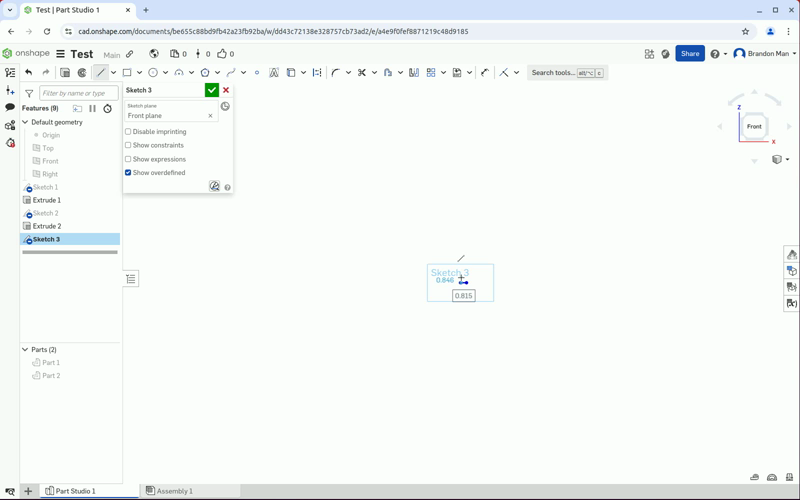
scroll(6)
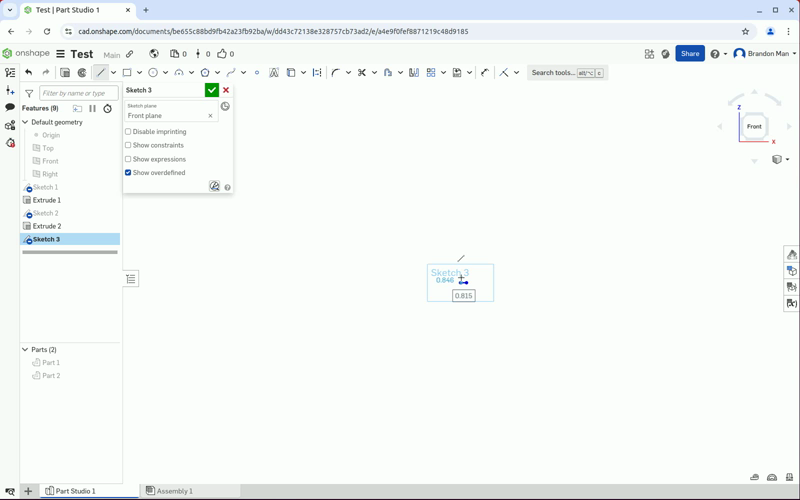
scroll(6)
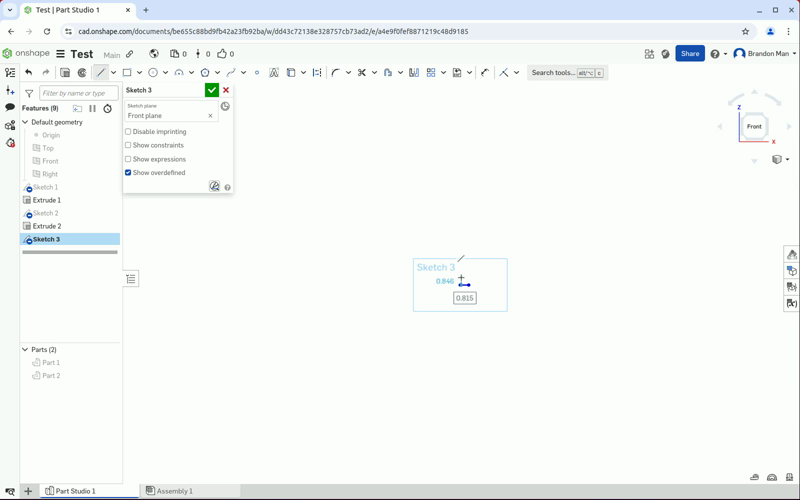
scroll(6)
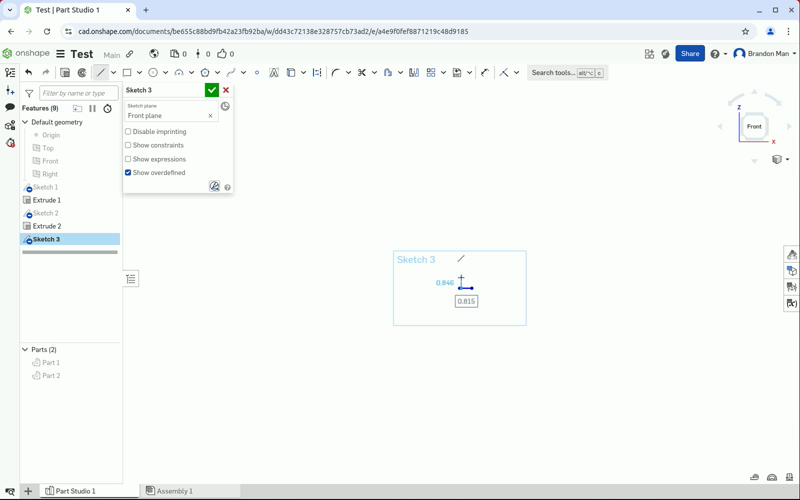
scroll(6)
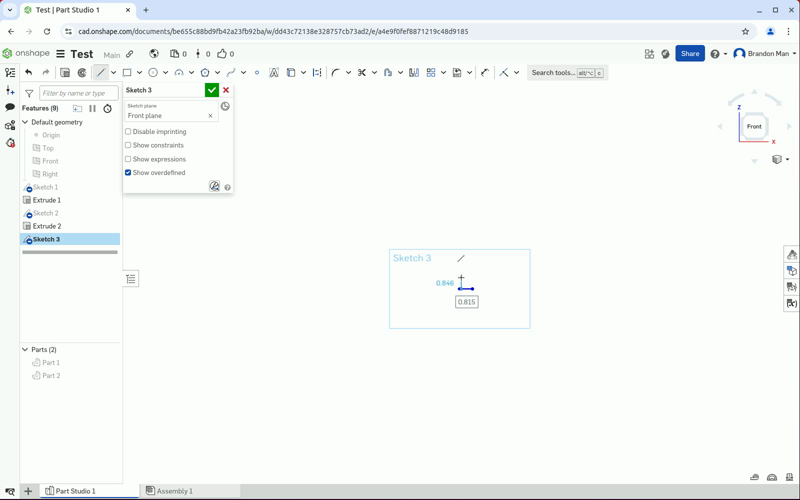
scroll(6)
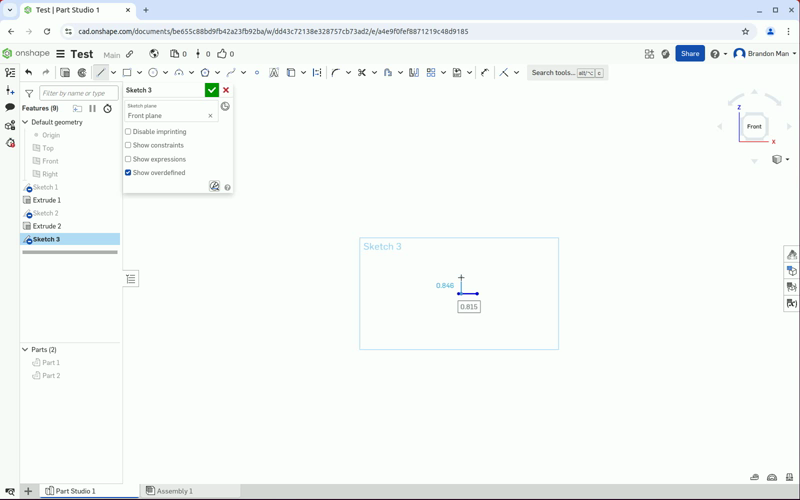
scroll(6)
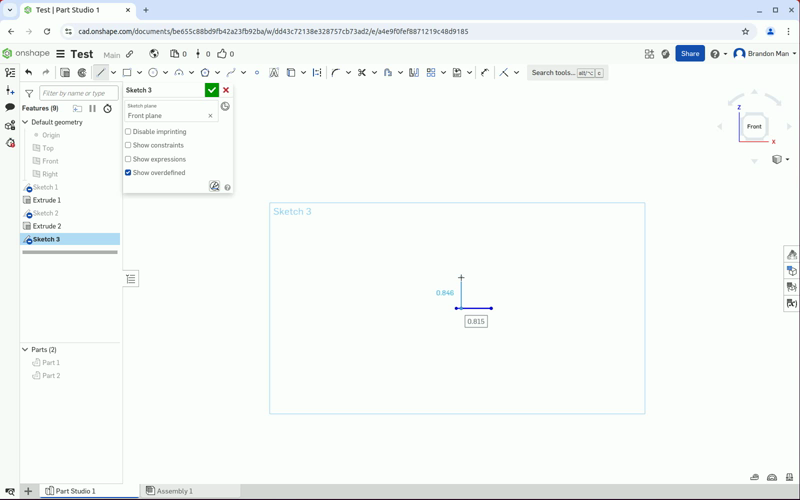
scroll(6)
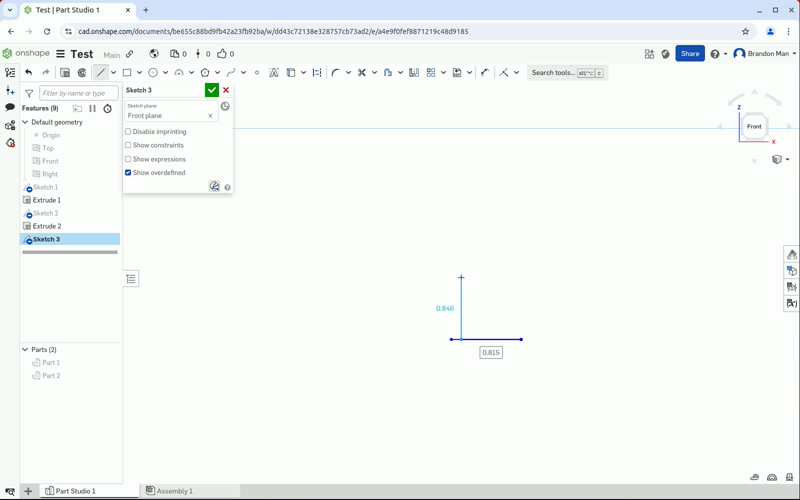
click(461, 277)
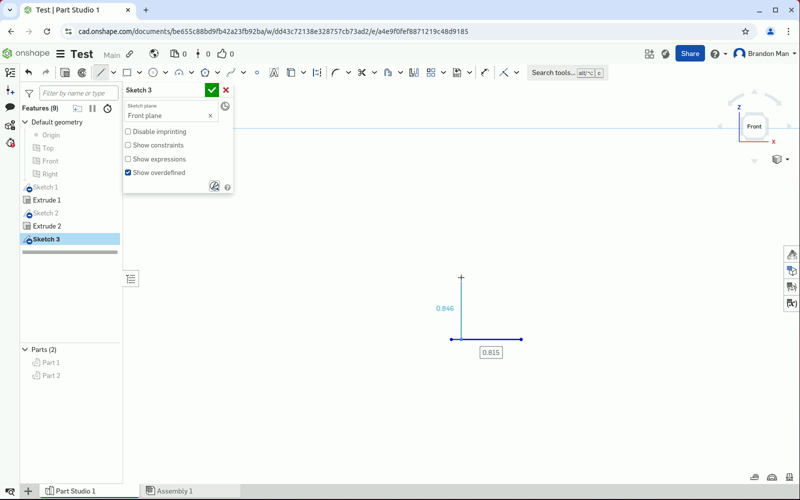
scroll(-6)
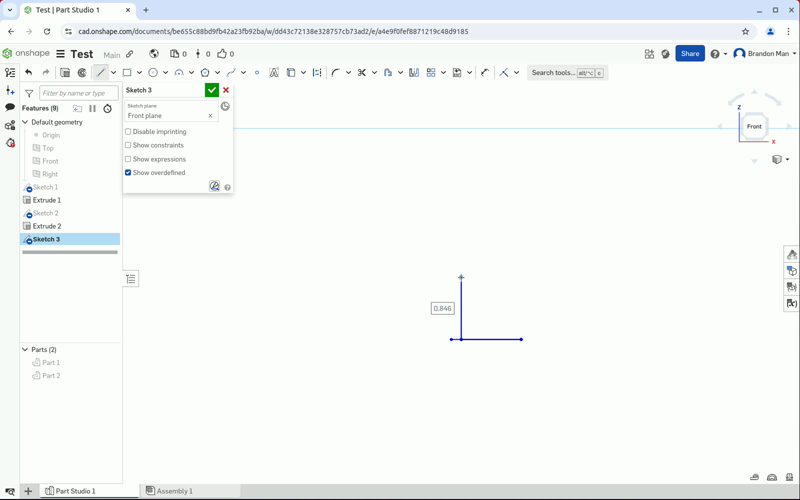
scroll(-6)
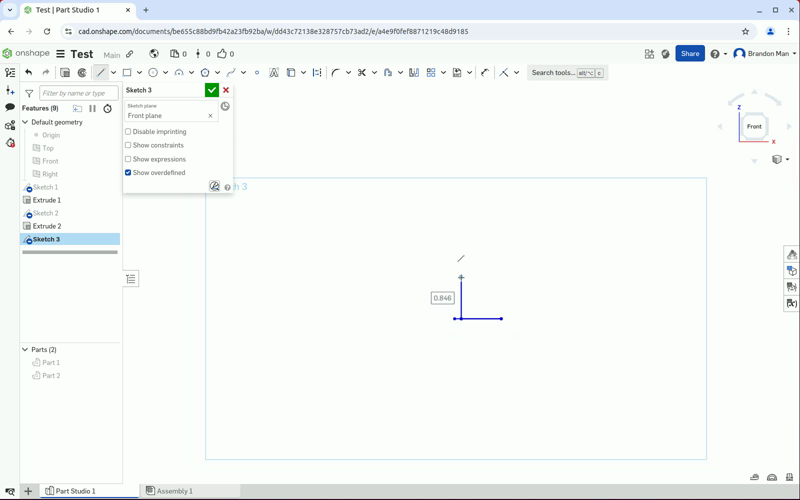
scroll(-6)
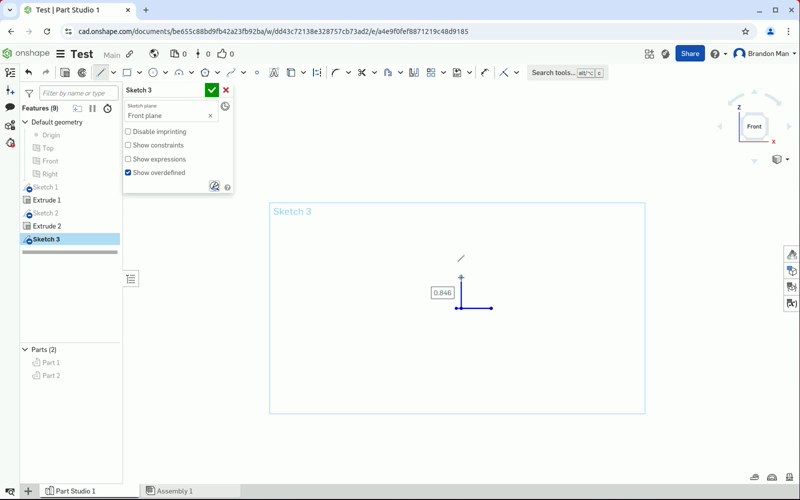
scroll(-6)
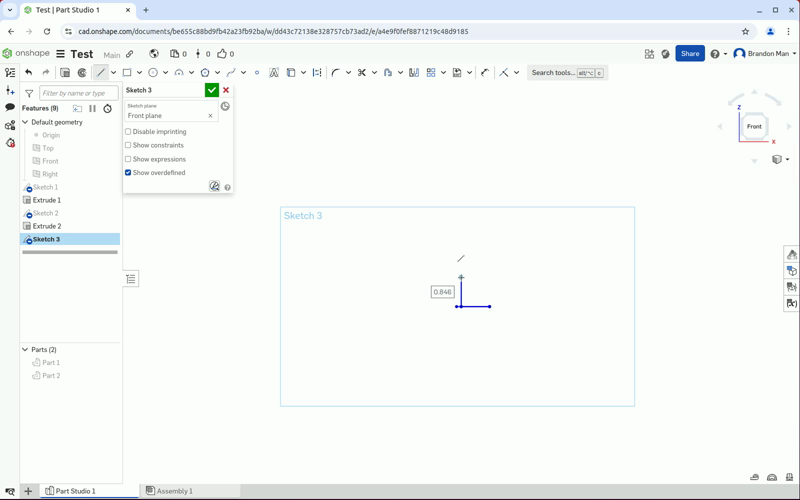
scroll(-6)
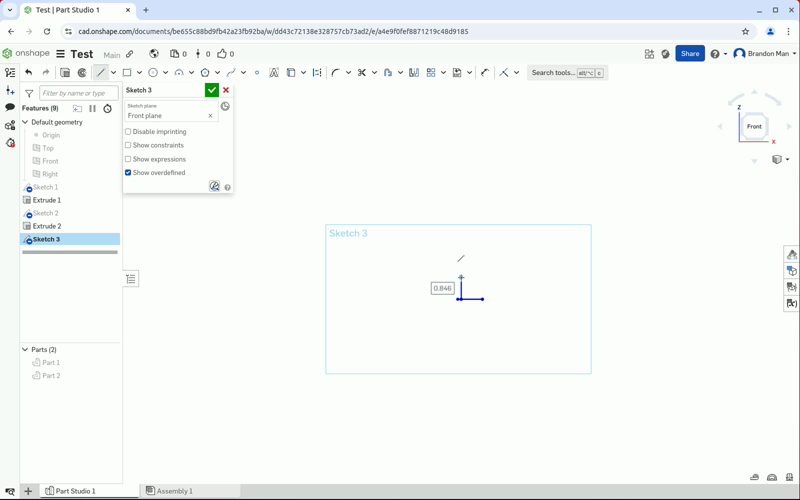
scroll(-6)
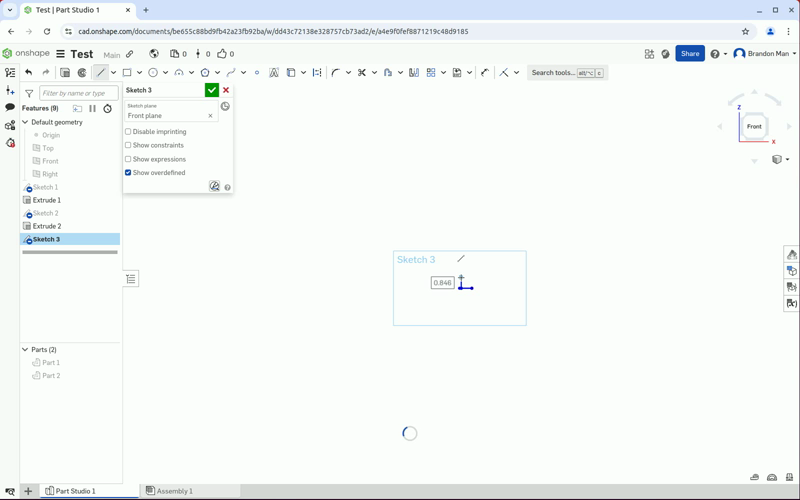
scroll(-6)
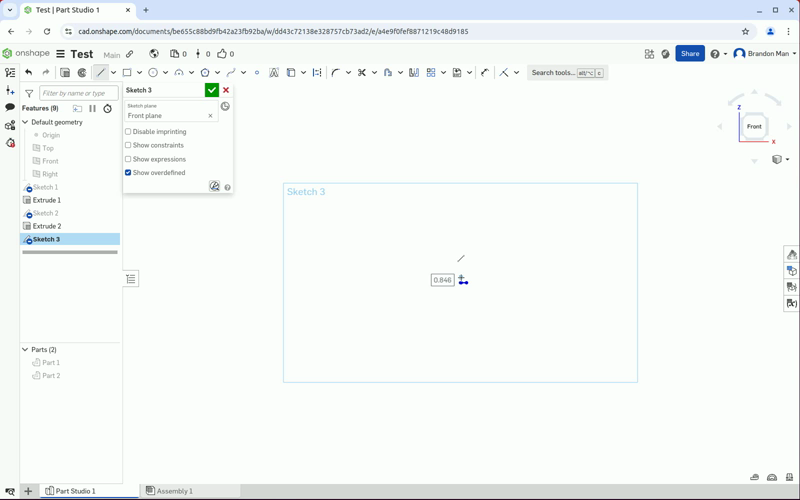
key_up(shift)
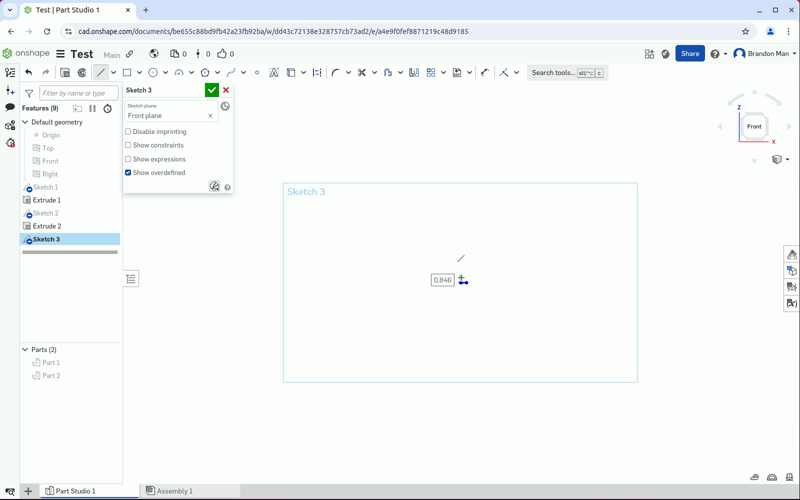
key_down(shift)
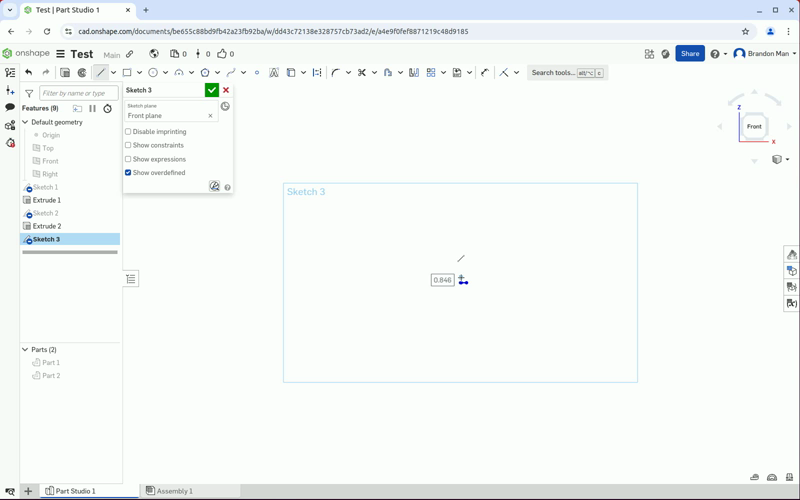
key_up(shift)
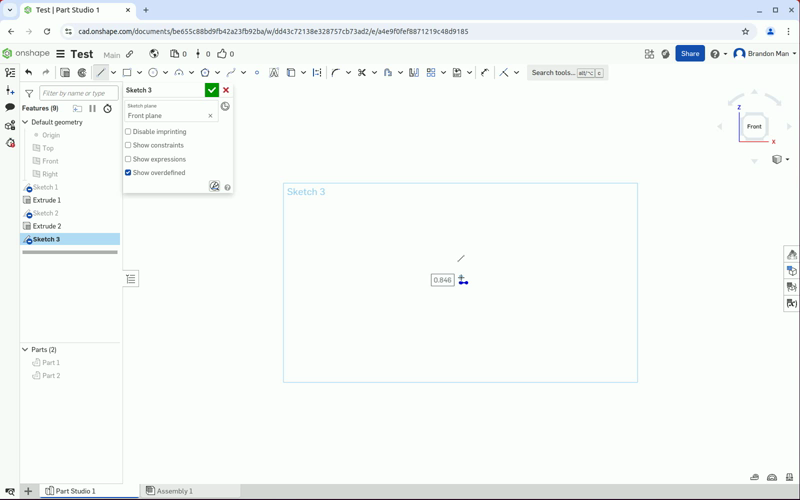
mouse_move(490, 277)
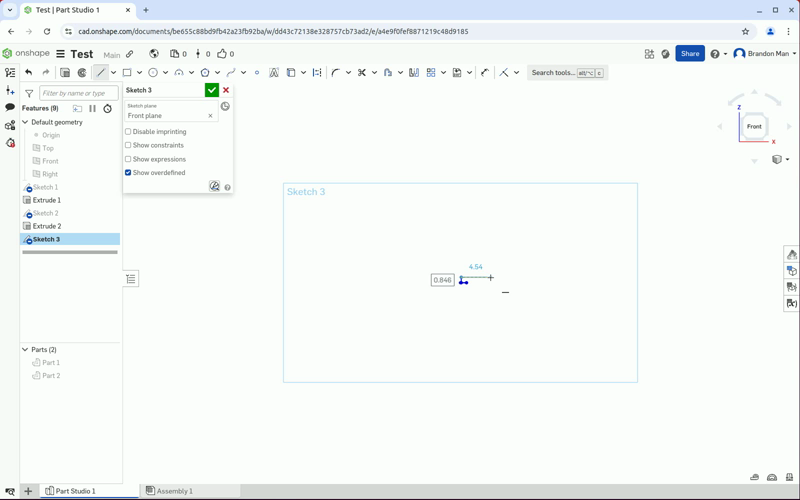
key_down(shift)
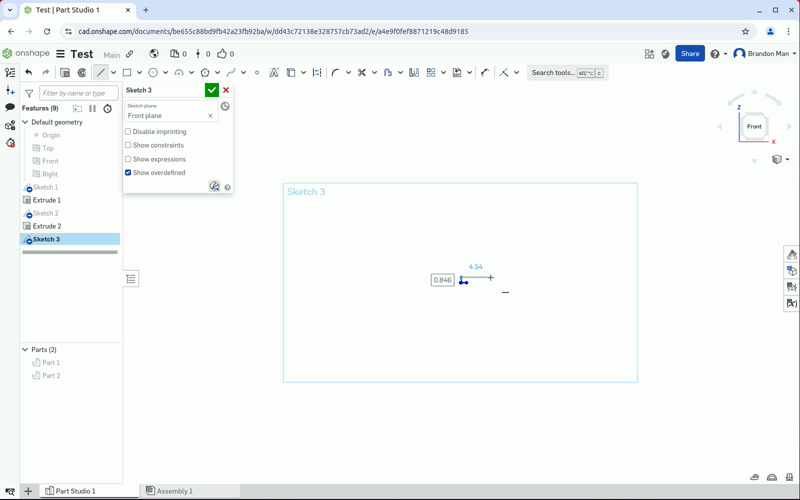
mouse_move(460, 282)
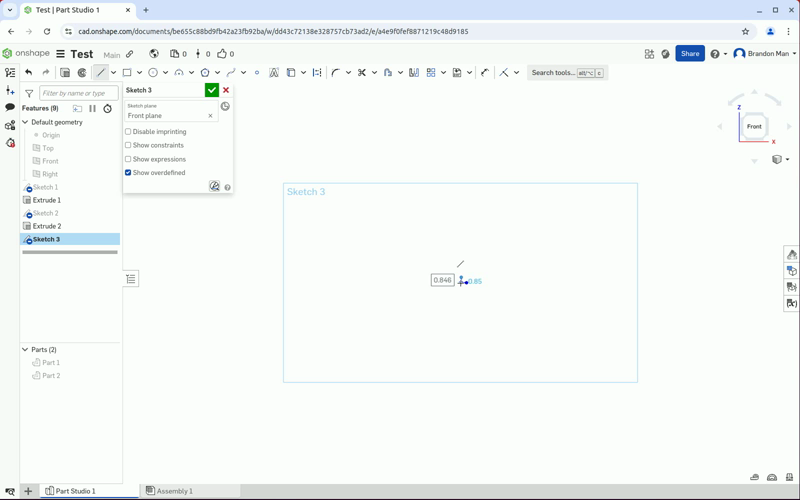
scroll(6)
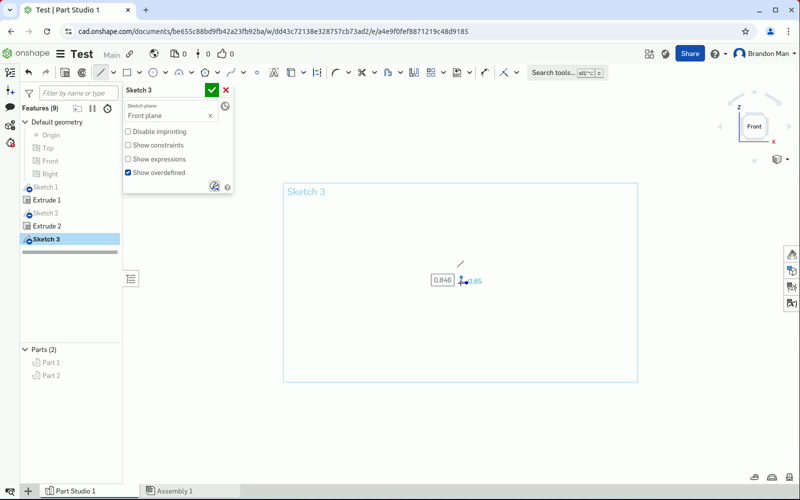
scroll(6)
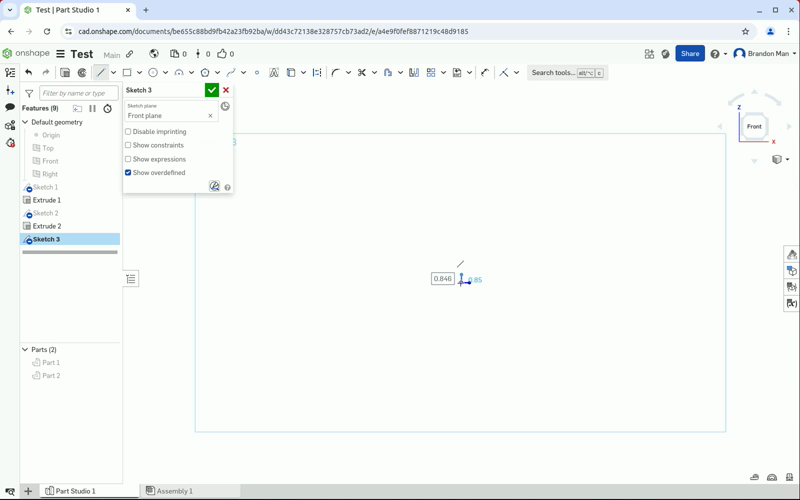
scroll(6)
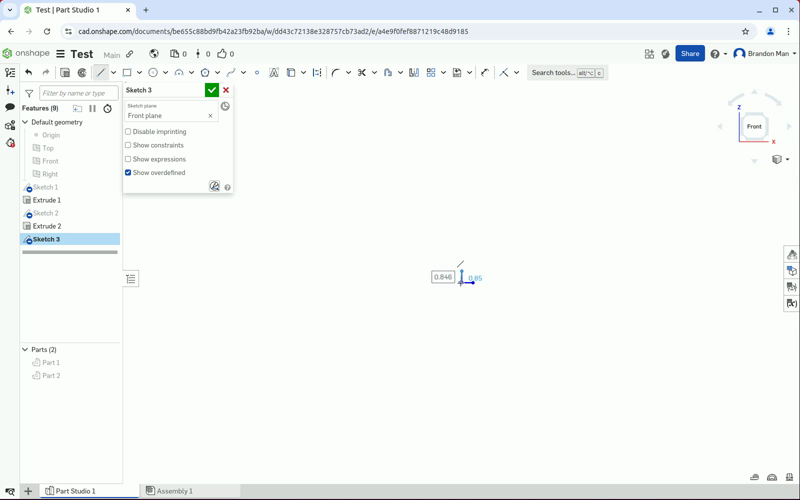
scroll(6)
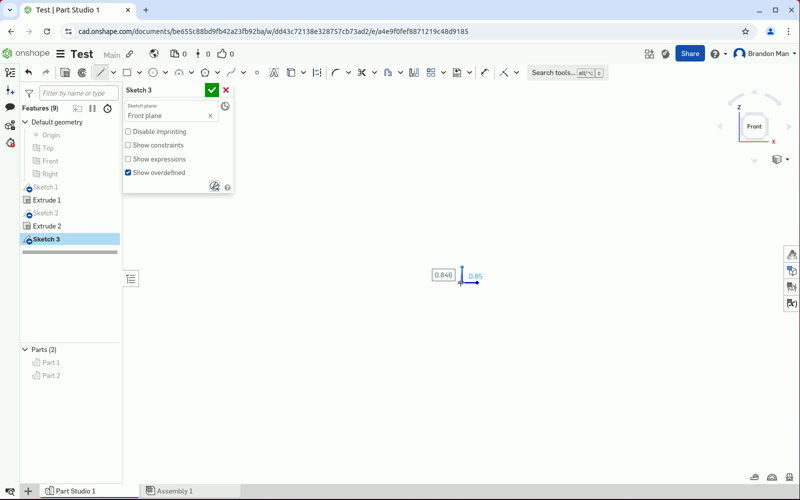
scroll(6)
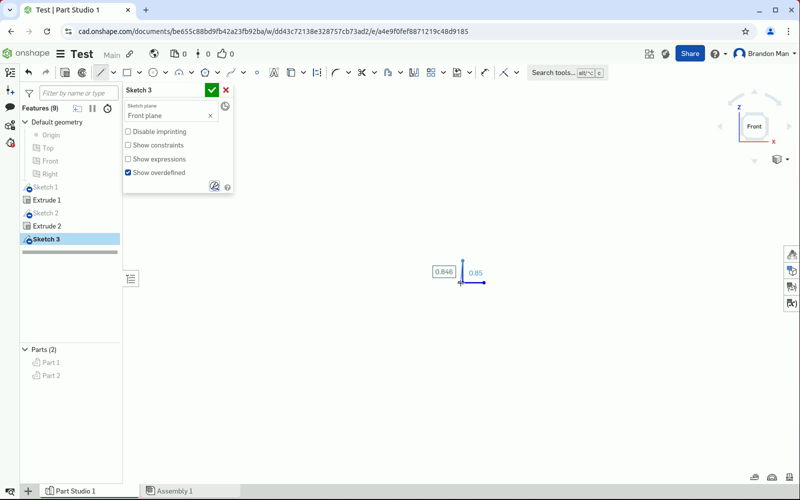
scroll(6)
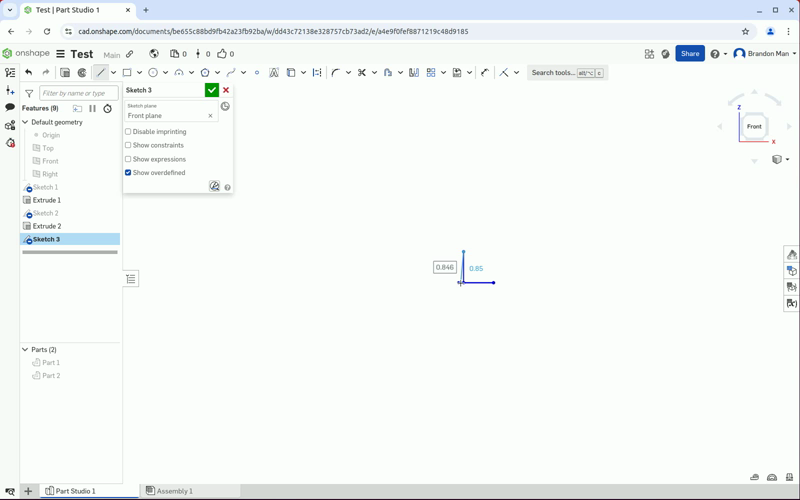
scroll(6)
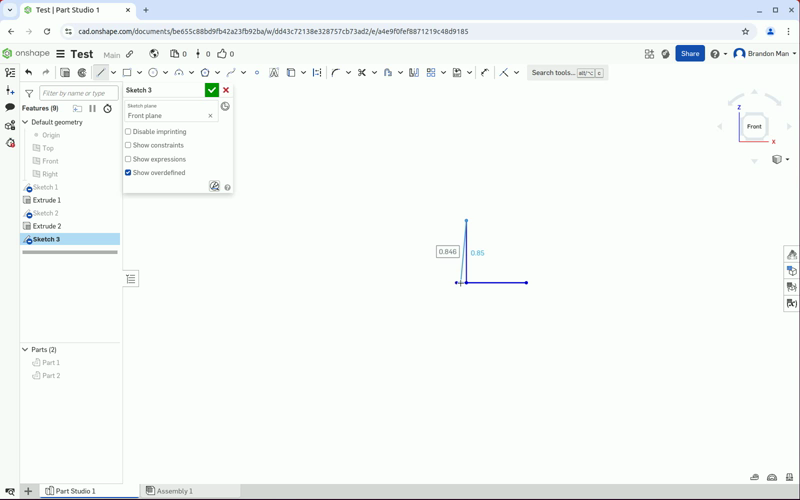
key_up(shift)
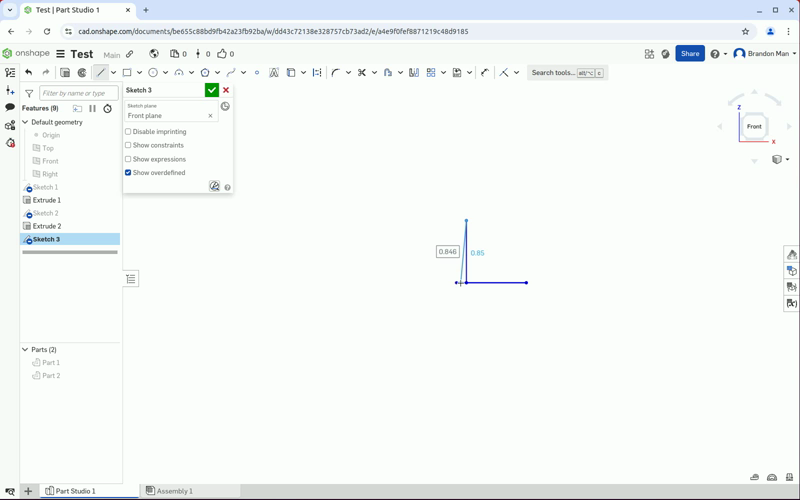
click(460, 282)
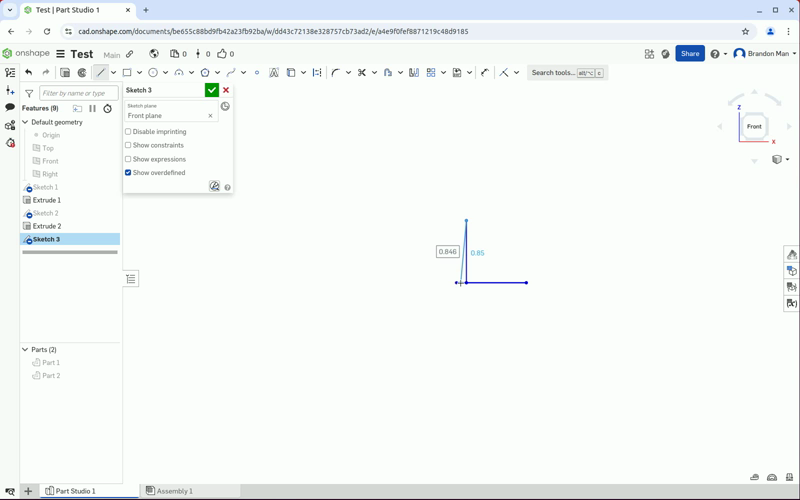
scroll(-6)
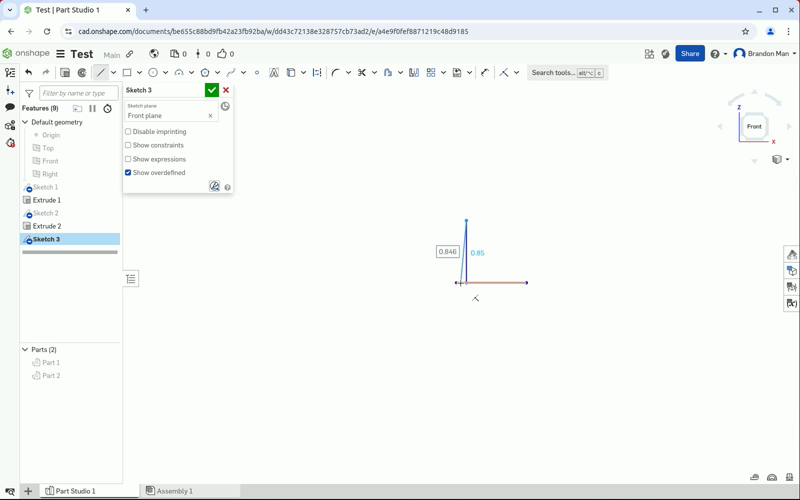
scroll(-6)
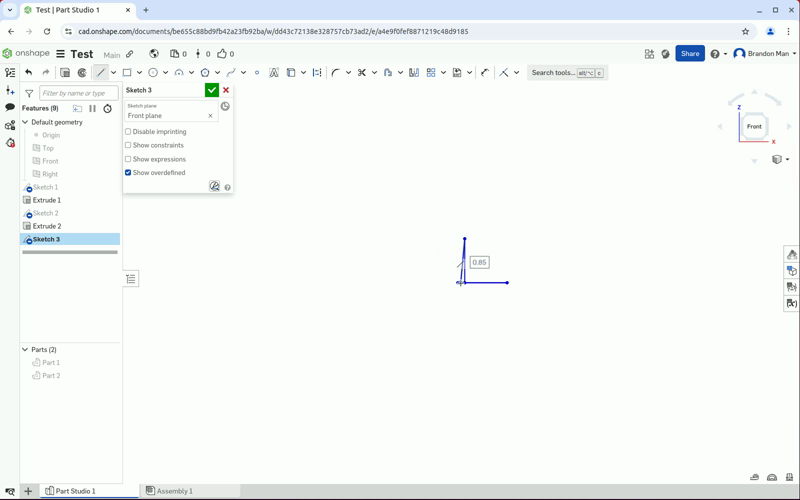
scroll(-6)
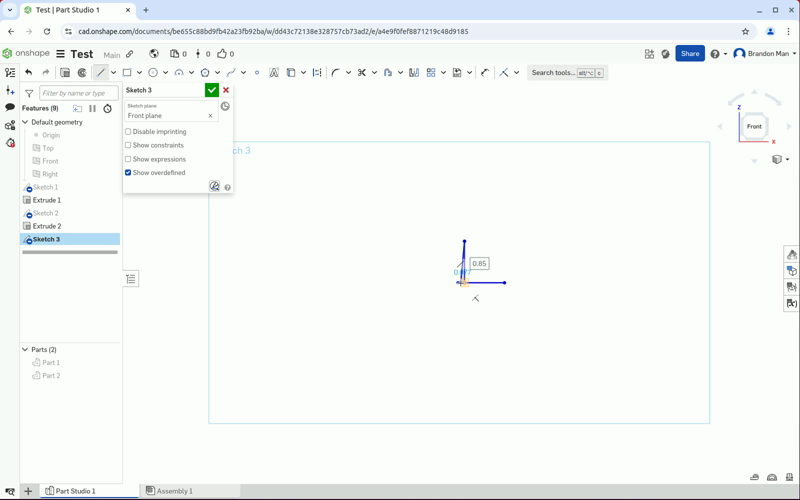
scroll(-6)
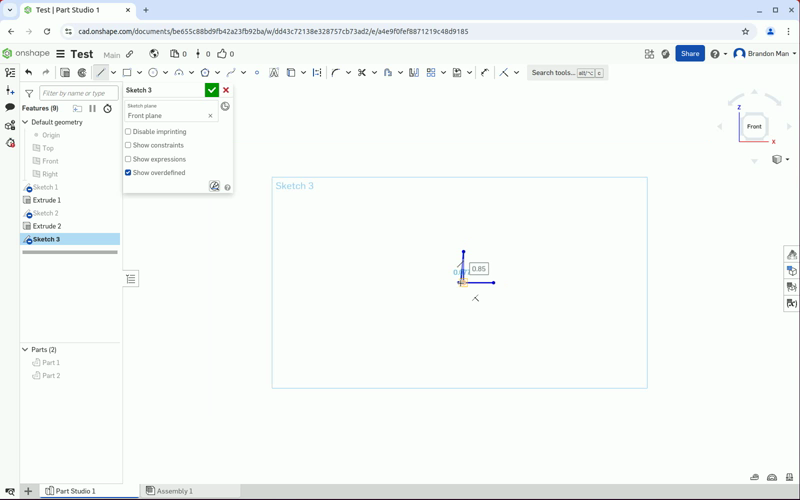
scroll(-6)
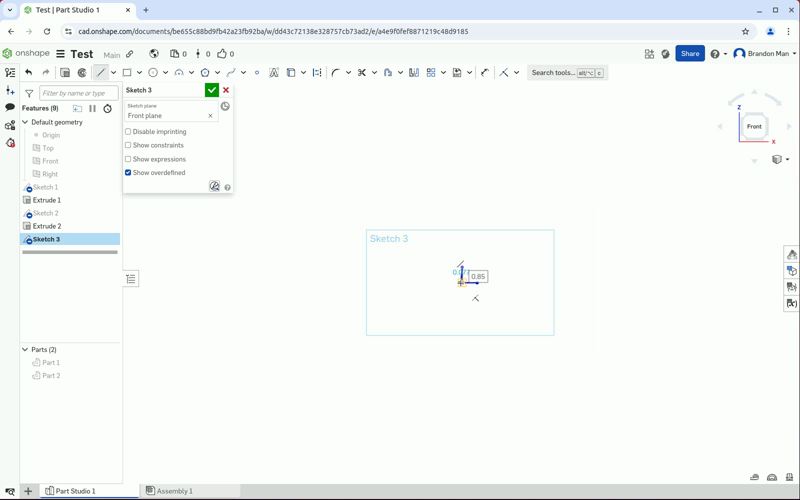
scroll(-6)
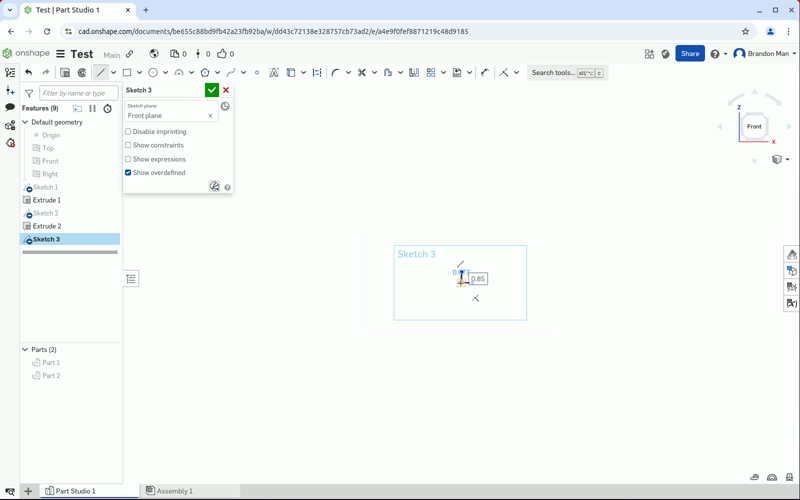
scroll(-6)
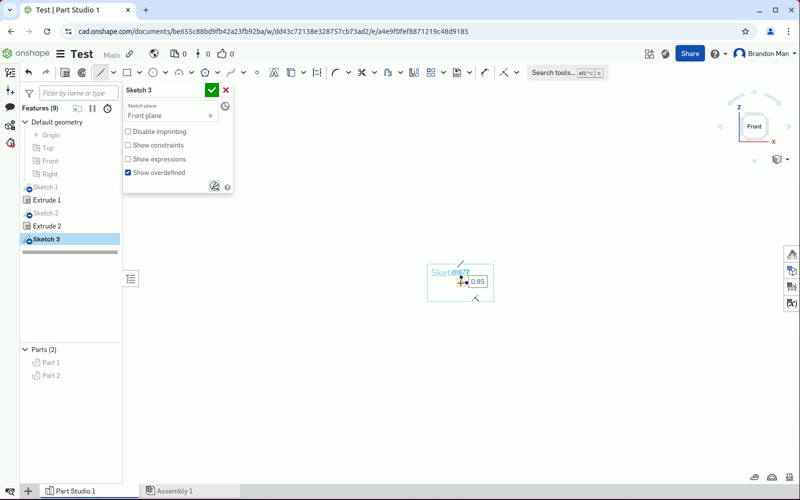
key(esc)
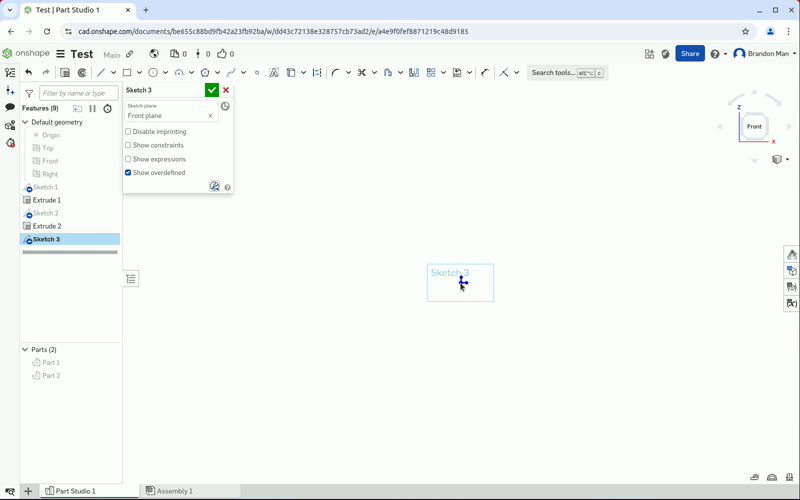
mouse_move(461, 280)
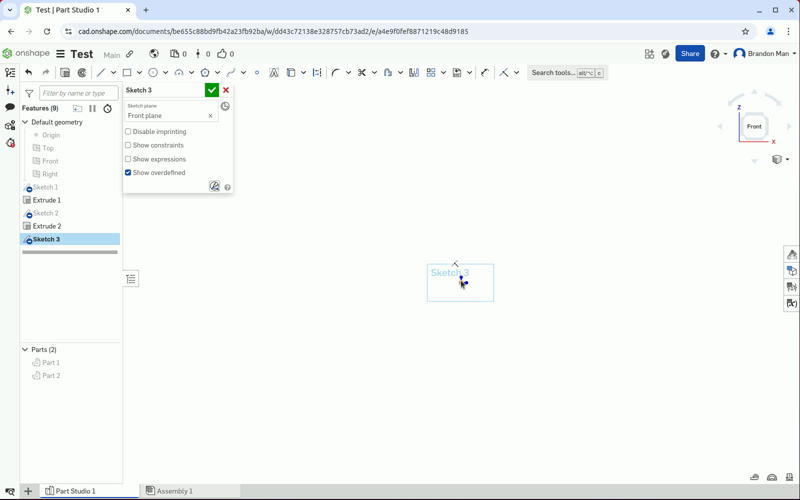
scroll(6)
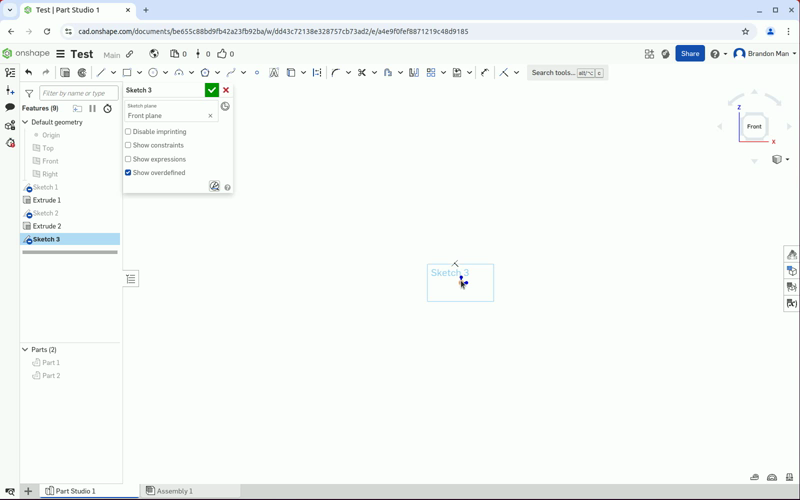
scroll(6)
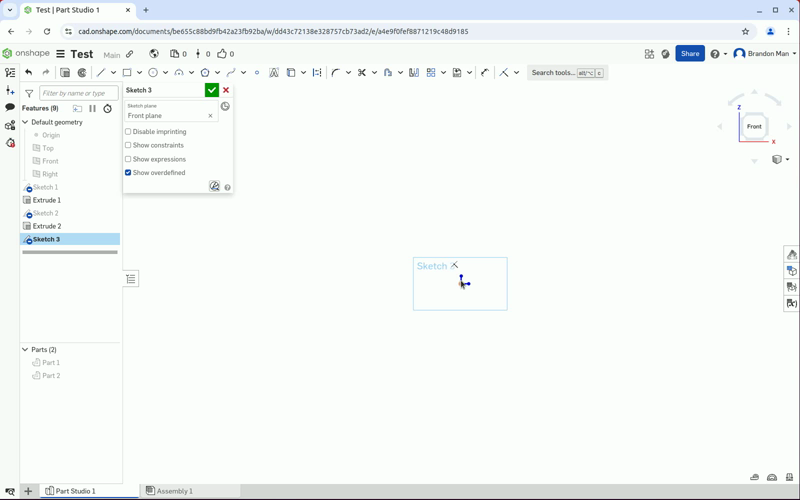
scroll(6)
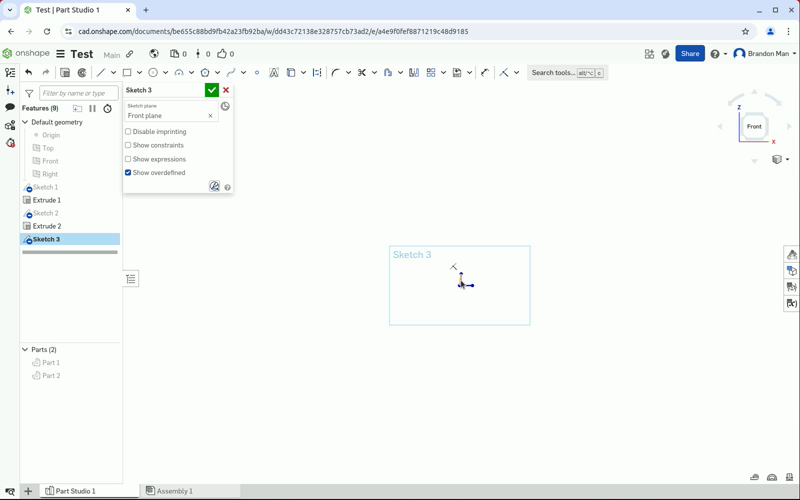
scroll(6)
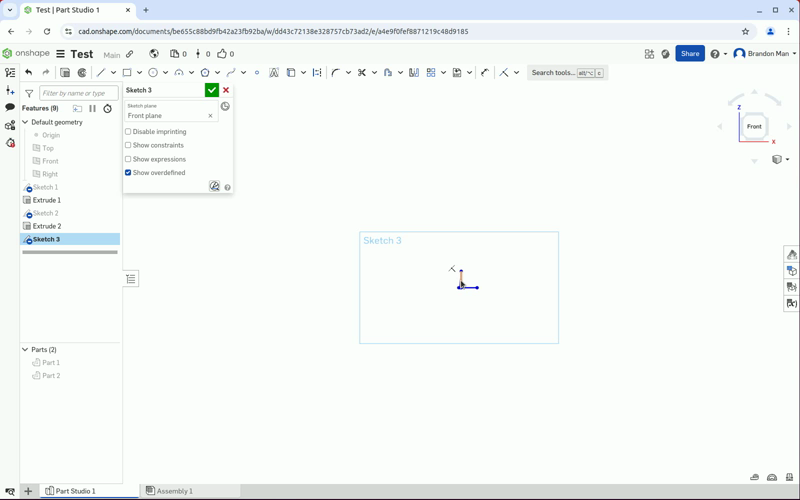
scroll(6)
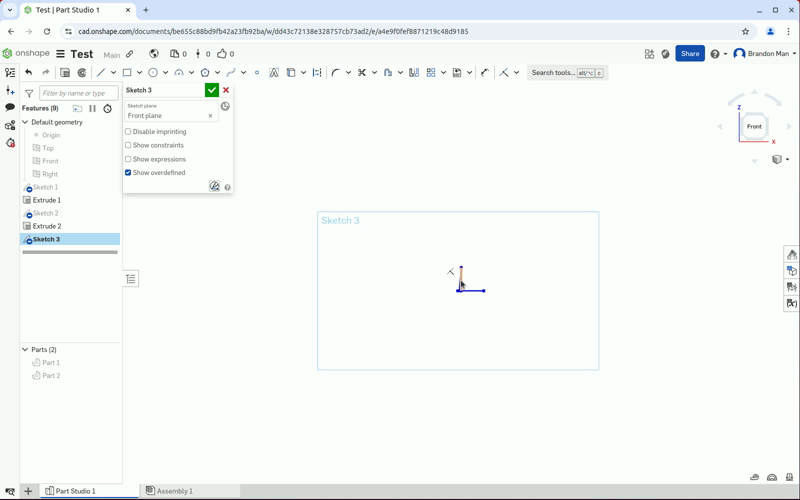
scroll(6)
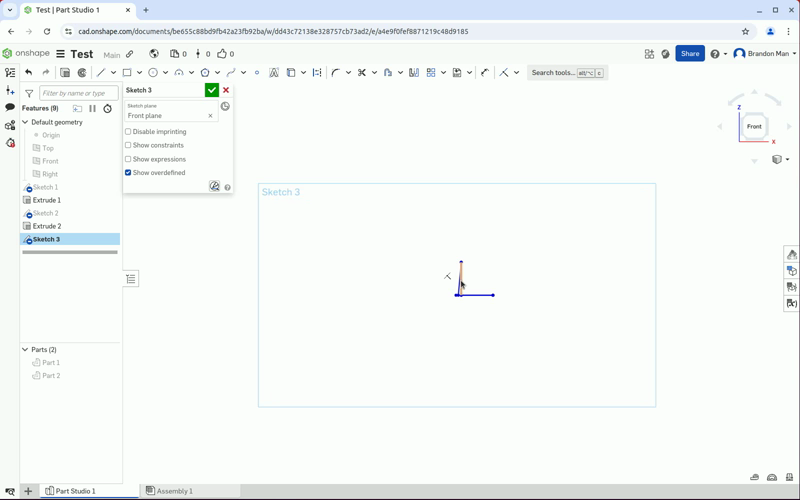
scroll(6)
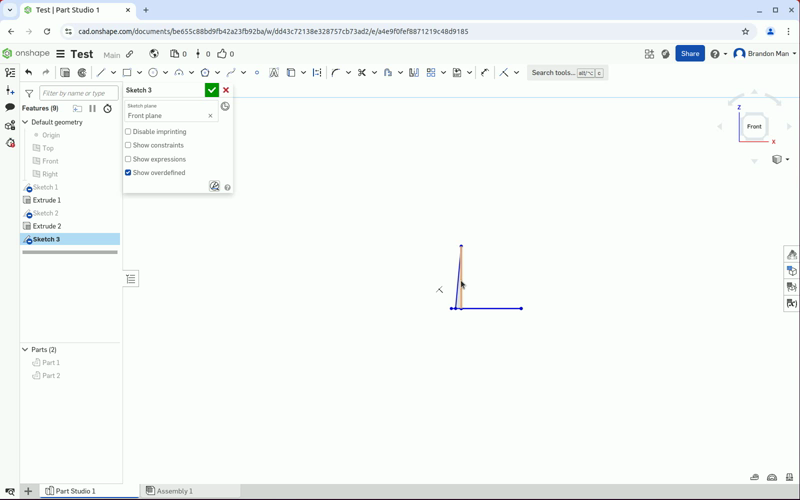
click(461, 280)
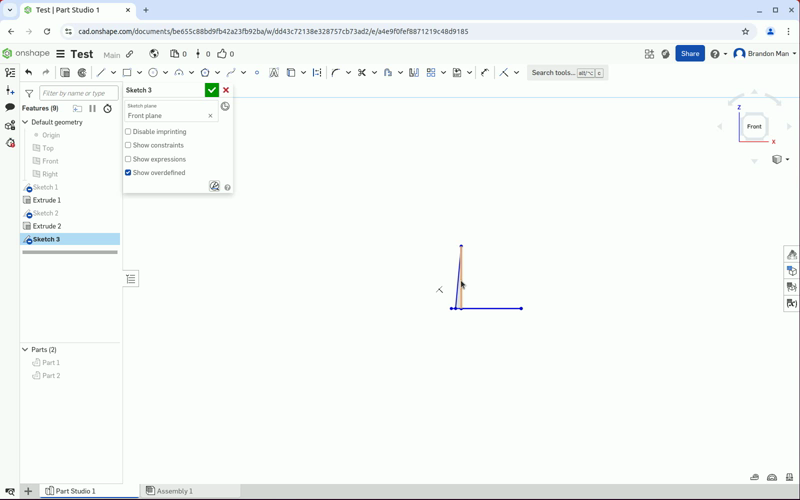
scroll(-6)
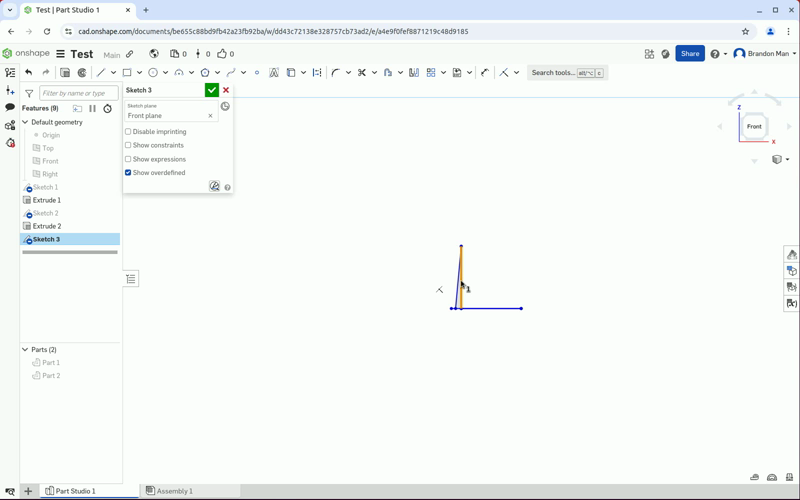
scroll(-6)
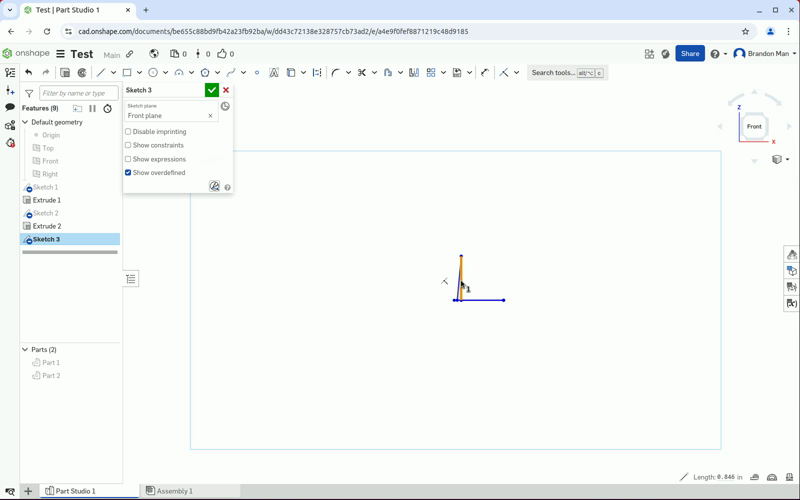
scroll(-6)
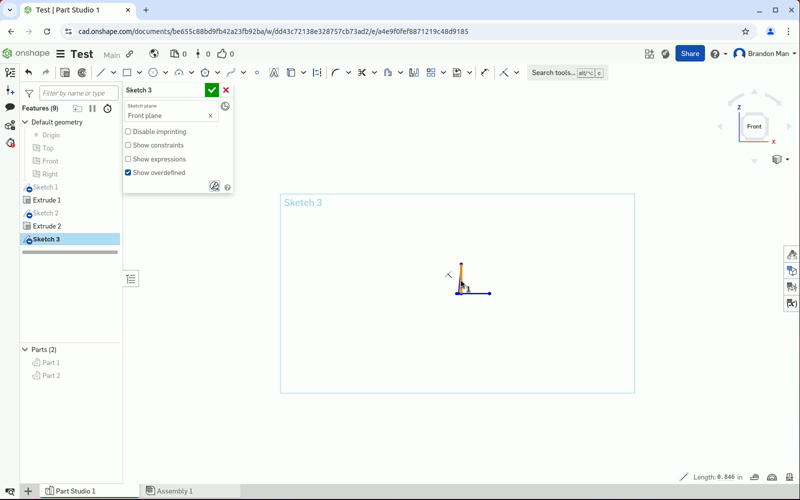
scroll(-6)
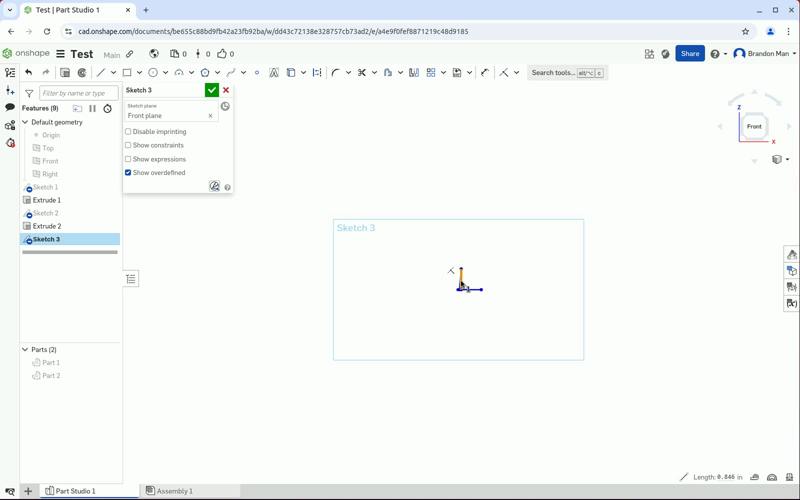
scroll(-6)
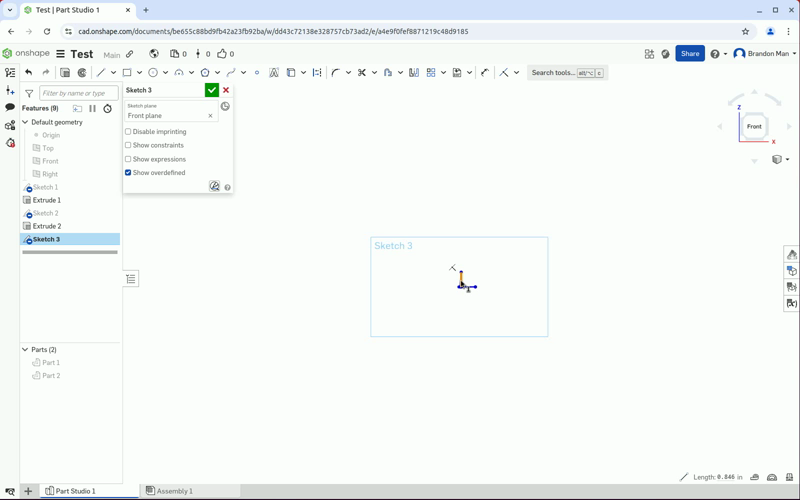
scroll(-6)
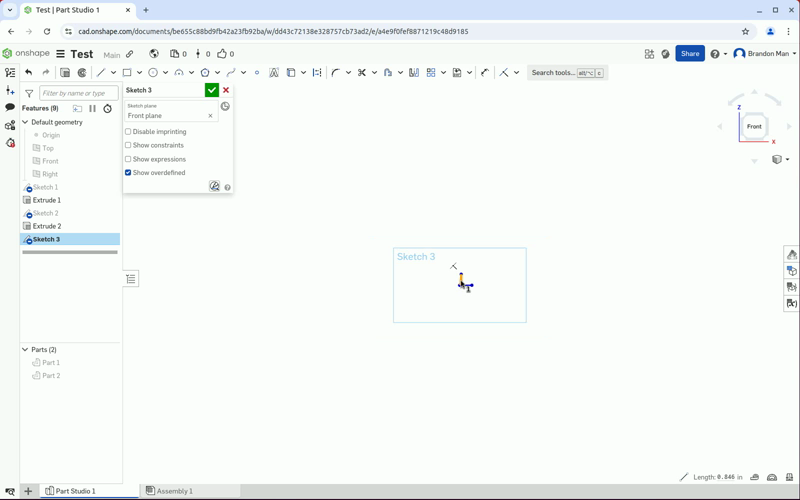
scroll(-6)
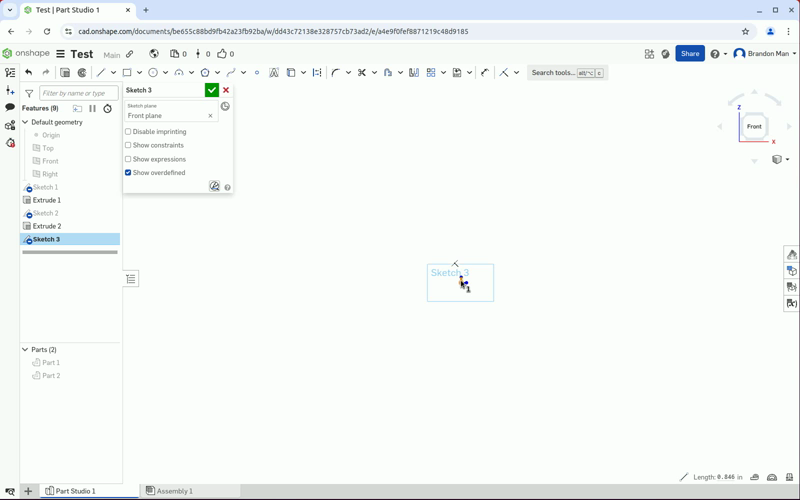
mouse_move(73, 352)
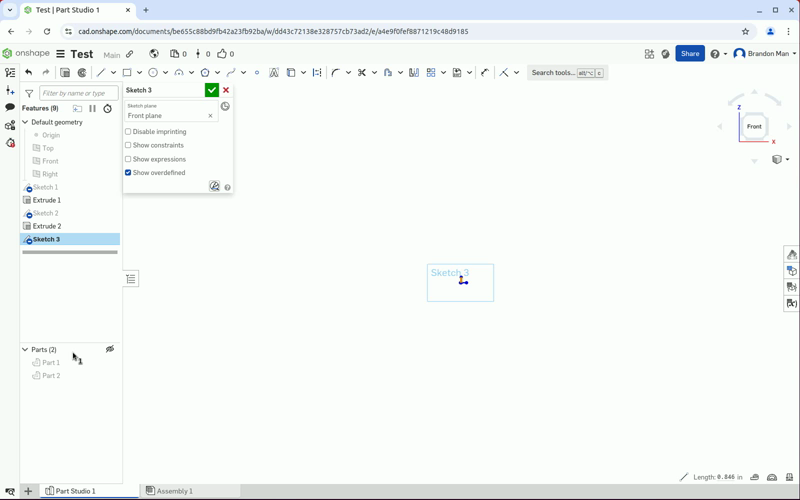
key(shift+y)
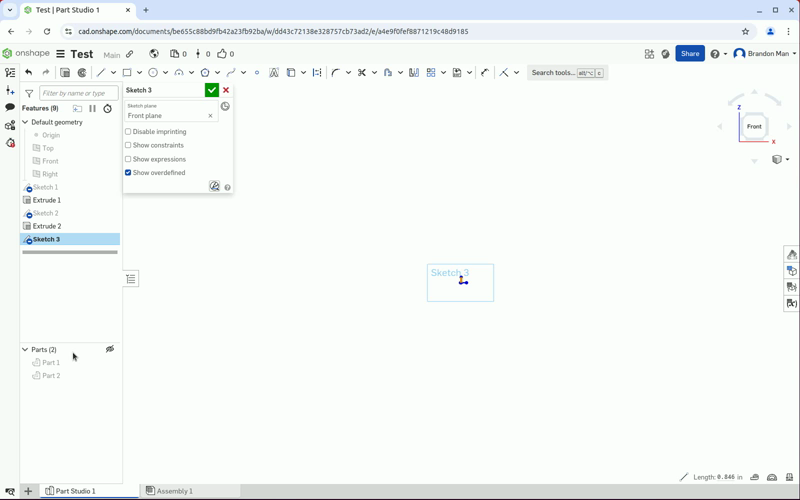
key(shift+e)
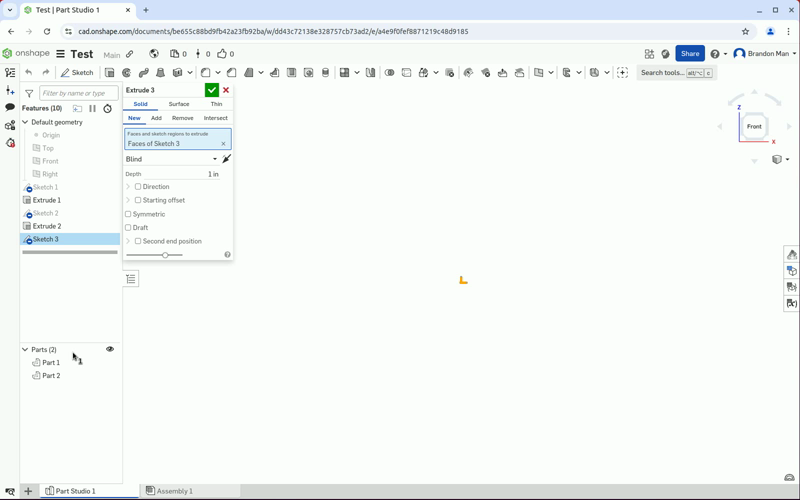
mouse_move(143, 106)
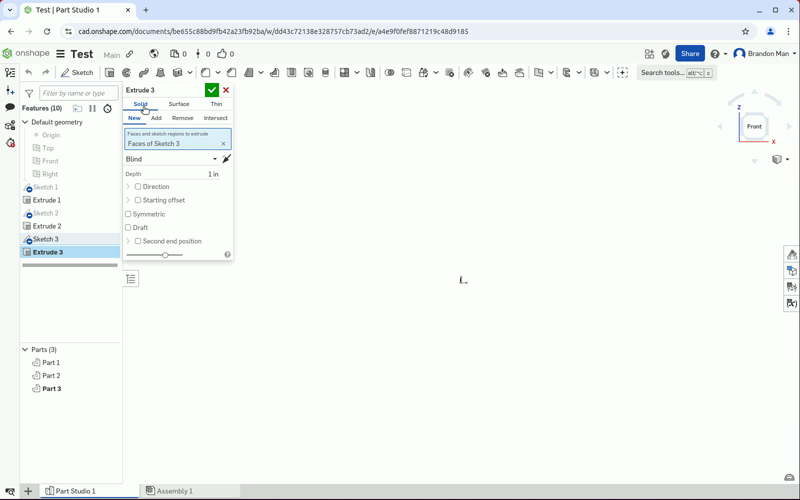
click(143, 106)
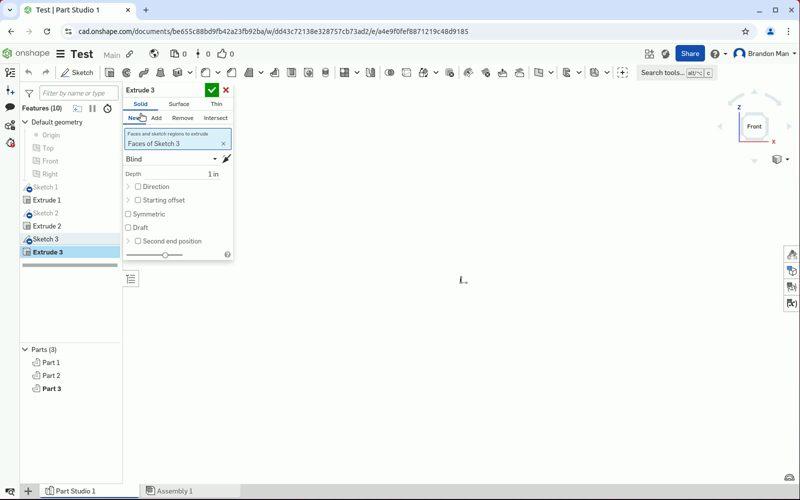
mouse_move(137, 120)
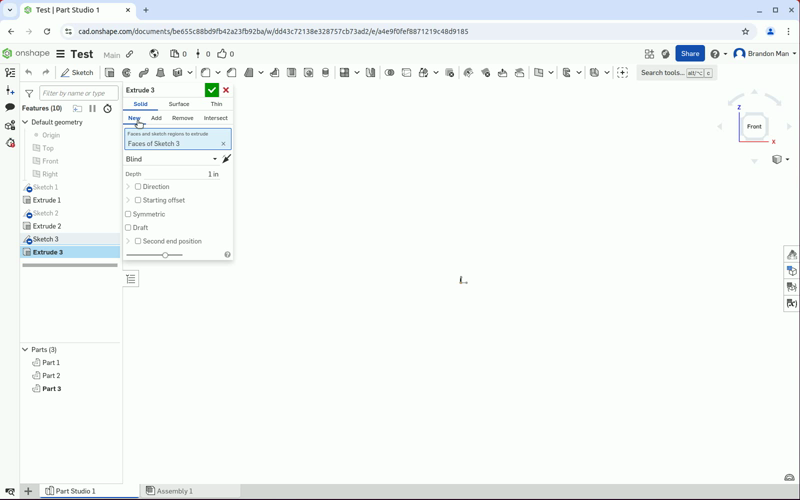
click(137, 120)
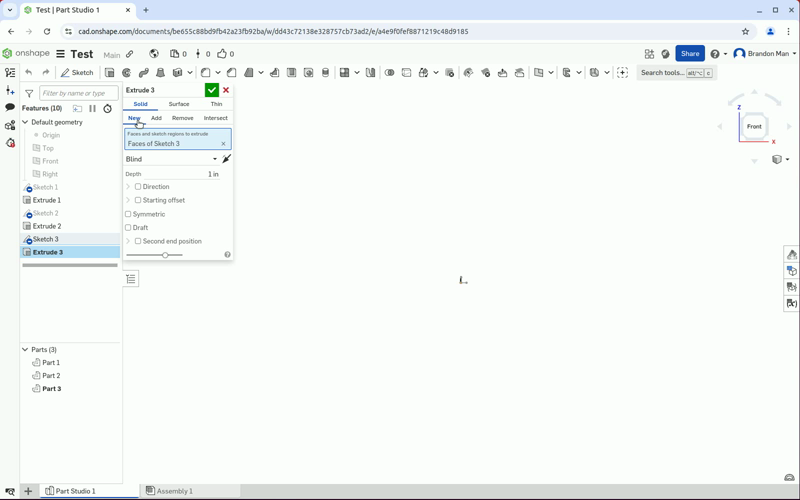
key(tab, 4)
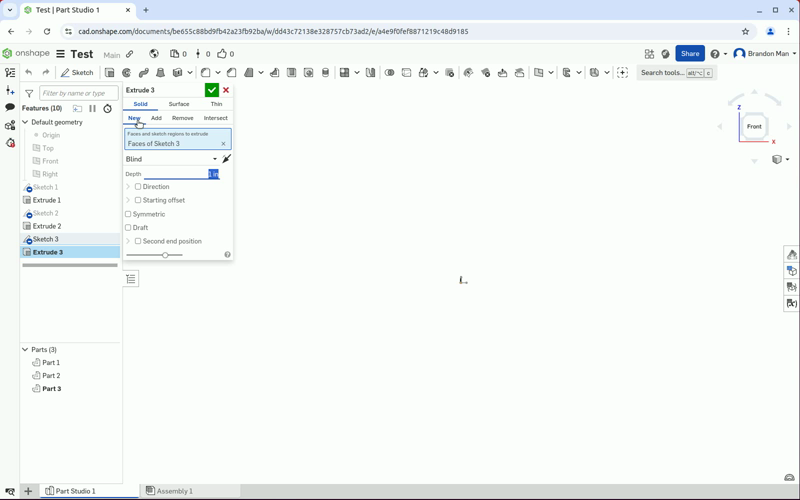
text(0.963)
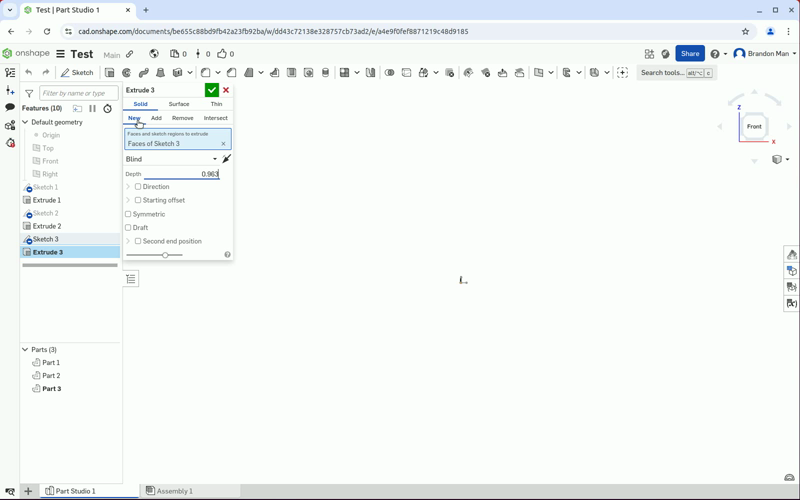
key(enter)
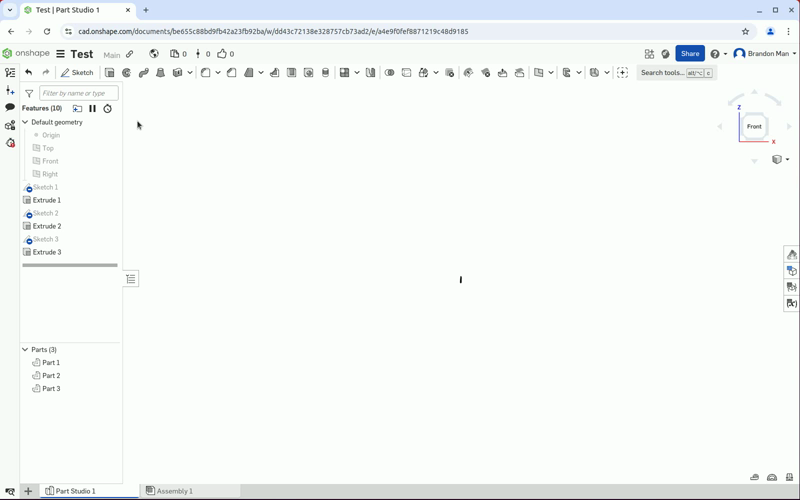
key(shift+h)
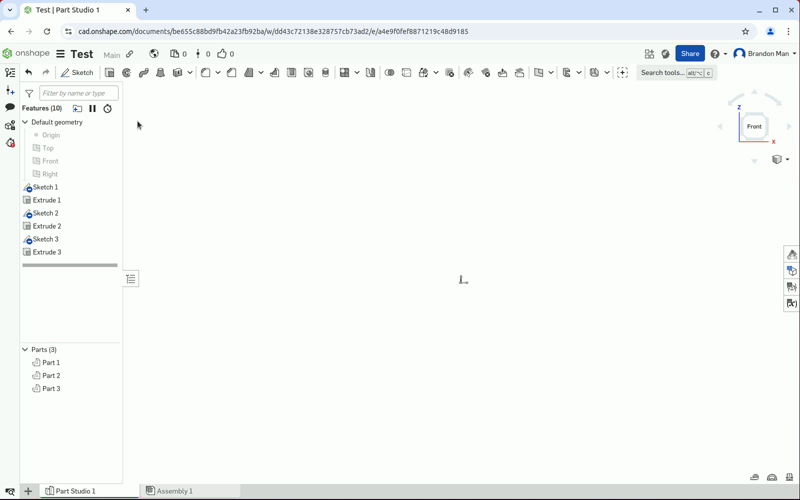
key(shift+h)
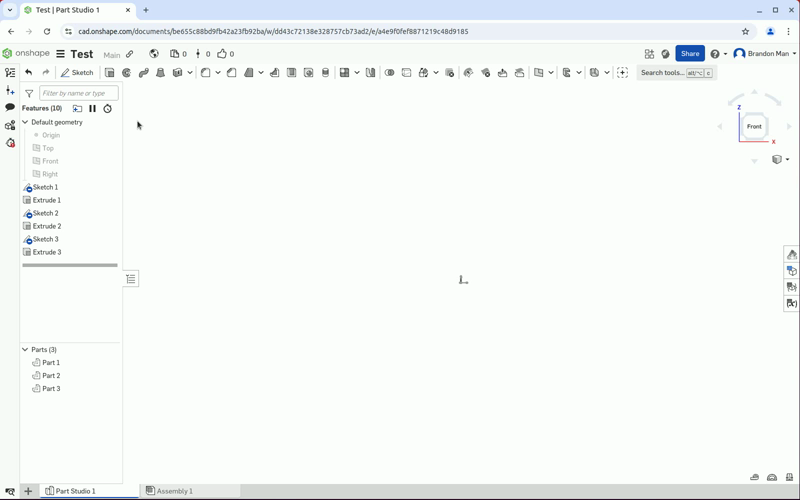
key(shift+7)
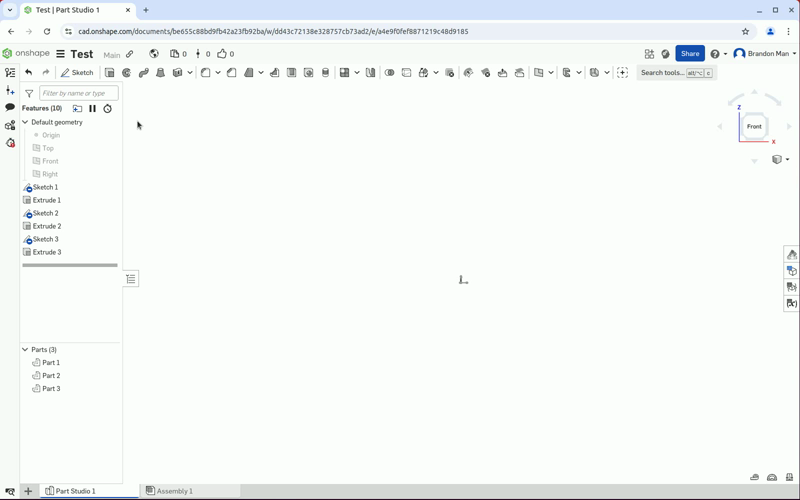
key(left, 2)
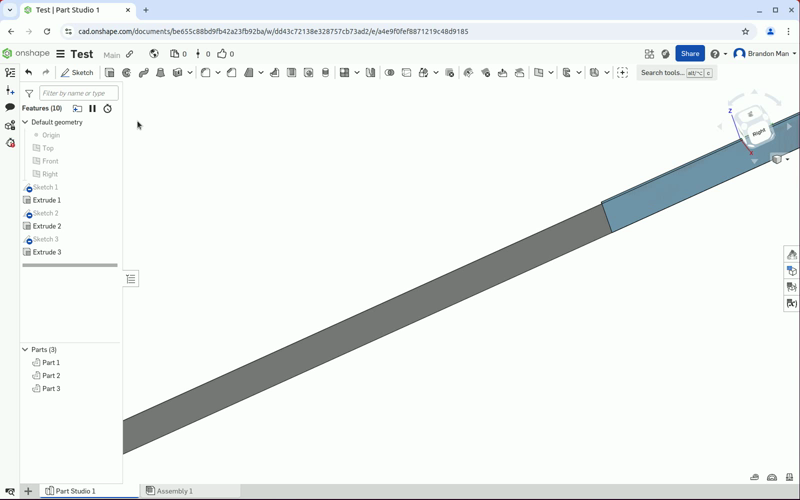
key(down, 2)
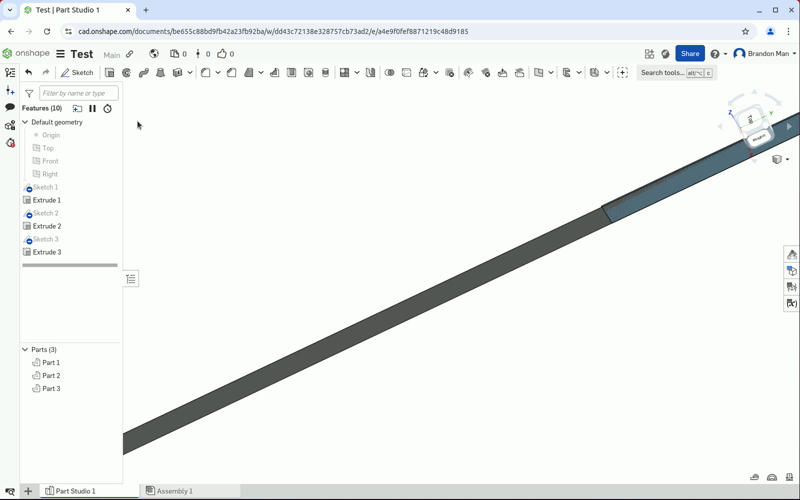
key(up, 2)
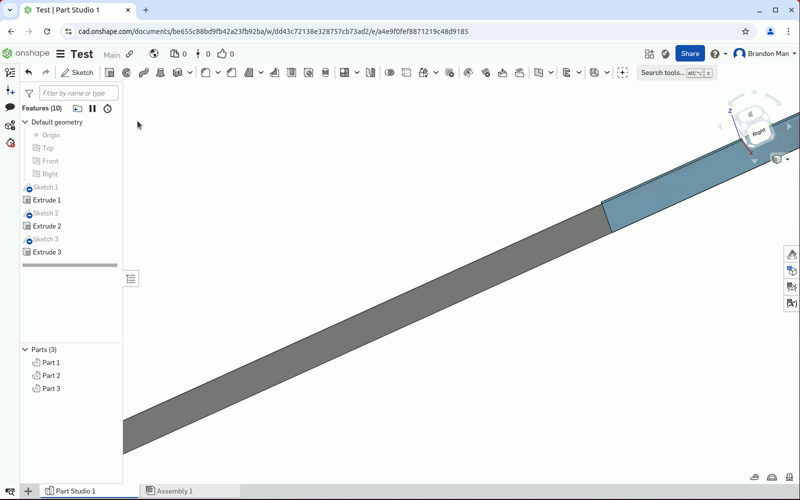
key(right, 2)
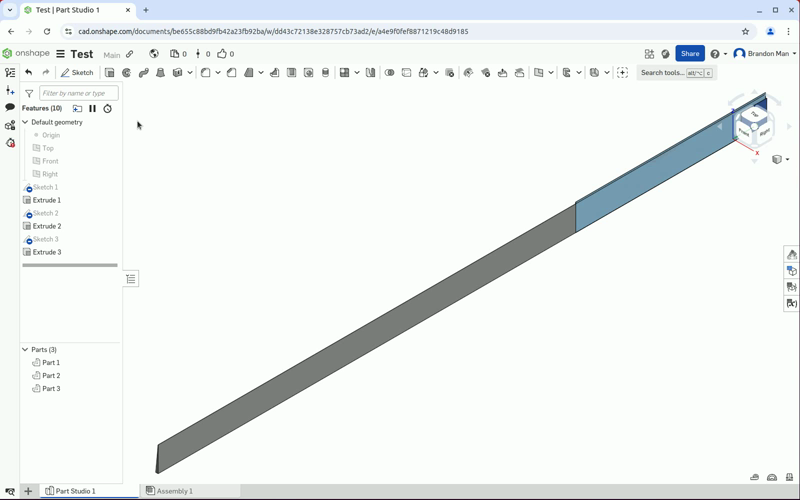
mouse_move(73, 189)
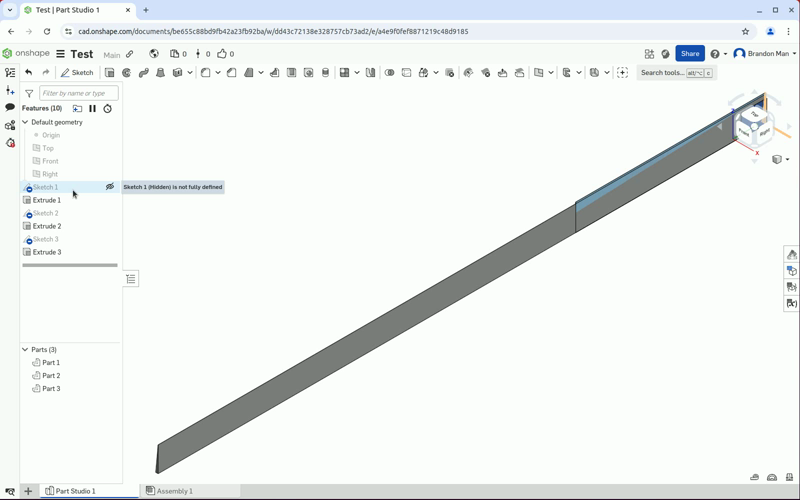
click(73, 189)